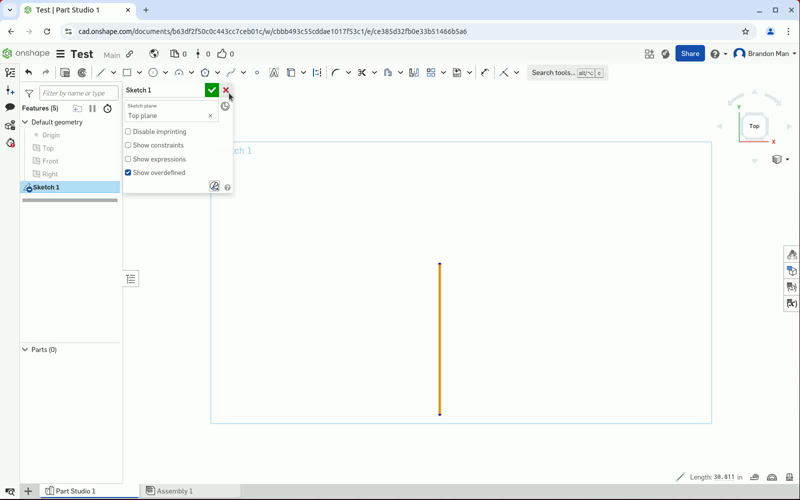
key(shift+h)
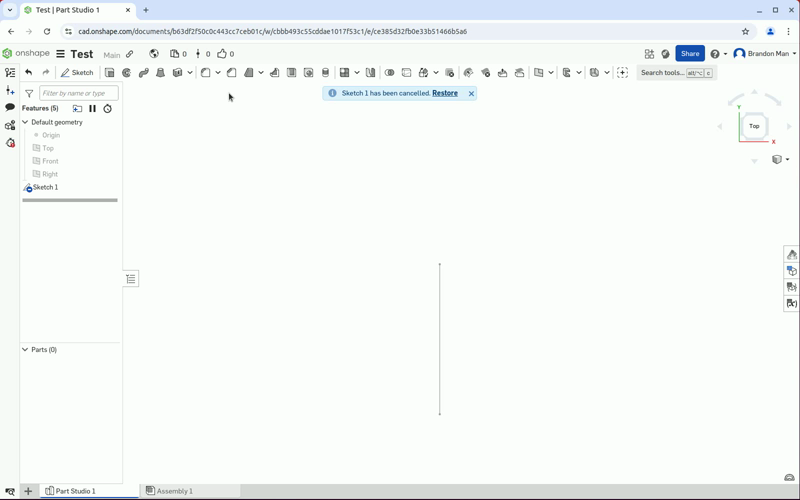
mouse_move(73, 352)
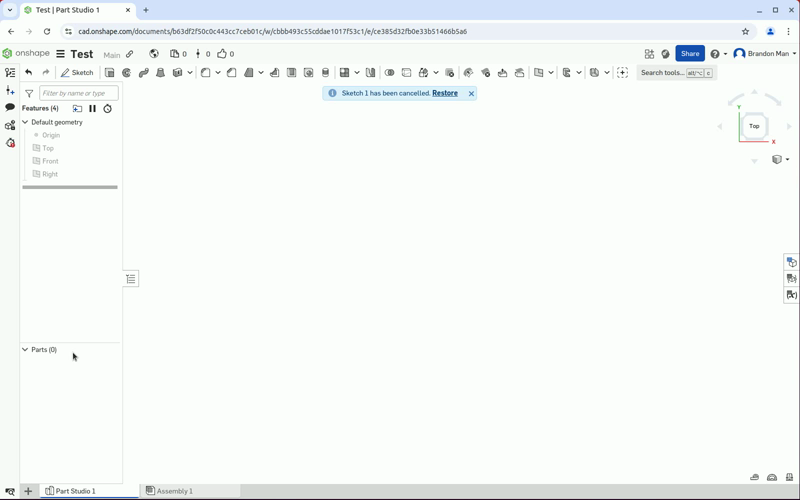
key(y)
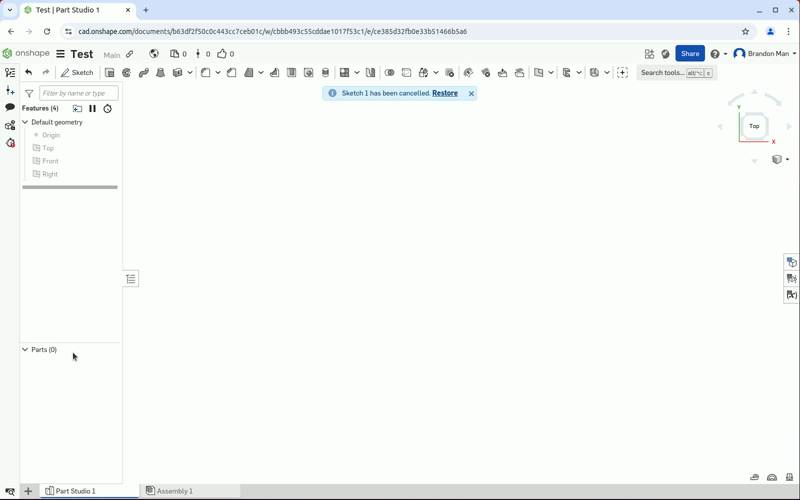
key(shift+p)
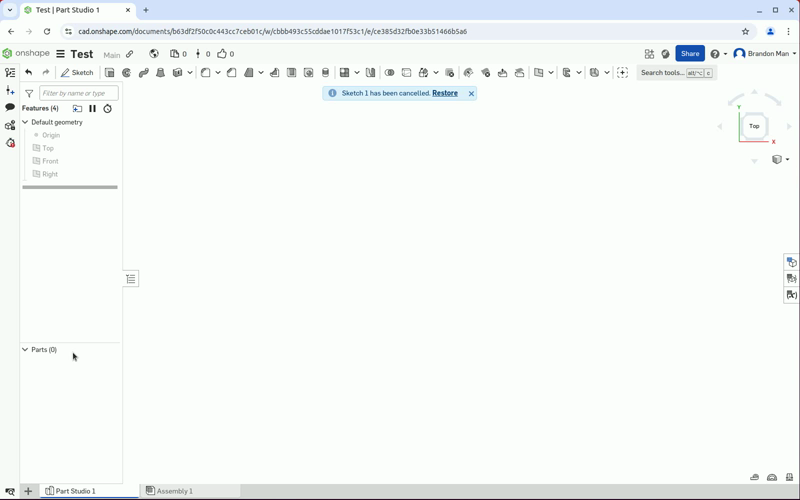
key(space)
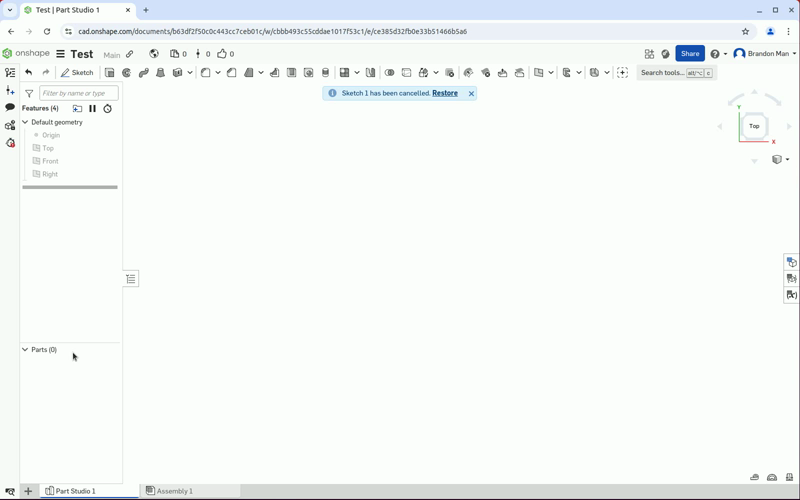
key_down(shift)
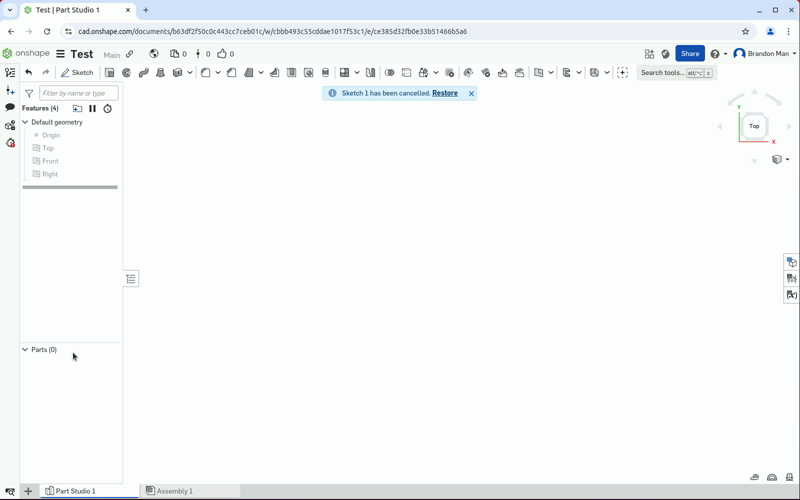
key(up)
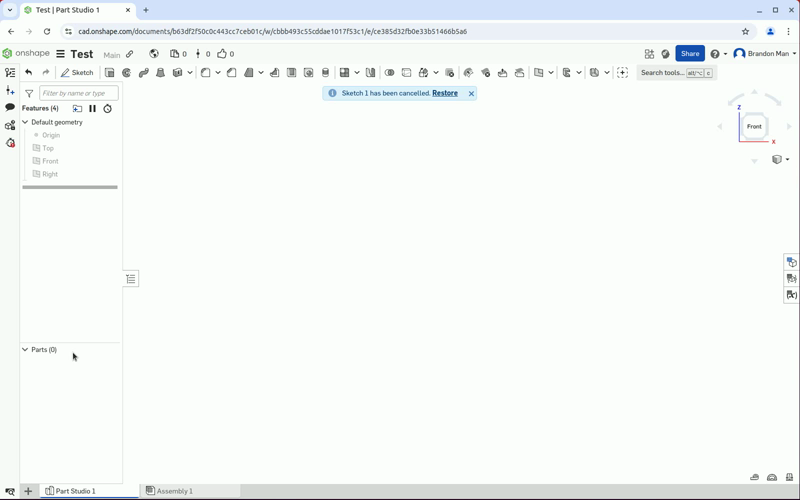
key_up(shift)
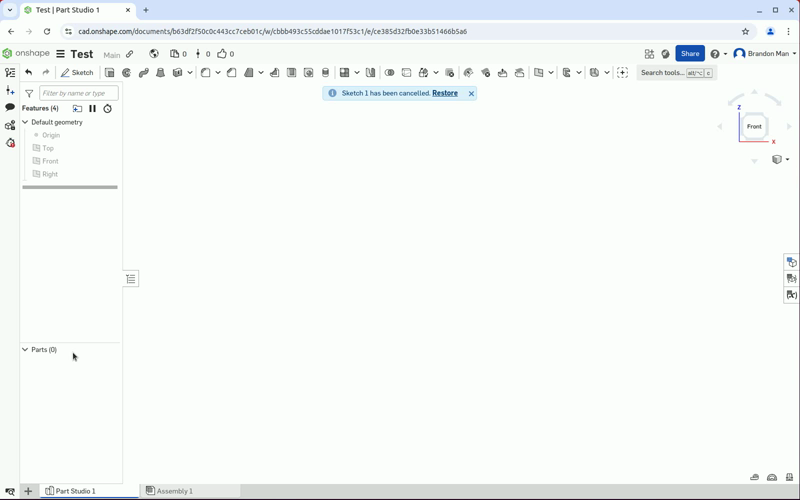
mouse_move(73, 352)
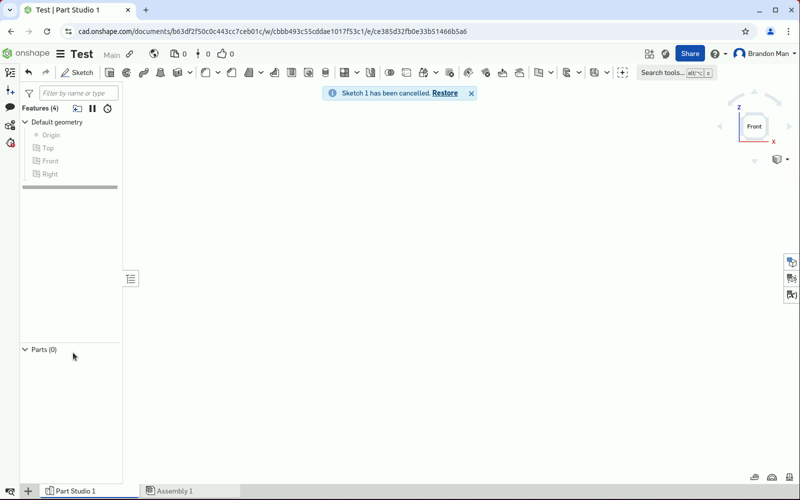
key(shift+y)
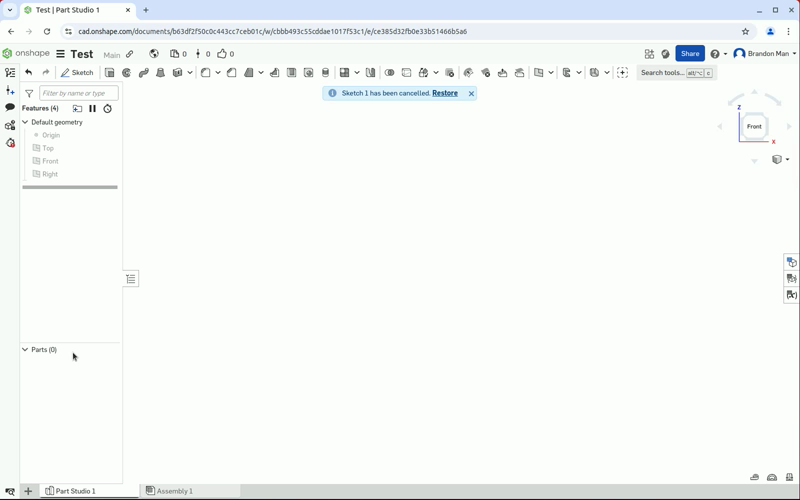
key(shift+s)
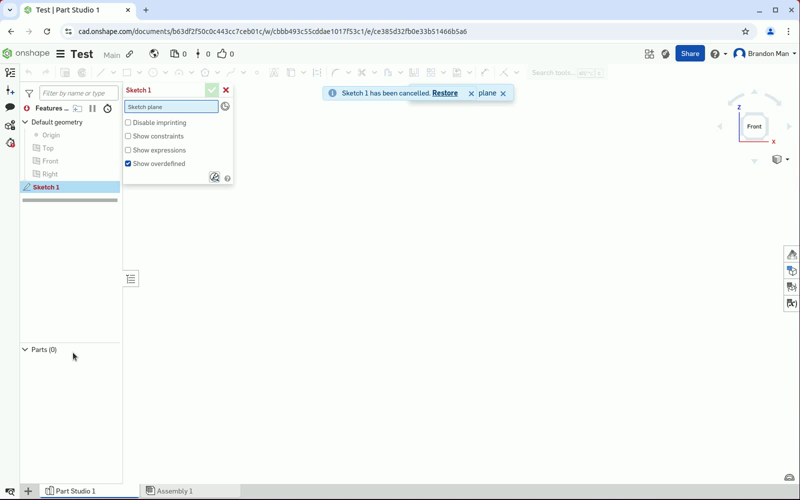
mouse_move(73, 163)
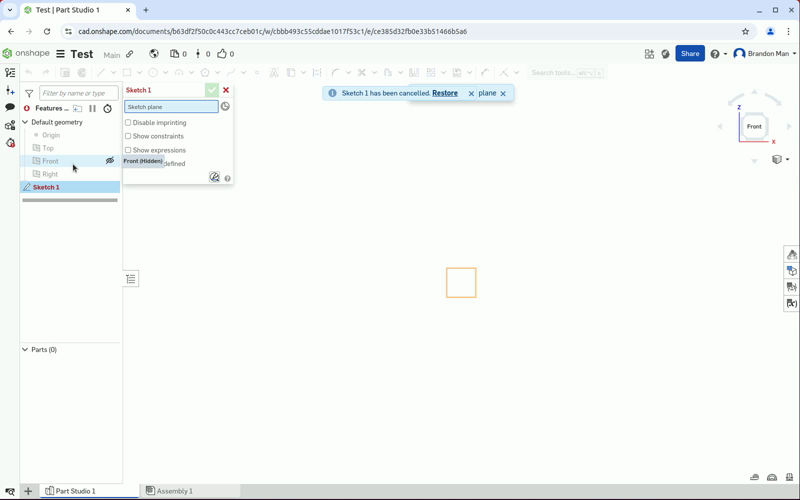
click(73, 163)
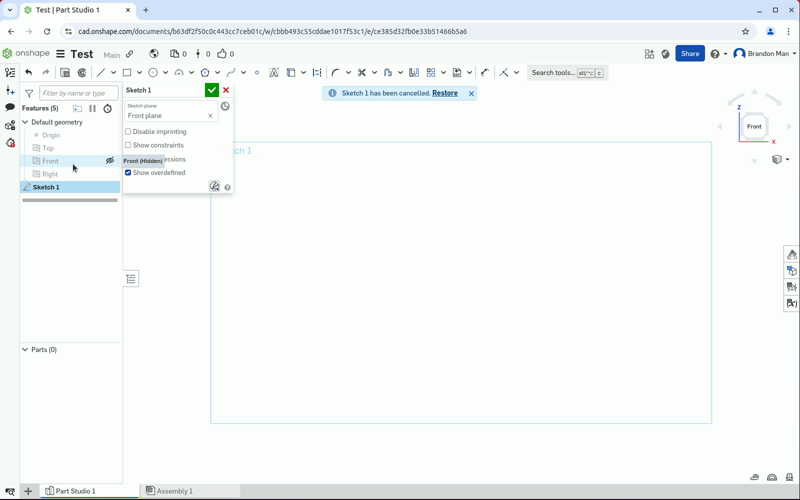
mouse_move(73, 352)
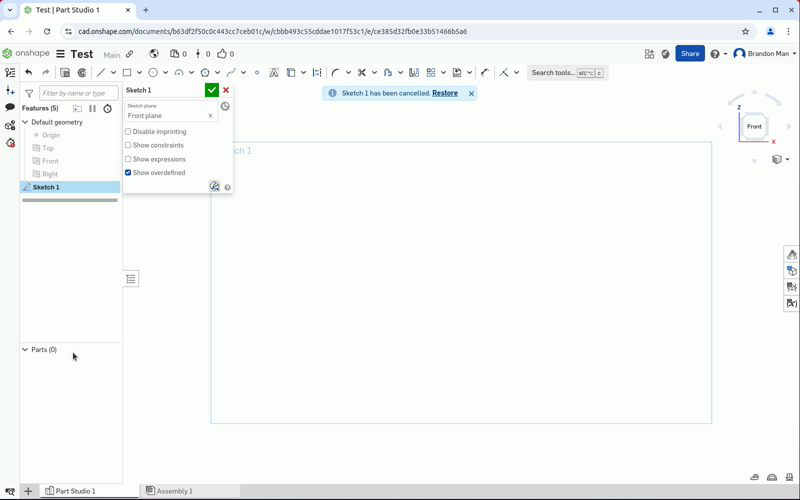
key(y)
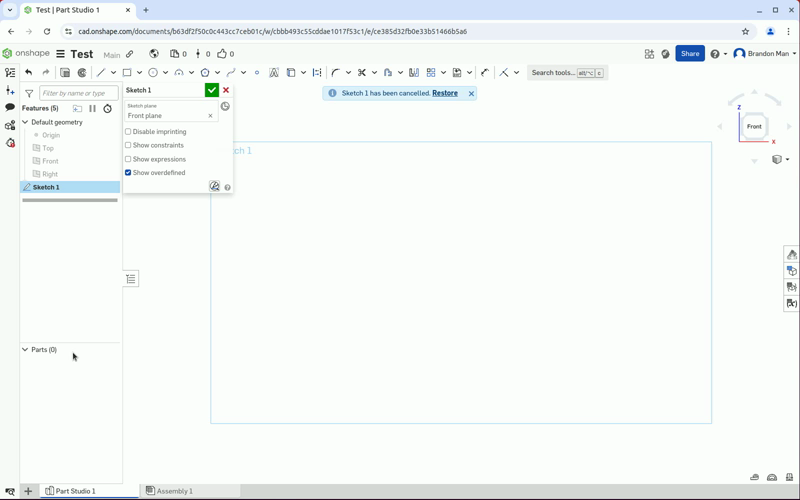
key(c)
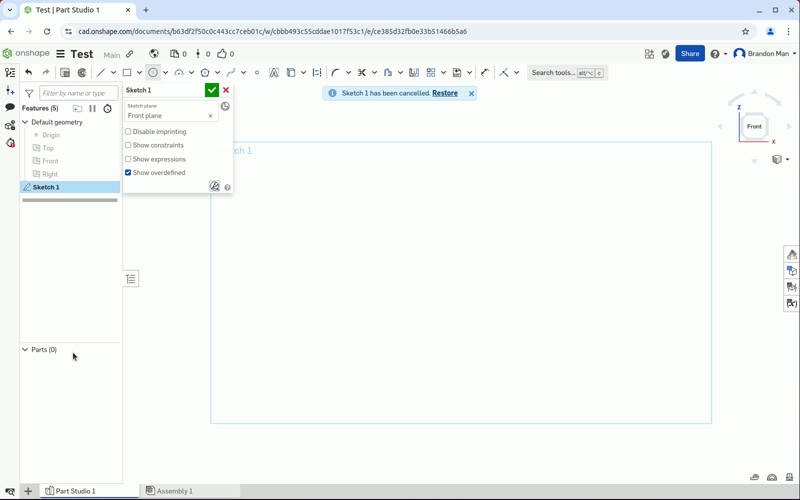
key_down(shift)
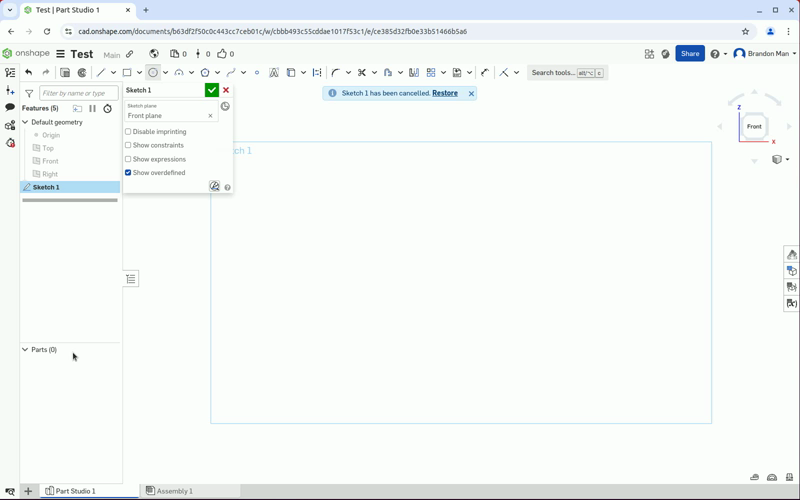
mouse_move(468, 282)
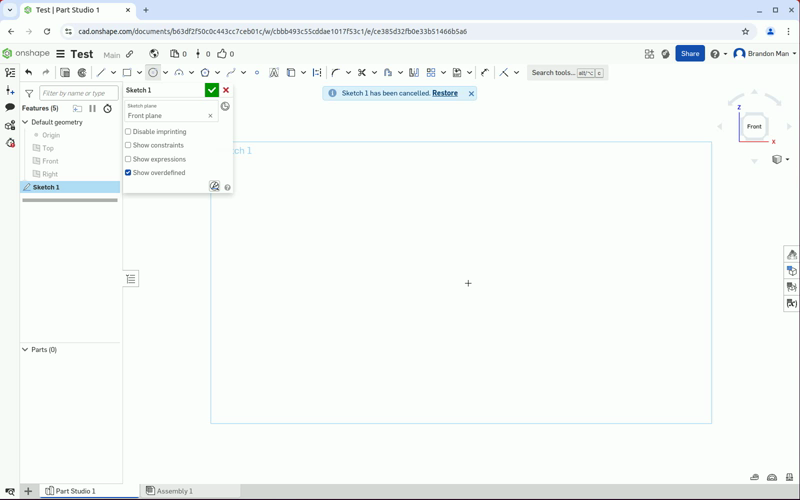
click(468, 282)
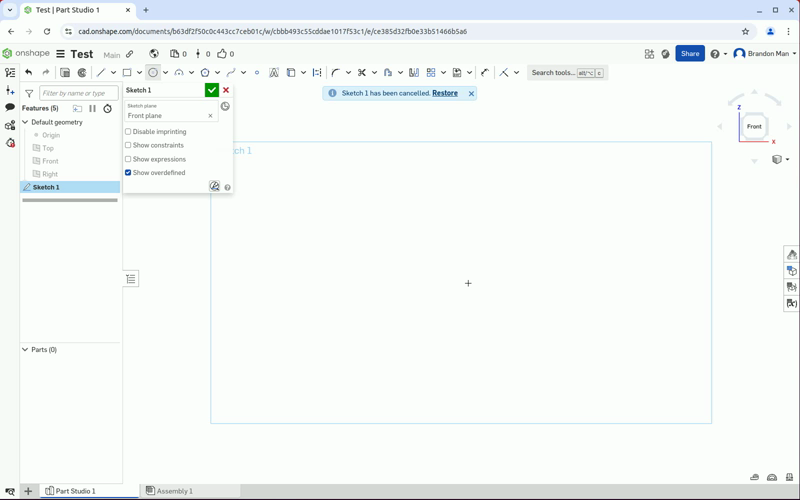
key_up(shift)
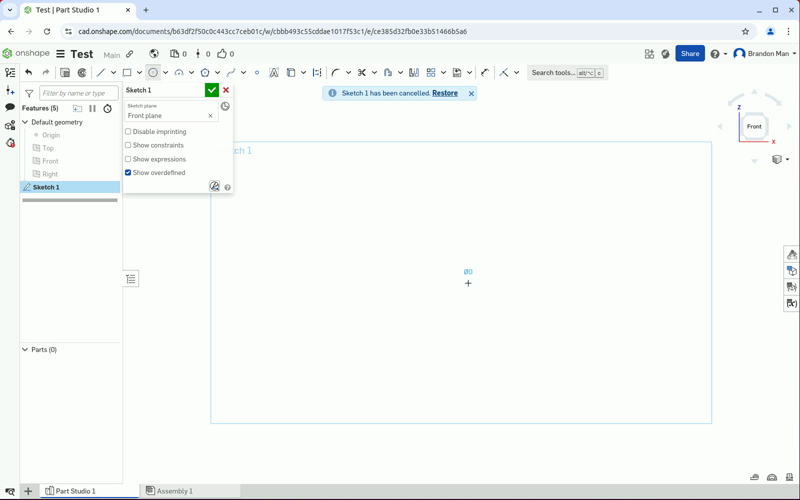
mouse_move(470, 282)
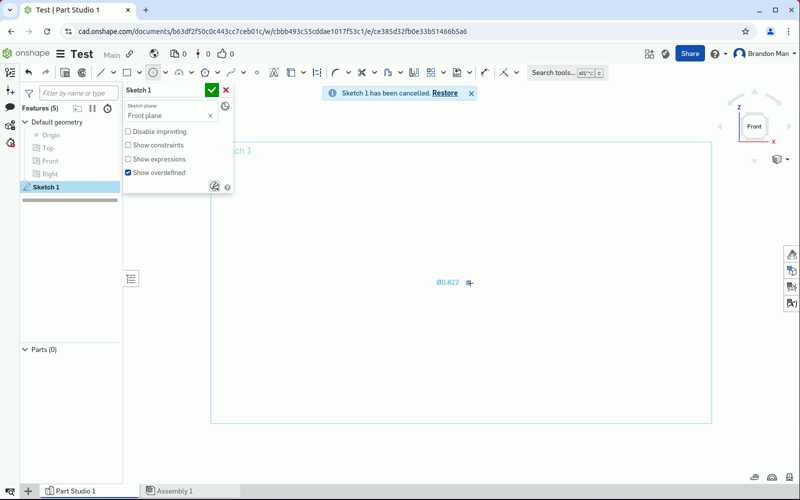
scroll(6)
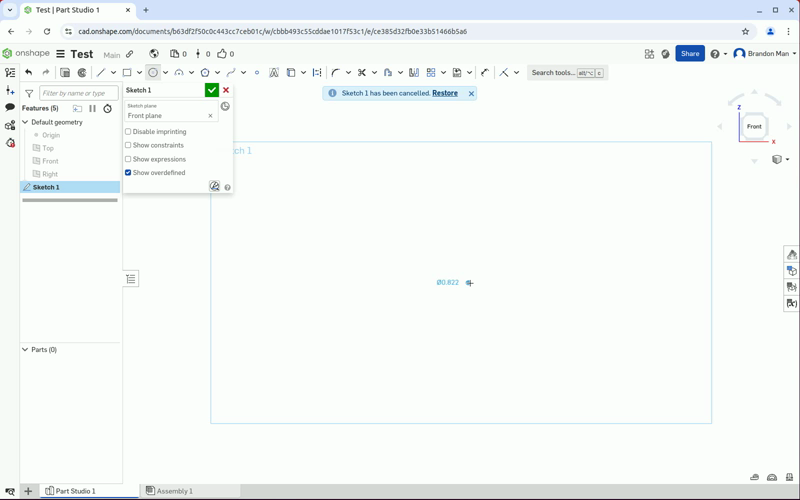
scroll(6)
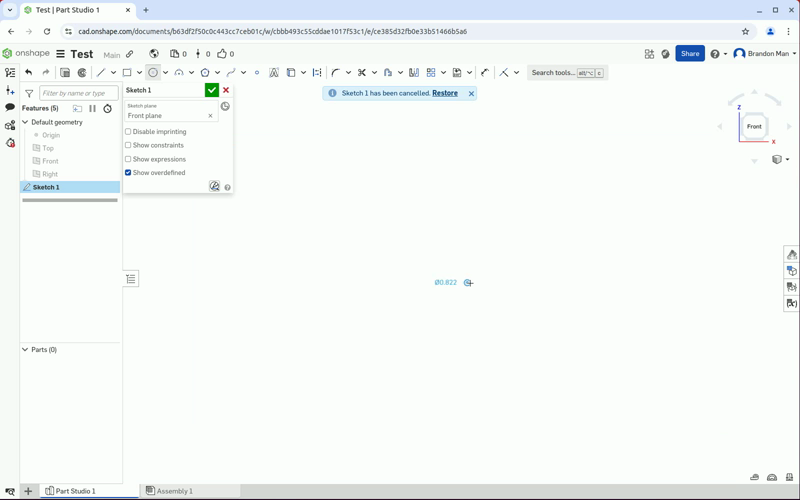
scroll(6)
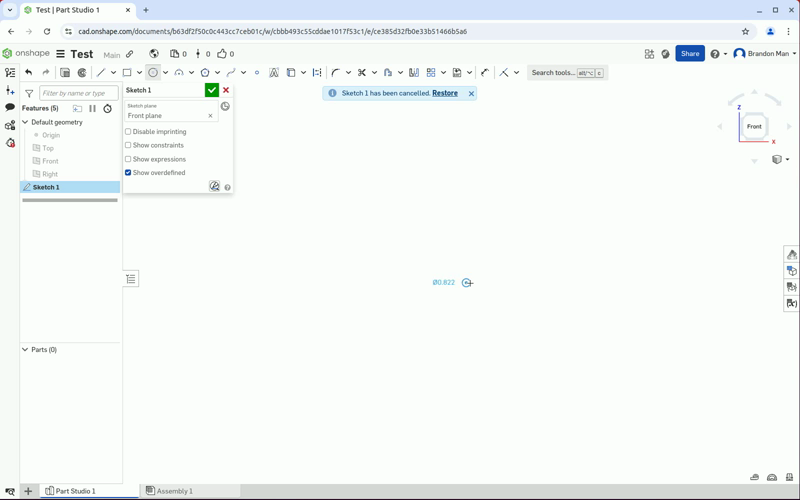
scroll(6)
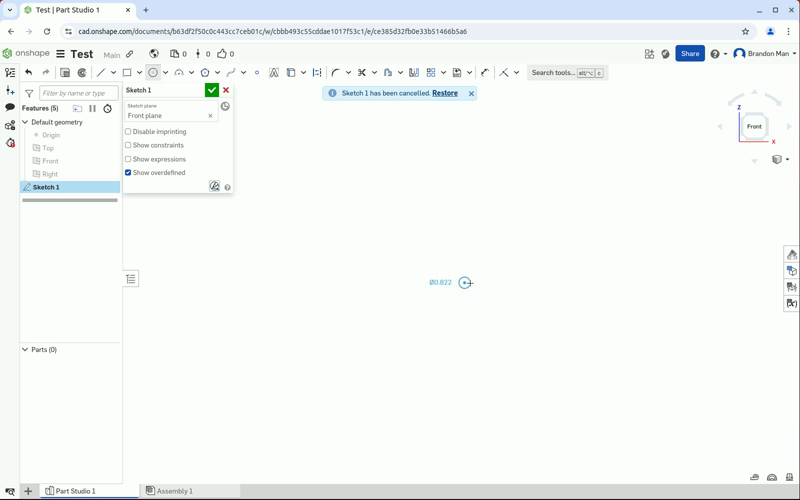
scroll(6)
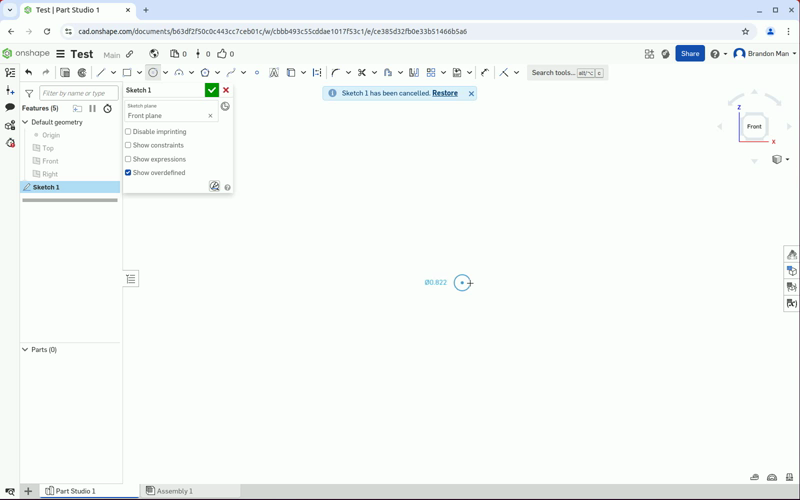
scroll(6)
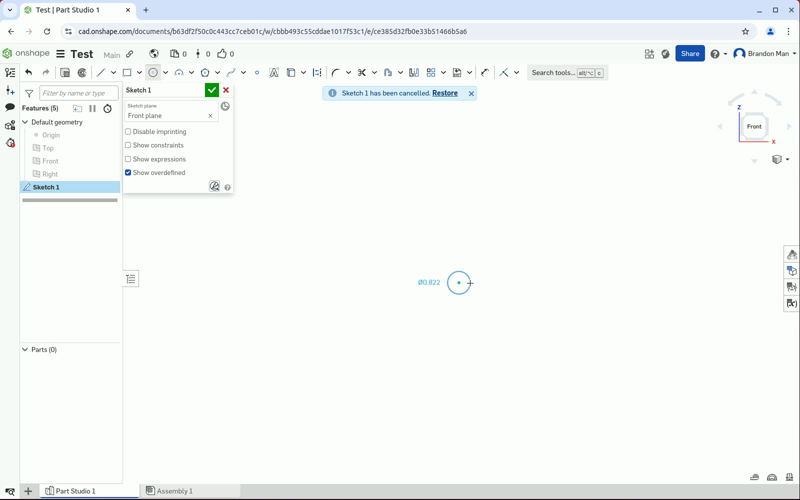
scroll(6)
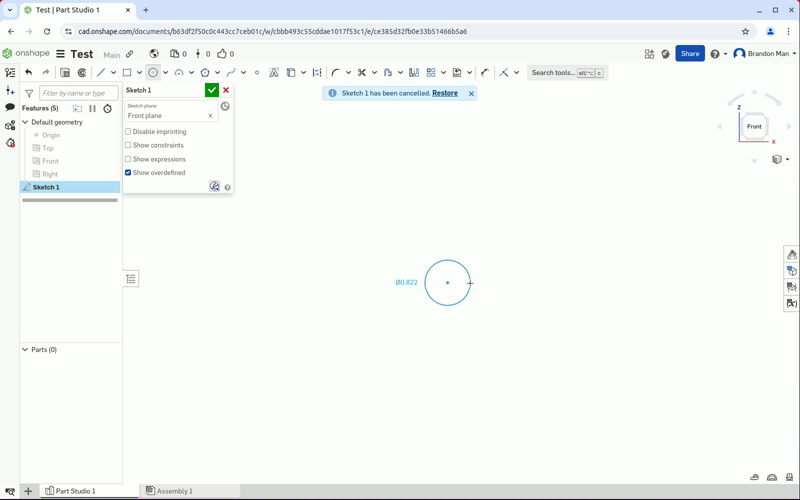
click(470, 282)
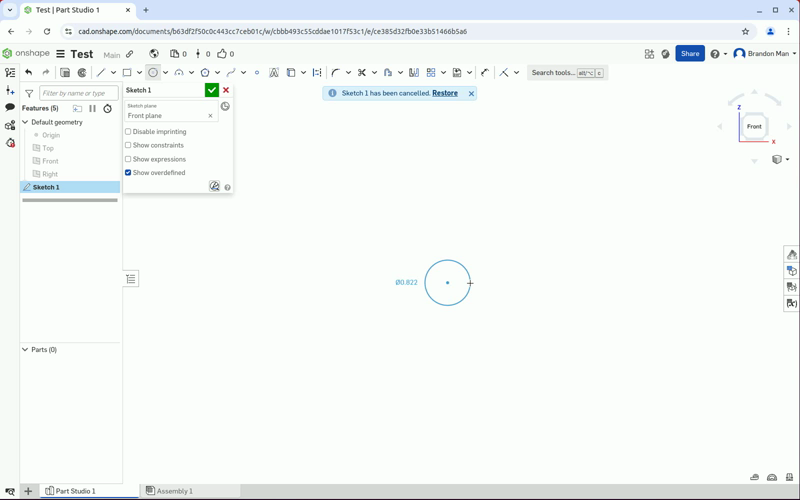
scroll(-6)
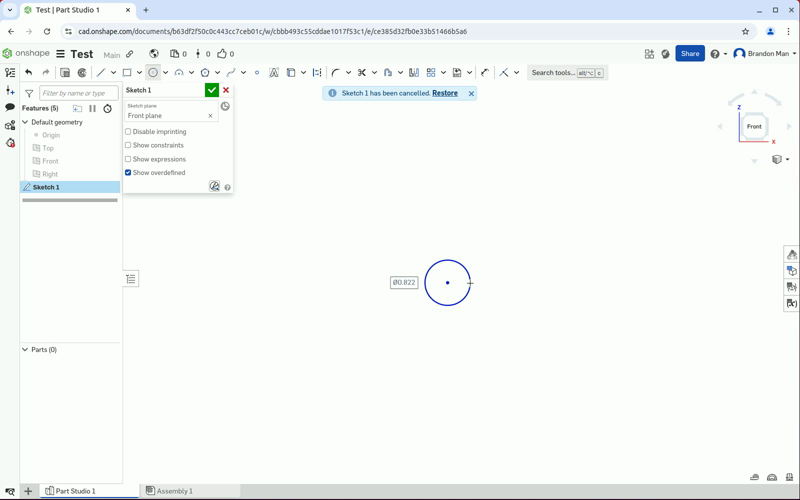
scroll(-6)
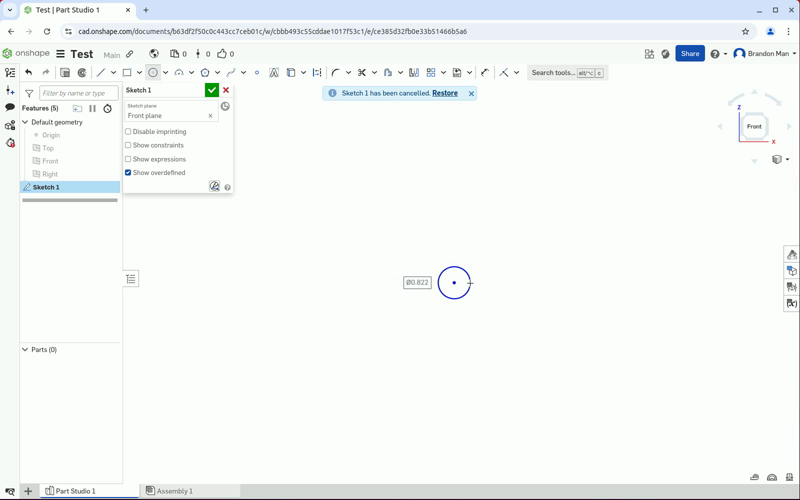
scroll(-6)
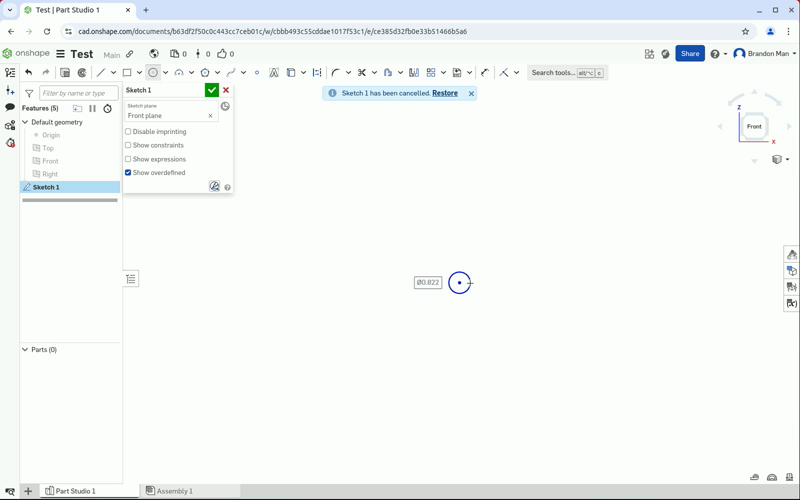
scroll(-6)
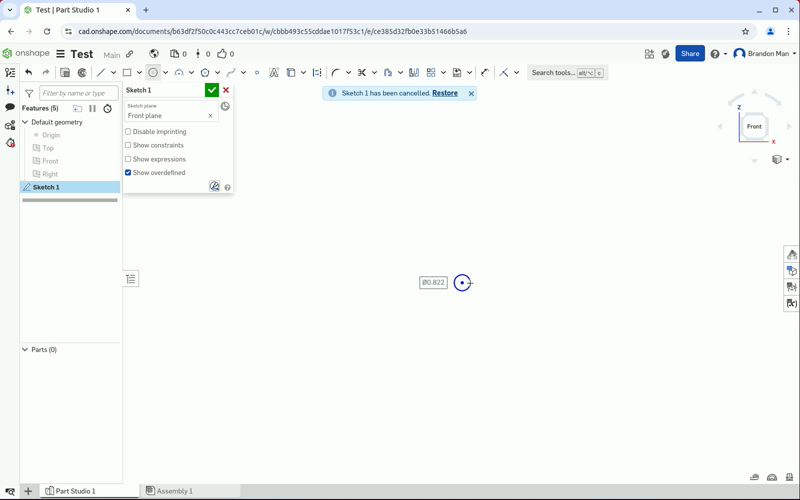
scroll(-6)
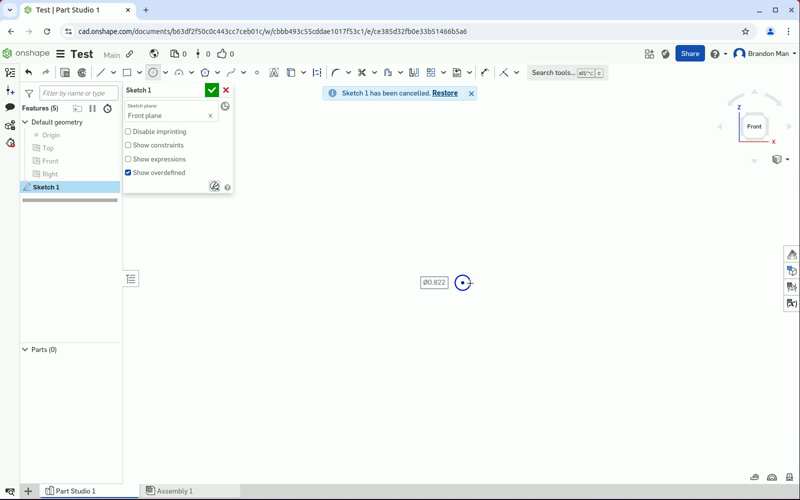
scroll(-6)
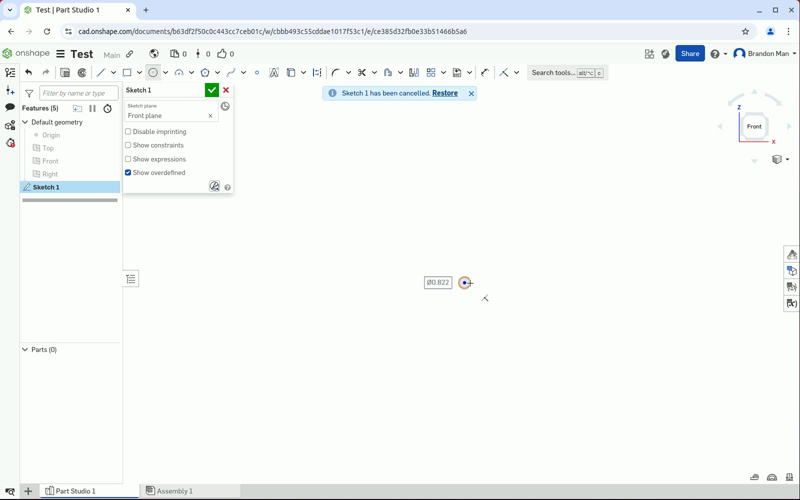
scroll(-6)
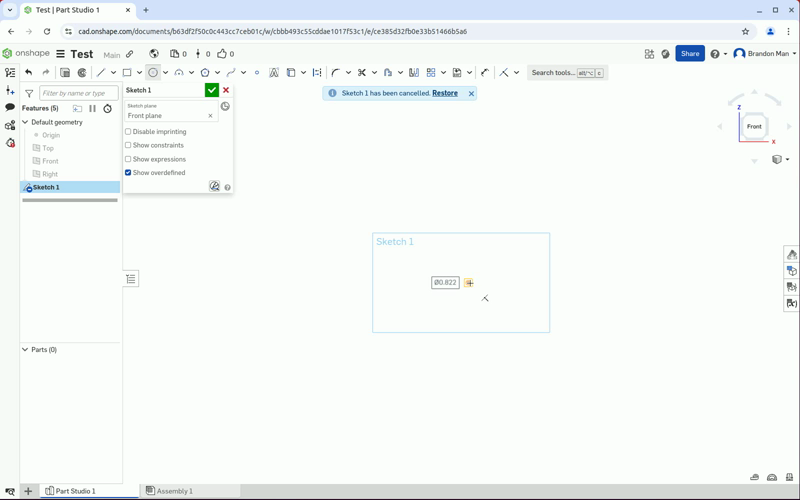
key(esc)
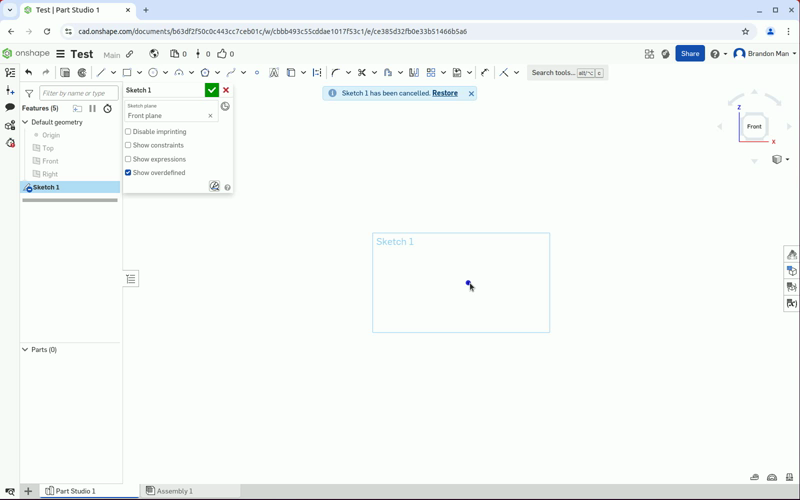
mouse_move(468, 283)
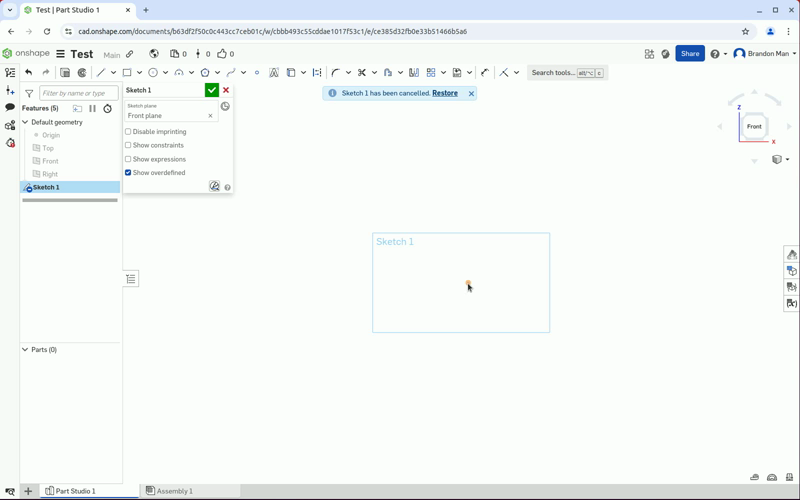
scroll(6)
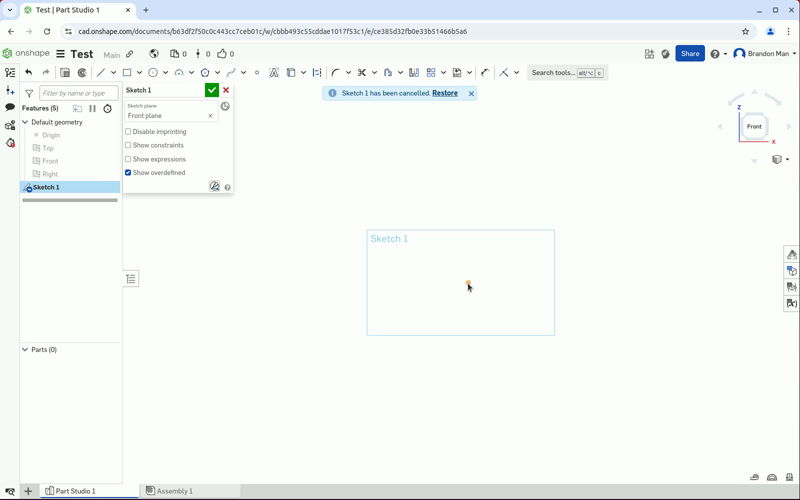
scroll(6)
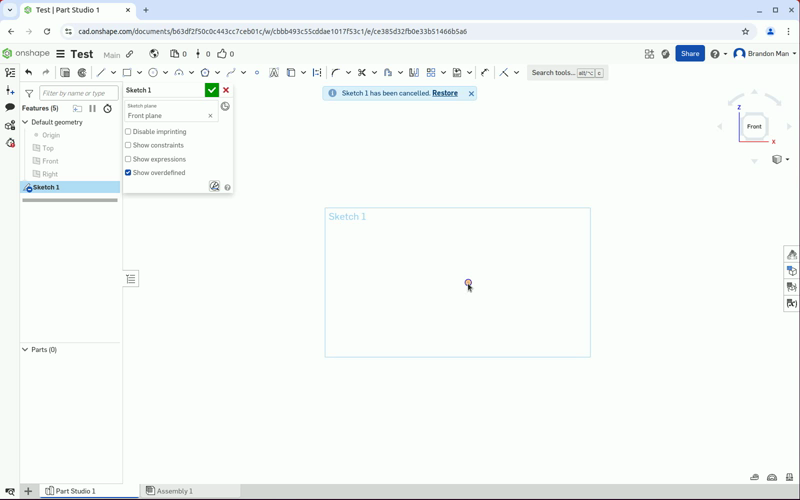
scroll(6)
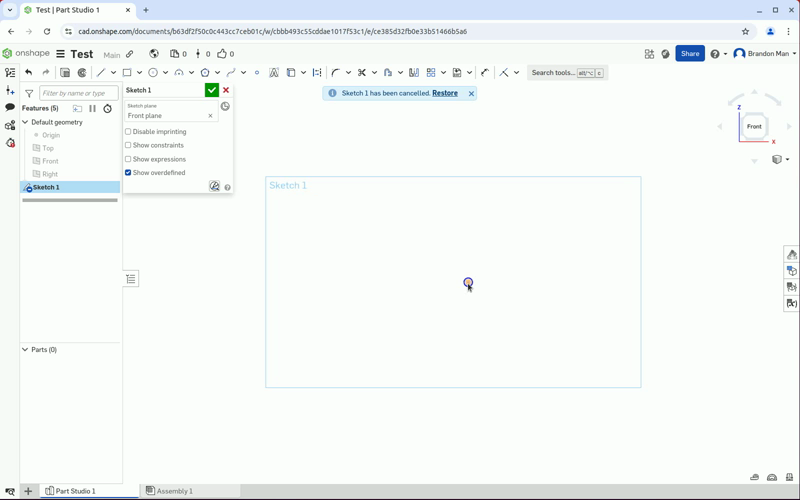
scroll(6)
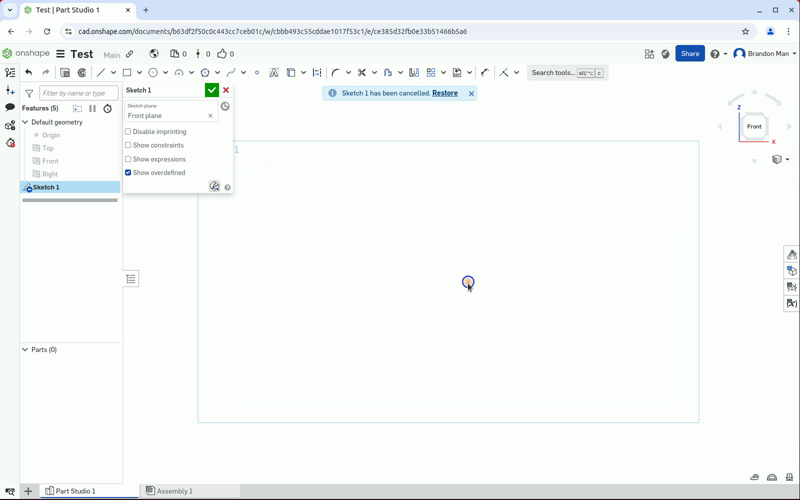
scroll(6)
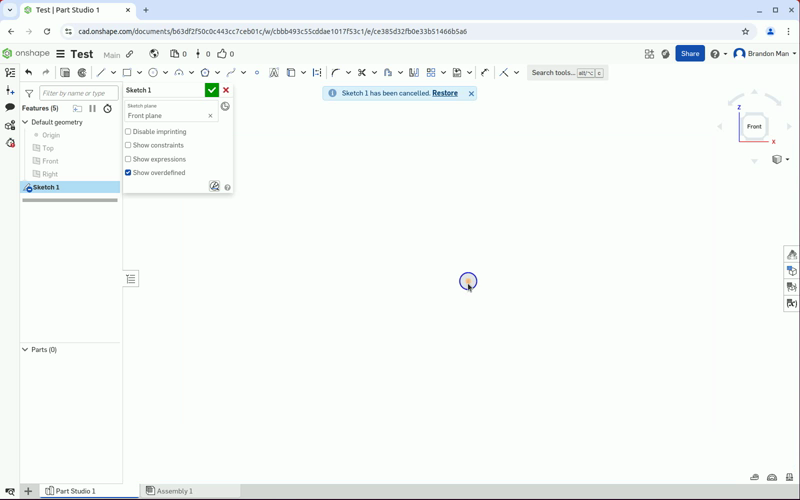
scroll(6)
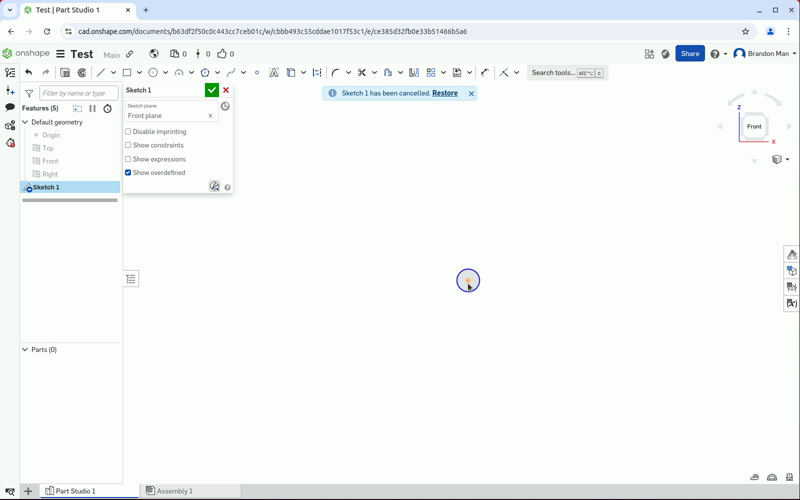
scroll(6)
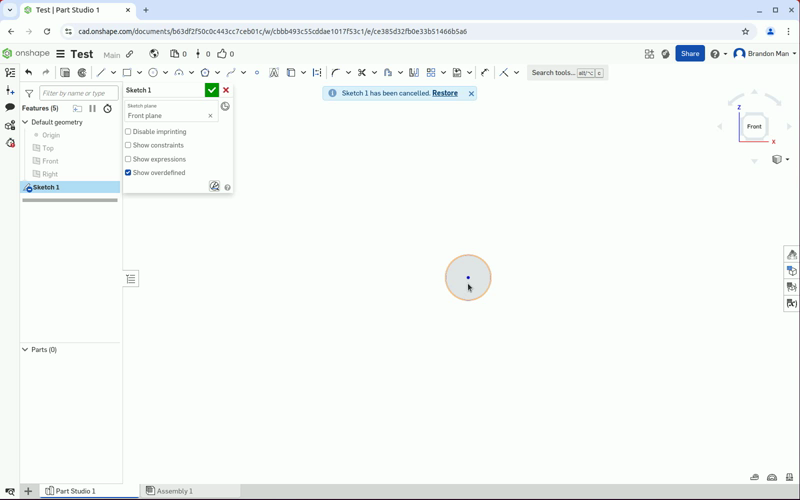
click(468, 283)
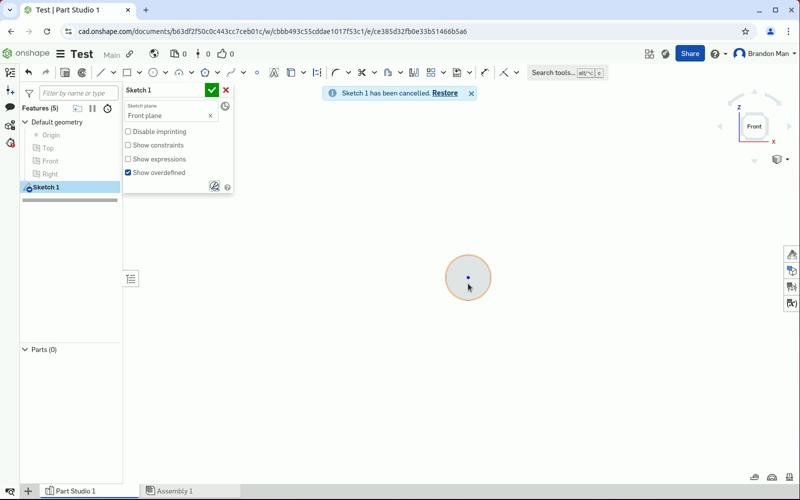
scroll(-6)
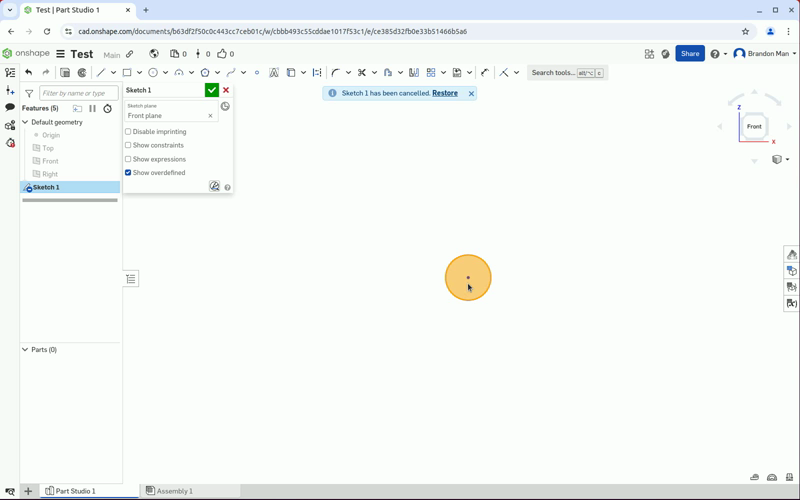
scroll(-6)
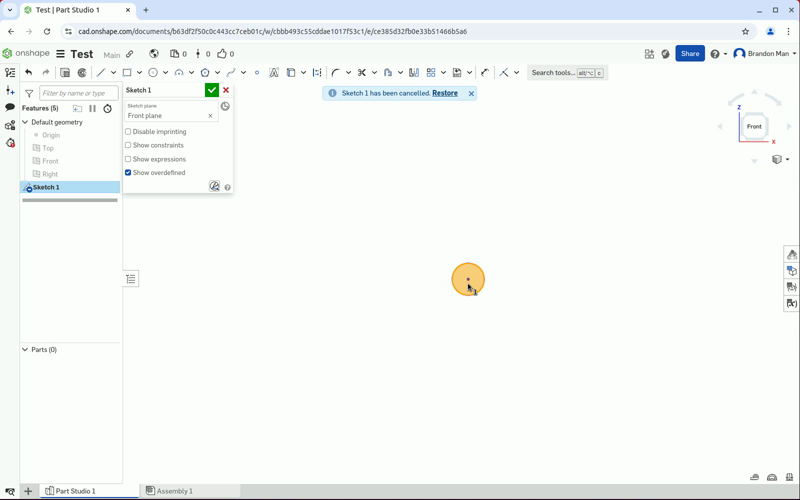
scroll(-6)
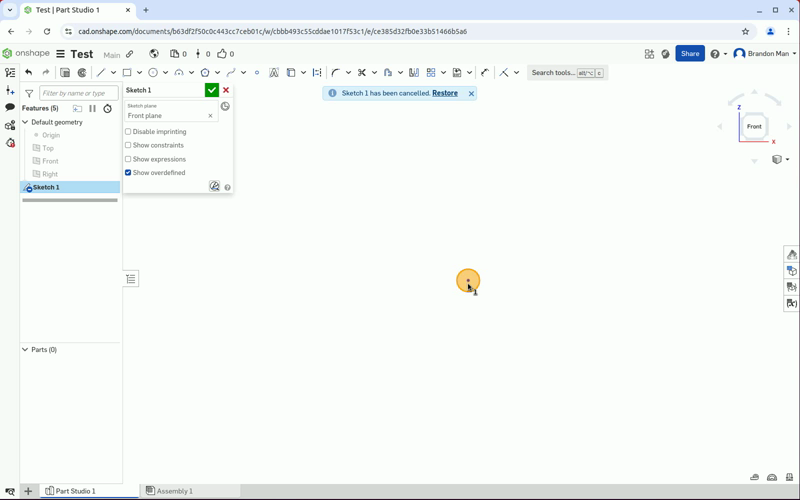
scroll(-6)
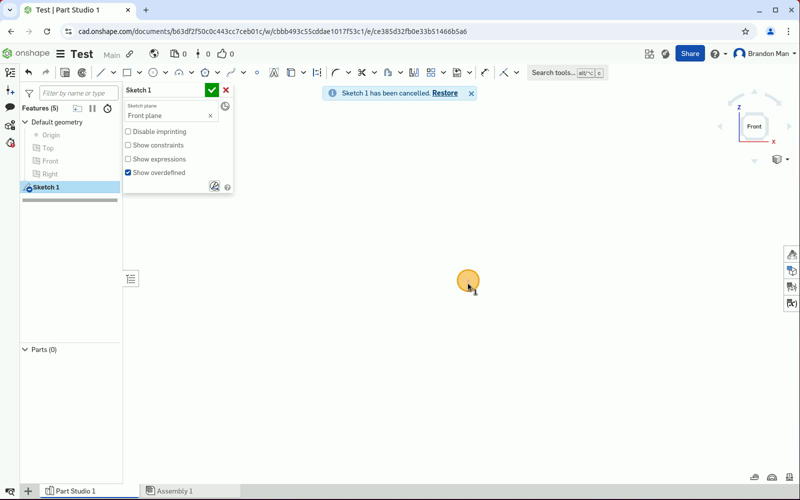
scroll(-6)
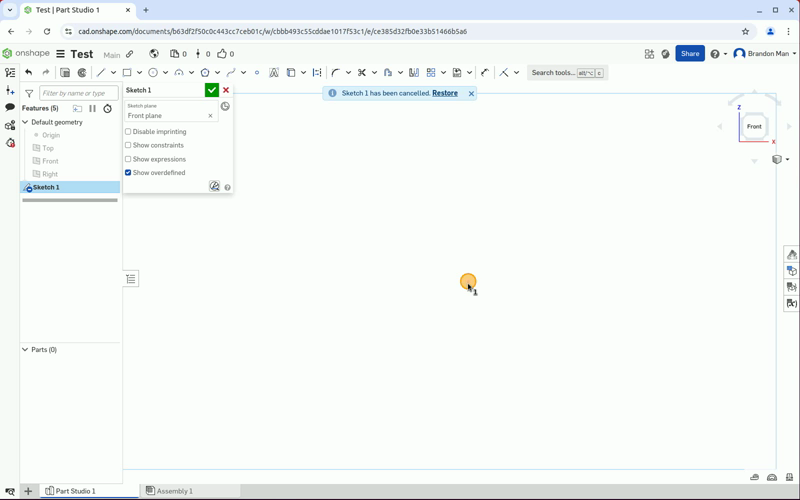
scroll(-6)
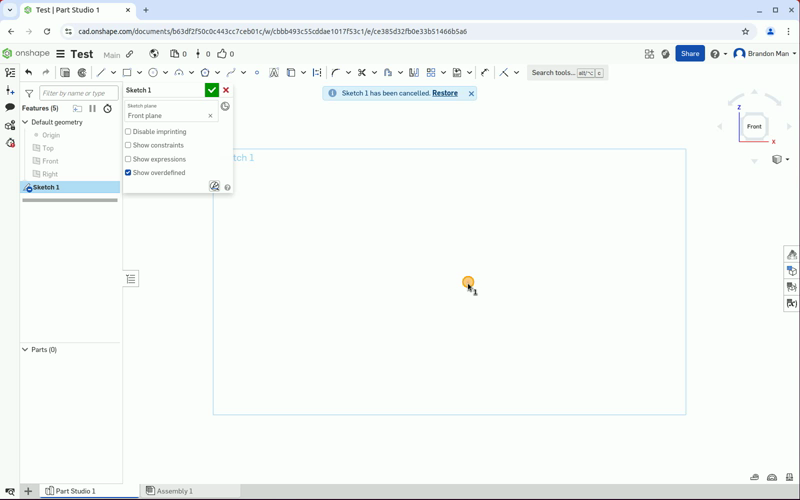
scroll(-6)
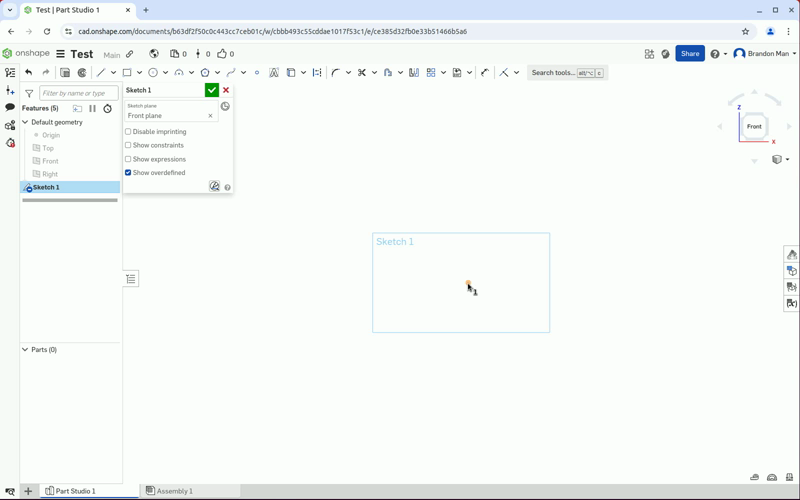
mouse_move(73, 352)
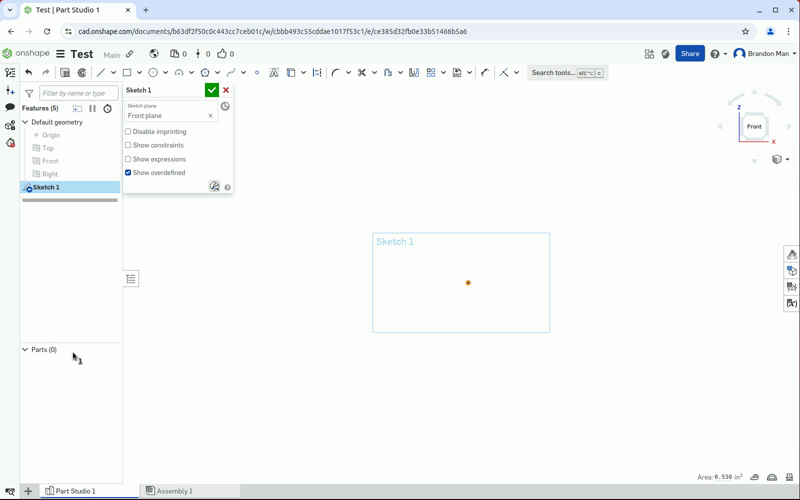
key(shift+y)
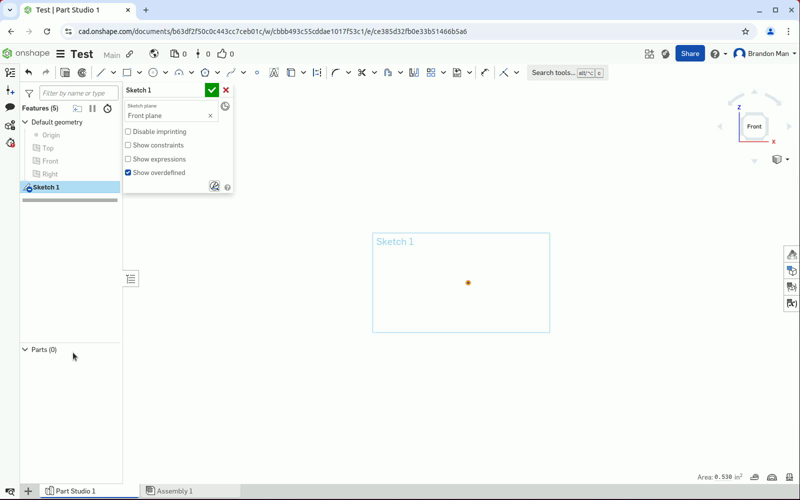
key(shift+e)
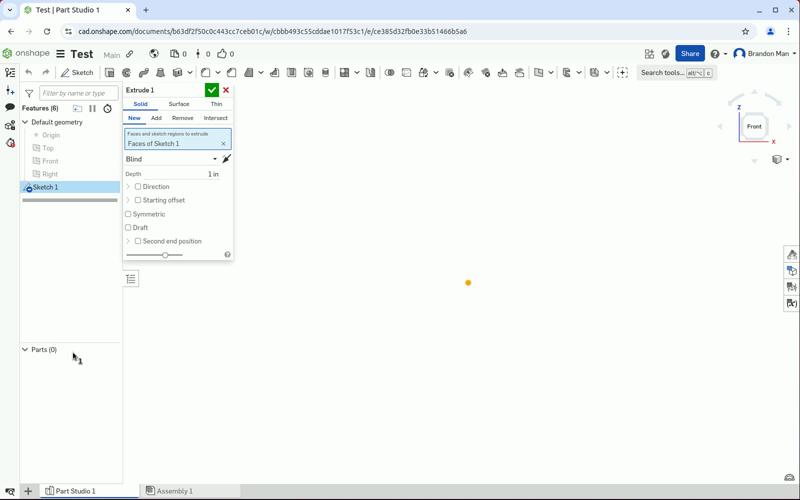
mouse_move(143, 106)
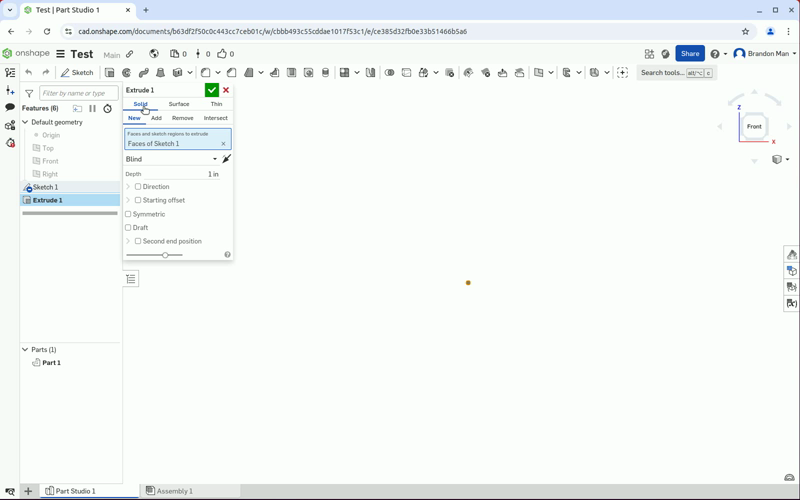
click(143, 106)
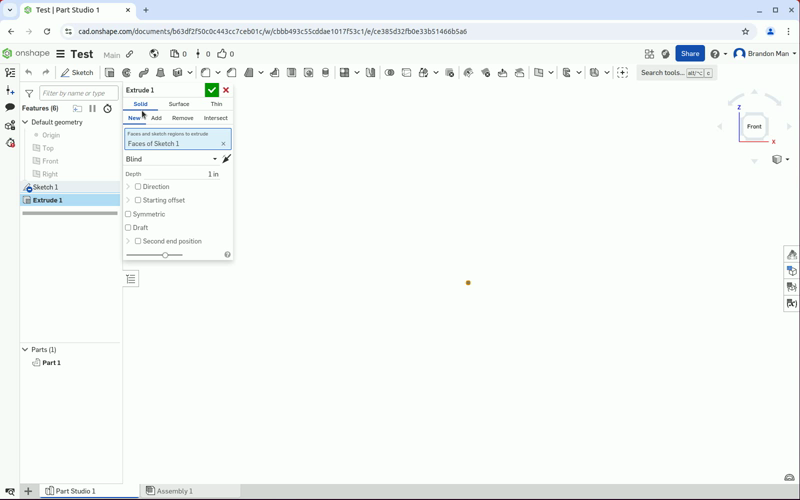
mouse_move(137, 120)
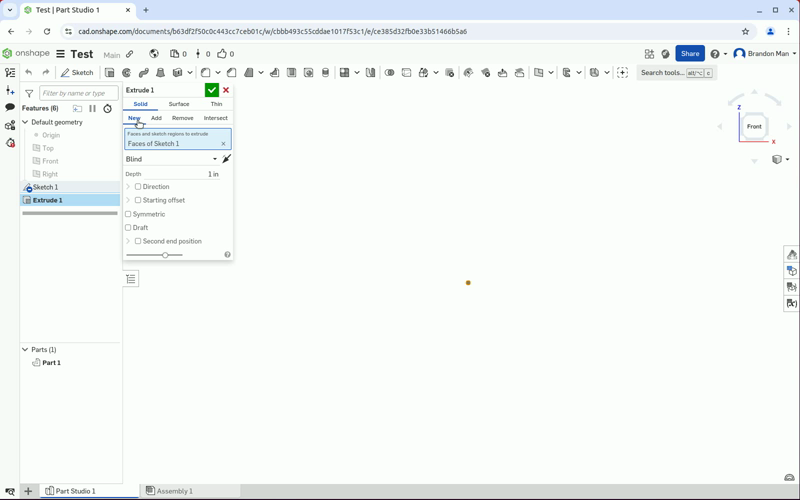
click(137, 120)
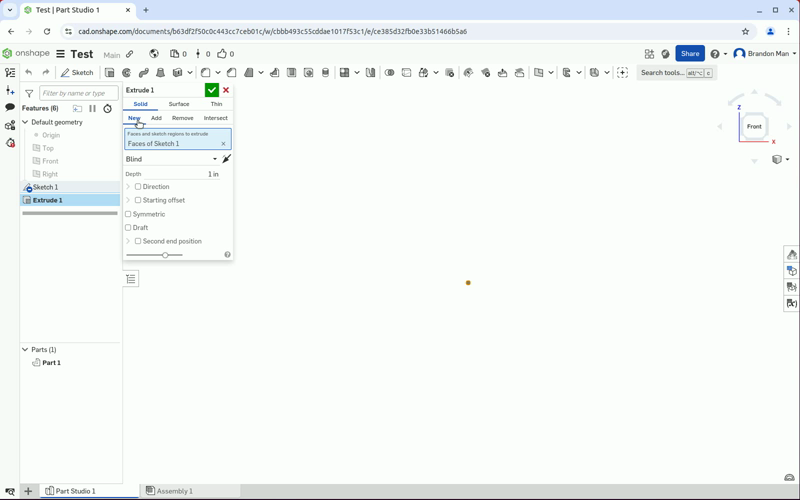
key(tab, 4)
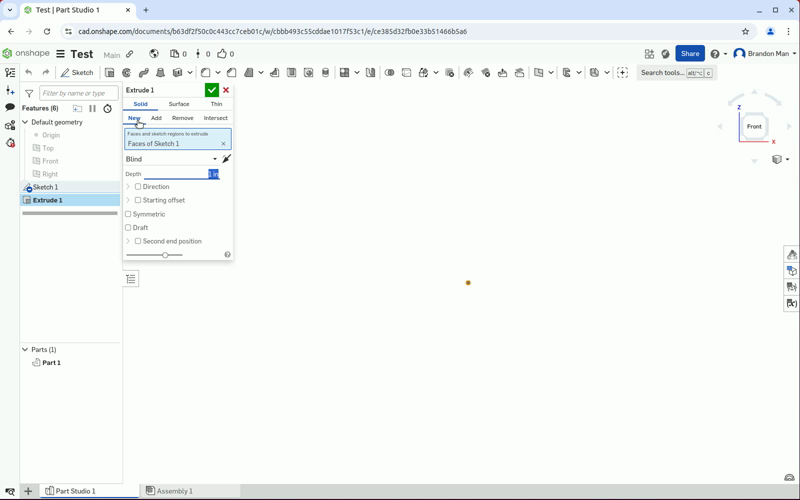
text(23.108)
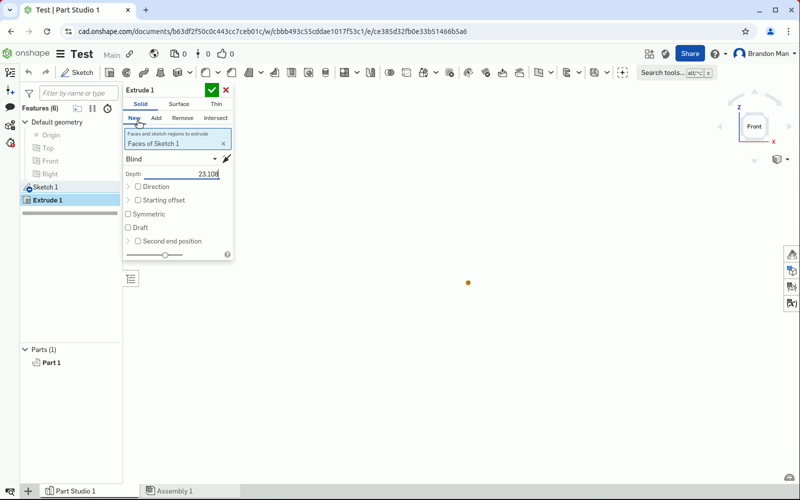
key(enter)
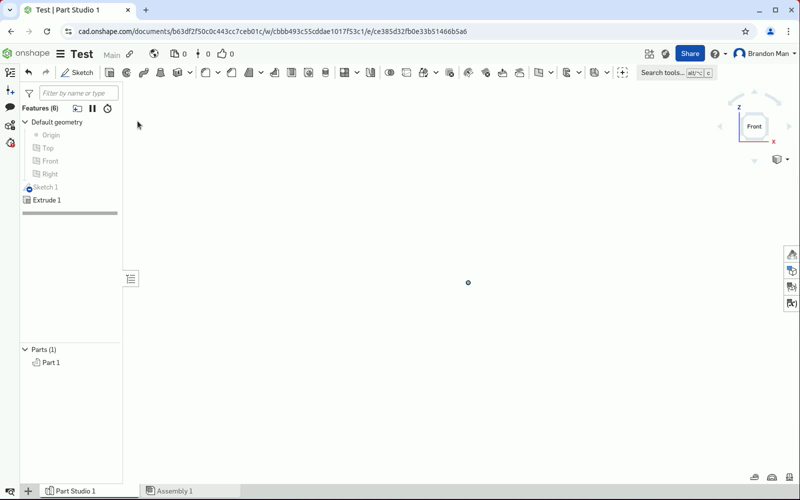
key(shift+h)
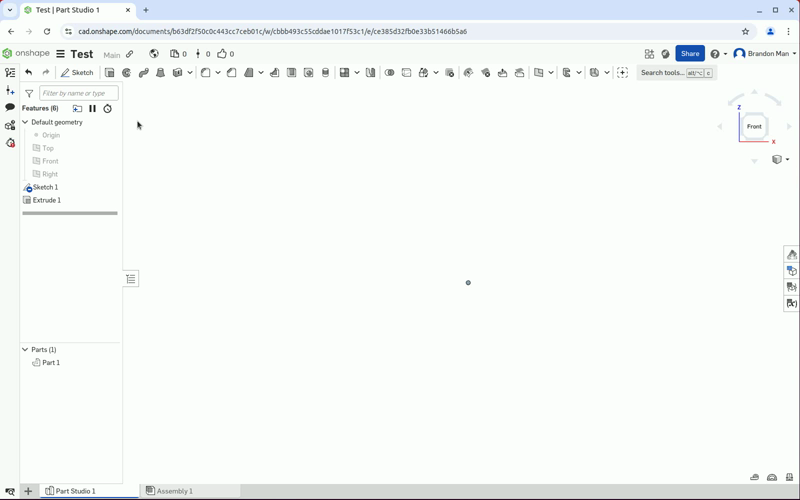
key(shift+h)
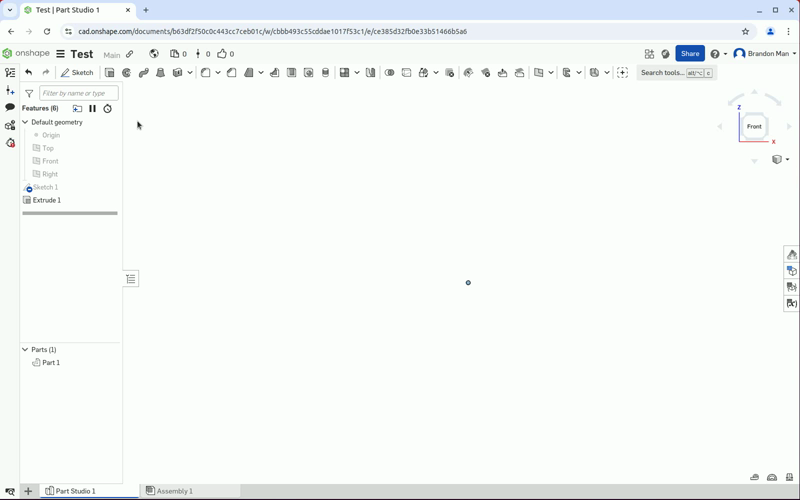
mouse_move(73, 189)
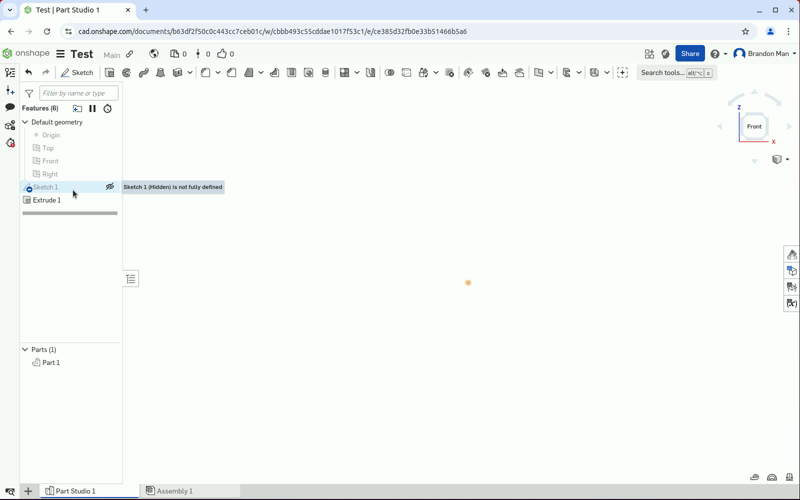
click(73, 189)
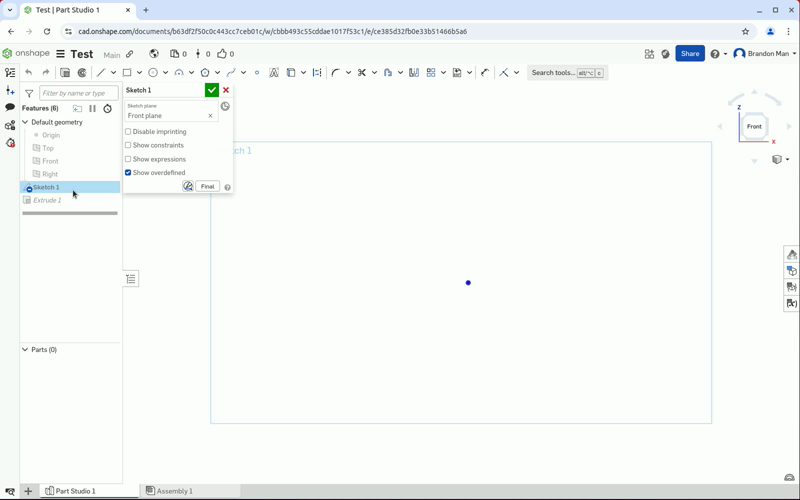
mouse_move(229, 92)
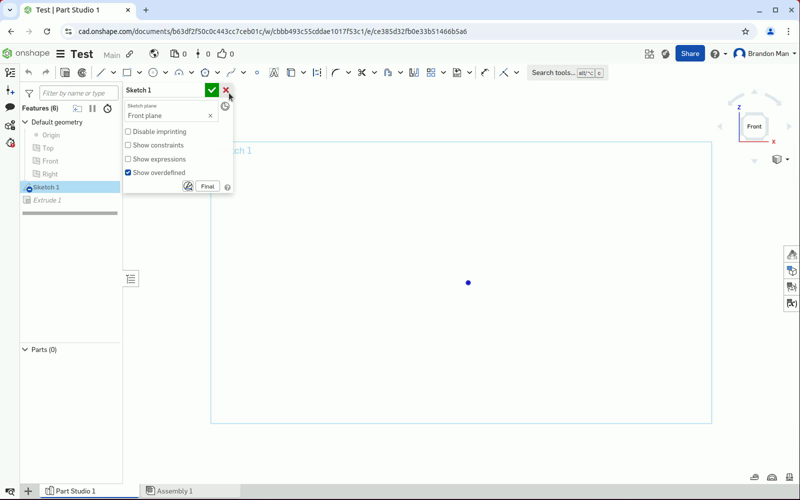
click(229, 92)
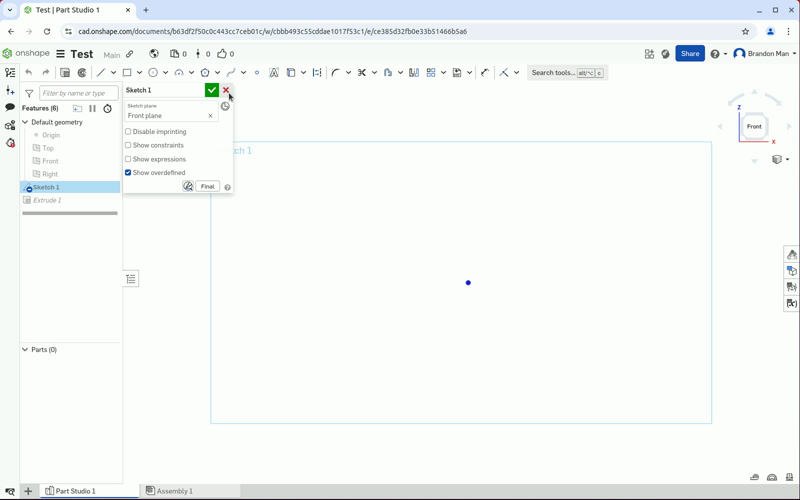
key(shift+s)
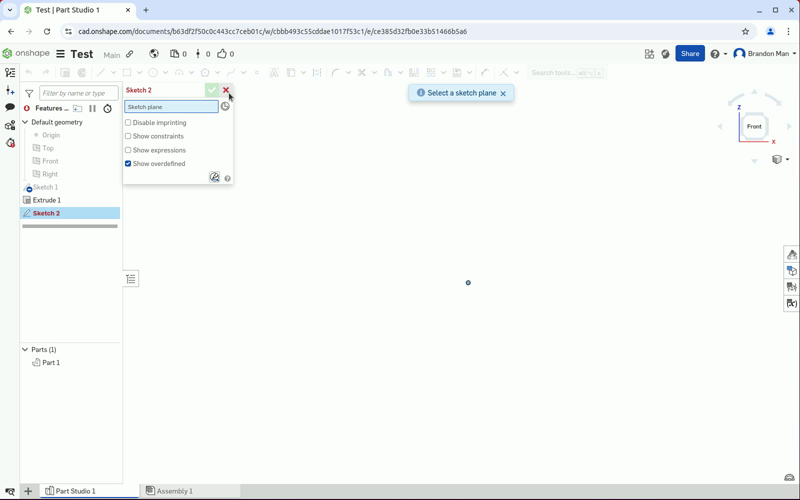
mouse_move(73, 163)
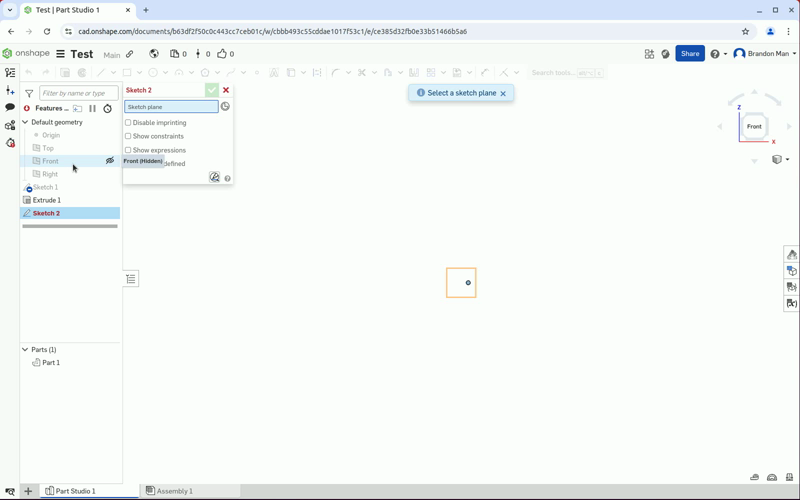
click(73, 163)
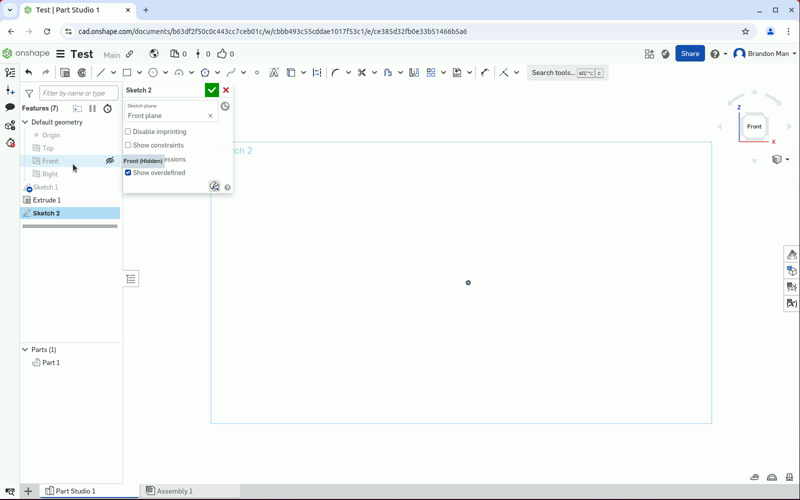
mouse_move(73, 352)
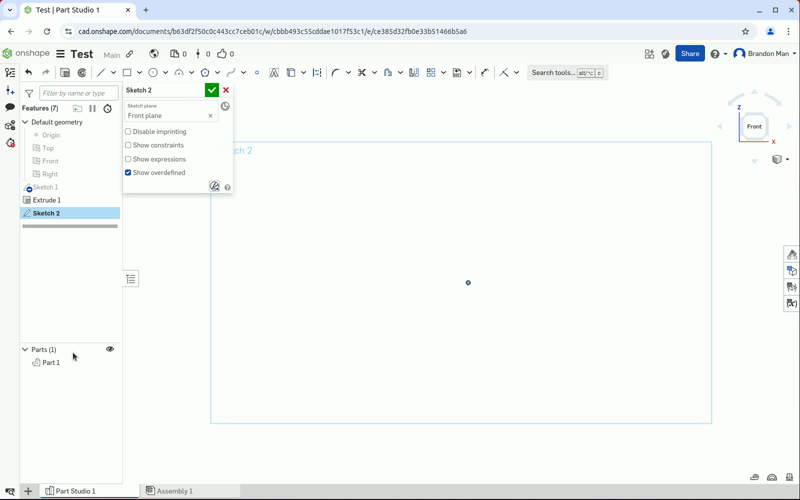
key(y)
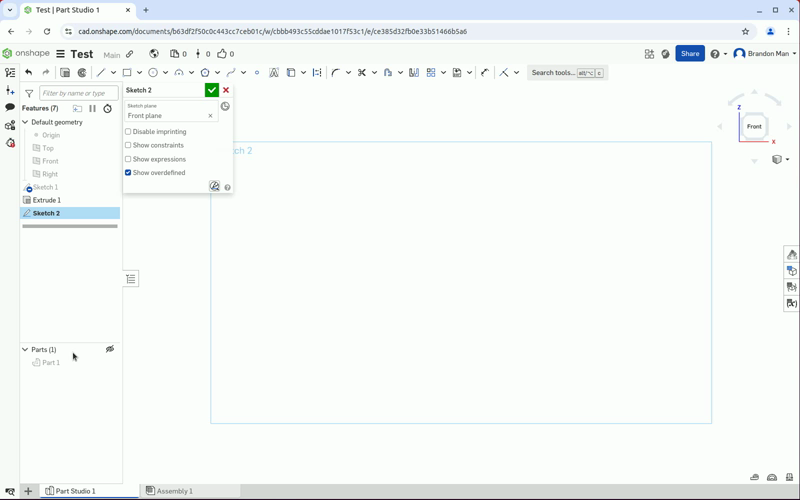
key(c)
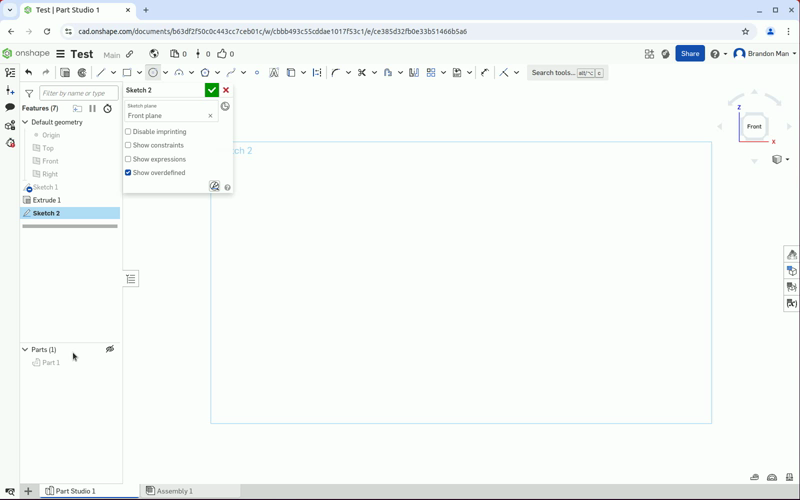
key_down(shift)
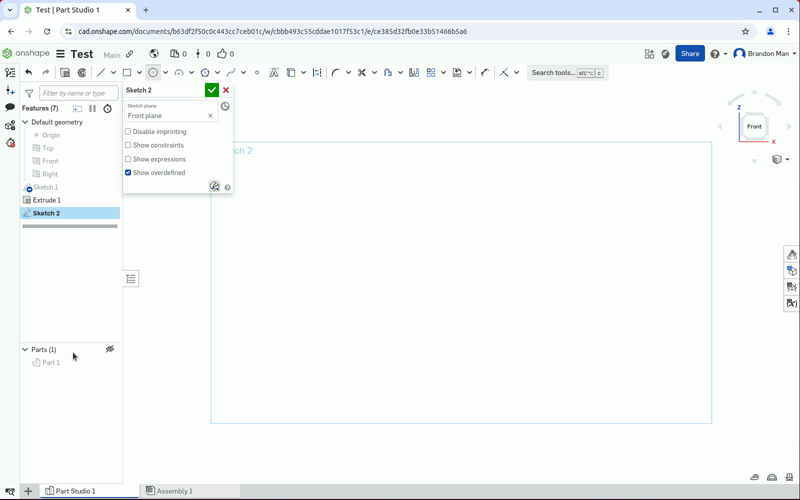
mouse_move(467, 288)
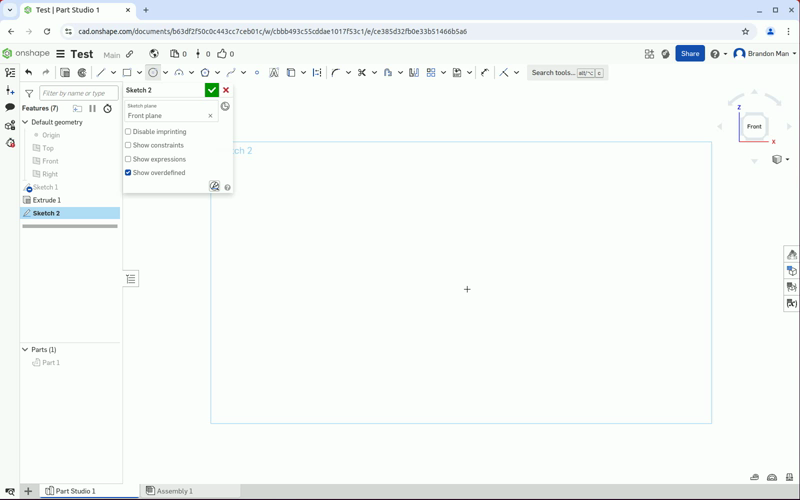
click(467, 288)
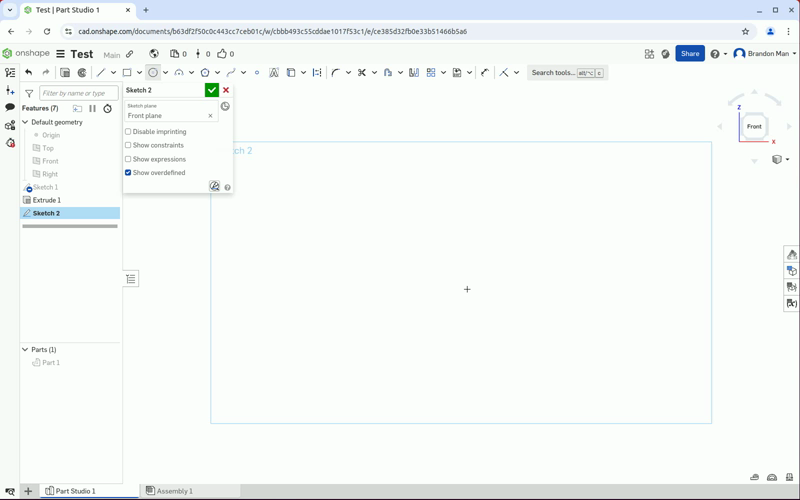
key_up(shift)
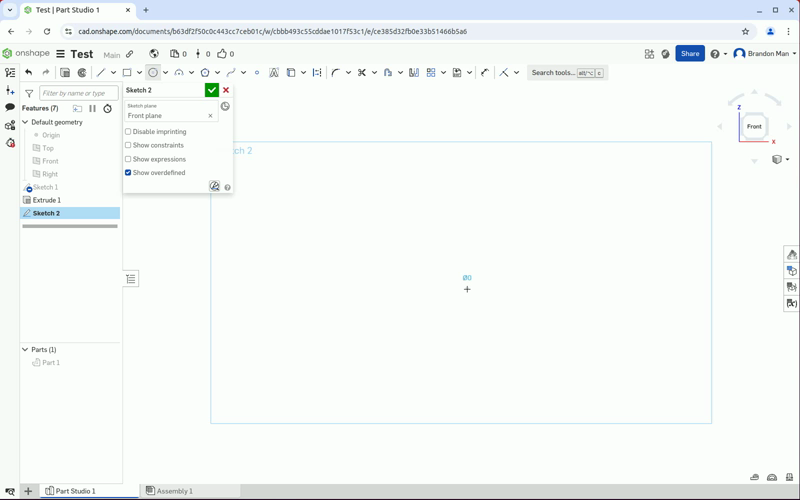
mouse_move(468, 288)
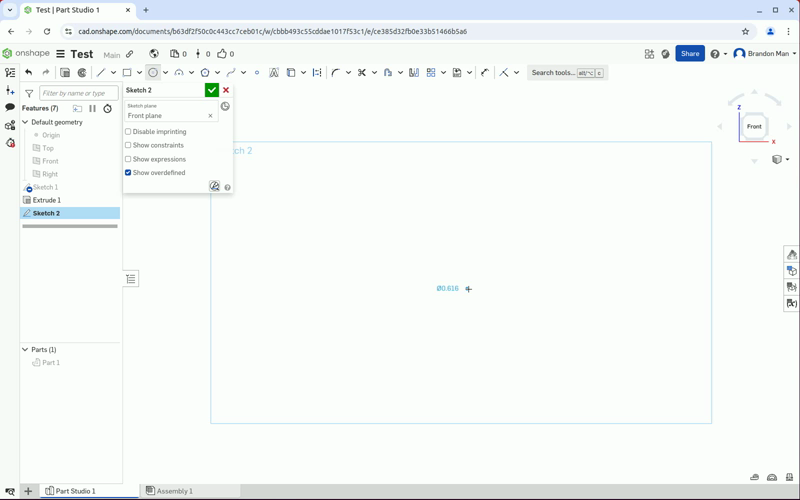
scroll(6)
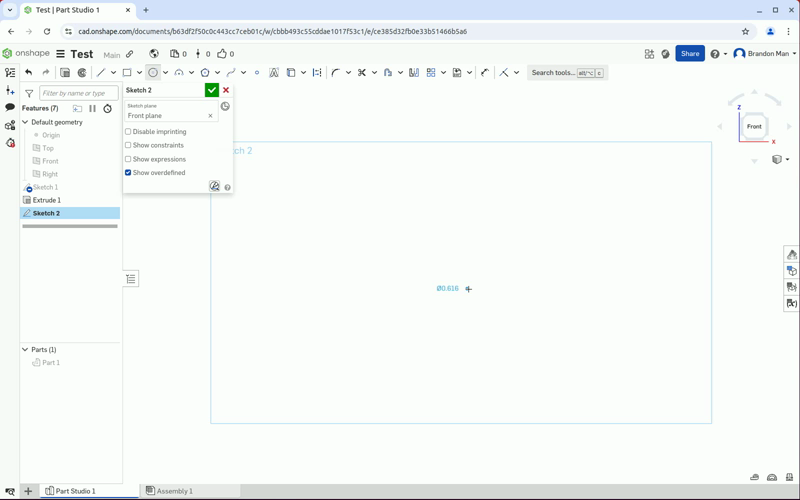
scroll(6)
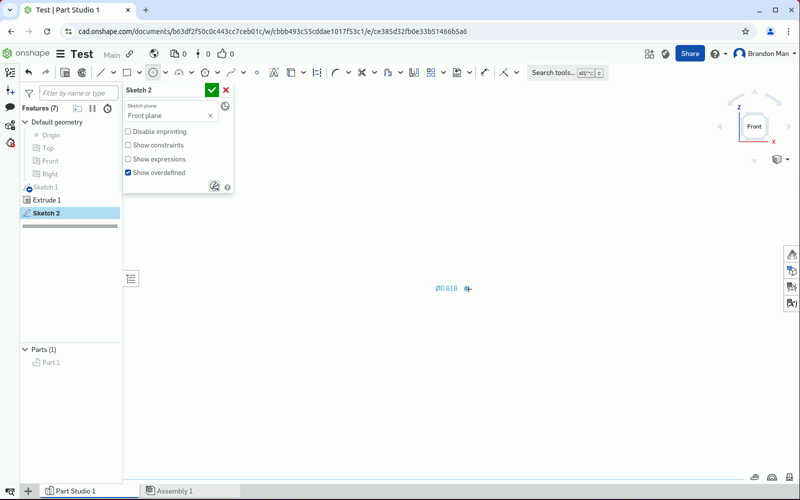
scroll(6)
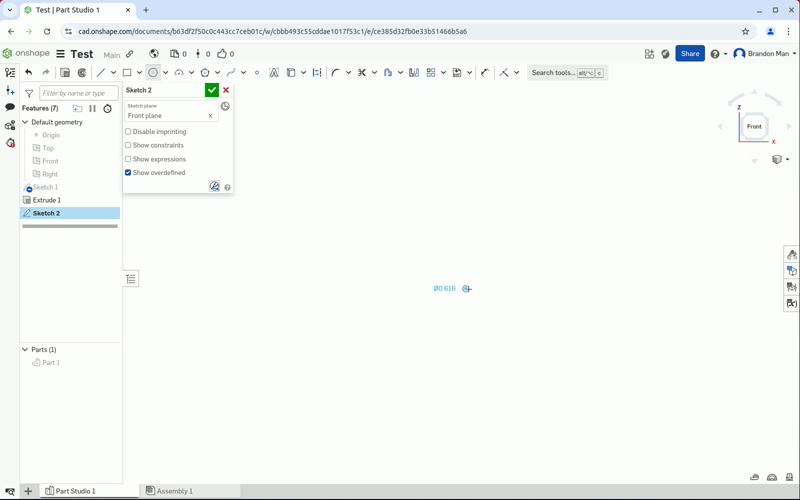
scroll(6)
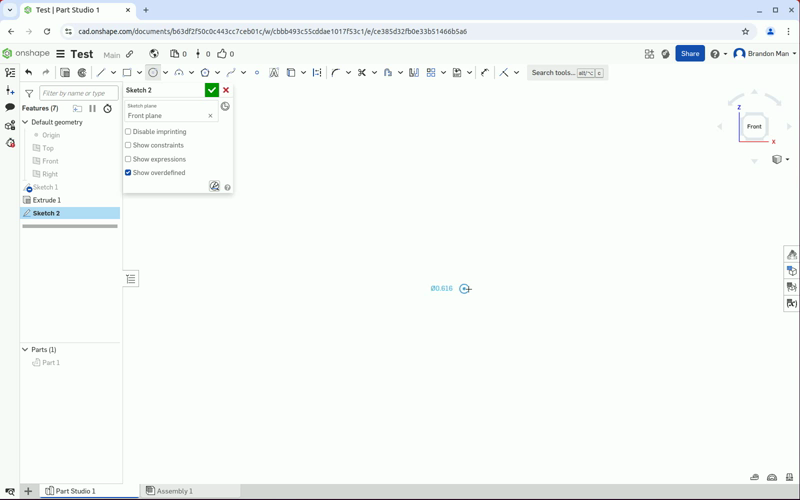
scroll(6)
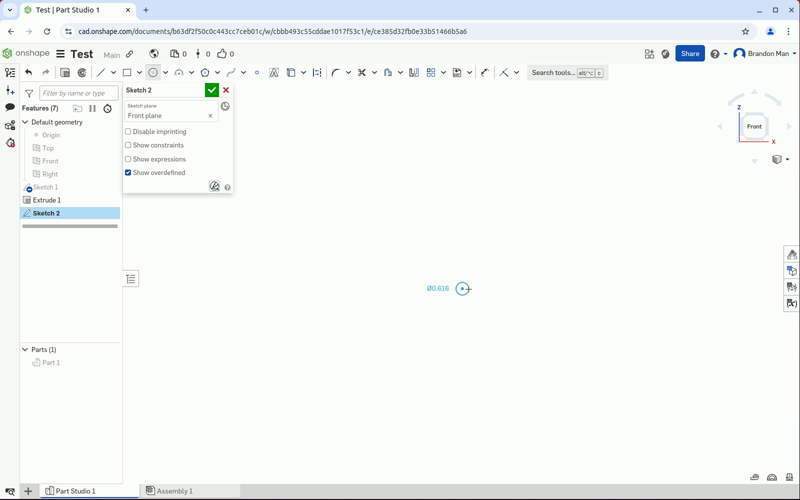
scroll(6)
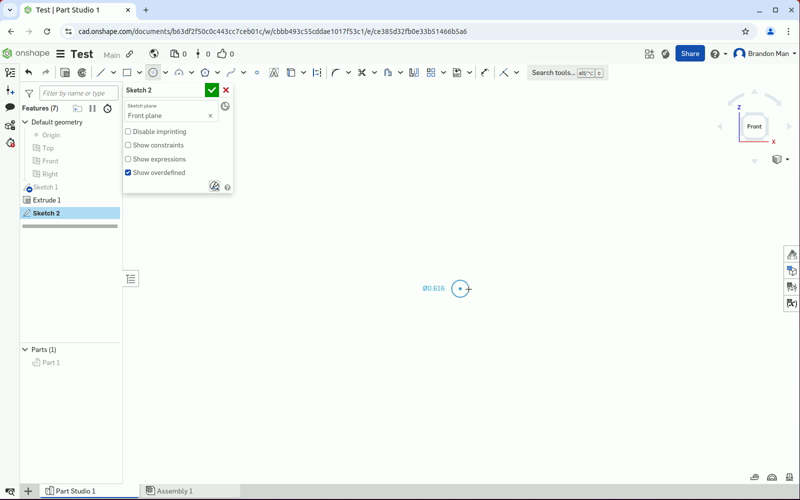
scroll(6)
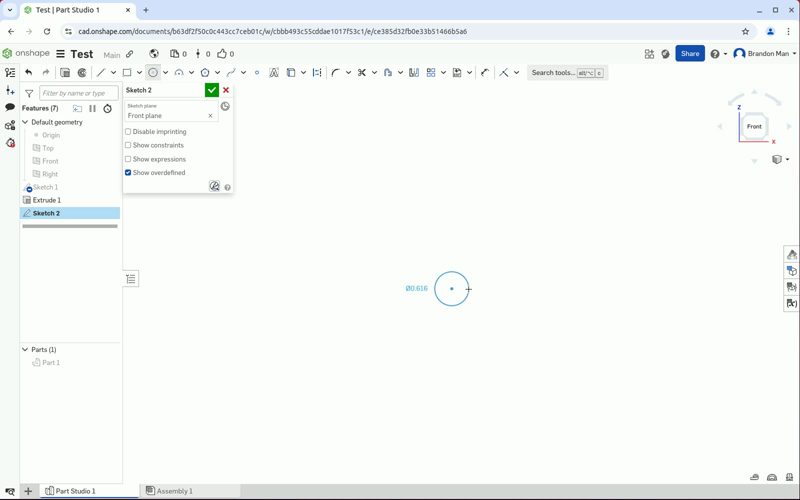
click(468, 288)
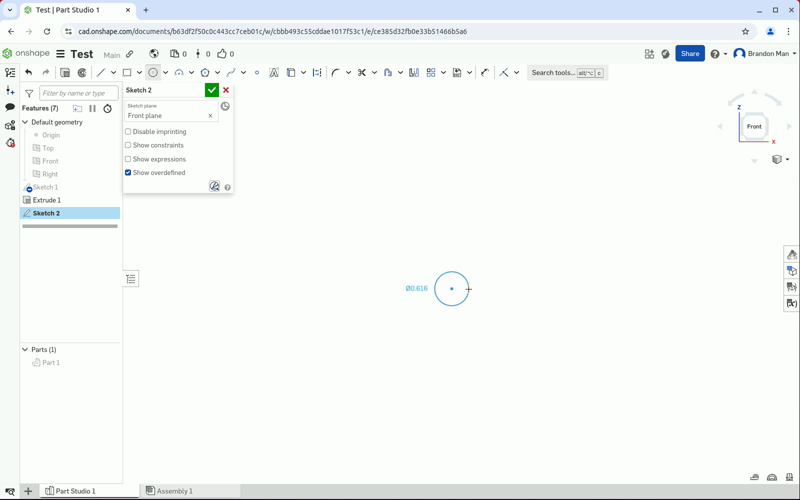
scroll(-6)
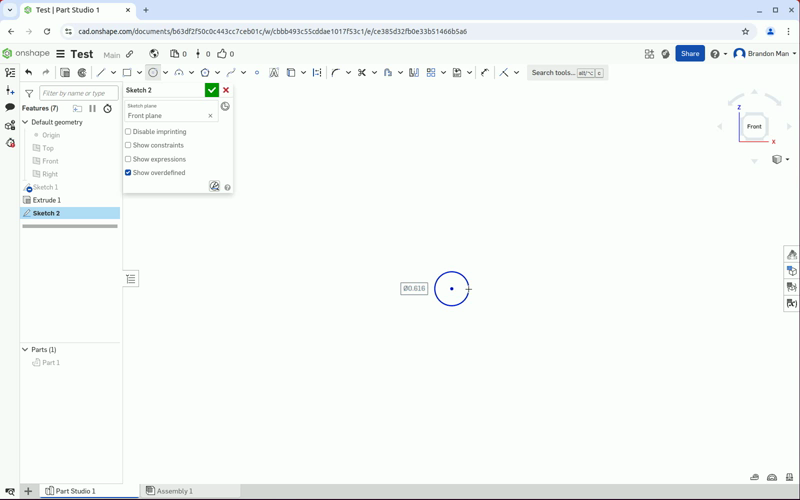
scroll(-6)
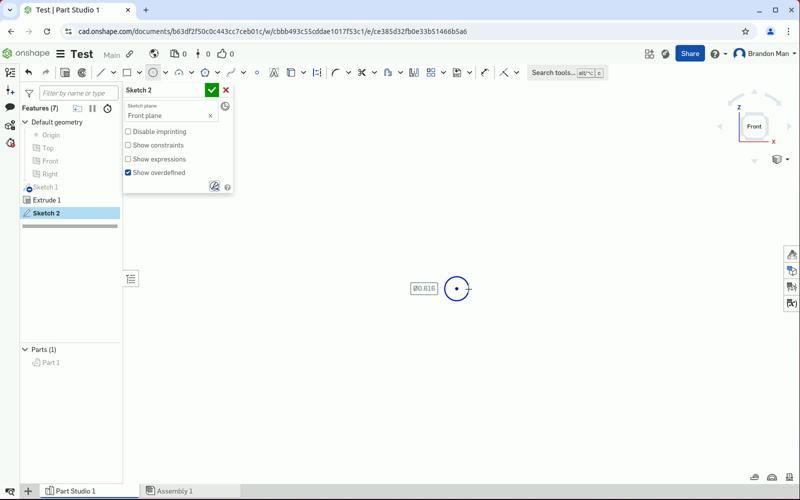
scroll(-6)
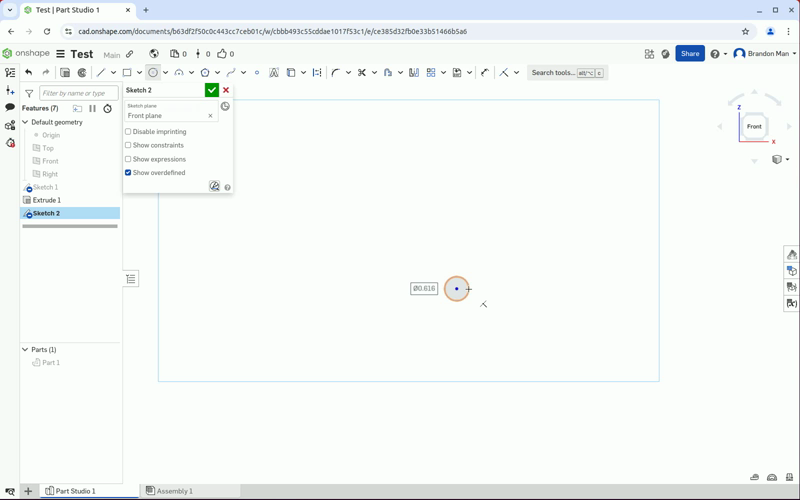
scroll(-6)
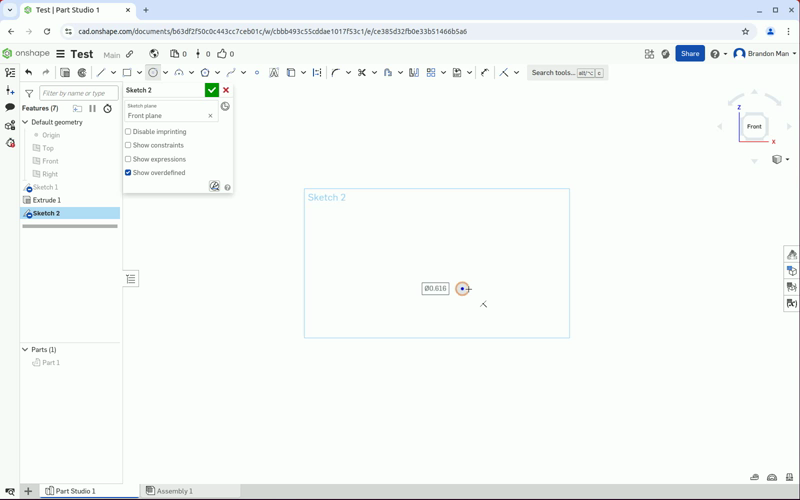
scroll(-6)
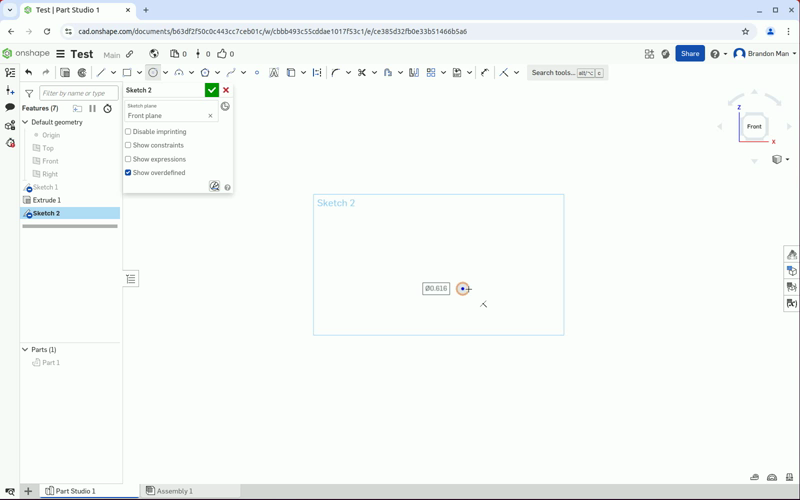
scroll(-6)
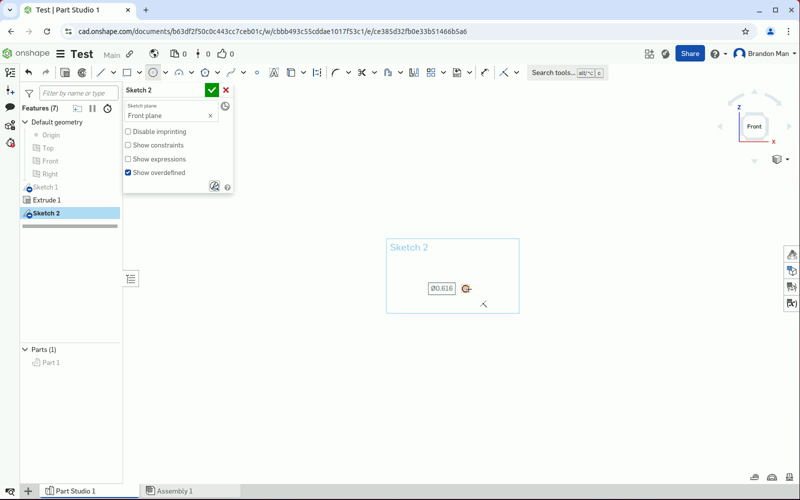
scroll(-6)
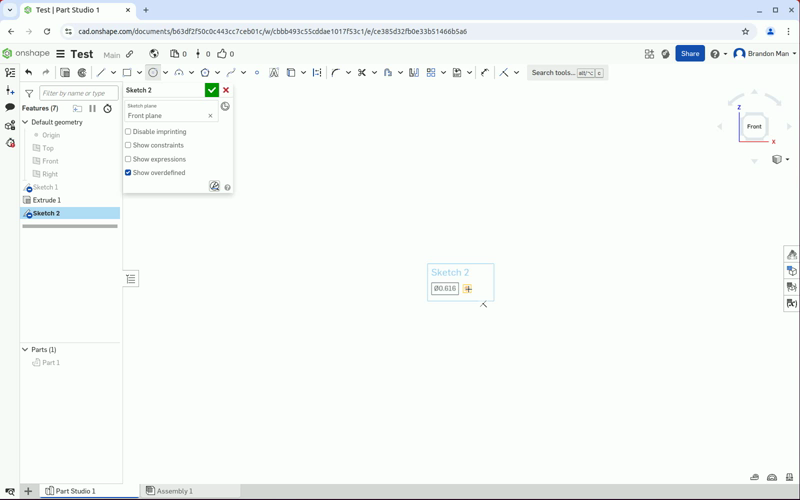
key(esc)
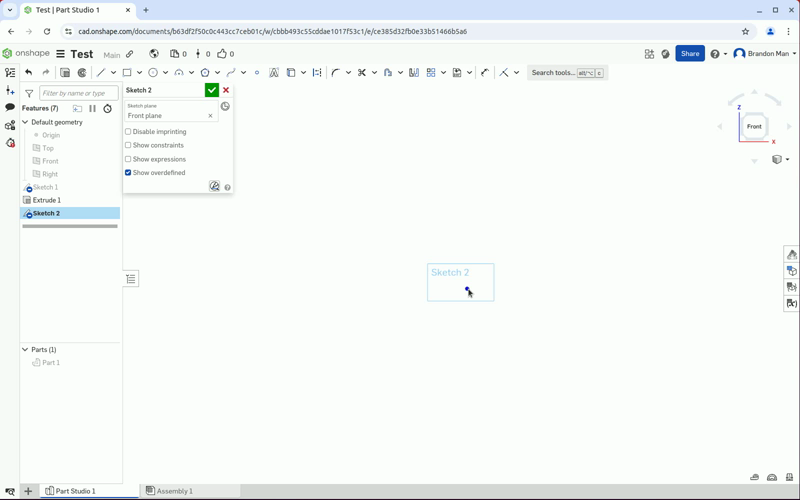
mouse_move(468, 290)
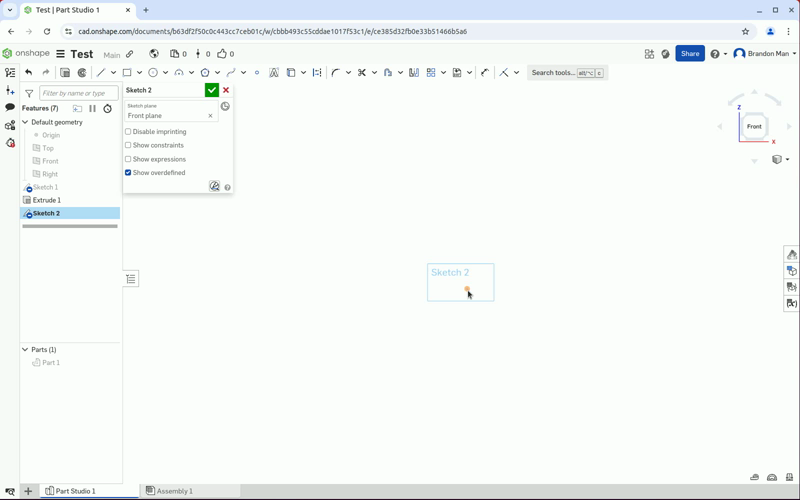
scroll(6)
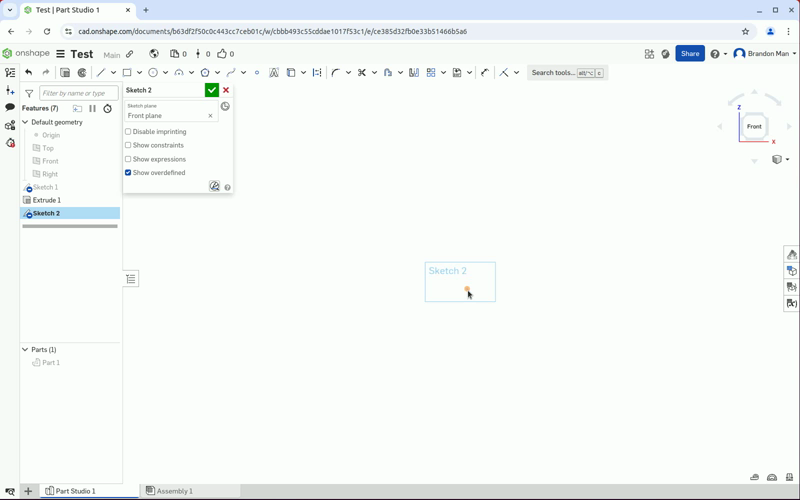
scroll(6)
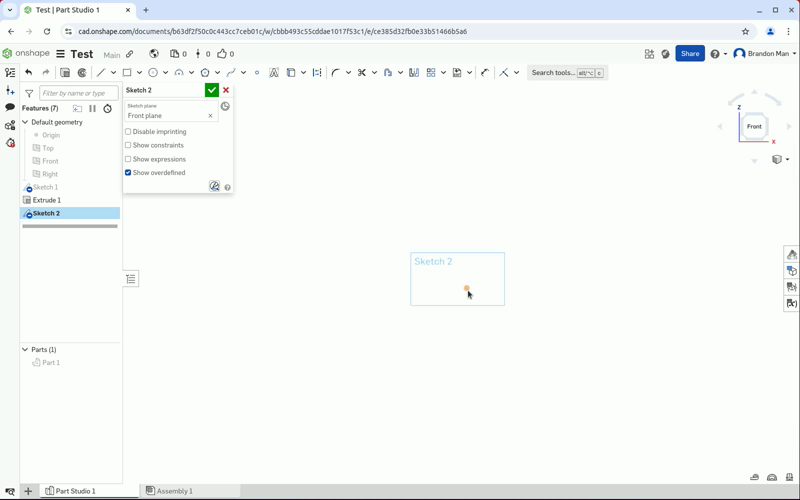
scroll(6)
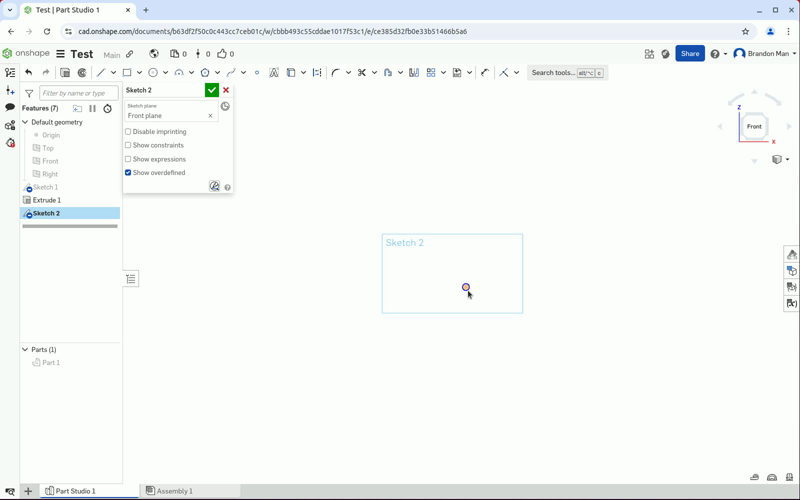
scroll(6)
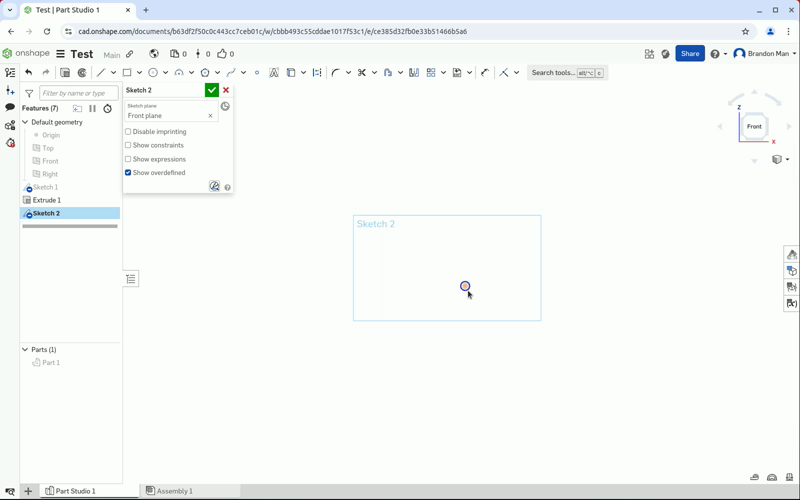
scroll(6)
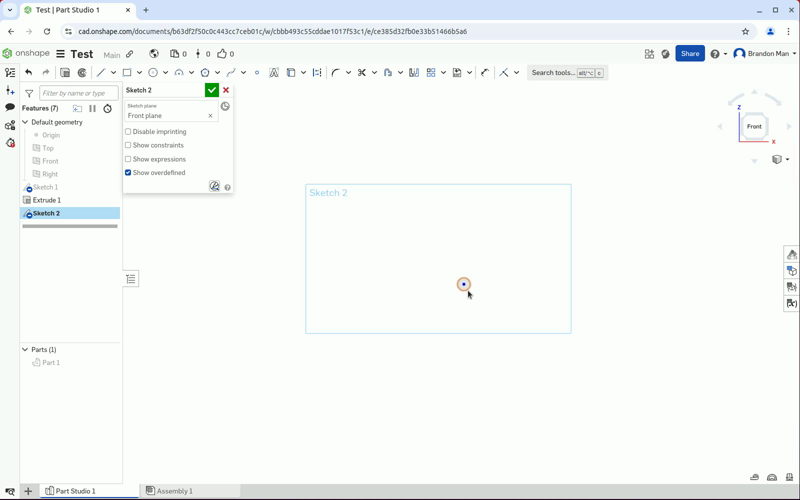
scroll(6)
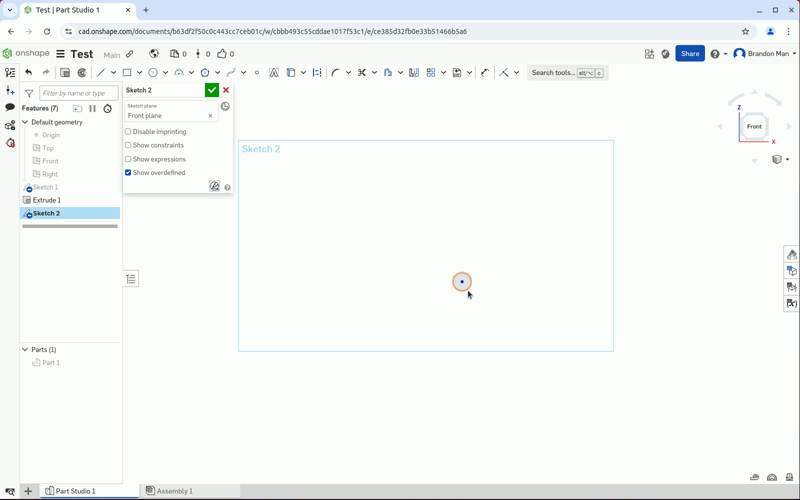
scroll(6)
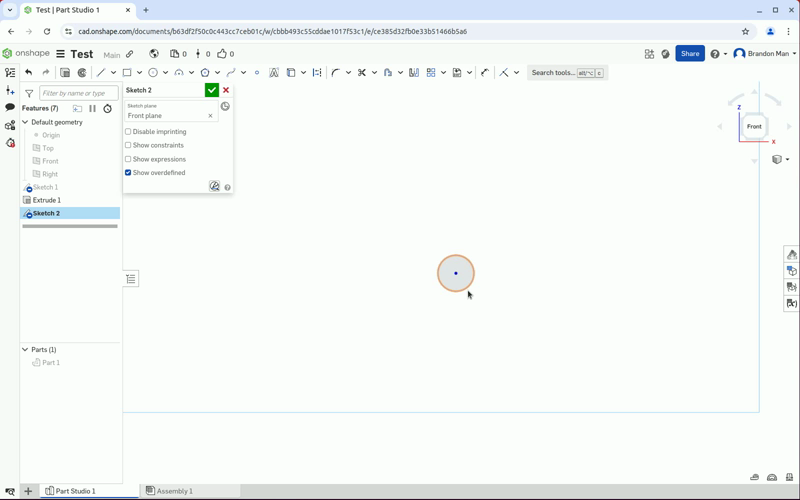
click(468, 290)
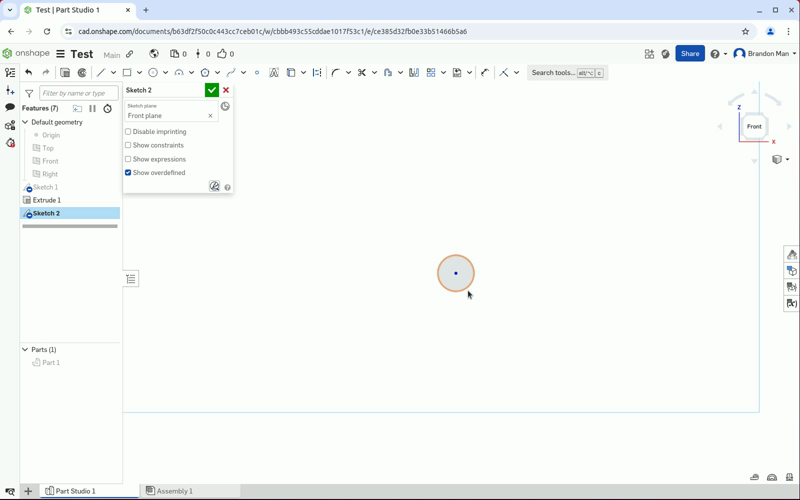
scroll(-6)
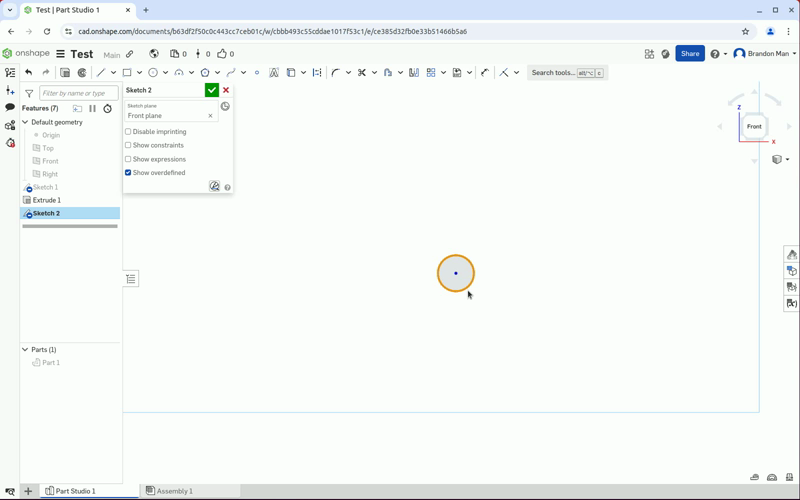
scroll(-6)
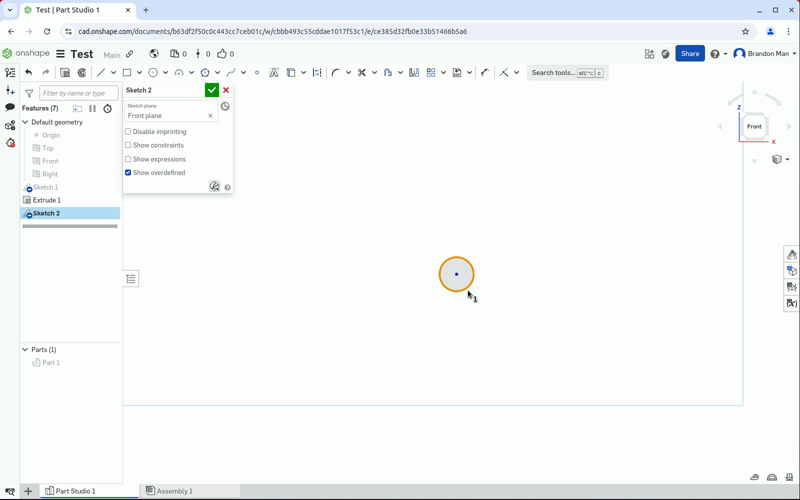
scroll(-6)
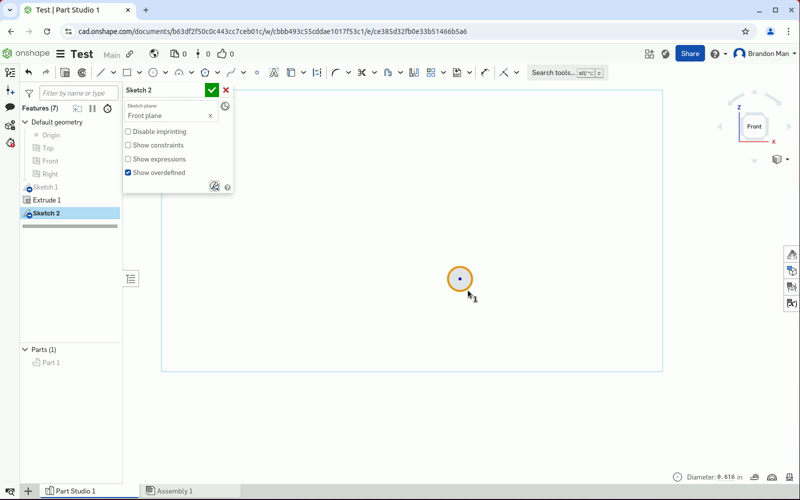
scroll(-6)
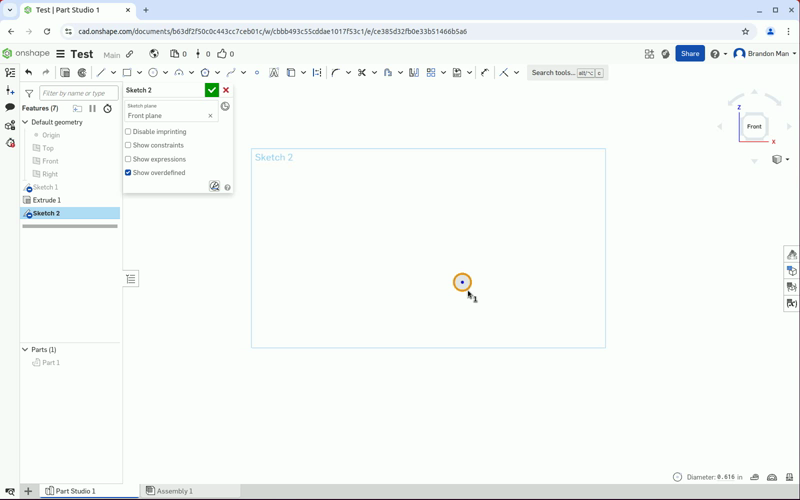
scroll(-6)
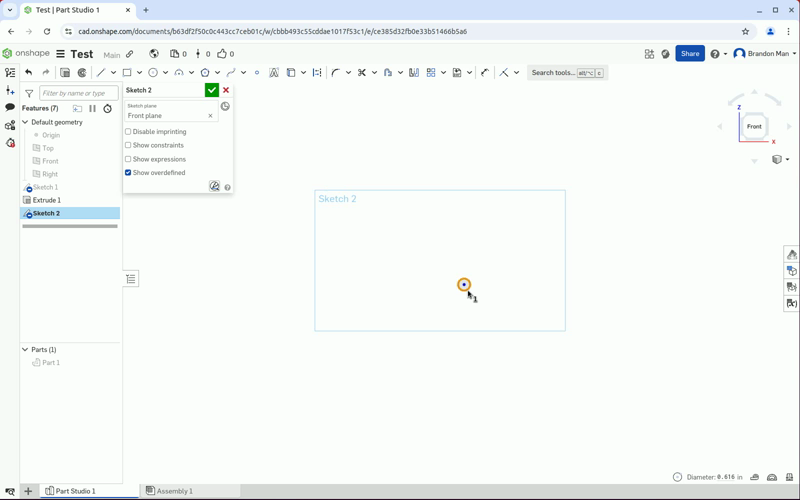
scroll(-6)
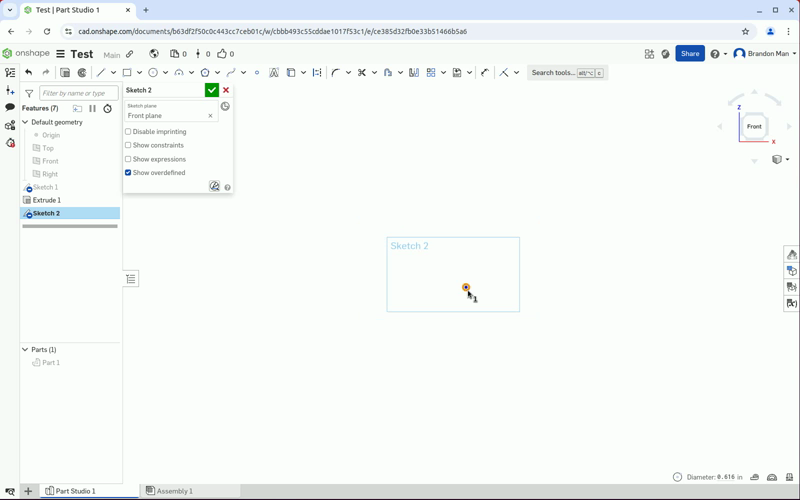
scroll(-6)
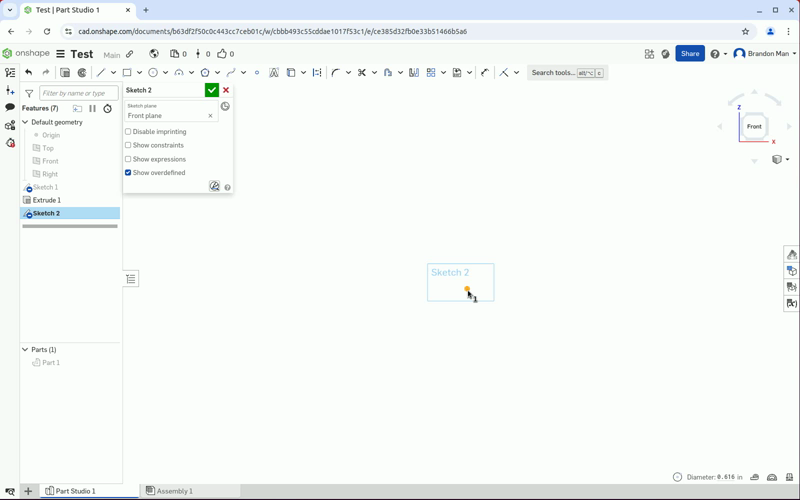
mouse_move(73, 352)
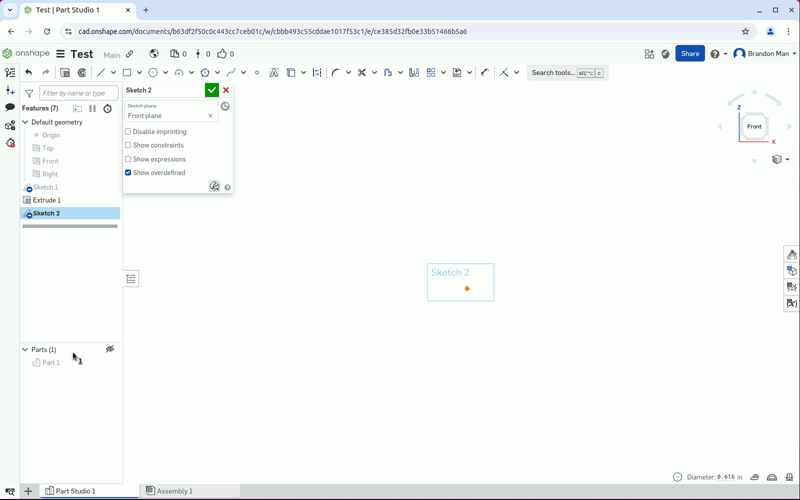
key(shift+y)
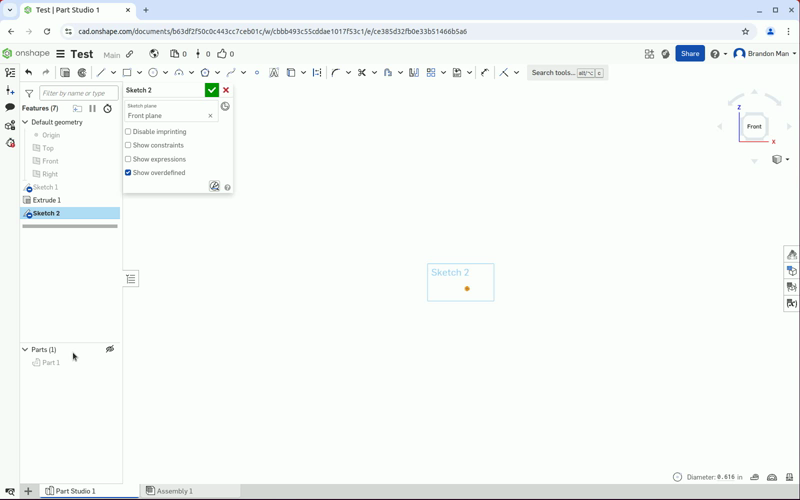
key(shift+e)
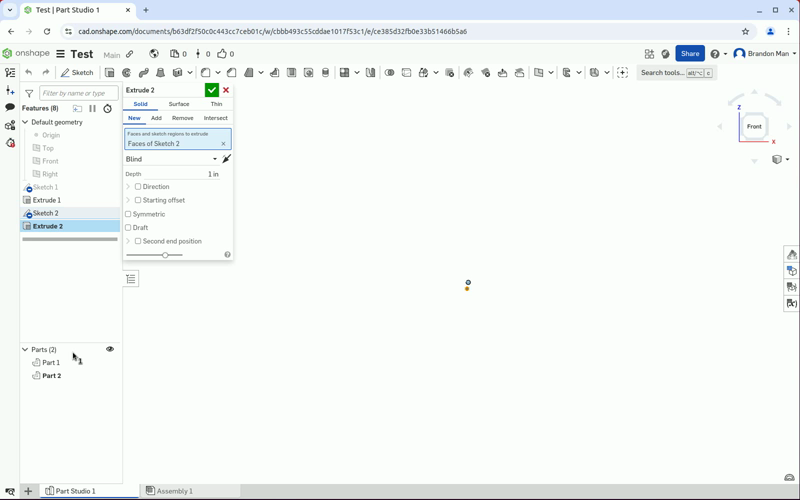
mouse_move(143, 106)
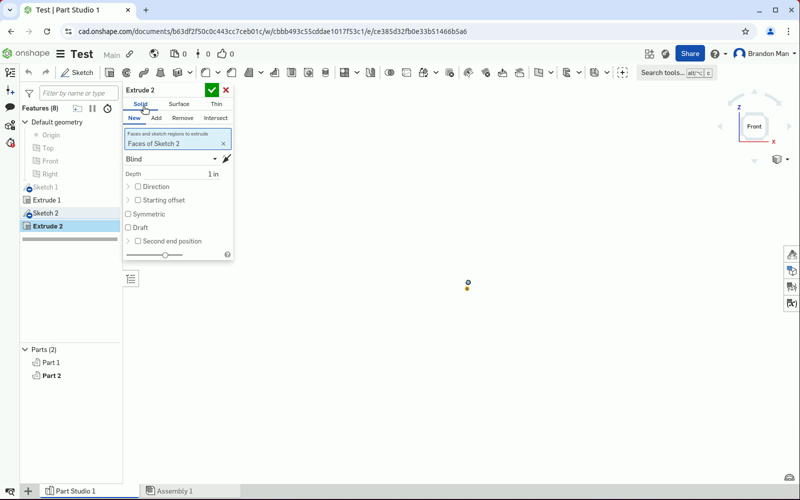
click(143, 106)
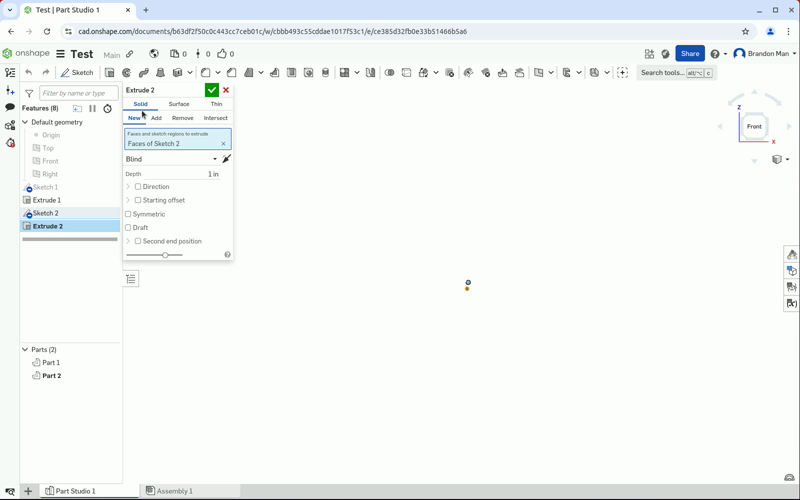
mouse_move(137, 120)
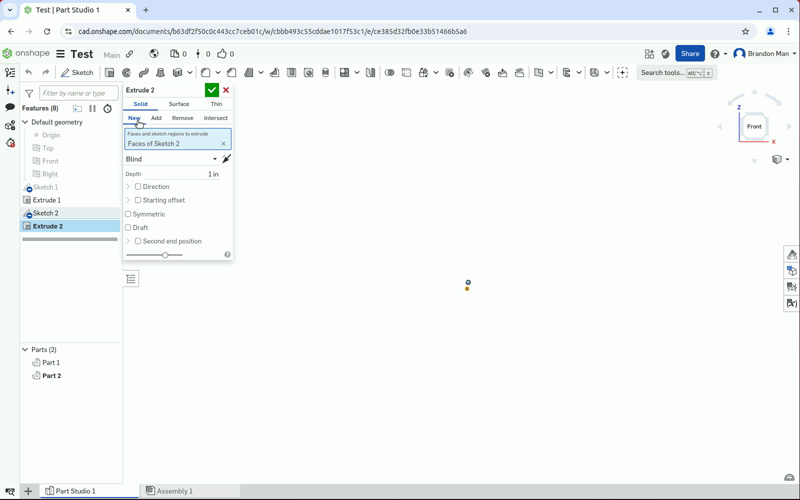
click(137, 120)
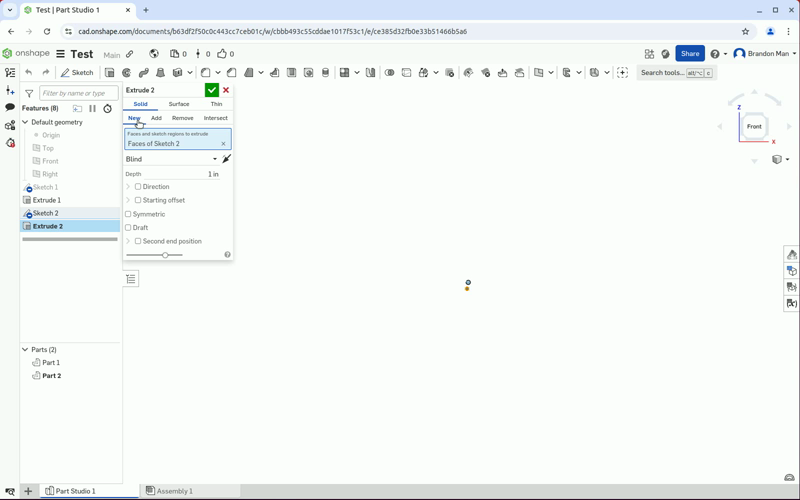
key(tab, 4)
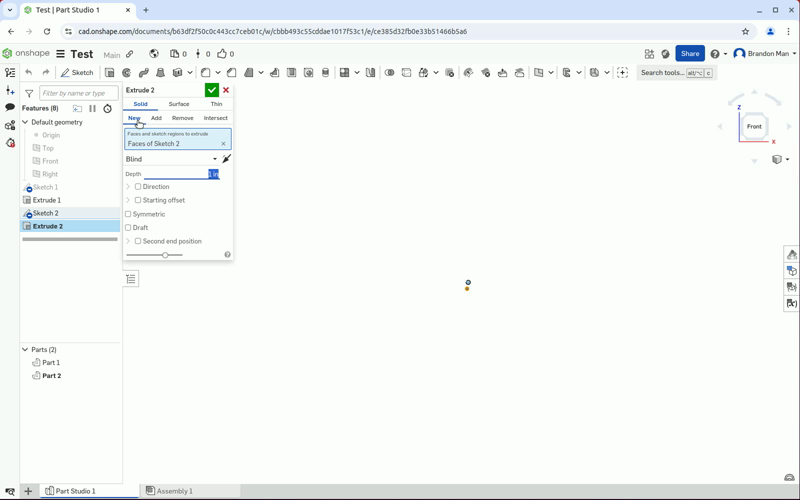
text(23.108)
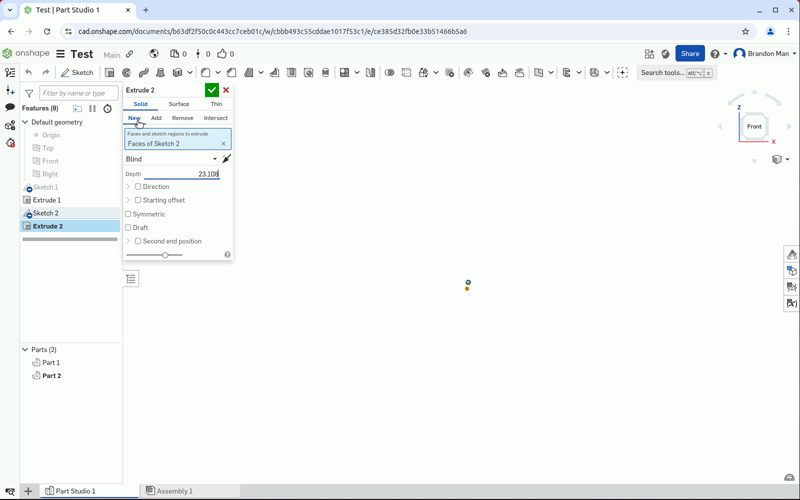
key(enter)
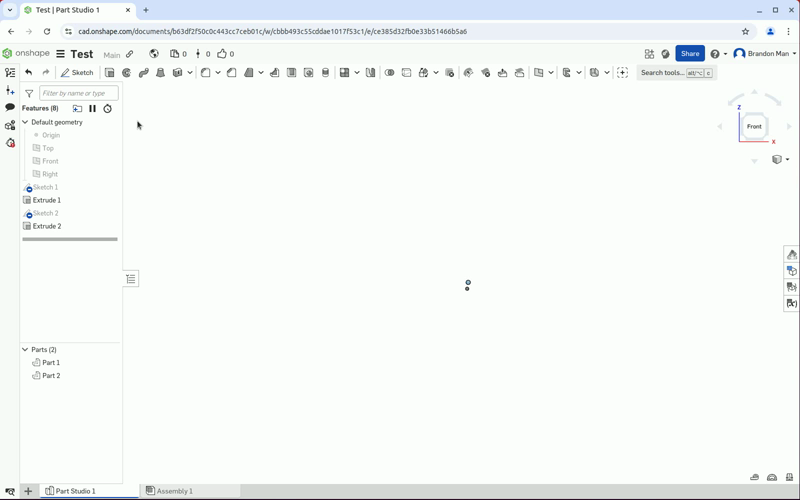
key(shift+h)
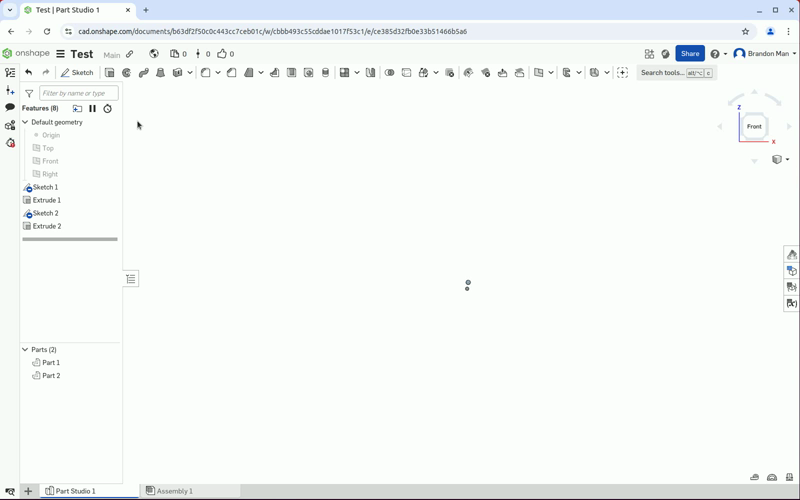
key(shift+h)
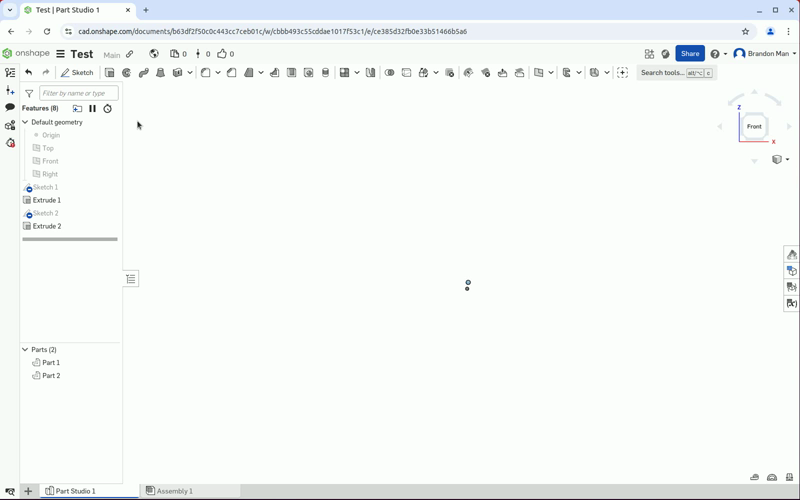
mouse_move(73, 189)
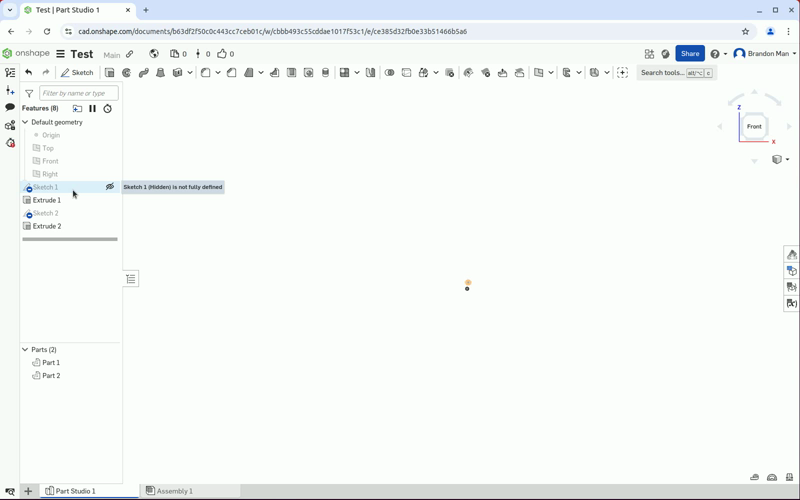
click(73, 189)
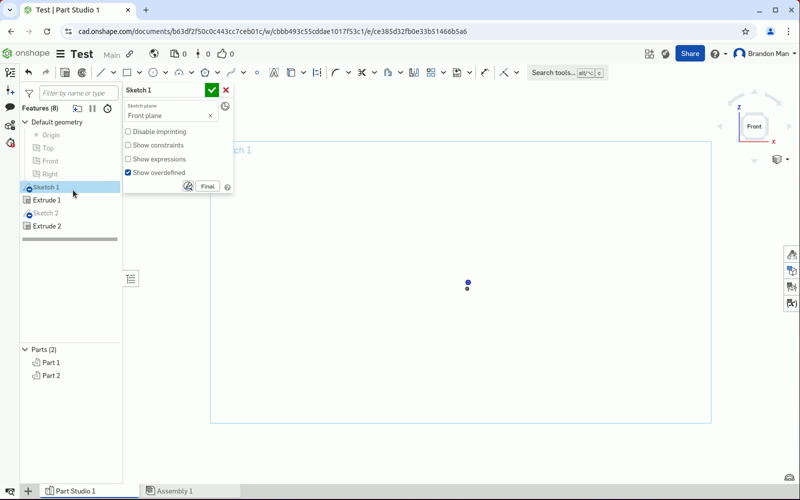
mouse_move(229, 92)
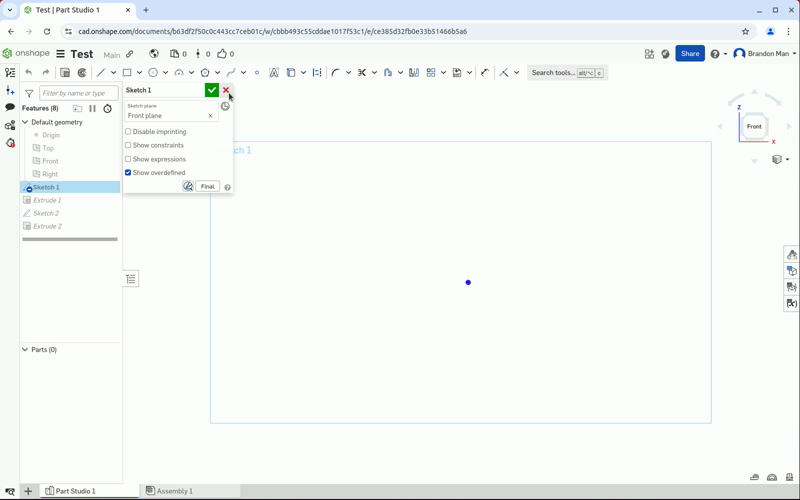
click(229, 92)
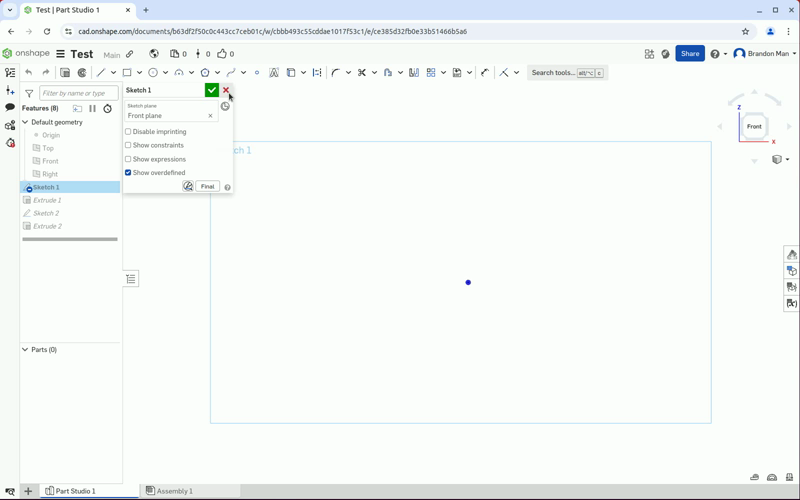
key(shift+s)
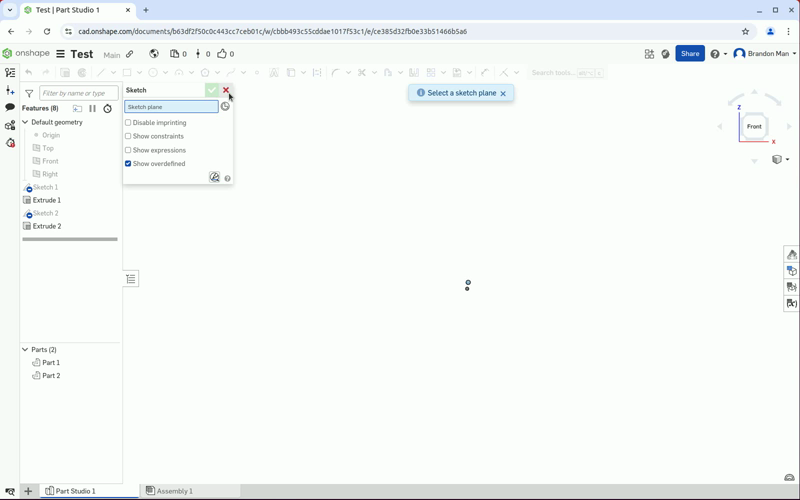
mouse_move(73, 163)
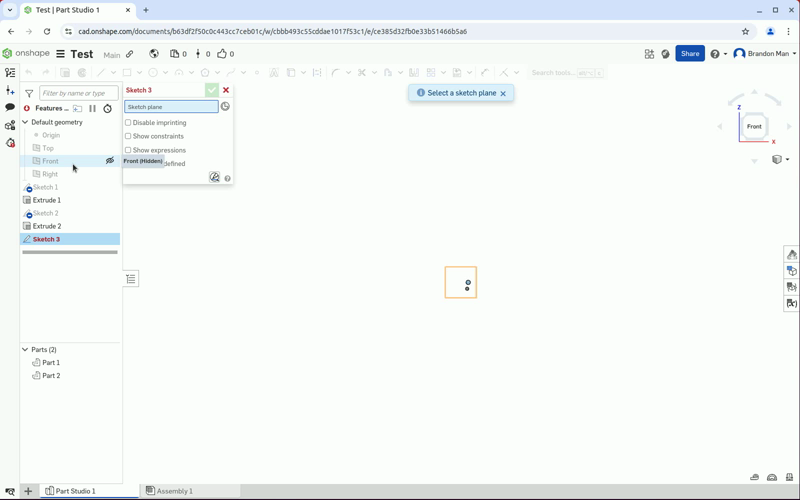
click(73, 163)
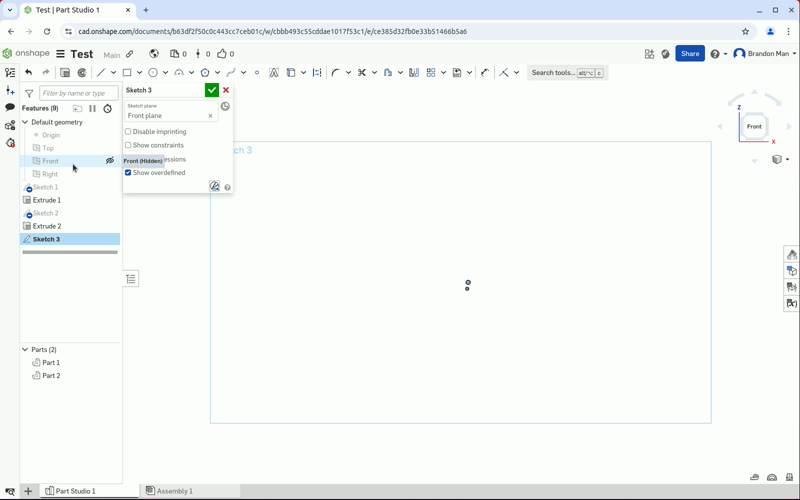
mouse_move(73, 352)
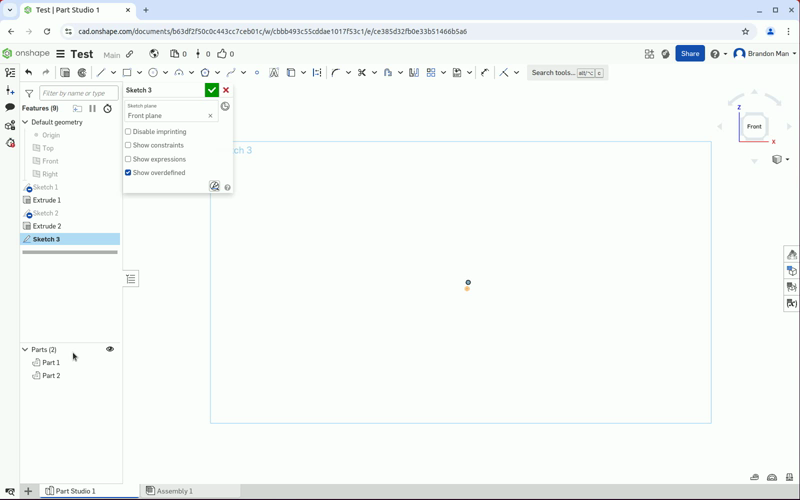
key(y)
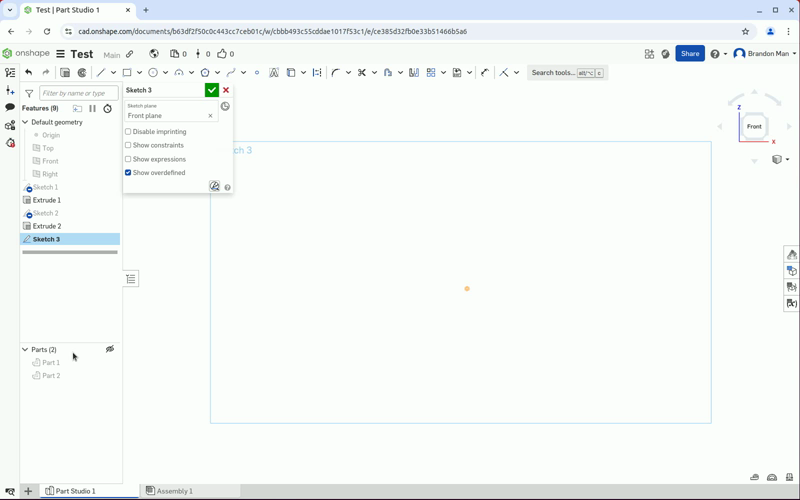
key(c)
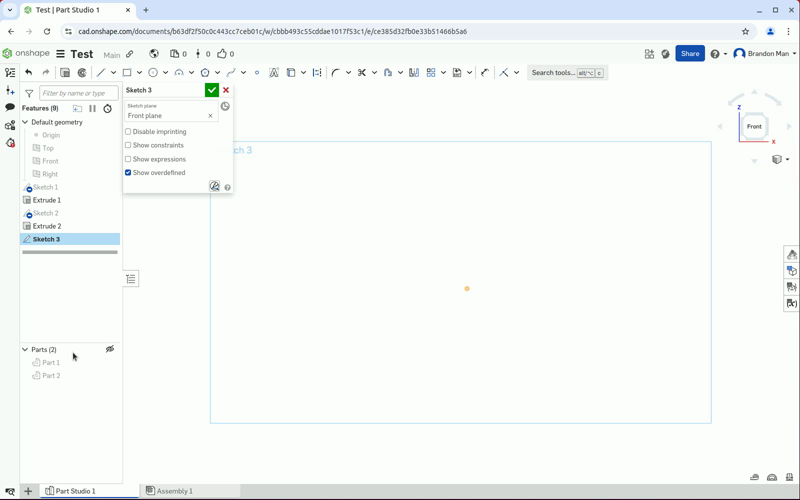
key_down(shift)
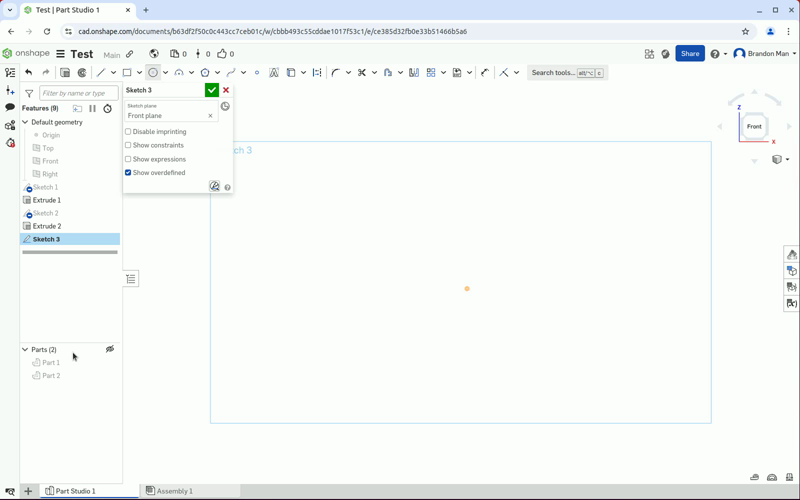
mouse_move(467, 276)
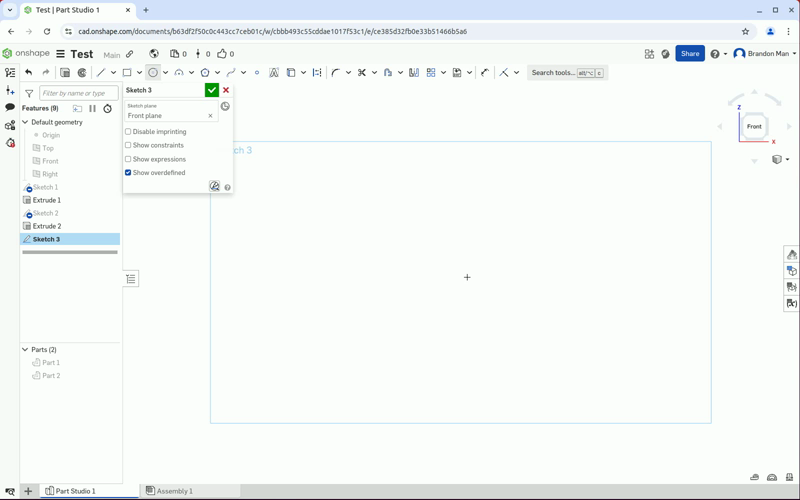
click(467, 276)
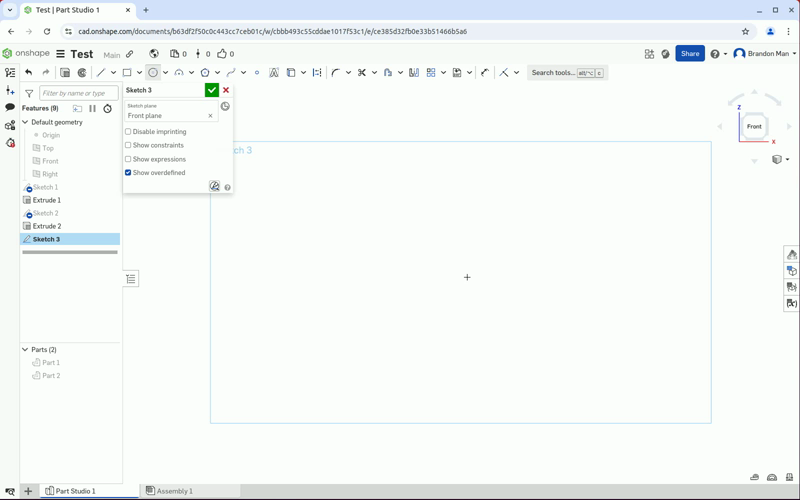
key_up(shift)
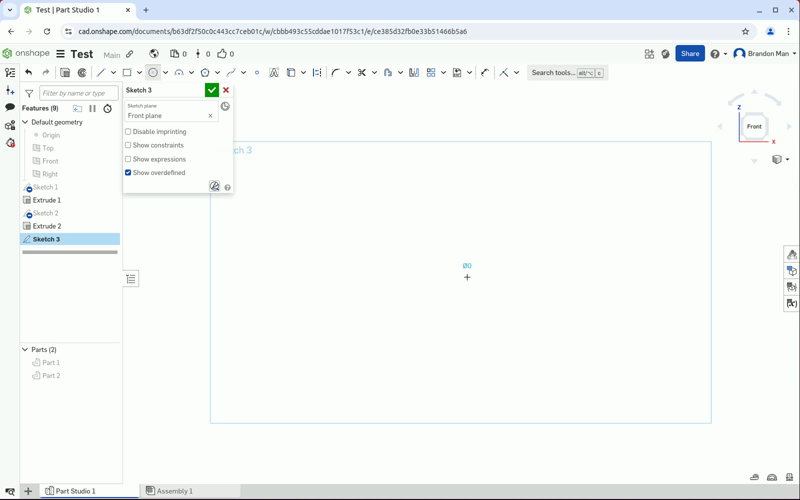
mouse_move(468, 276)
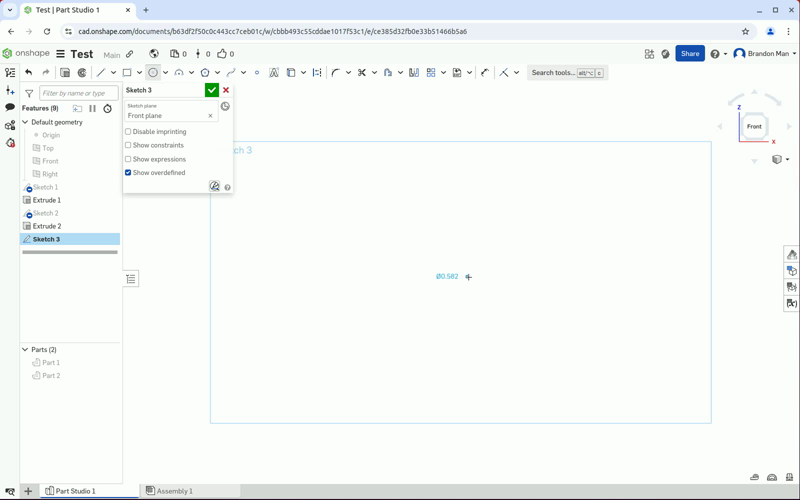
scroll(6)
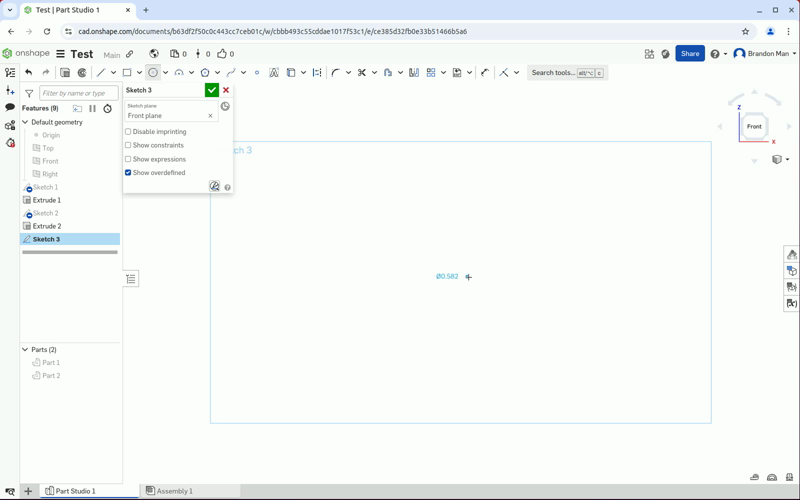
scroll(6)
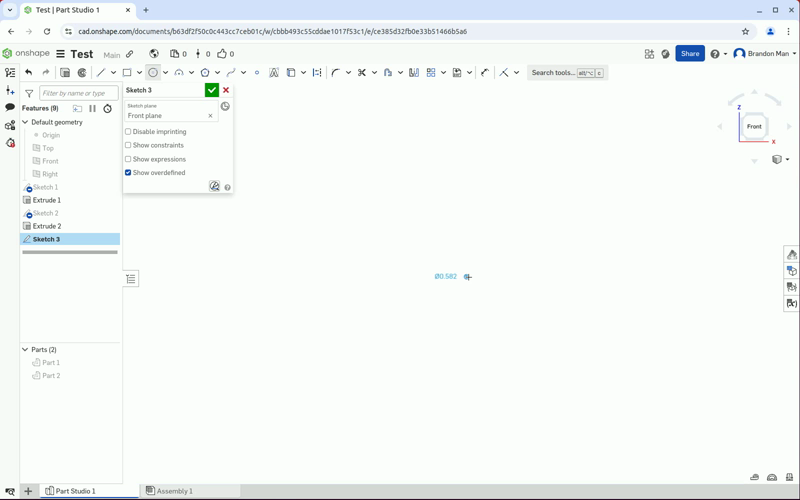
scroll(6)
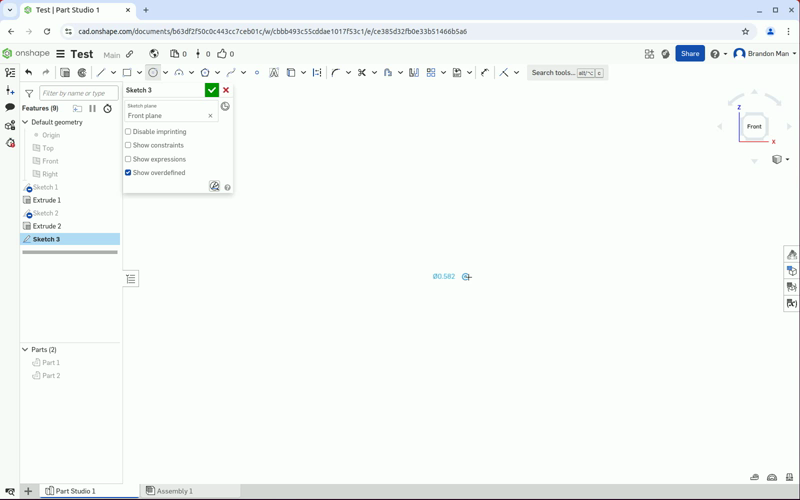
scroll(6)
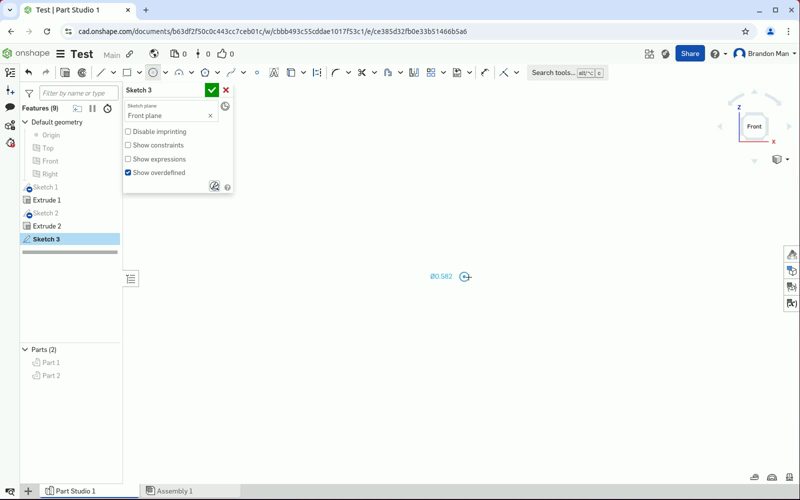
scroll(6)
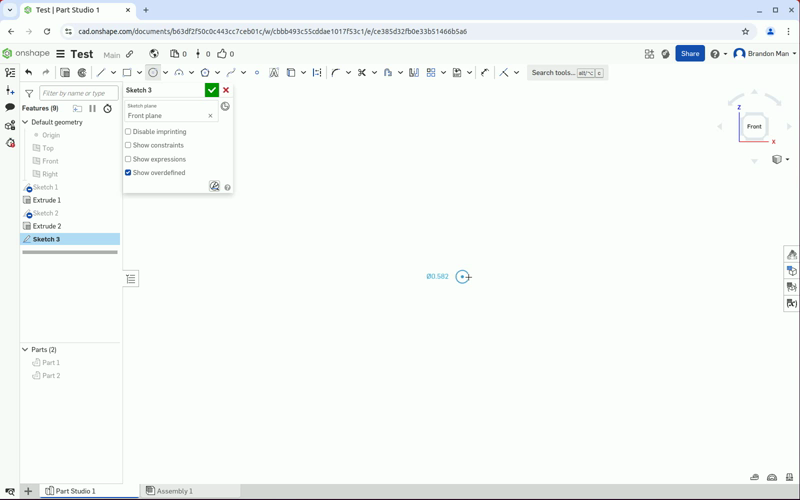
scroll(6)
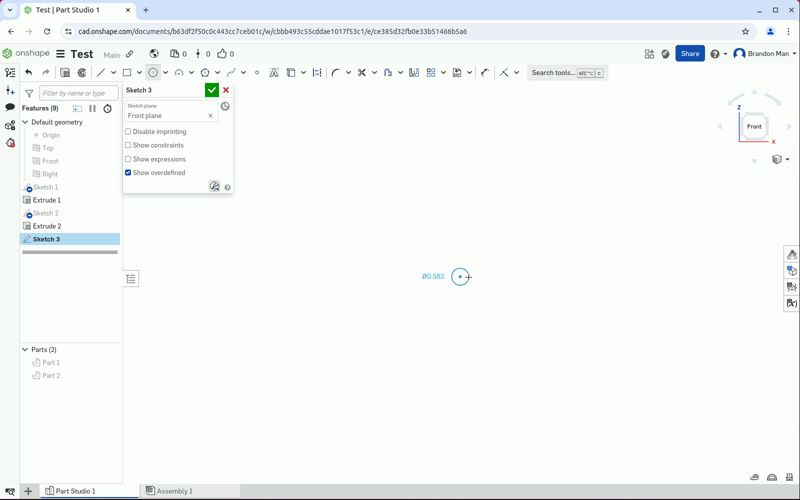
scroll(6)
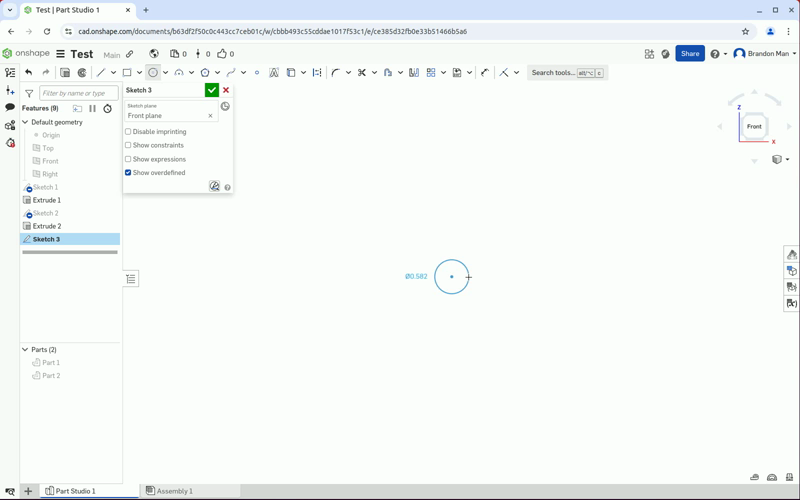
click(468, 276)
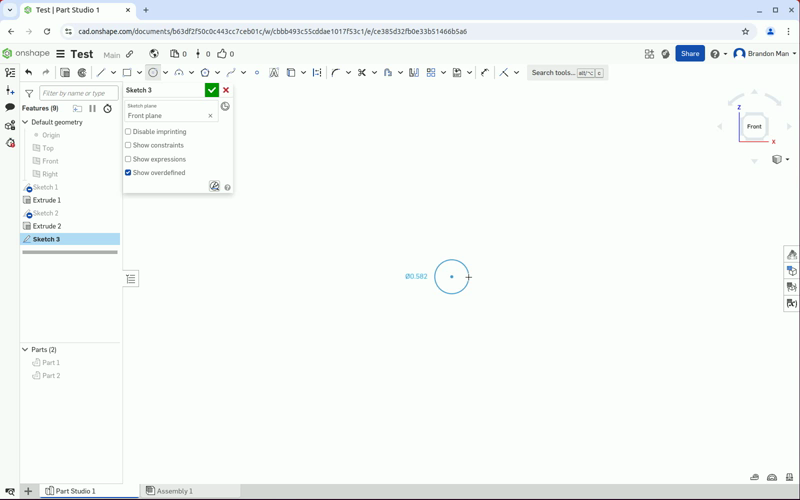
scroll(-6)
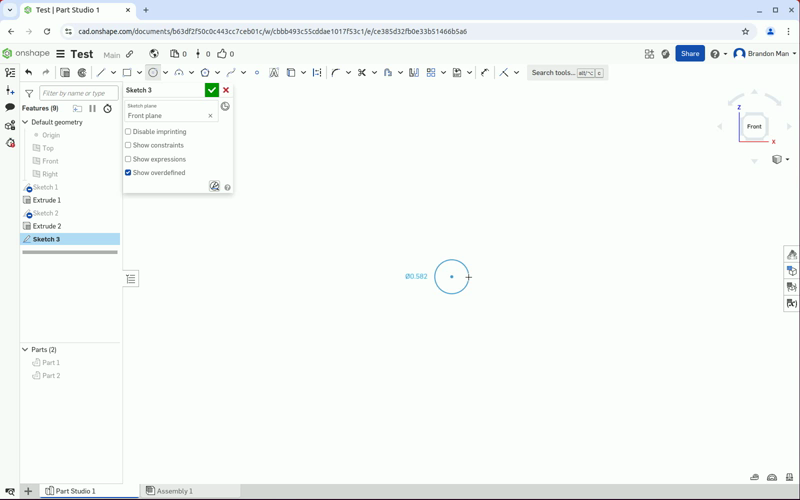
scroll(-6)
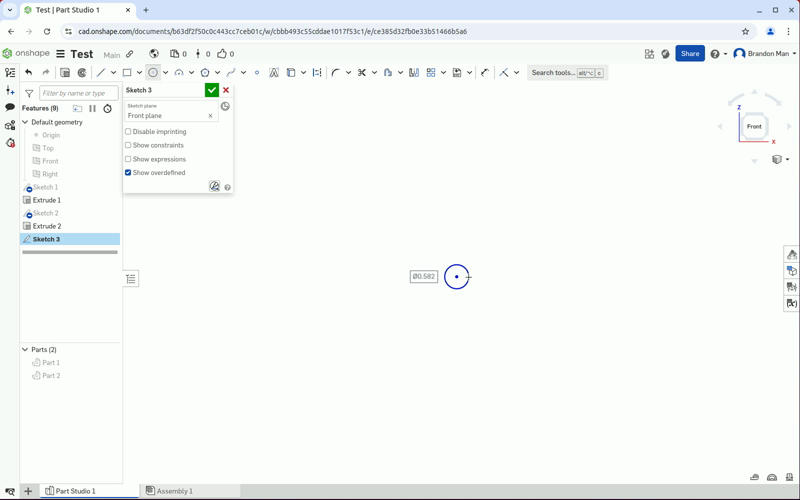
scroll(-6)
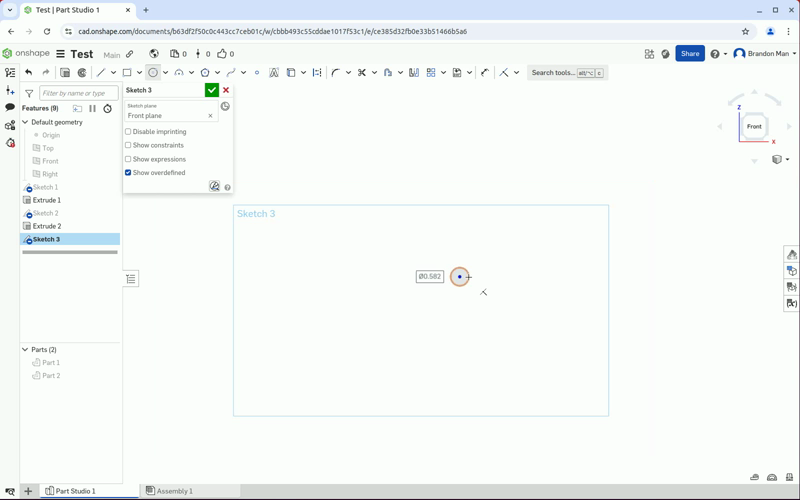
scroll(-6)
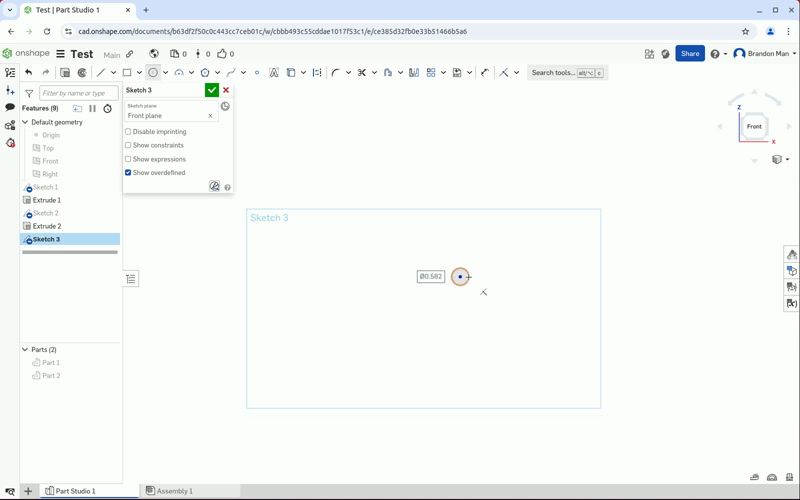
scroll(-6)
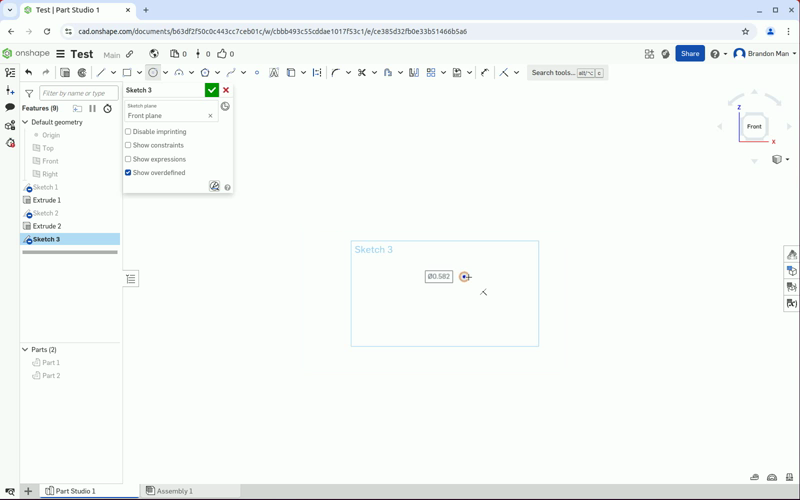
scroll(-6)
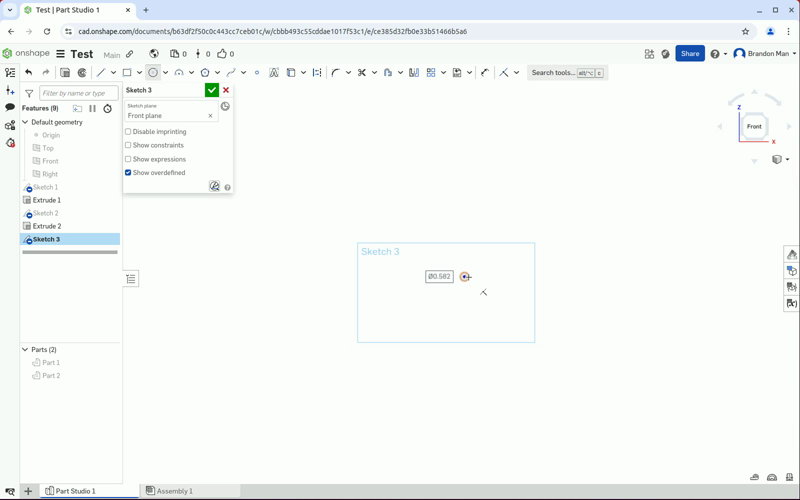
scroll(-6)
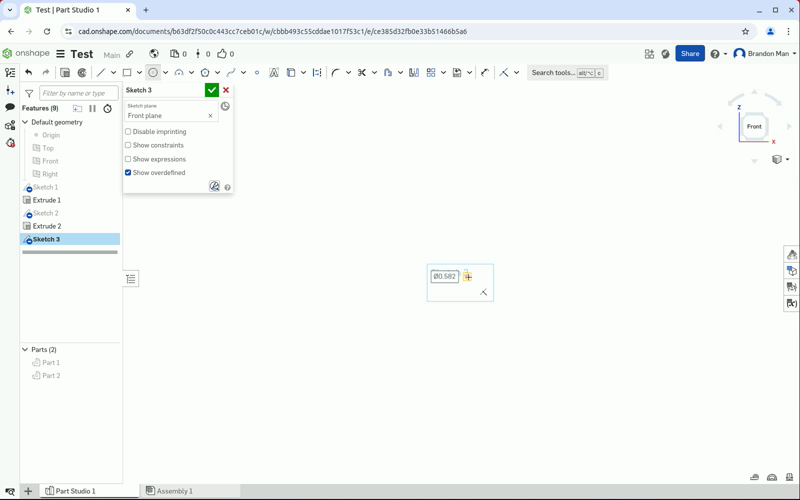
key(esc)
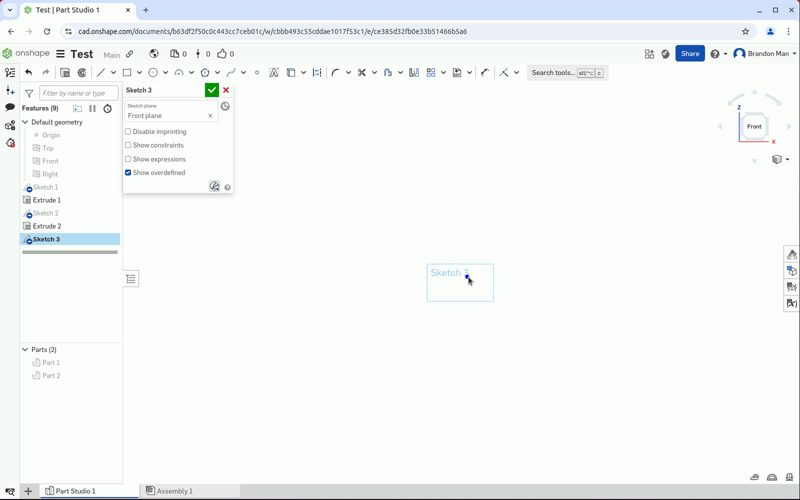
mouse_move(467, 277)
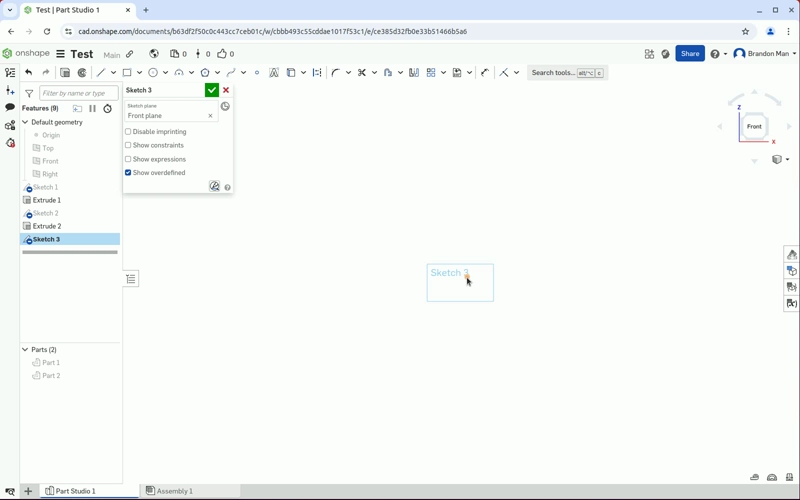
scroll(6)
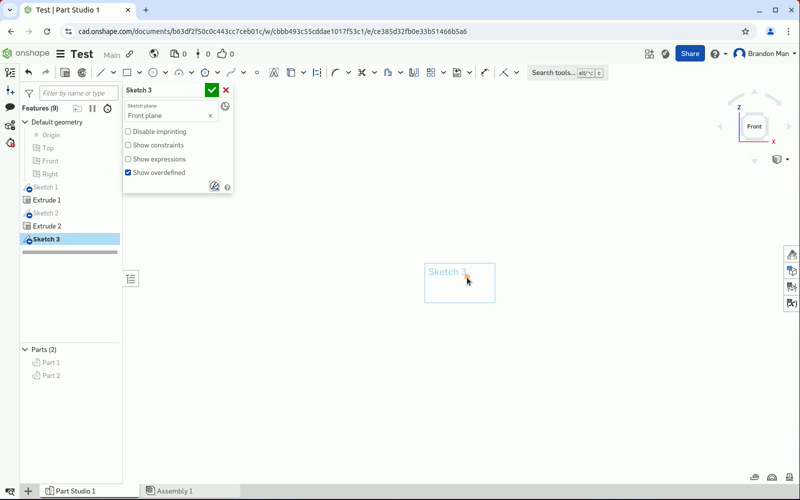
scroll(6)
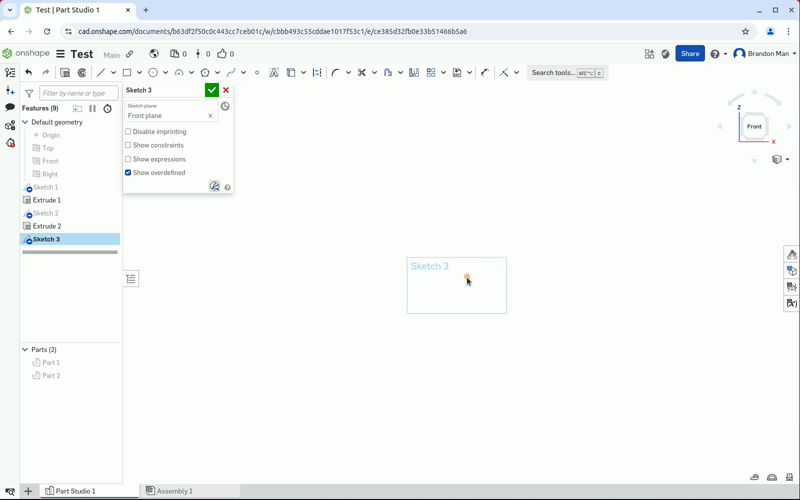
scroll(6)
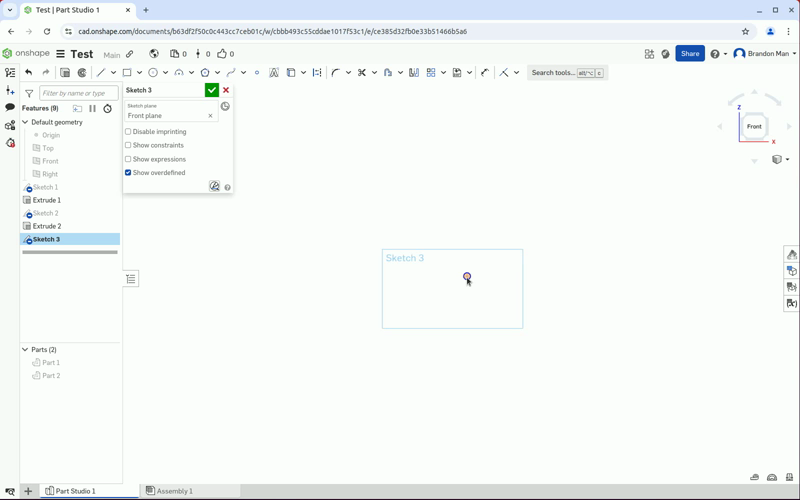
scroll(6)
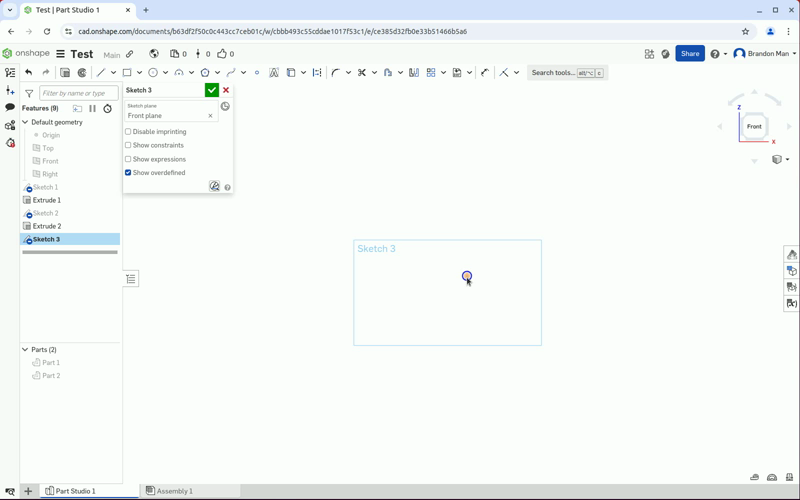
scroll(6)
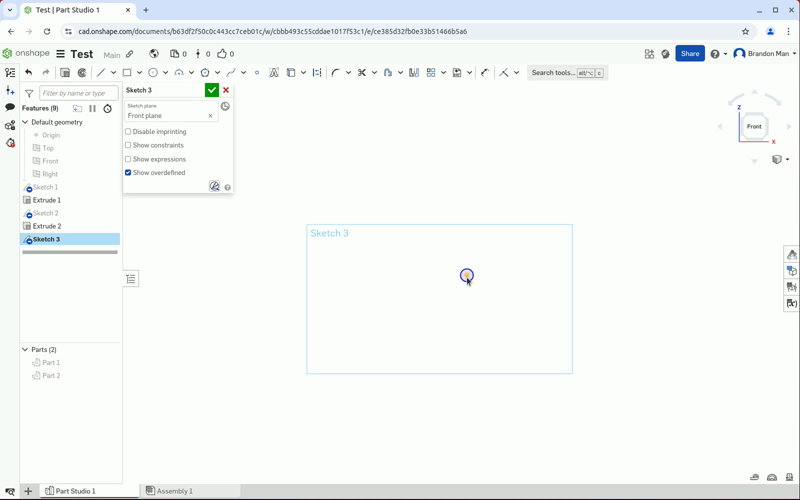
scroll(6)
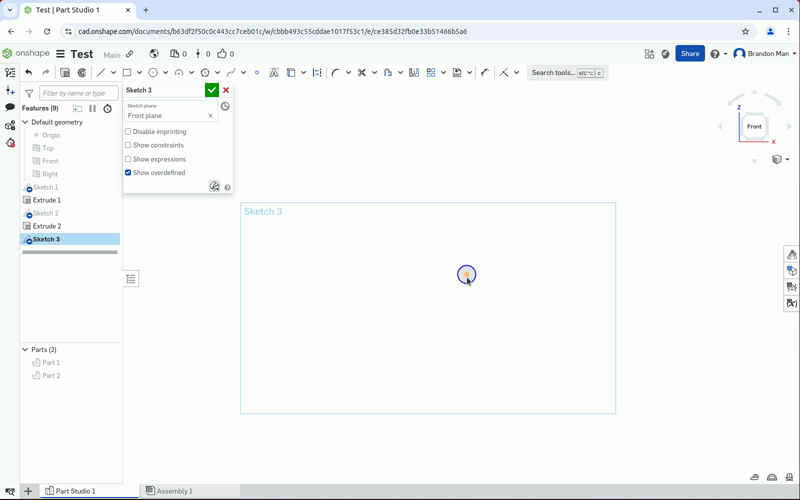
scroll(6)
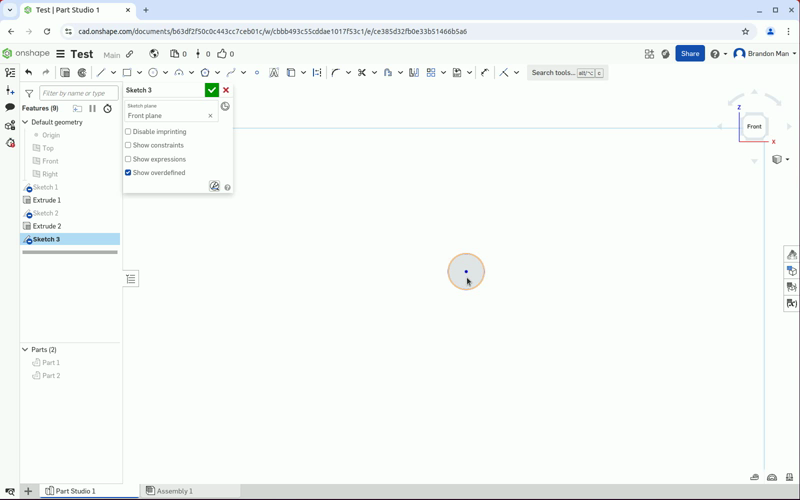
click(467, 277)
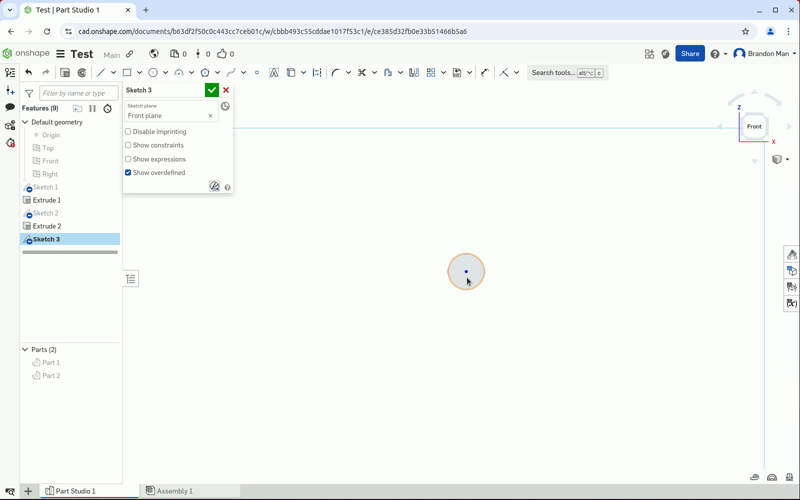
scroll(-6)
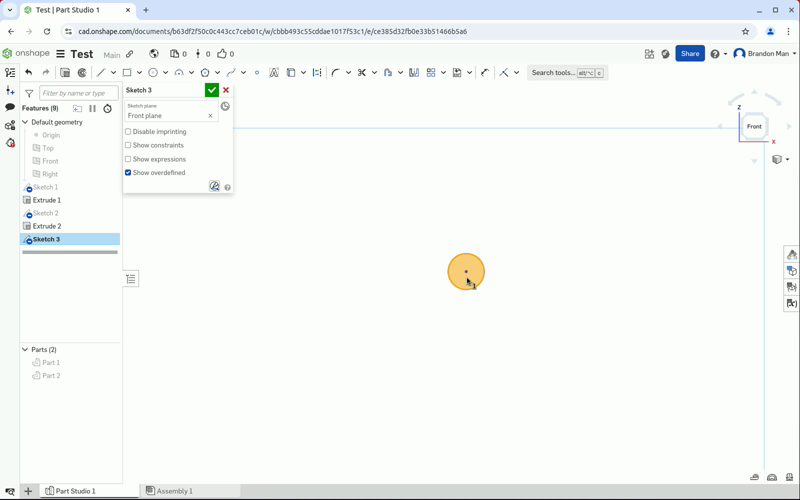
scroll(-6)
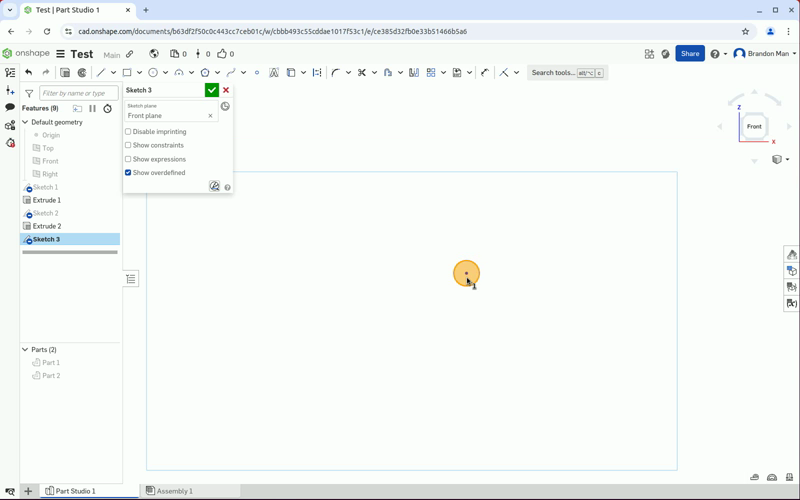
scroll(-6)
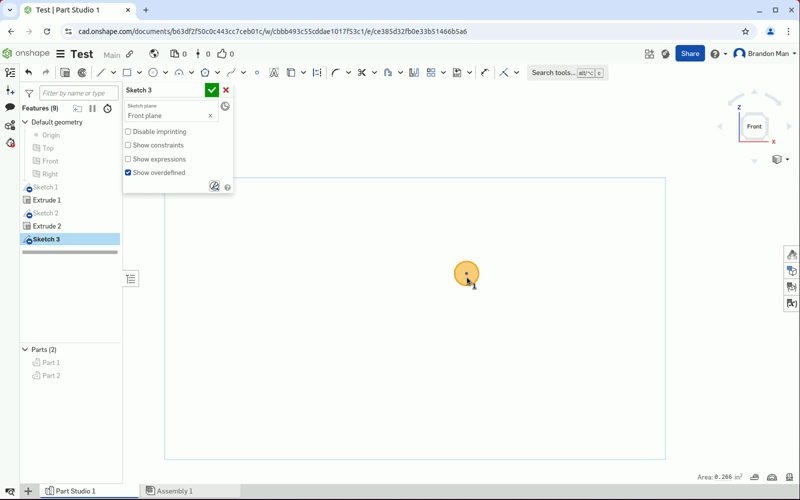
scroll(-6)
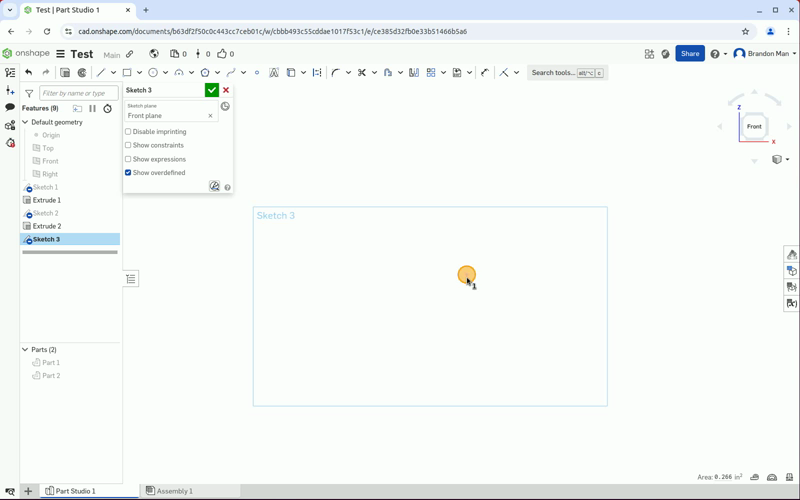
scroll(-6)
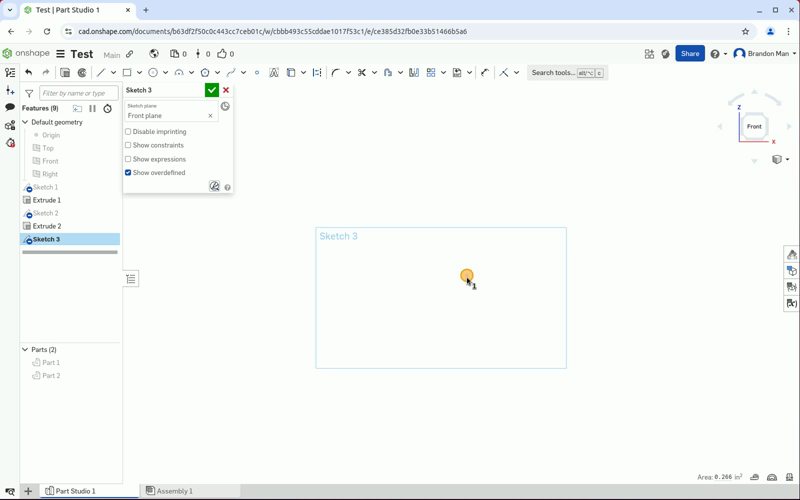
scroll(-6)
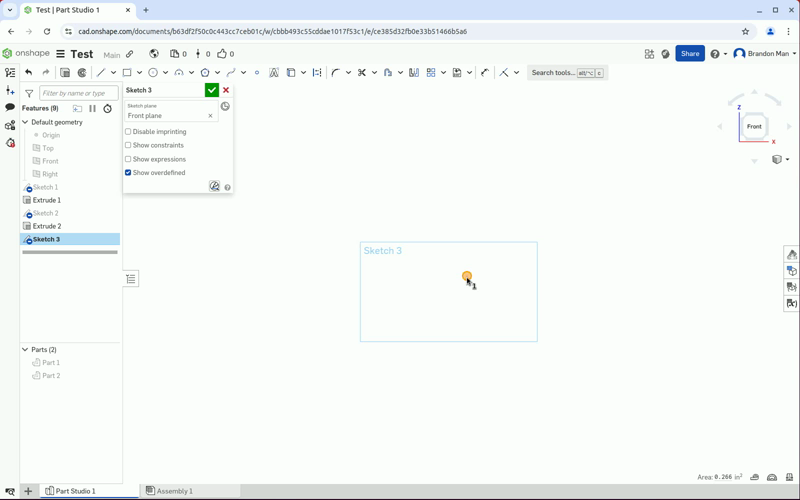
scroll(-6)
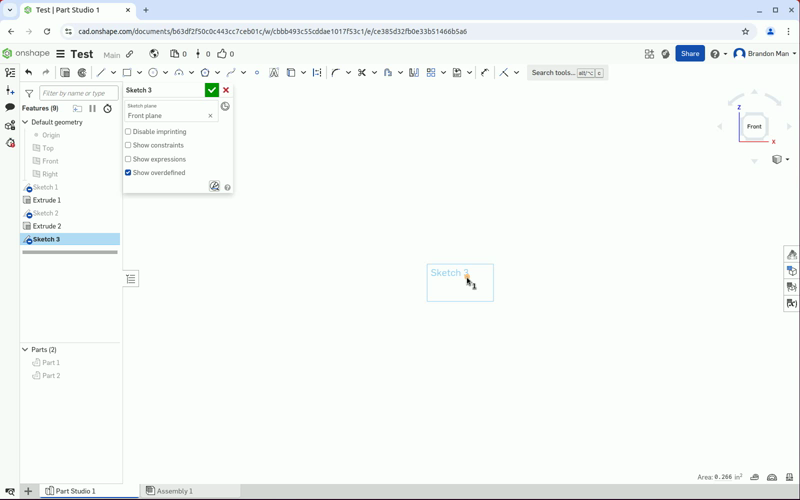
mouse_move(73, 352)
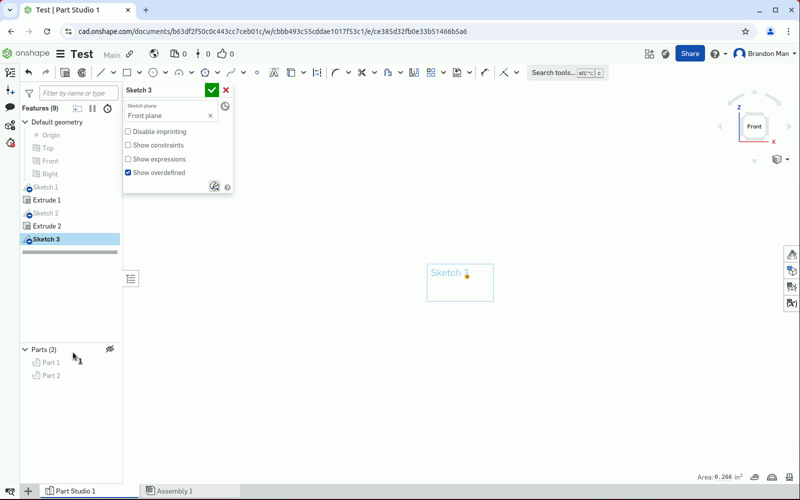
key(shift+y)
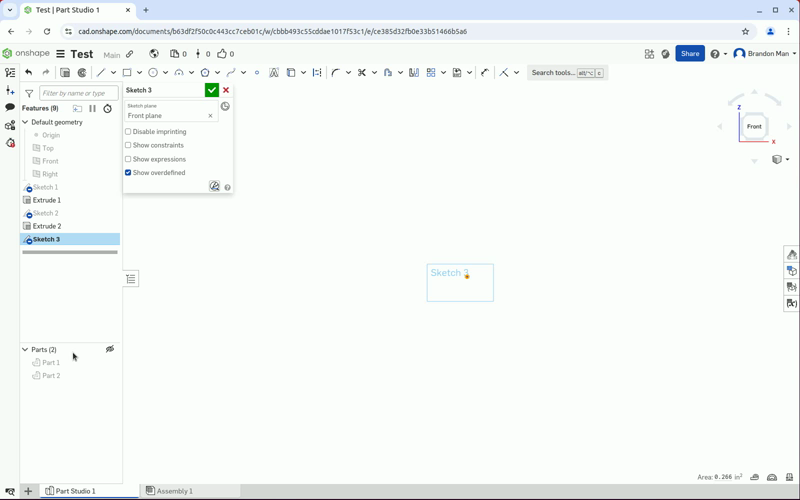
key(shift+e)
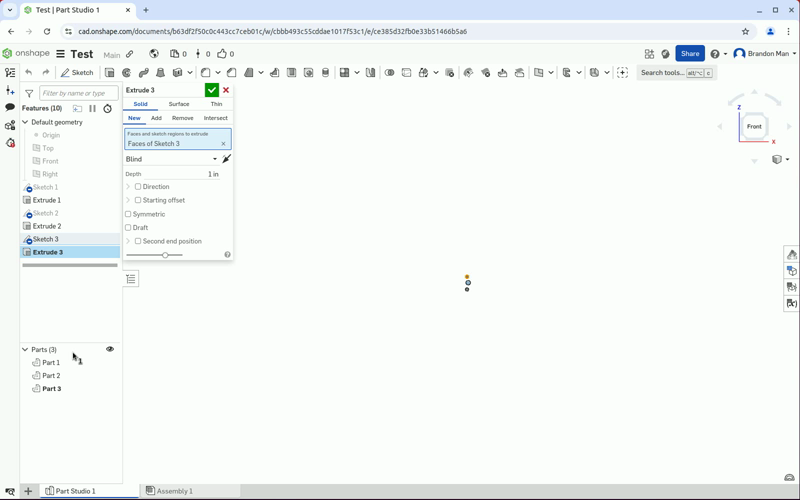
mouse_move(143, 106)
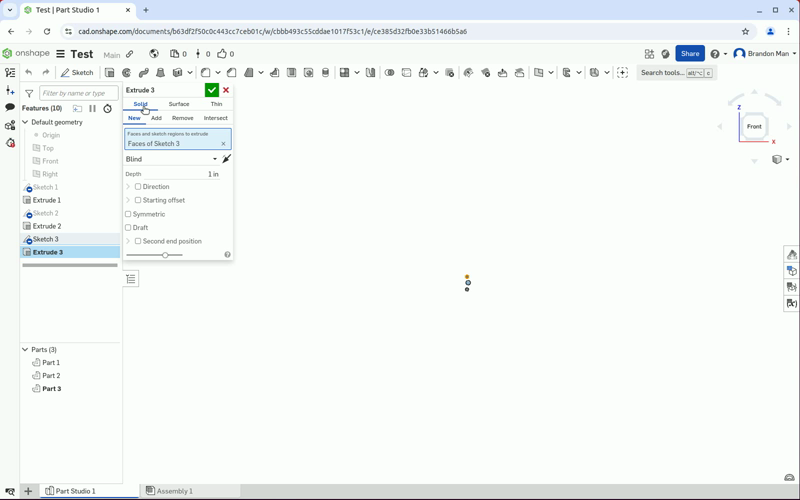
click(143, 106)
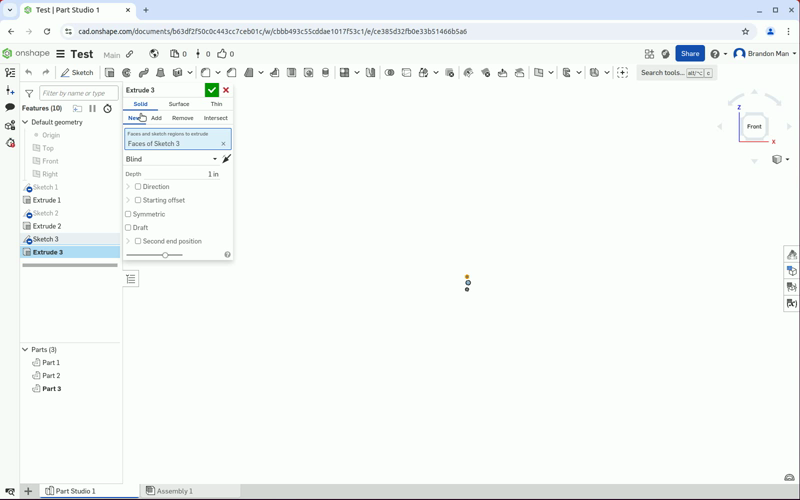
mouse_move(137, 120)
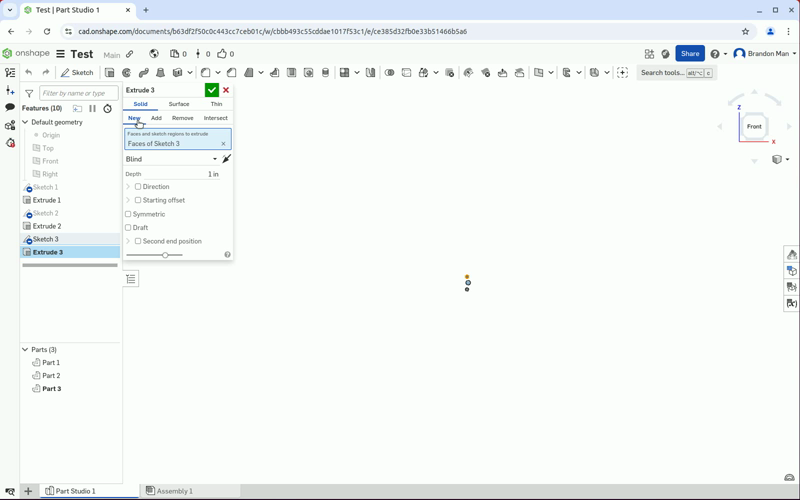
click(137, 120)
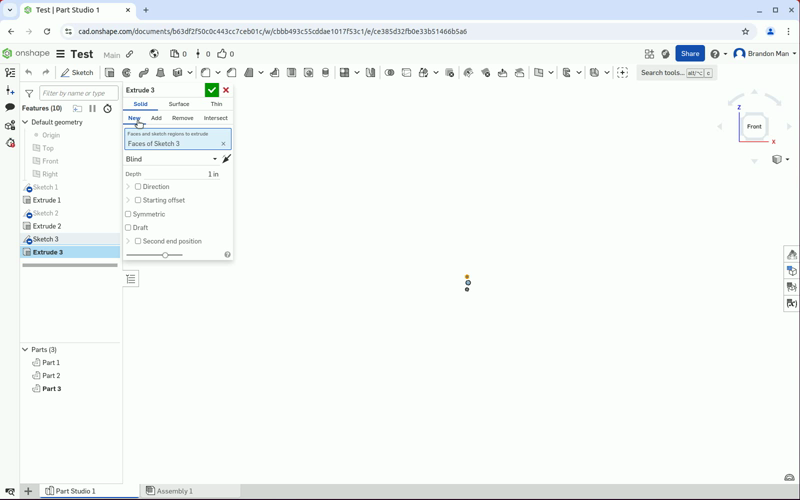
key(tab, 4)
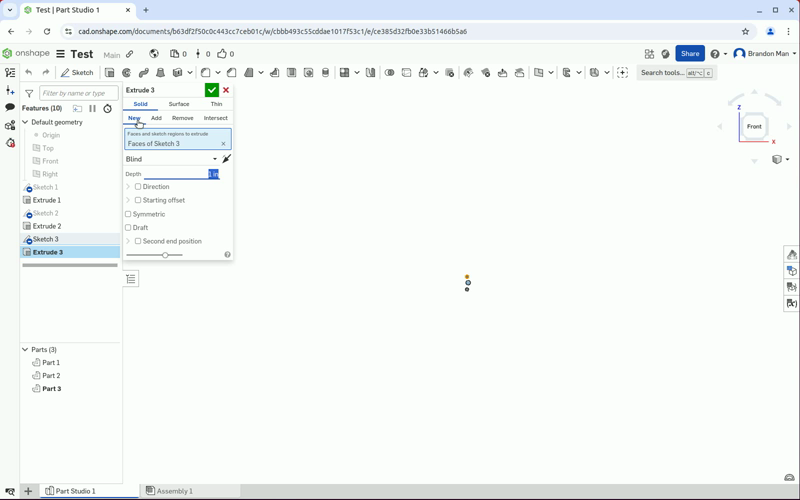
text(23.108)
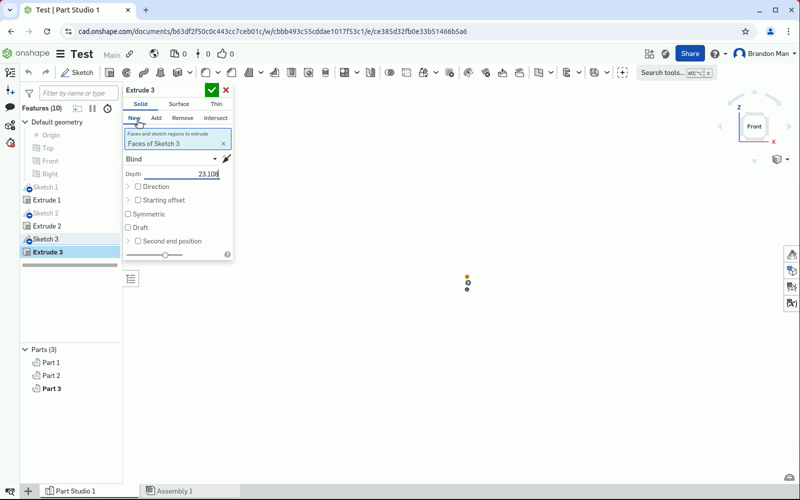
key(enter)
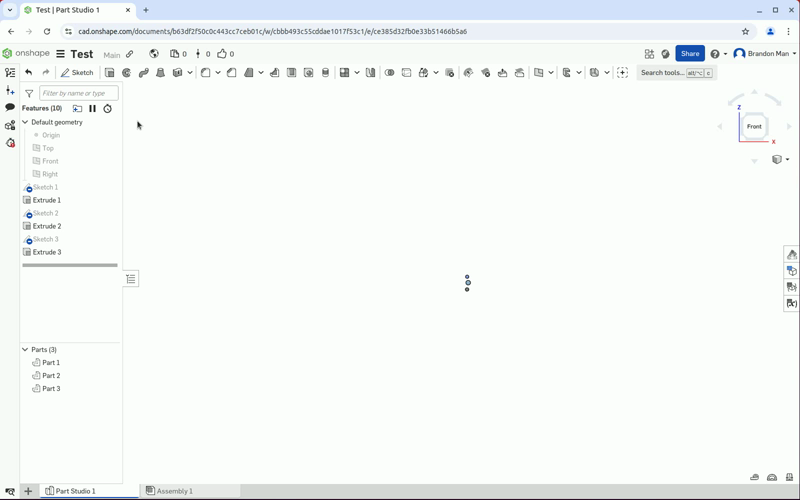
key(shift+h)
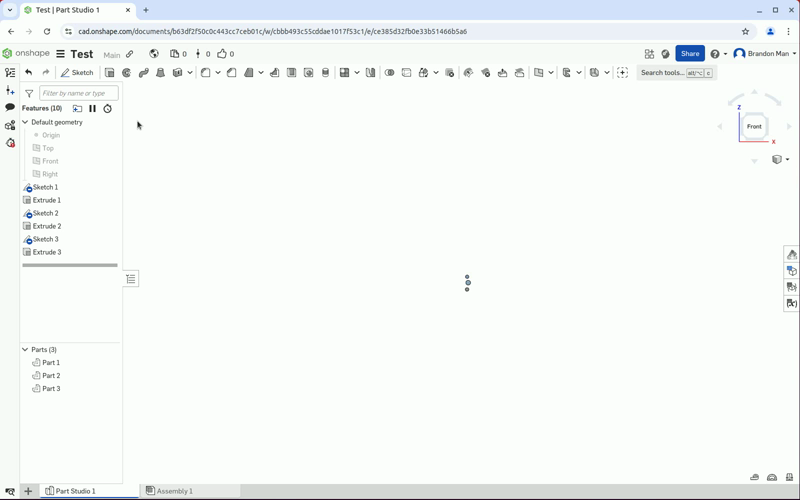
key(shift+h)
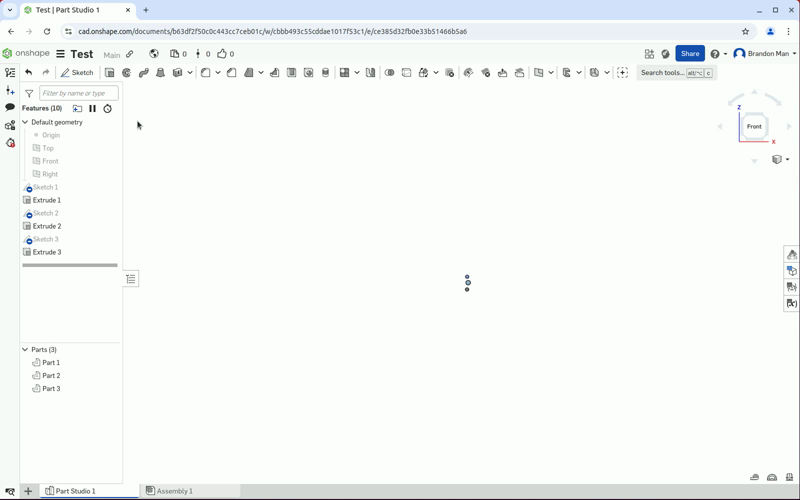
mouse_move(73, 189)
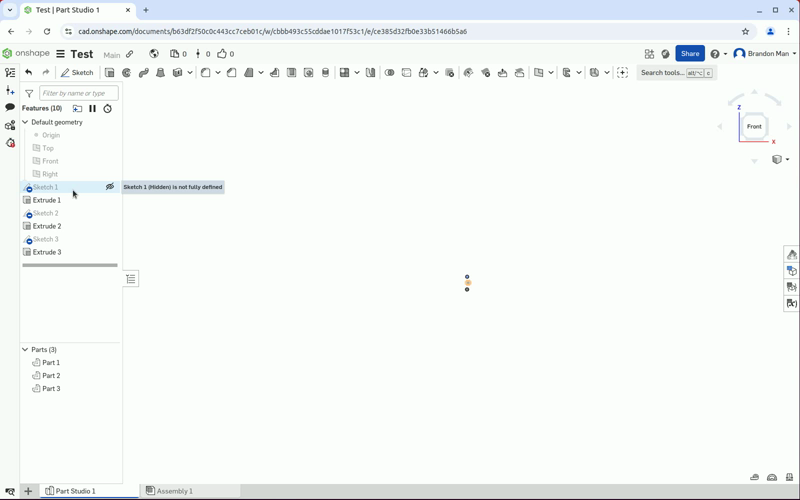
click(73, 189)
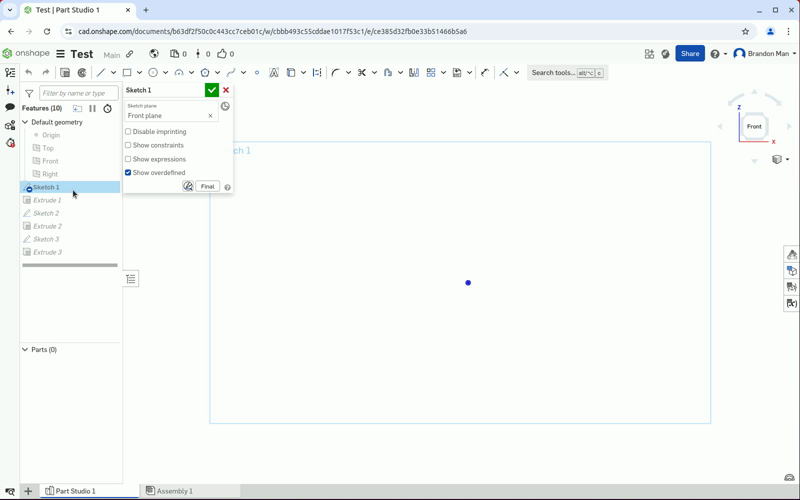
mouse_move(229, 92)
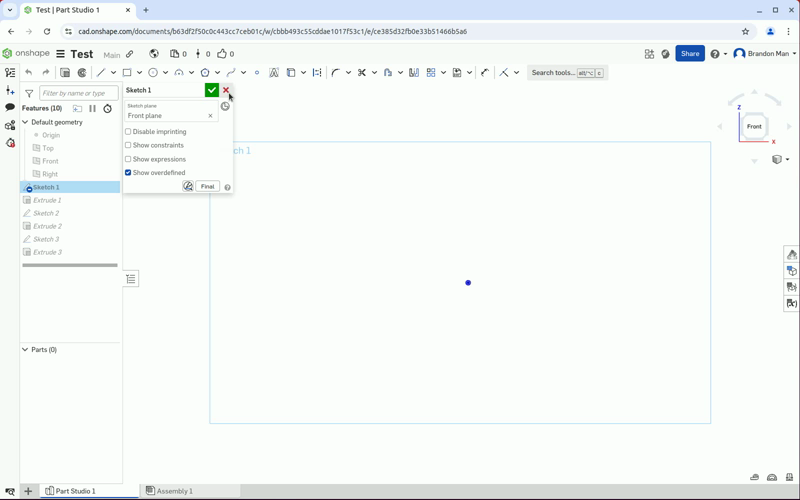
click(229, 92)
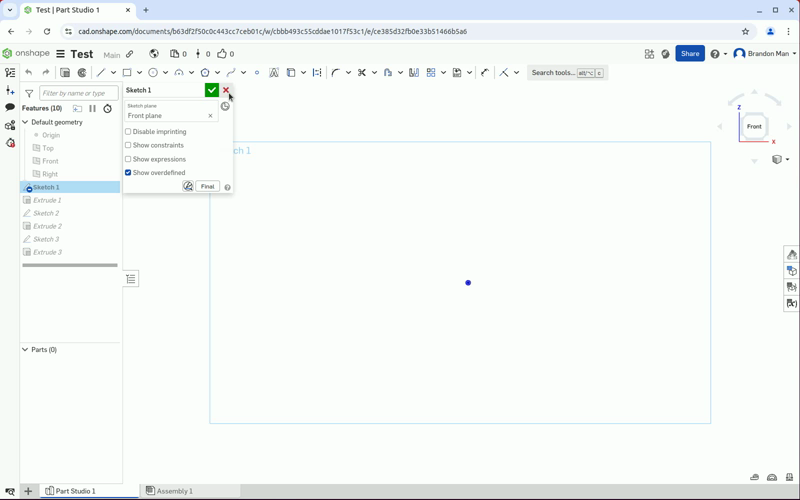
key(shift+s)
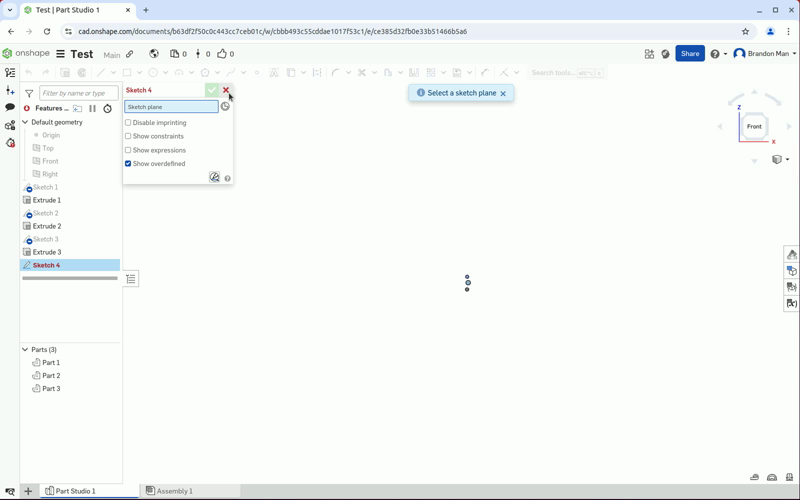
mouse_move(73, 163)
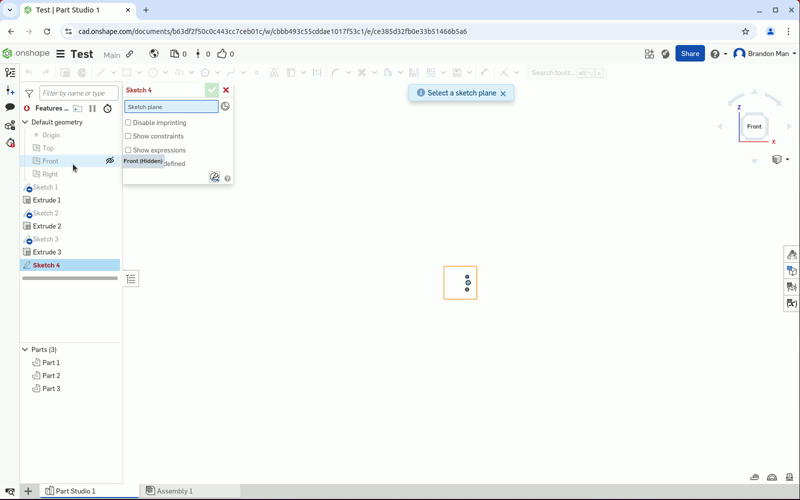
click(73, 163)
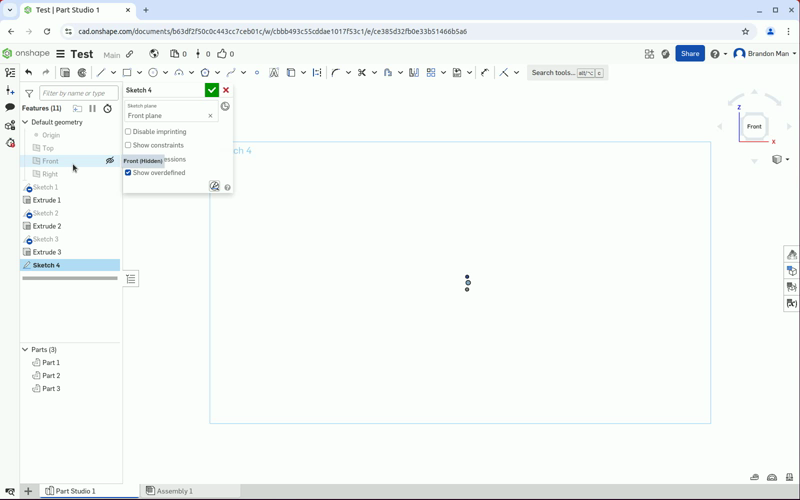
mouse_move(73, 352)
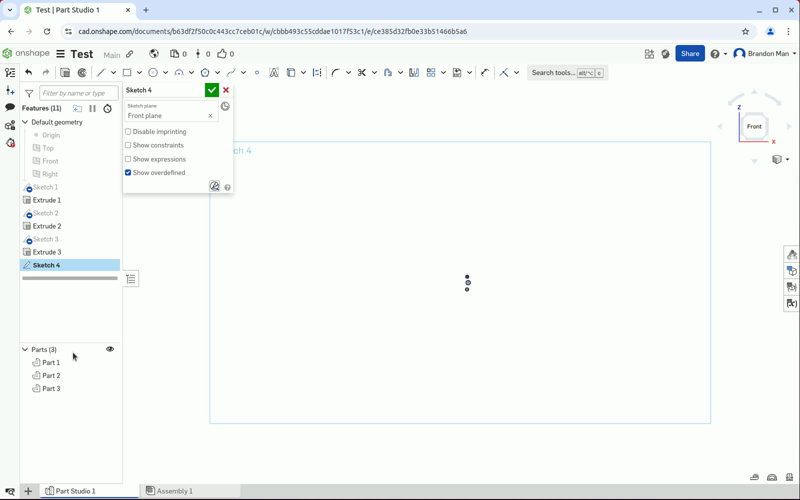
key(y)
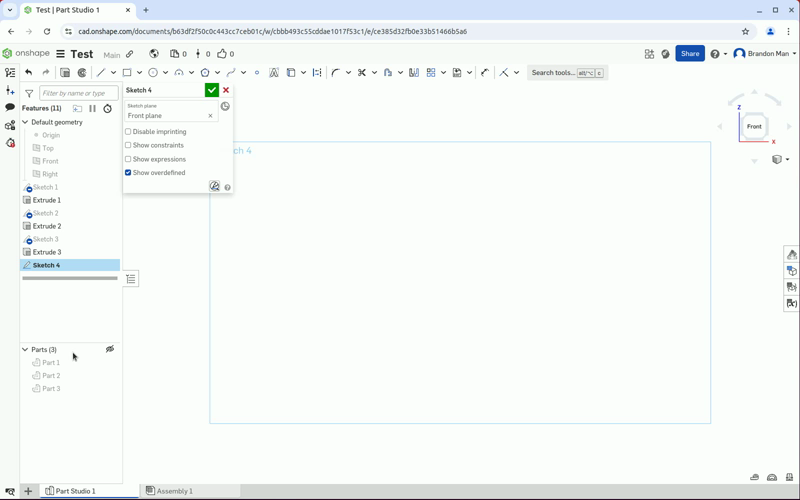
key(c)
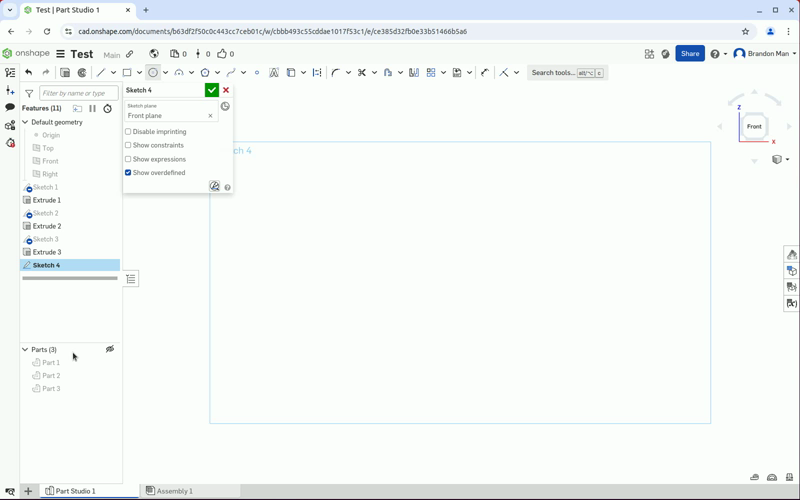
key_down(shift)
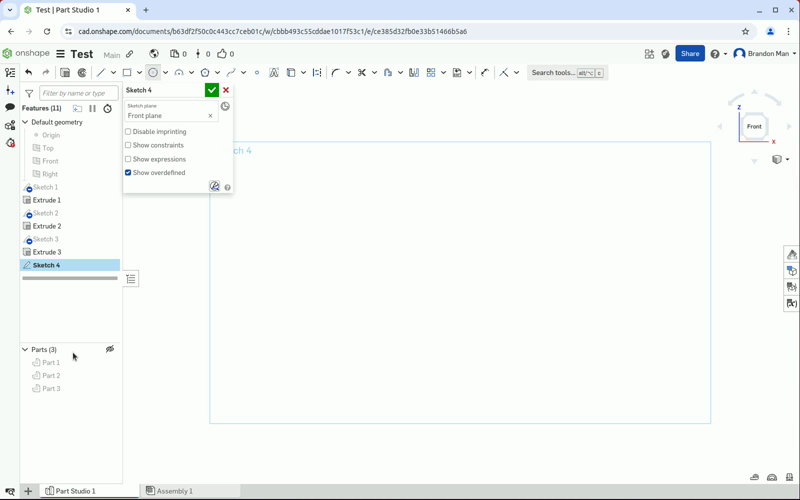
mouse_move(461, 282)
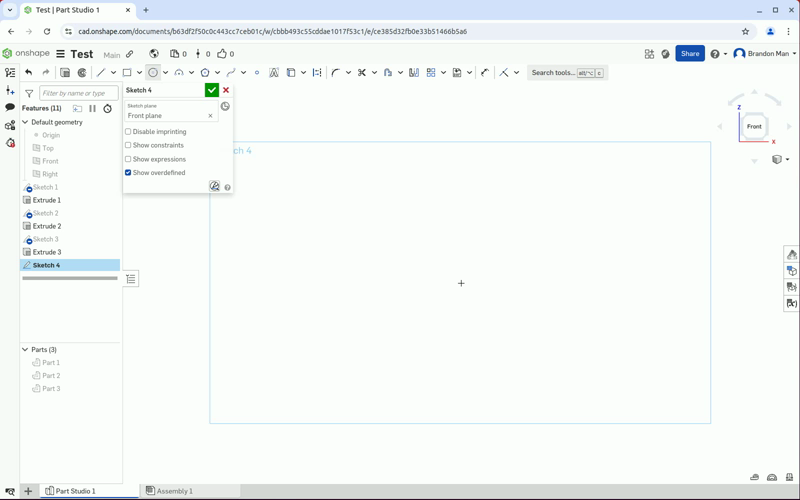
click(461, 282)
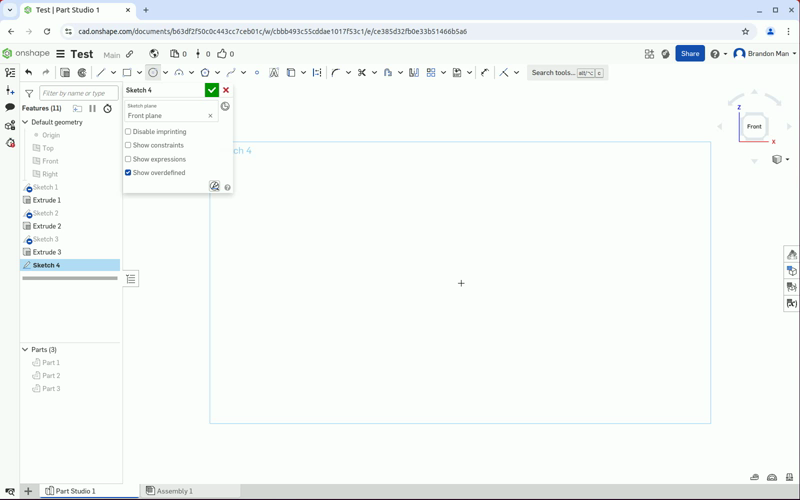
key_up(shift)
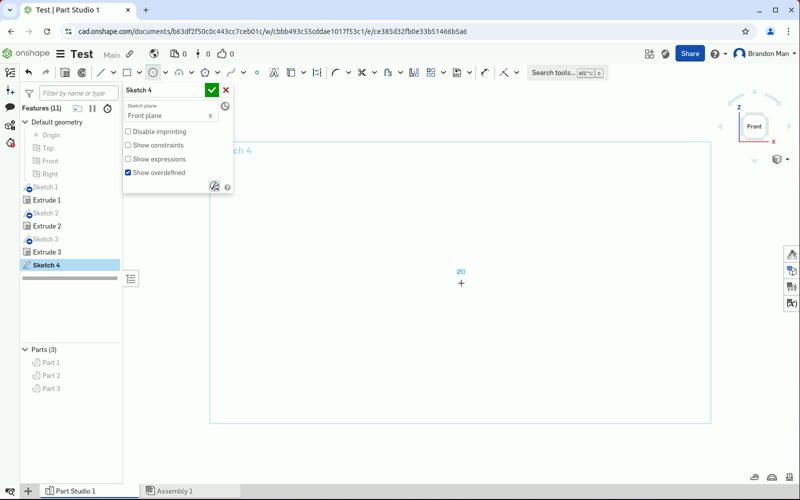
mouse_move(463, 282)
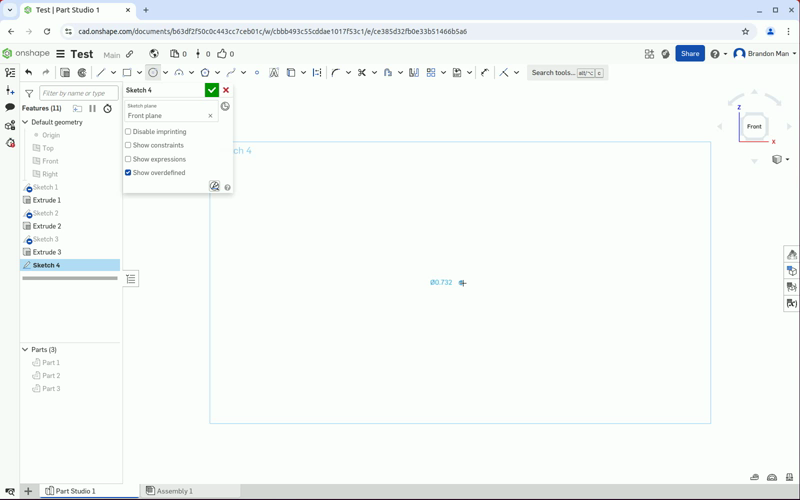
scroll(6)
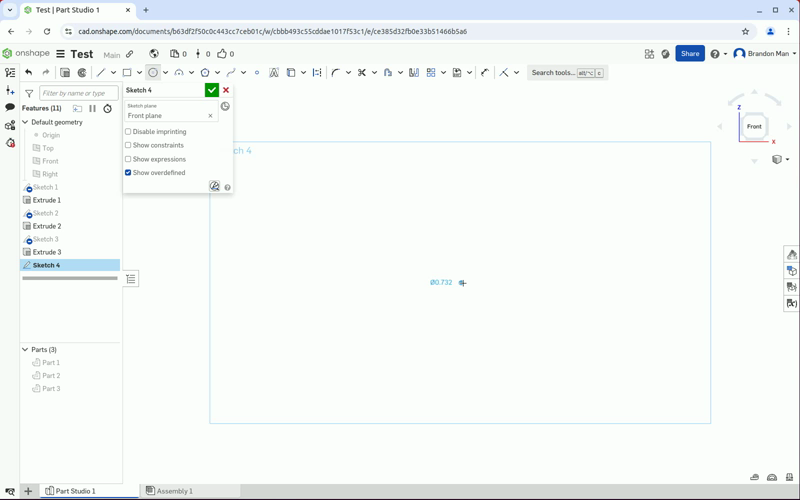
scroll(6)
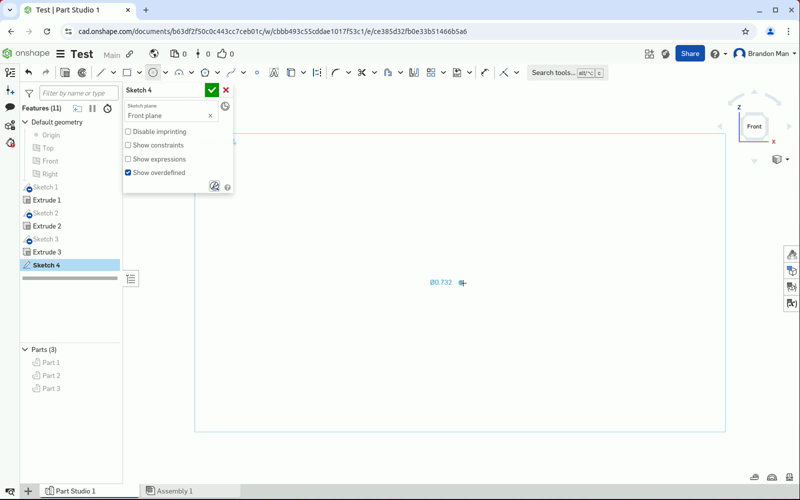
scroll(6)
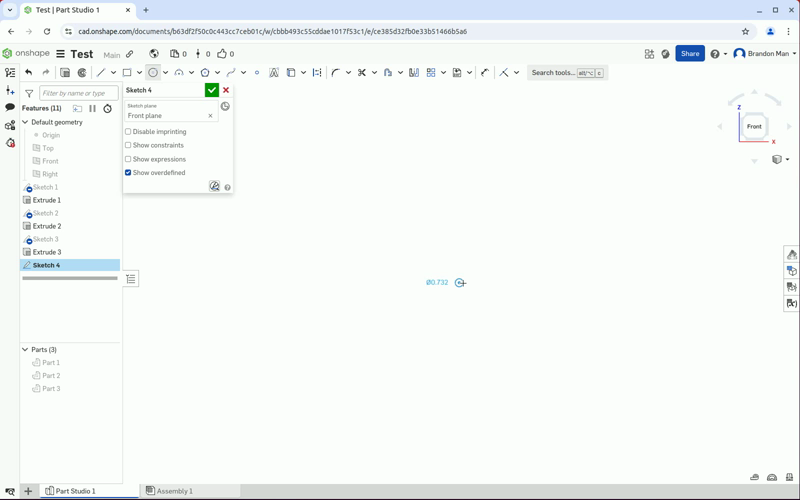
scroll(6)
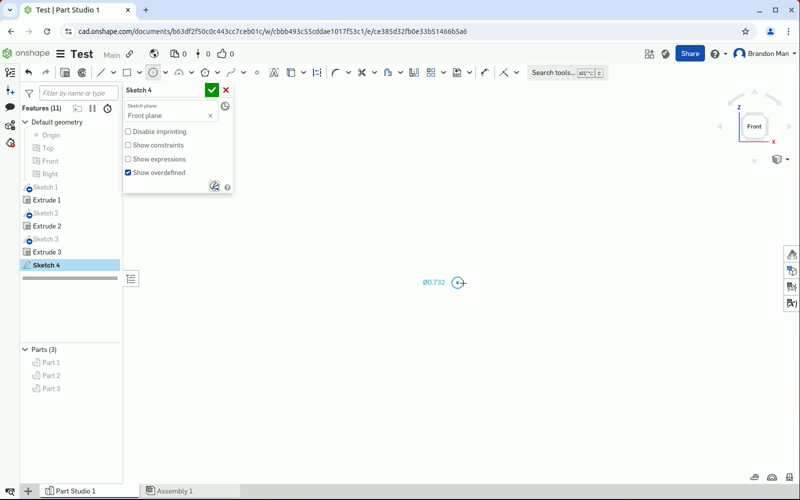
scroll(6)
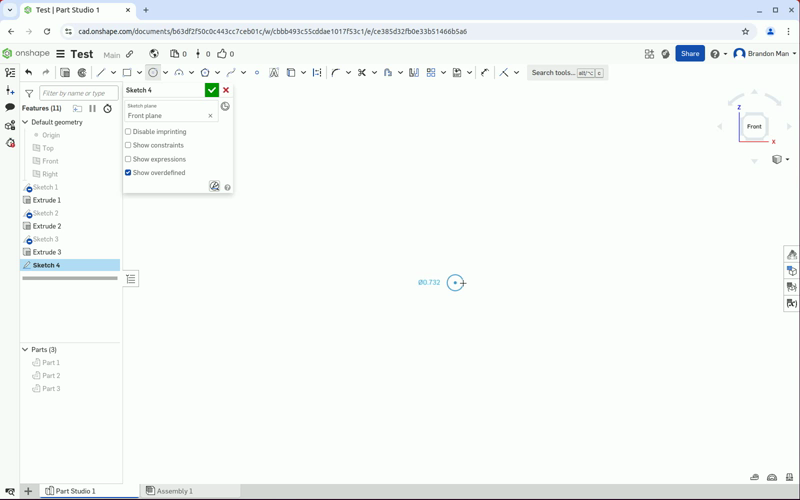
scroll(6)
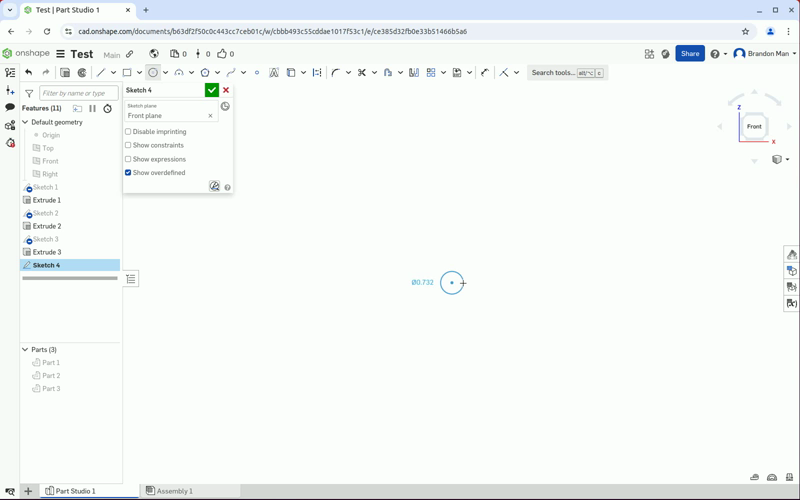
scroll(6)
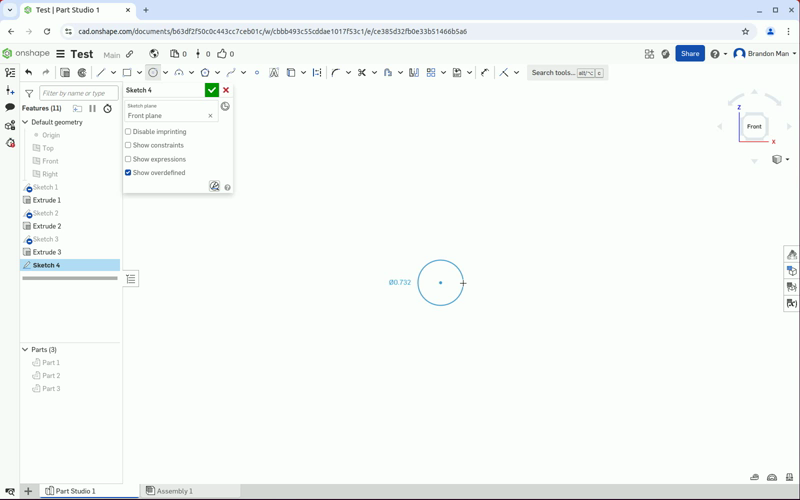
click(463, 282)
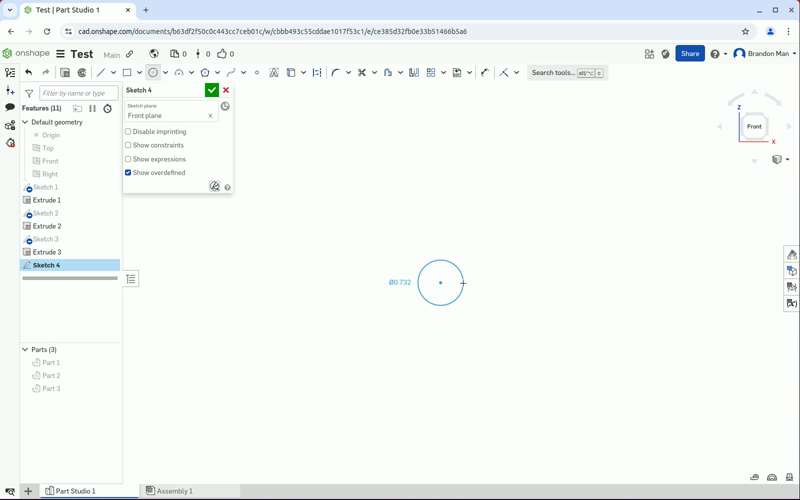
scroll(-6)
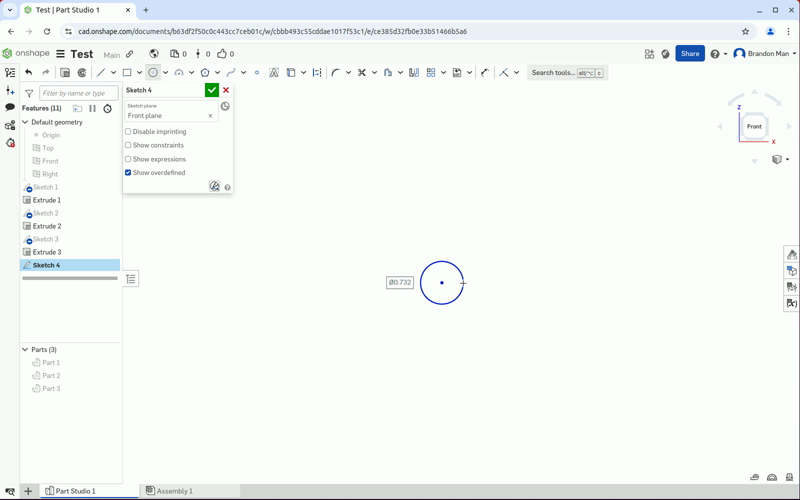
scroll(-6)
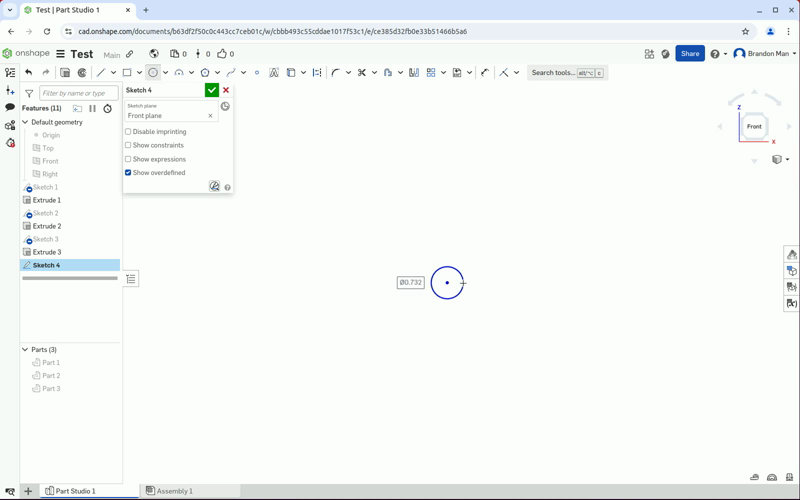
scroll(-6)
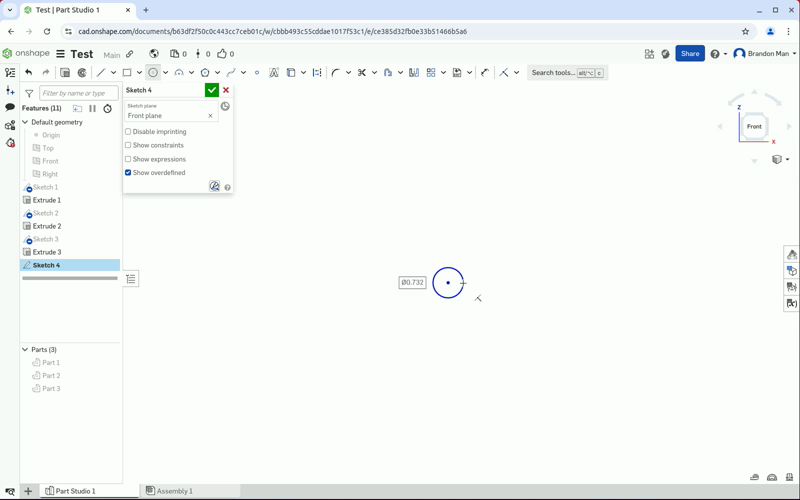
scroll(-6)
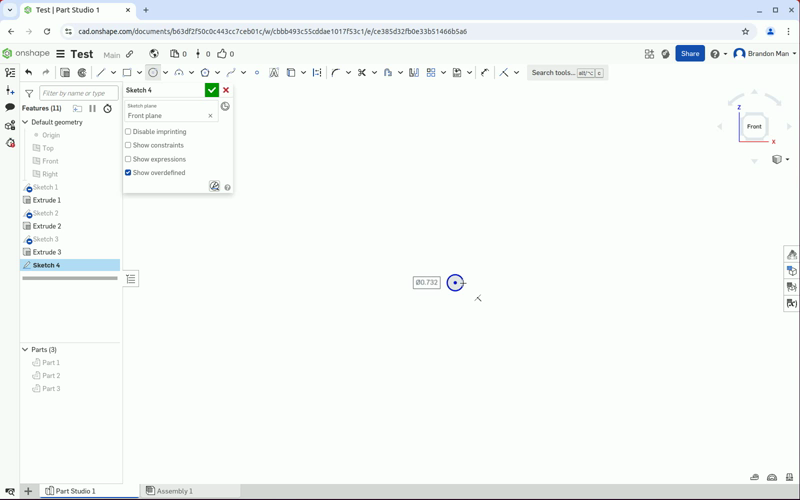
scroll(-6)
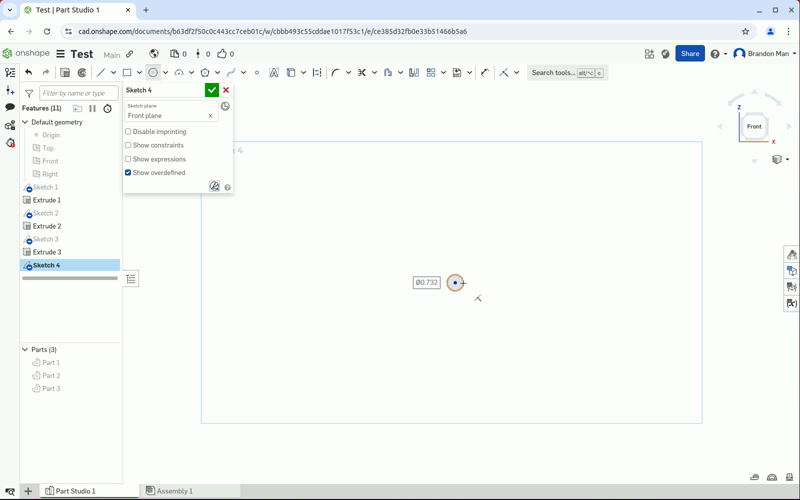
scroll(-6)
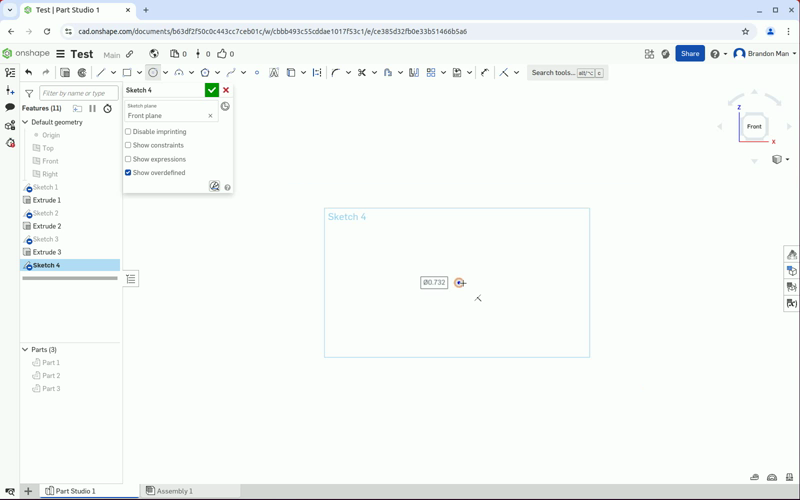
scroll(-6)
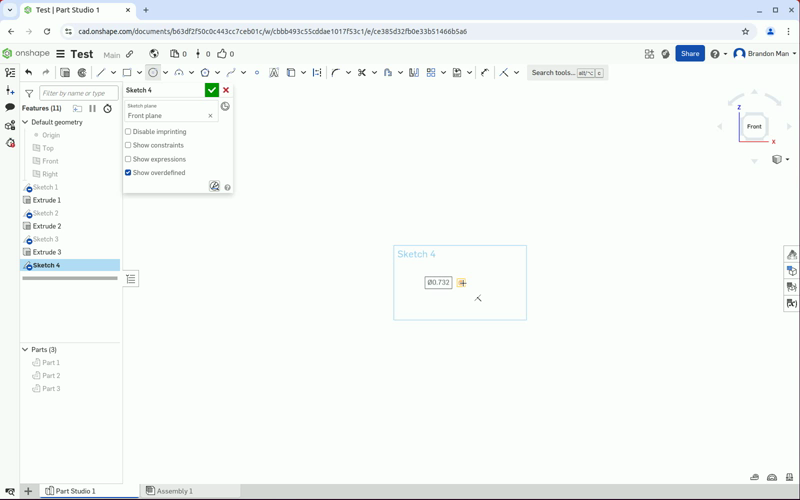
key(esc)
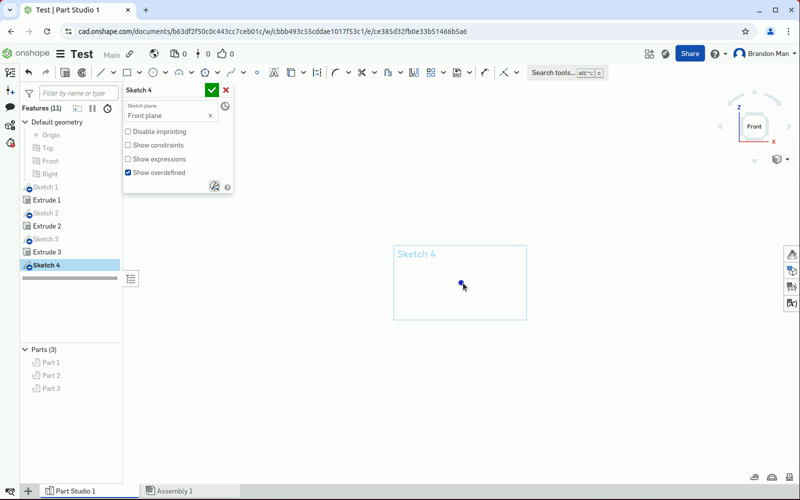
mouse_move(461, 284)
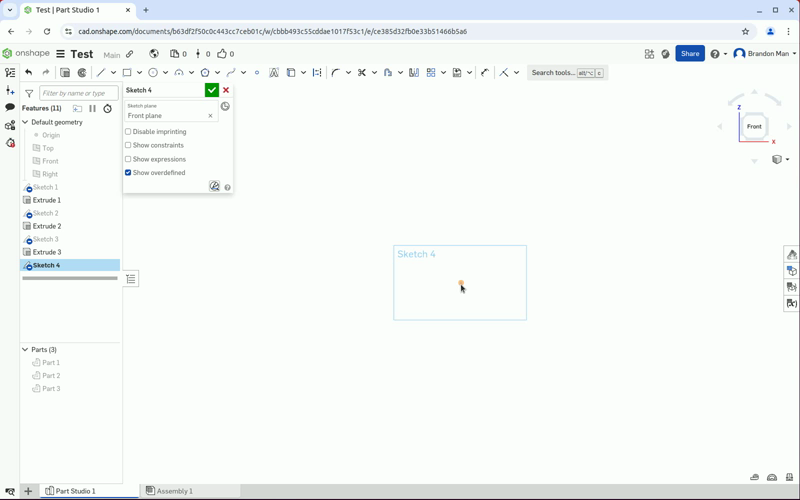
scroll(6)
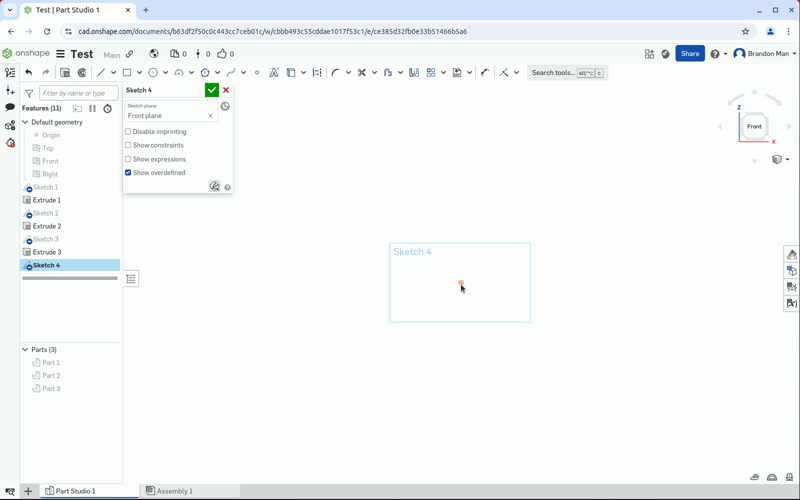
scroll(6)
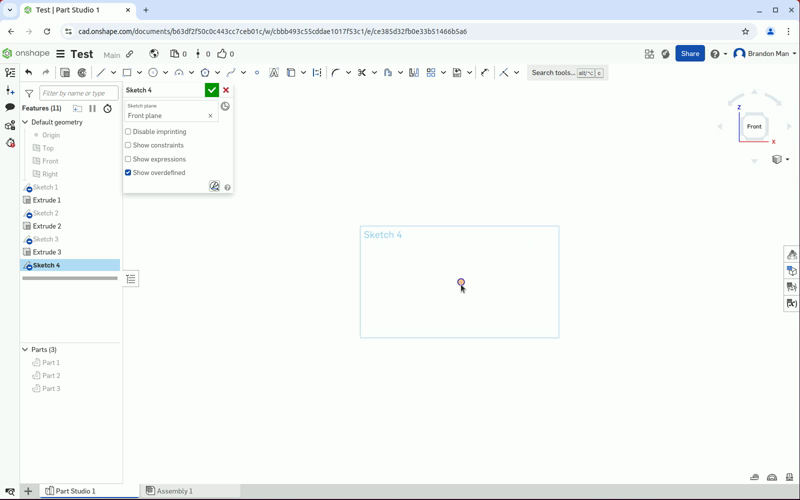
scroll(6)
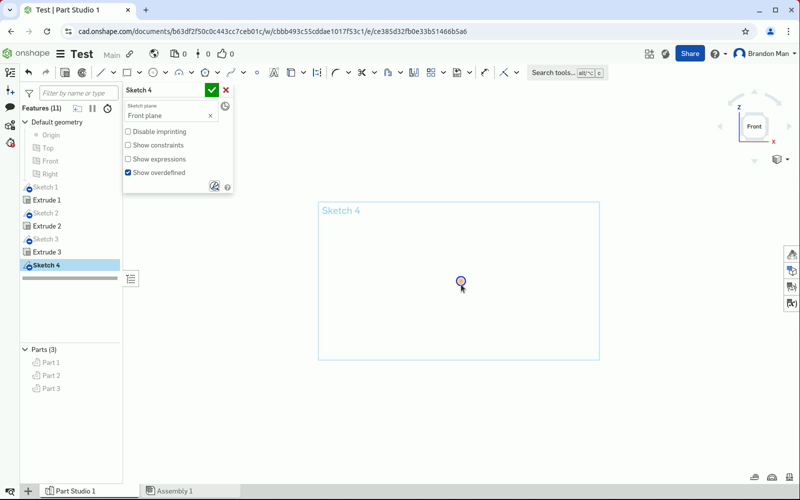
scroll(6)
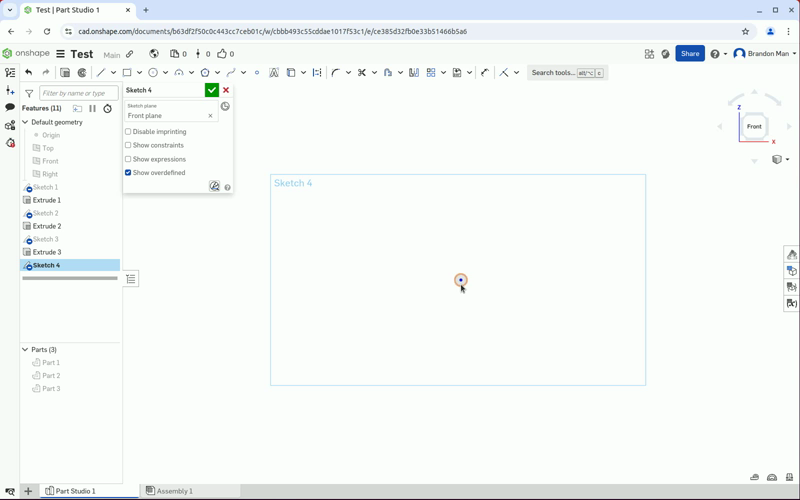
scroll(6)
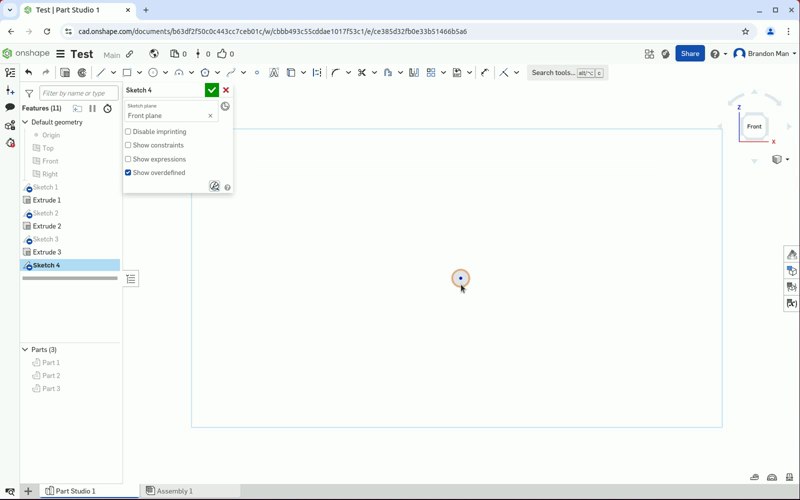
scroll(6)
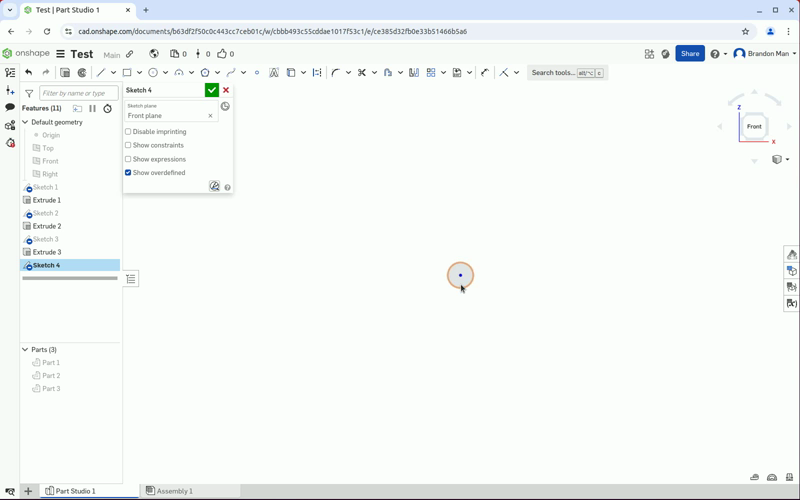
scroll(6)
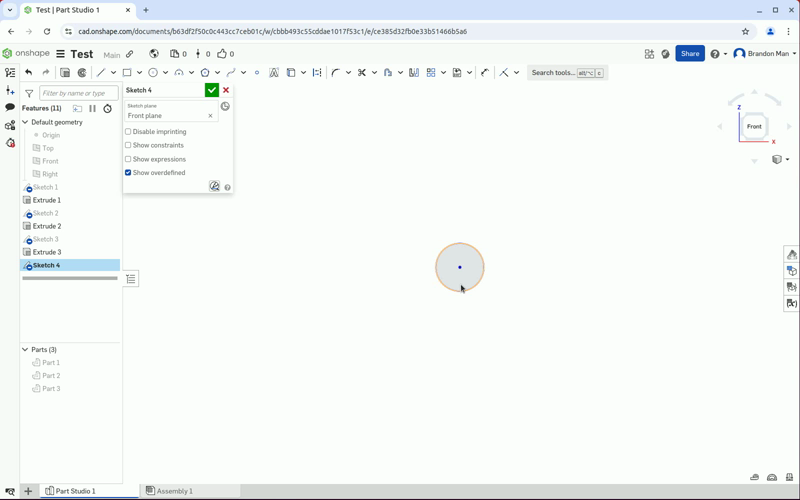
click(461, 284)
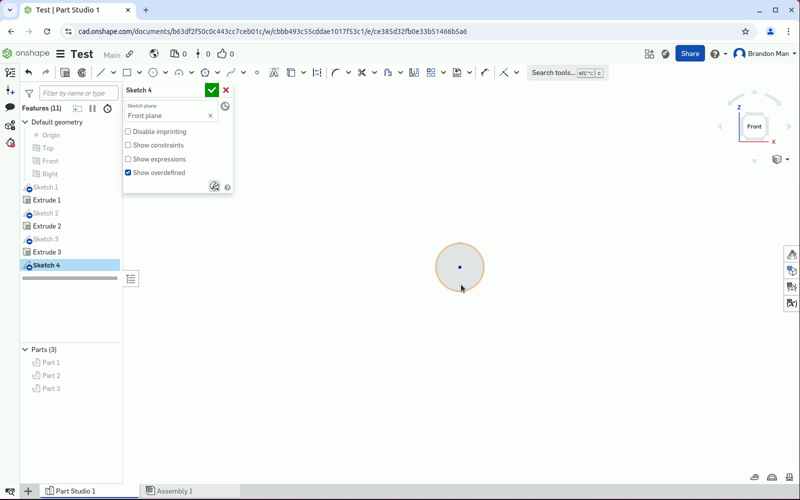
scroll(-6)
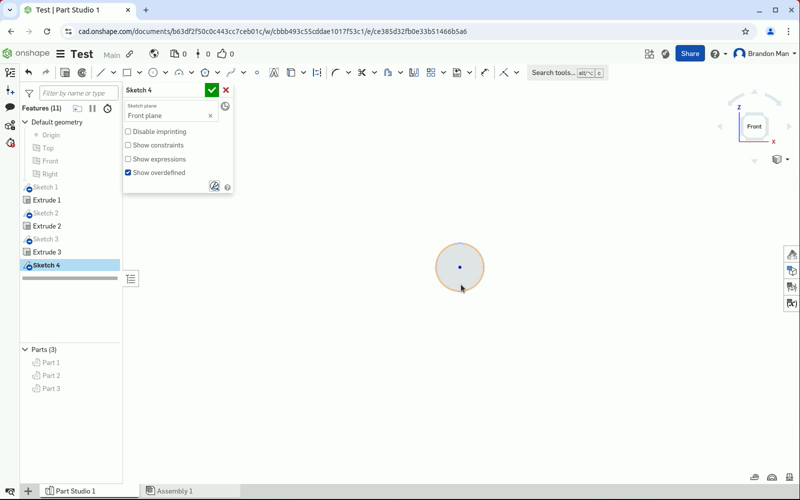
scroll(-6)
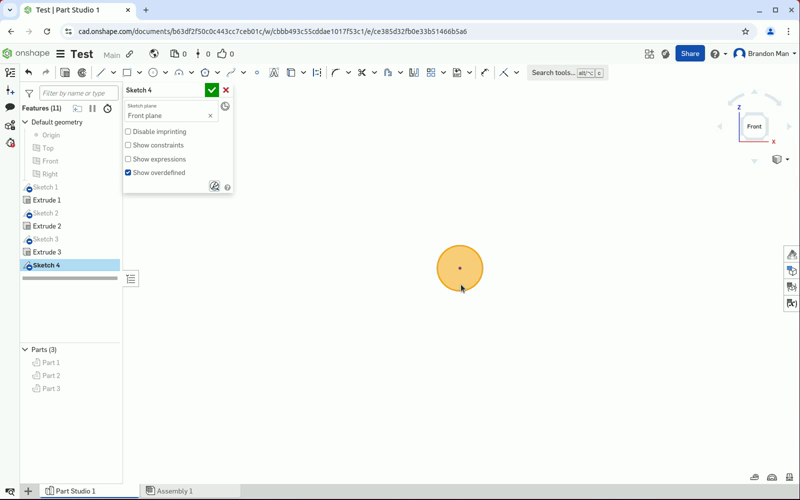
scroll(-6)
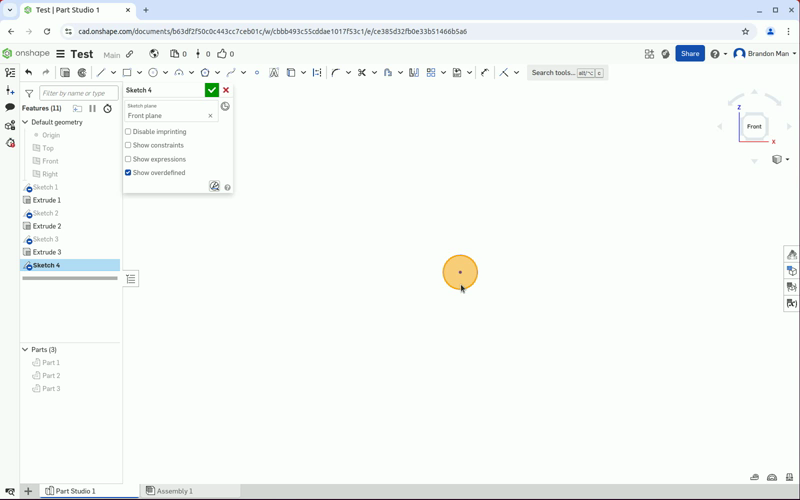
scroll(-6)
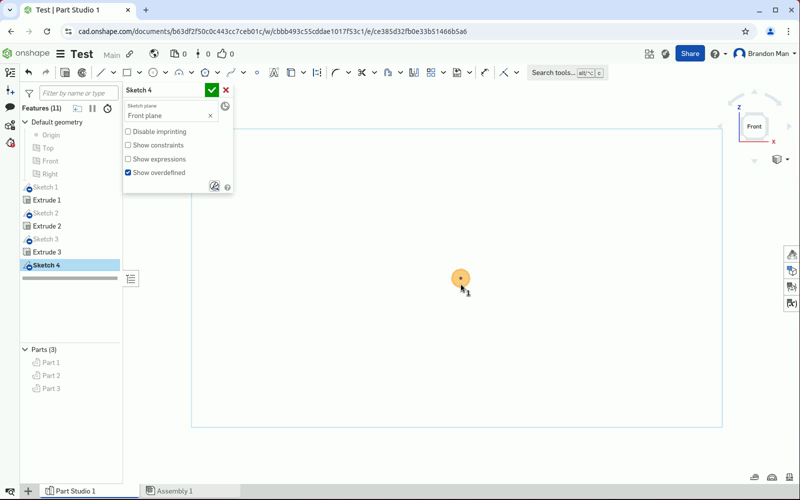
scroll(-6)
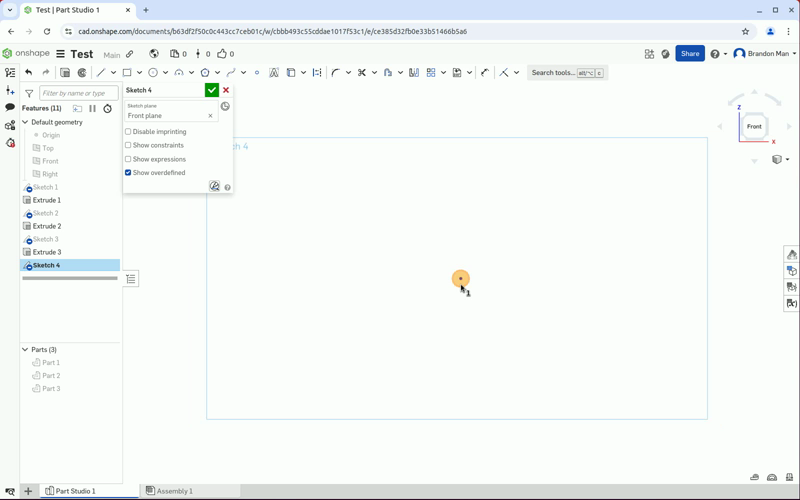
scroll(-6)
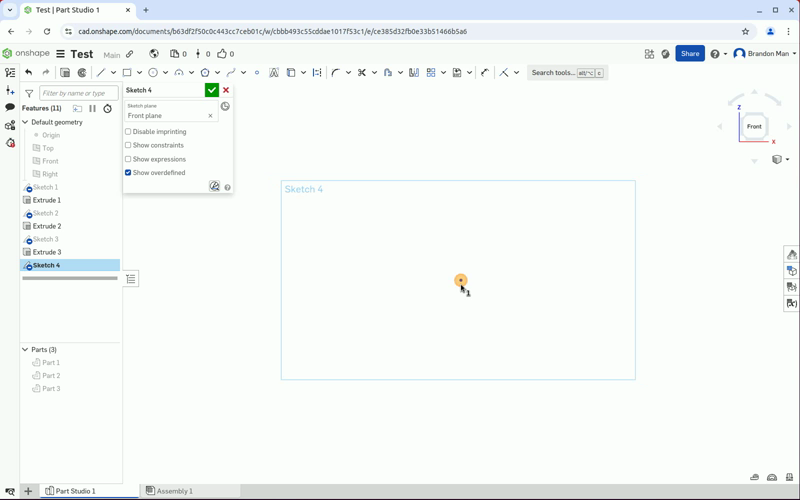
scroll(-6)
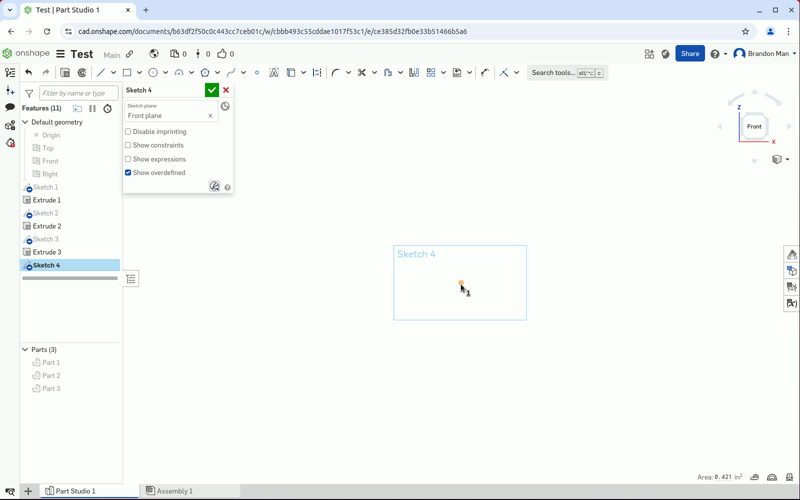
mouse_move(73, 352)
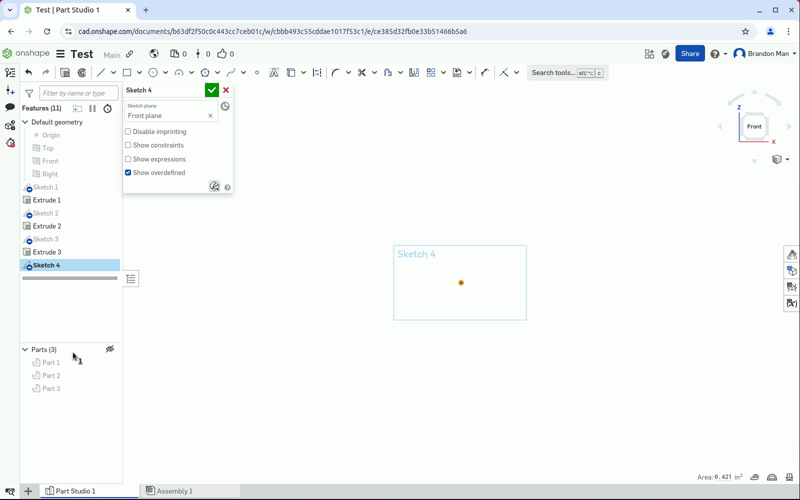
key(shift+y)
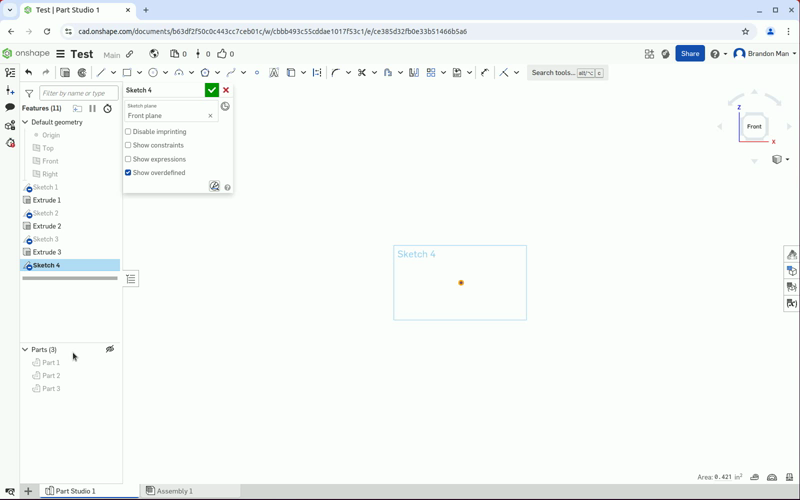
key(shift+e)
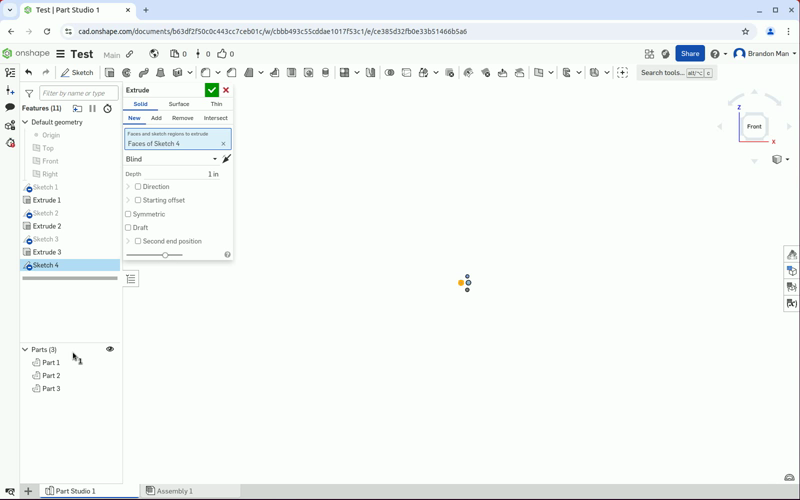
mouse_move(143, 106)
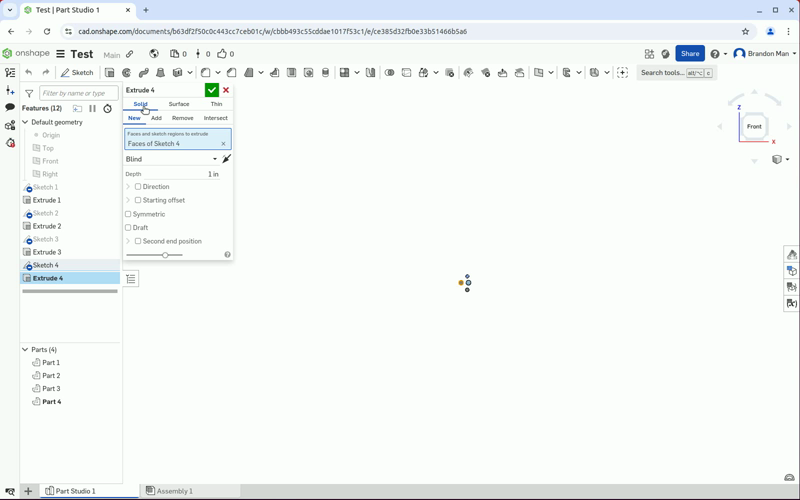
click(143, 106)
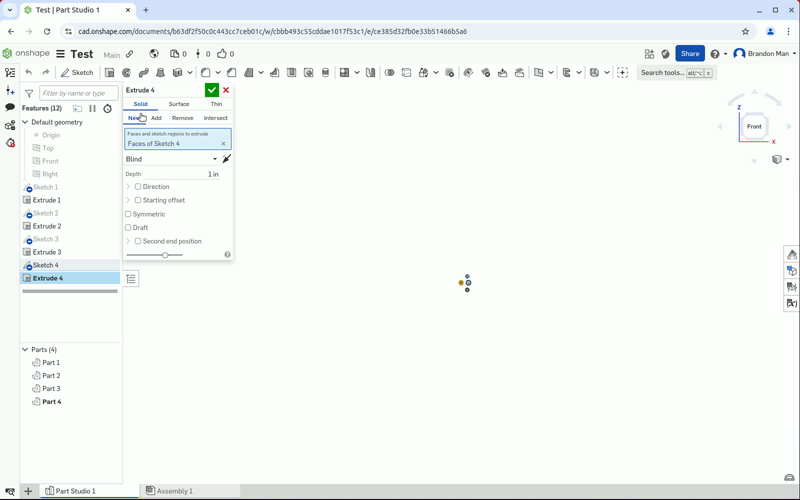
mouse_move(137, 120)
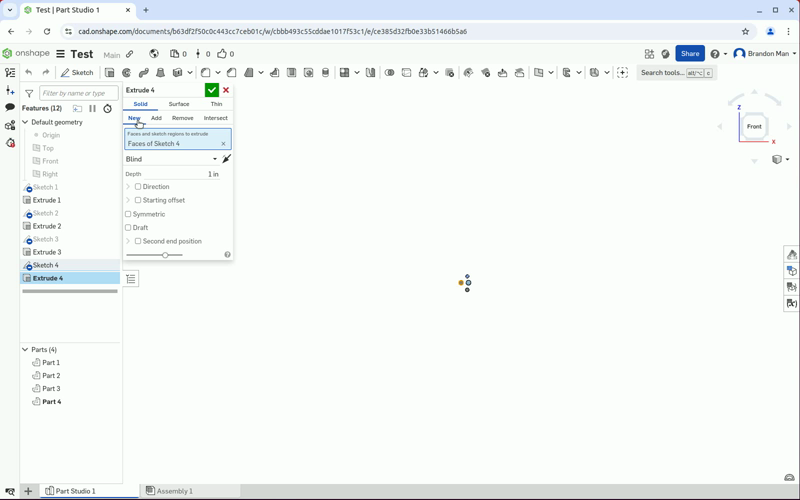
click(137, 120)
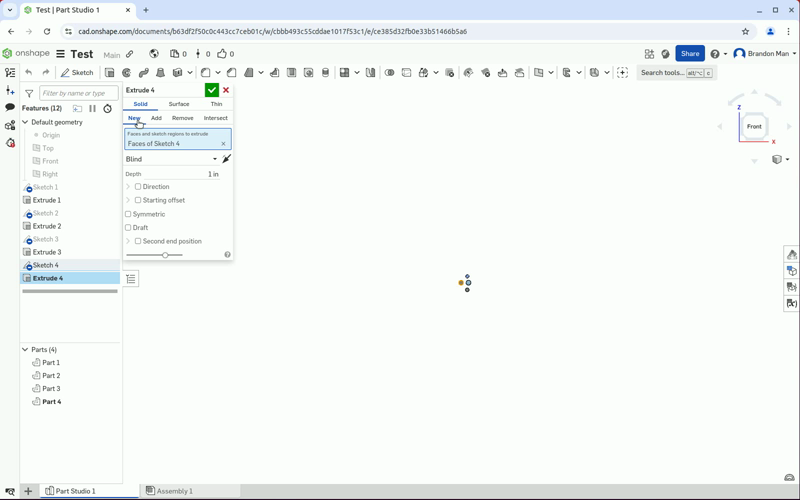
key(tab, 4)
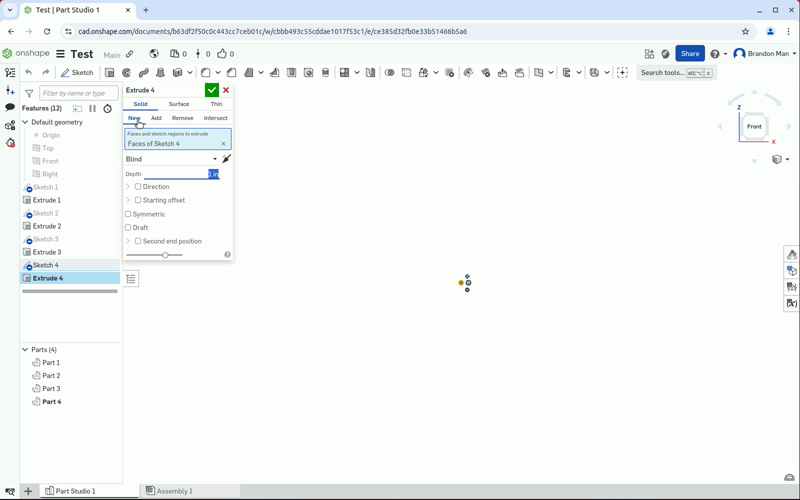
text(23.108)
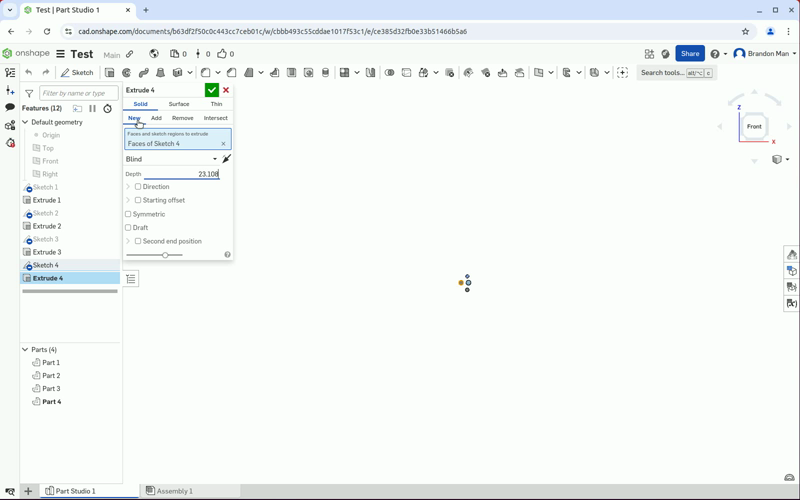
key(enter)
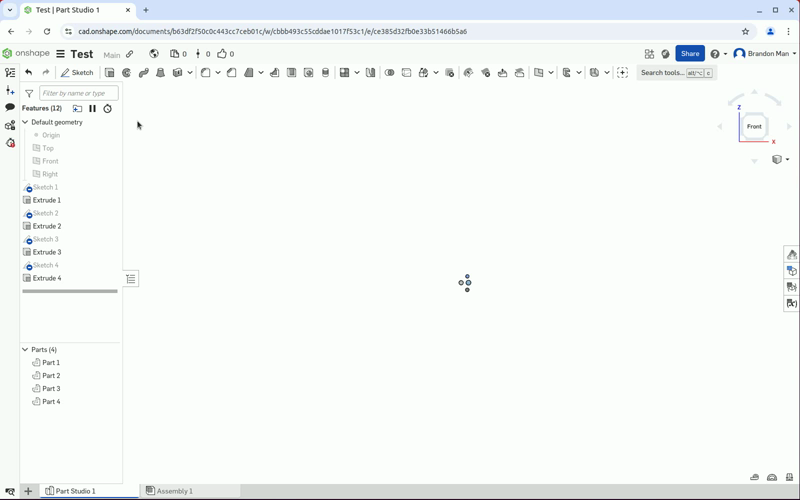
key(shift+h)
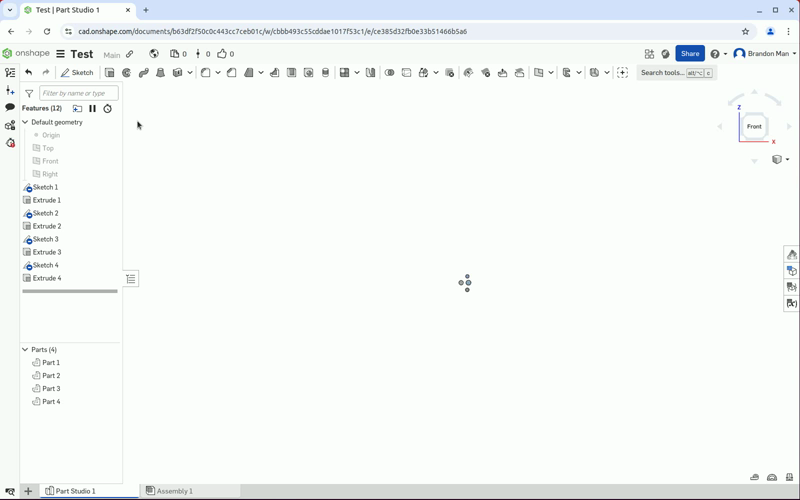
key(shift+h)
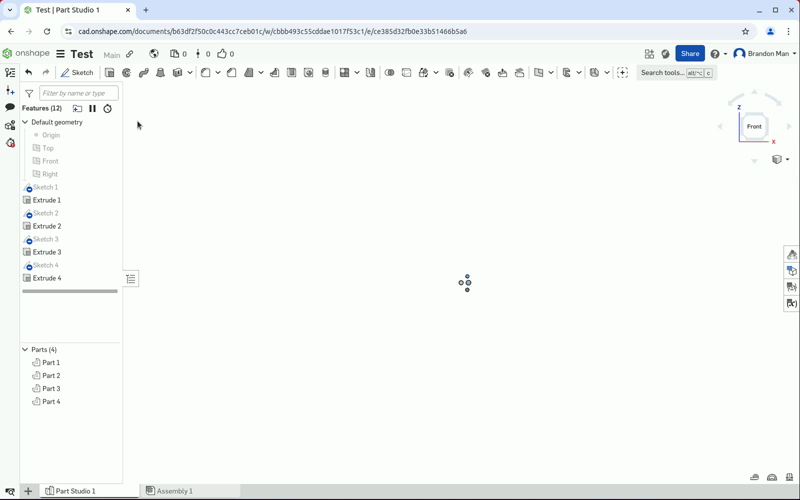
mouse_move(73, 189)
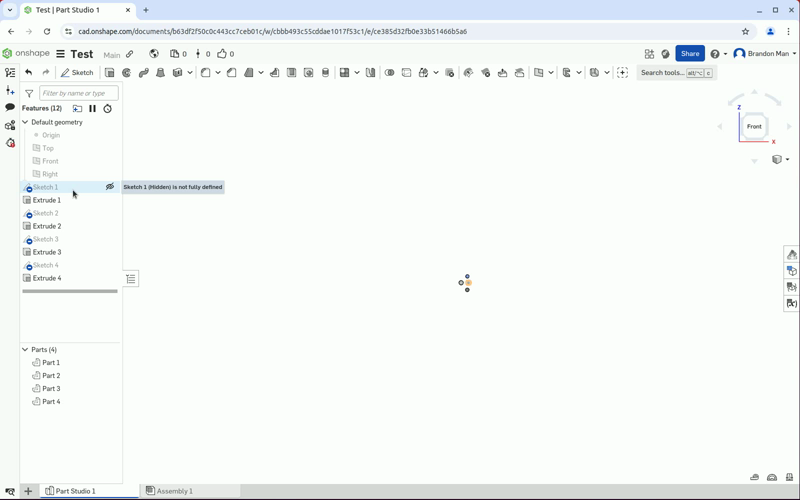
click(73, 189)
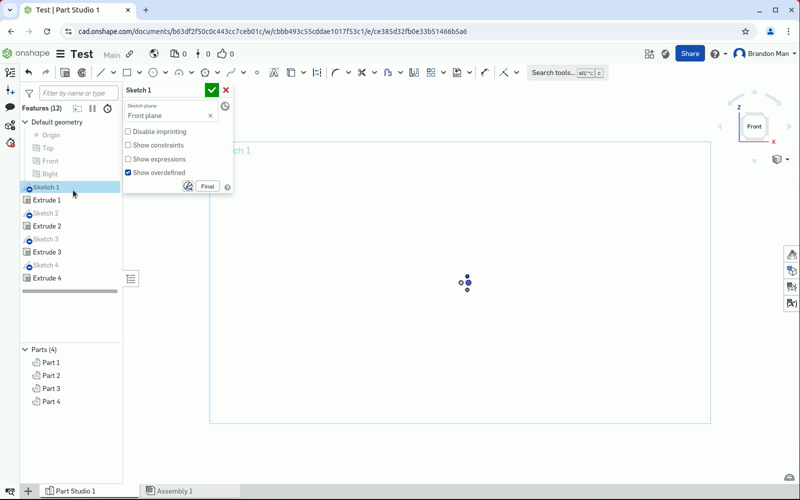
mouse_move(229, 92)
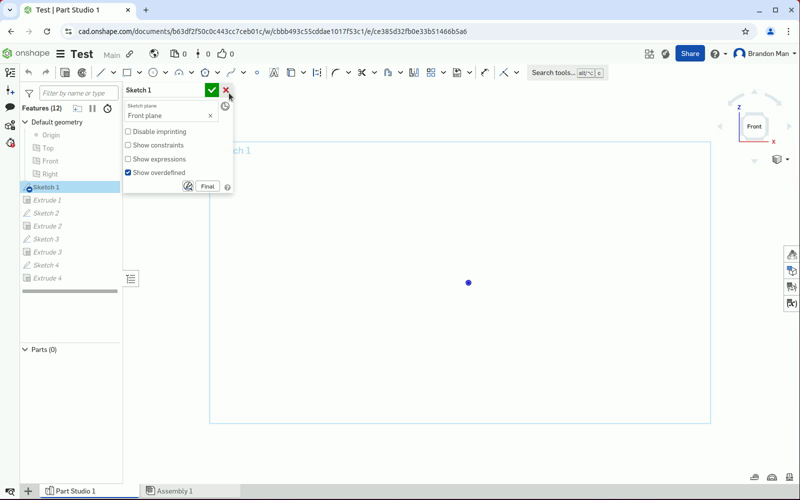
click(229, 92)
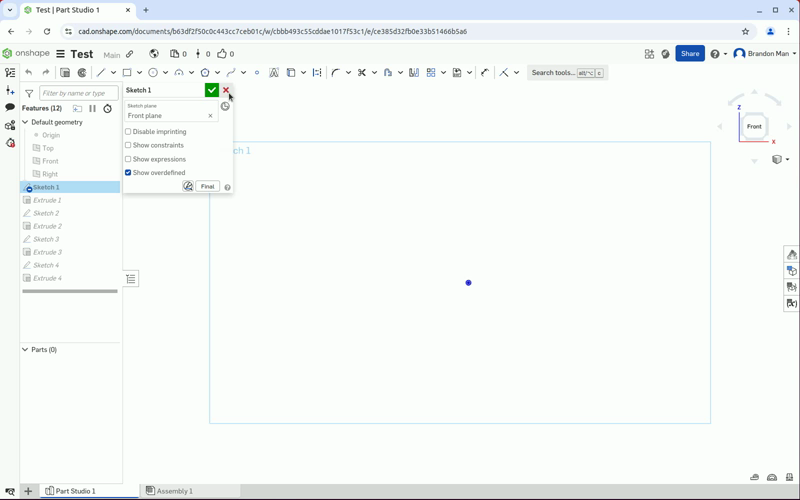
key(shift+s)
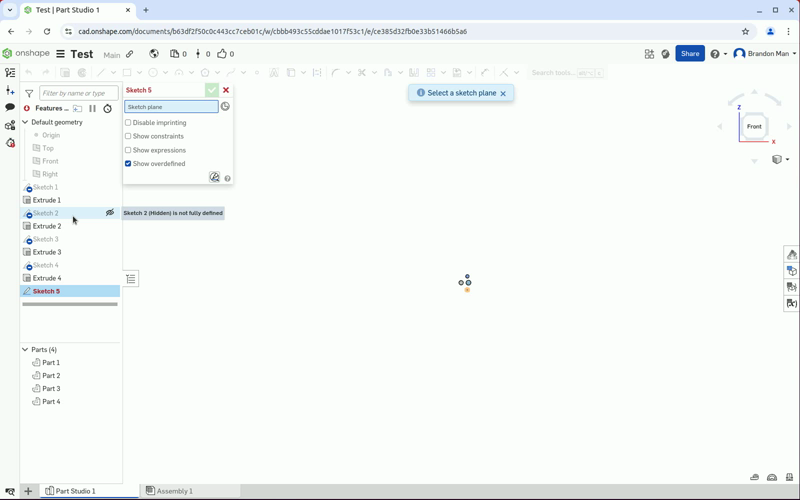
scroll(3)
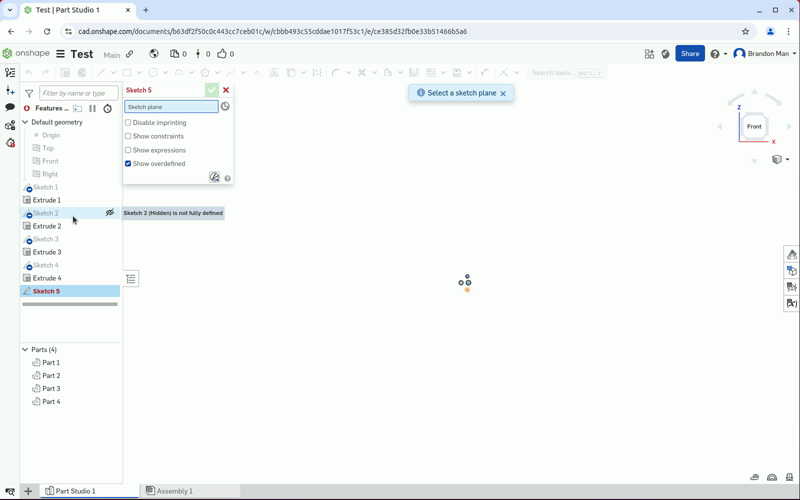
mouse_move(73, 163)
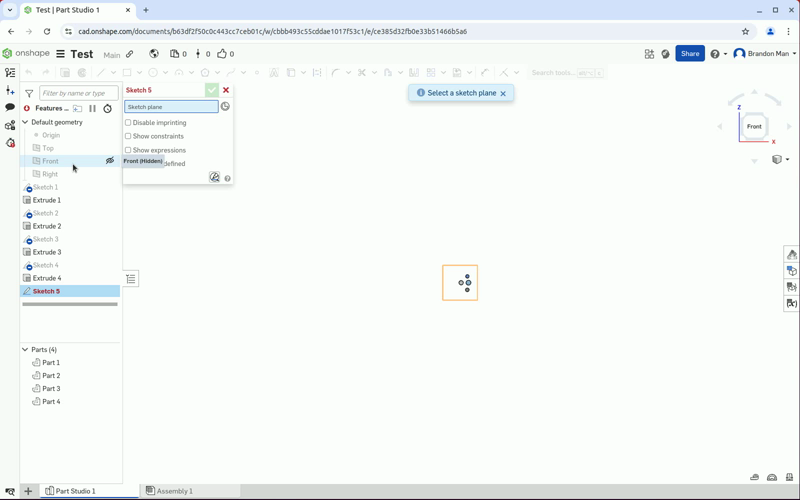
click(73, 163)
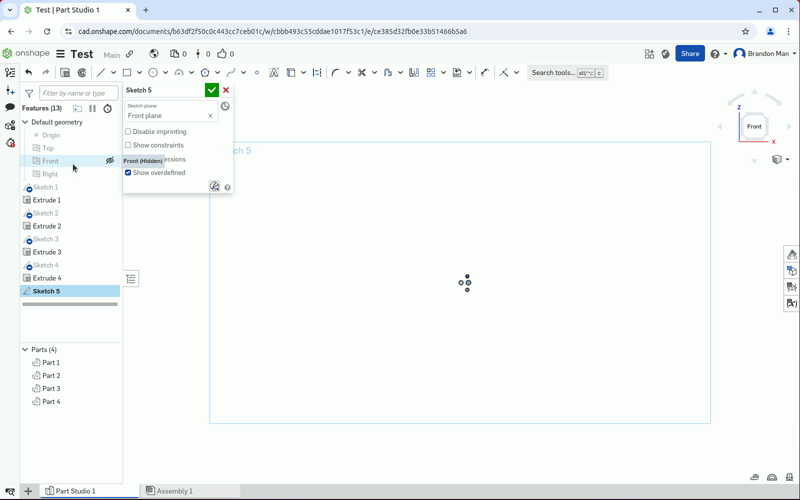
mouse_move(73, 352)
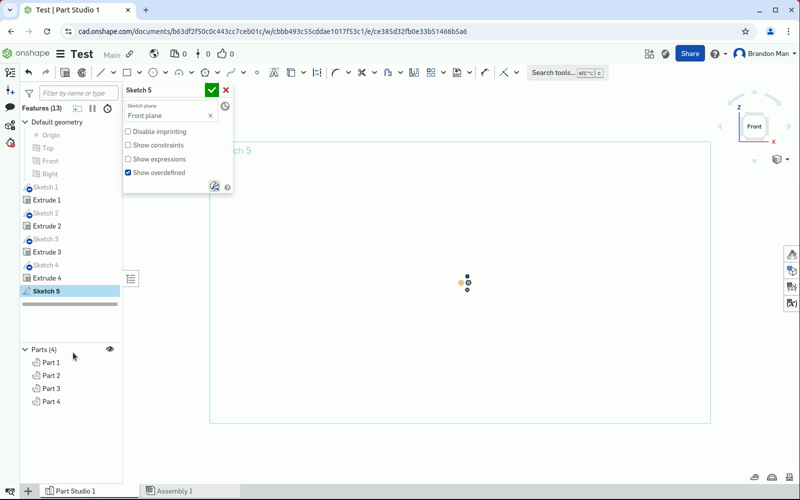
key(y)
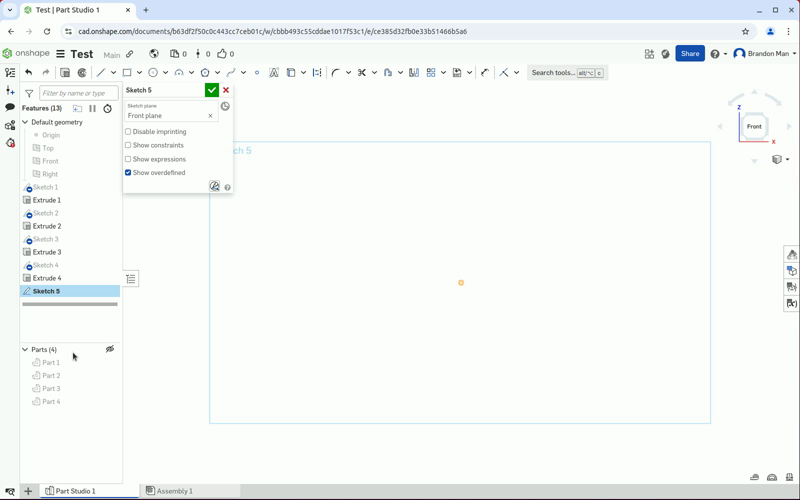
key(c)
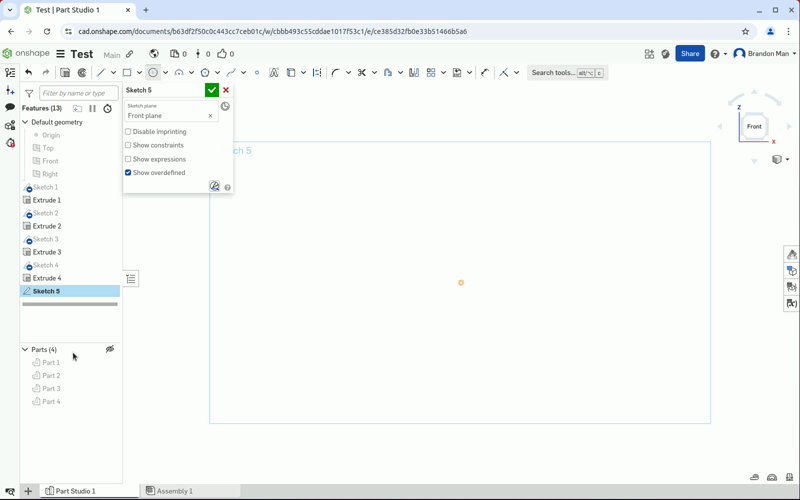
key_down(shift)
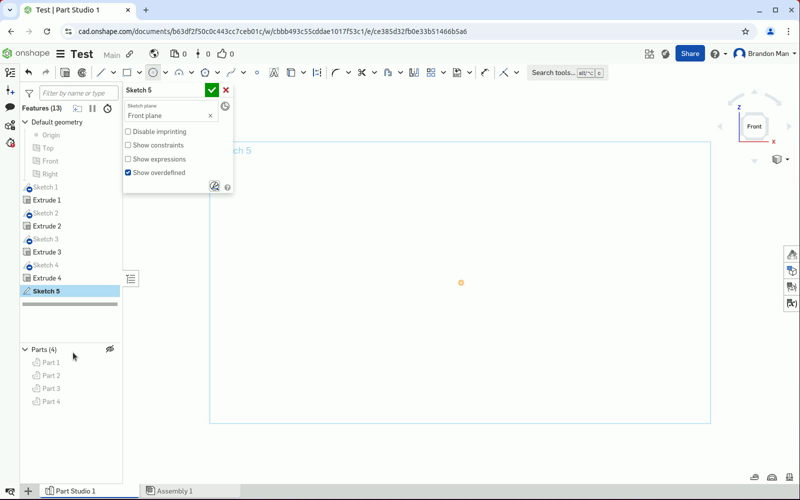
mouse_move(455, 288)
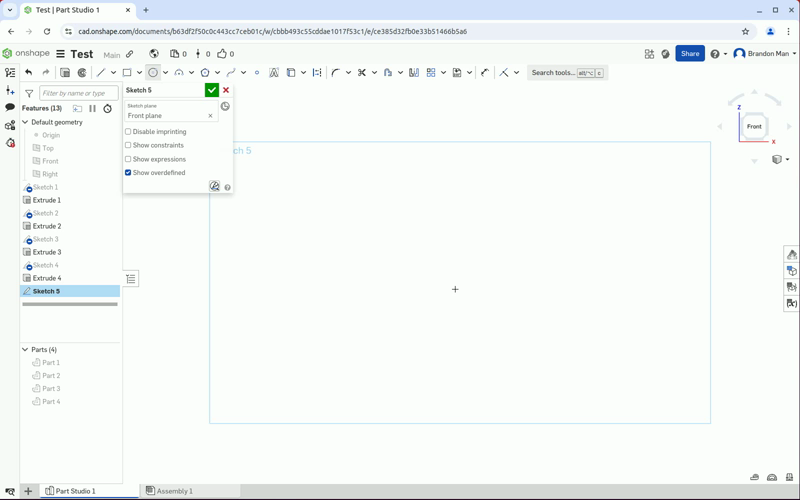
click(455, 288)
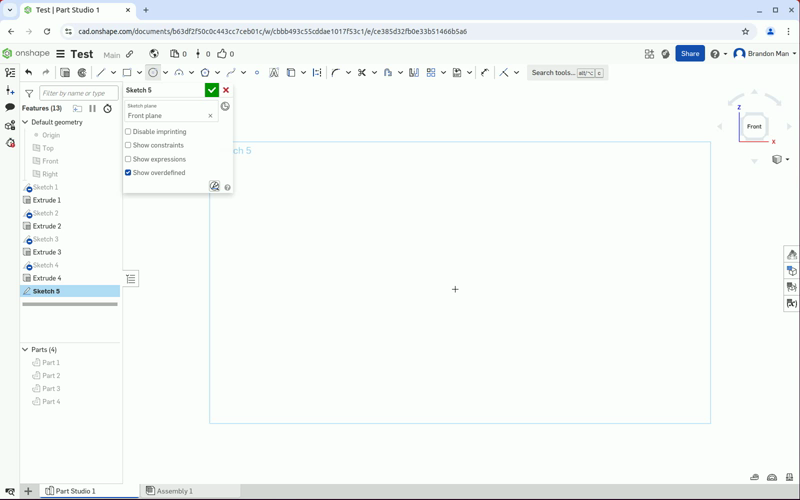
key_up(shift)
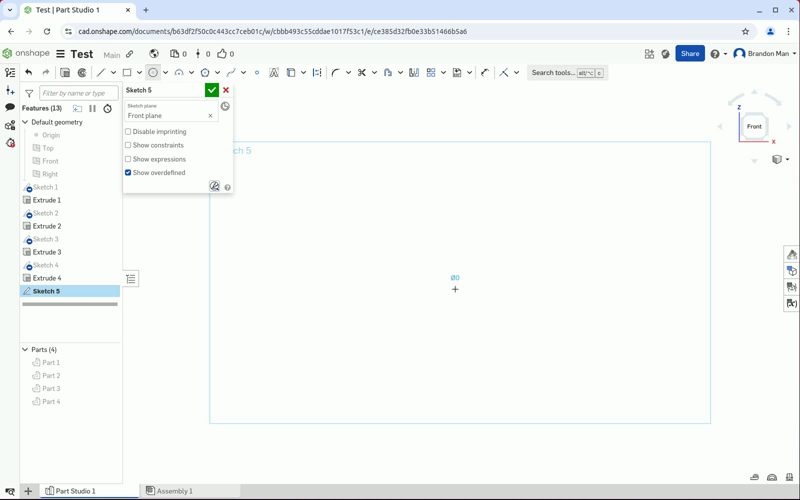
mouse_move(457, 288)
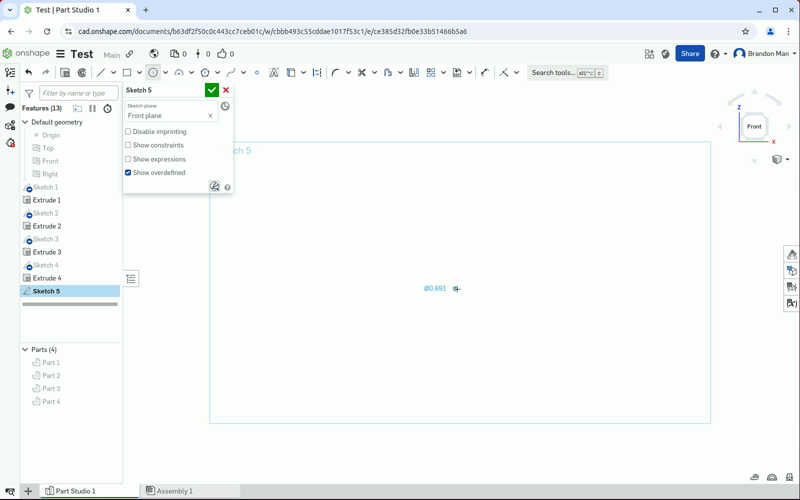
scroll(6)
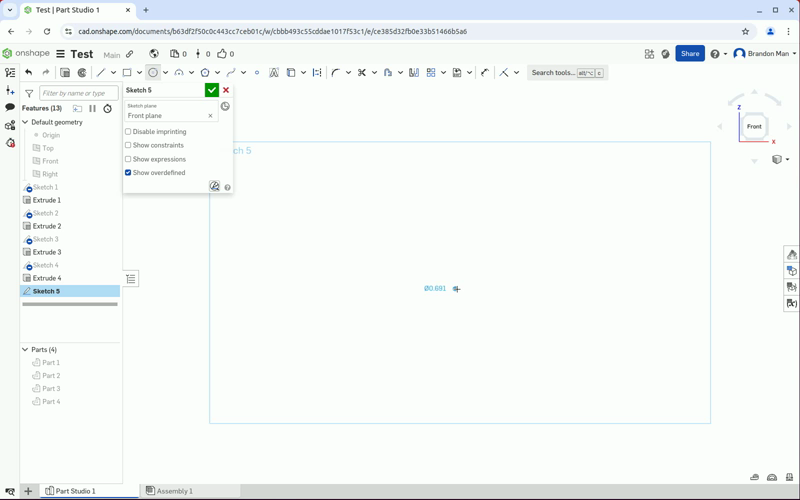
scroll(6)
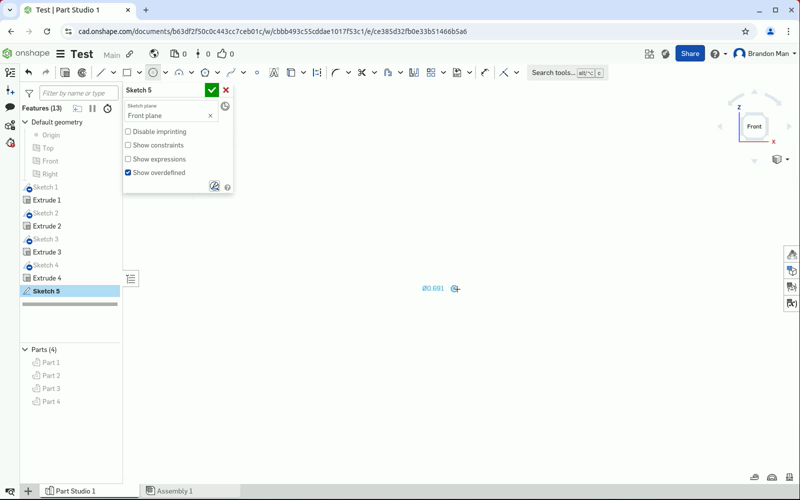
scroll(6)
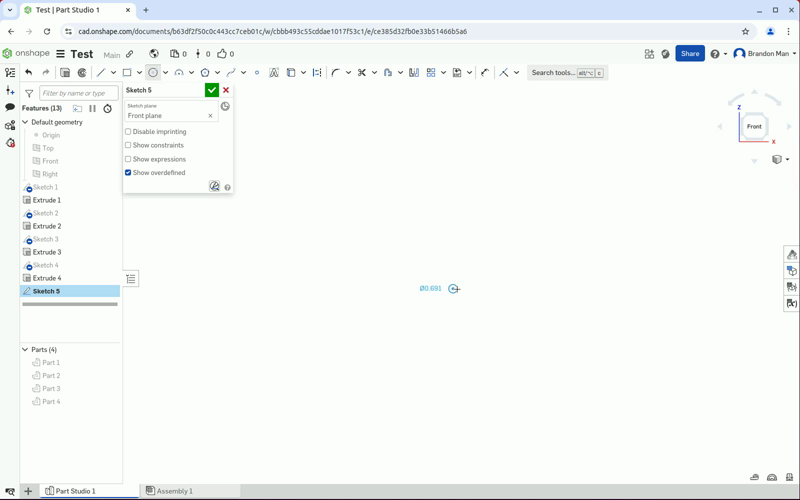
scroll(6)
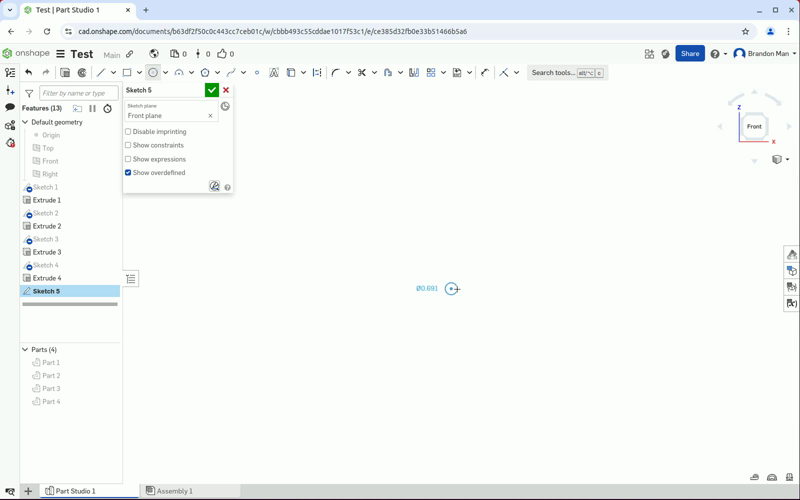
scroll(6)
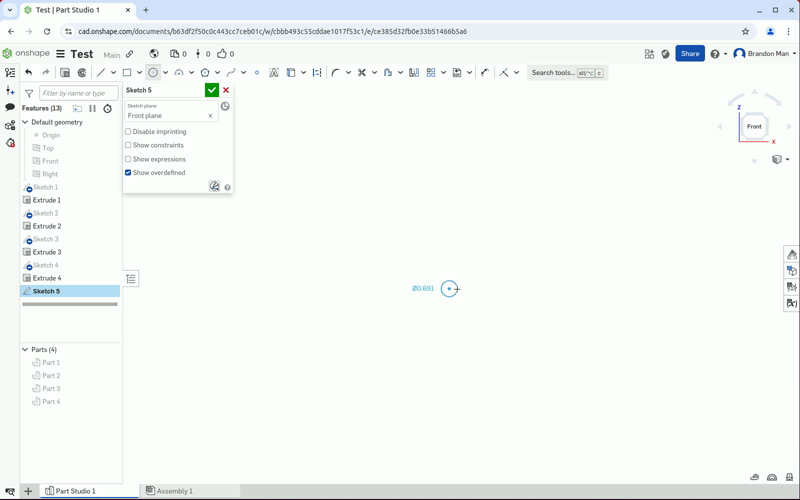
scroll(6)
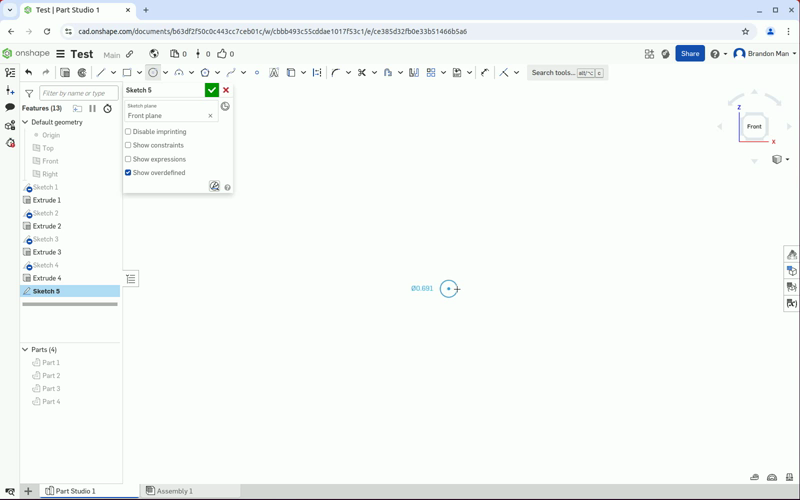
scroll(6)
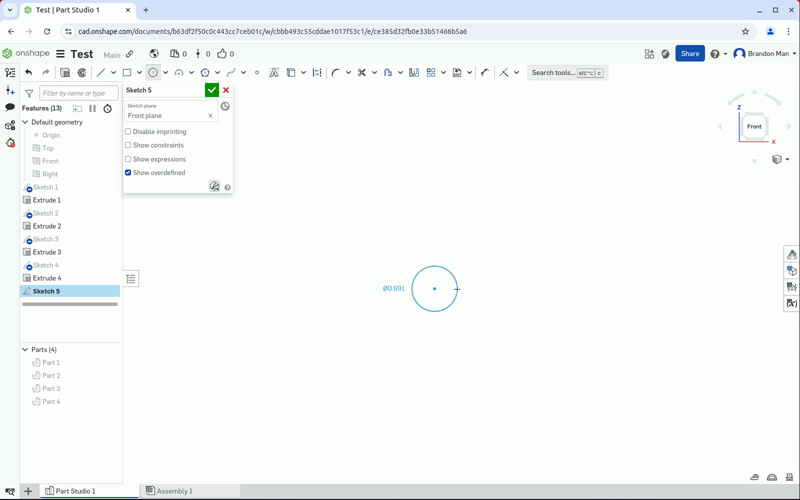
click(457, 288)
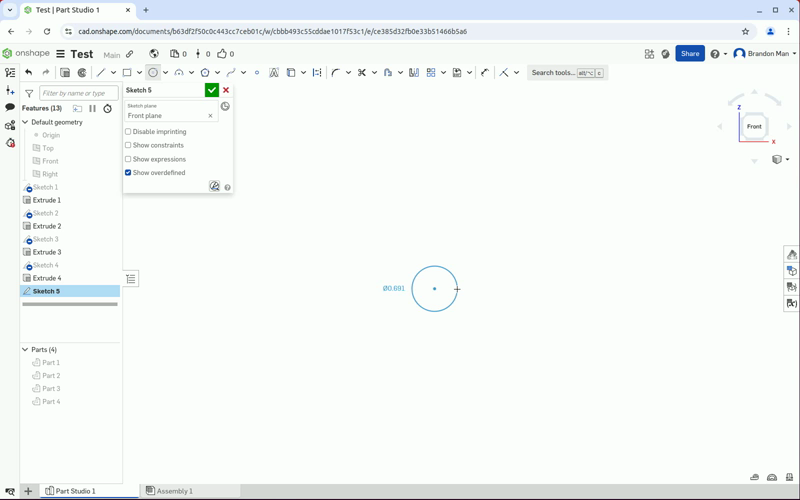
scroll(-6)
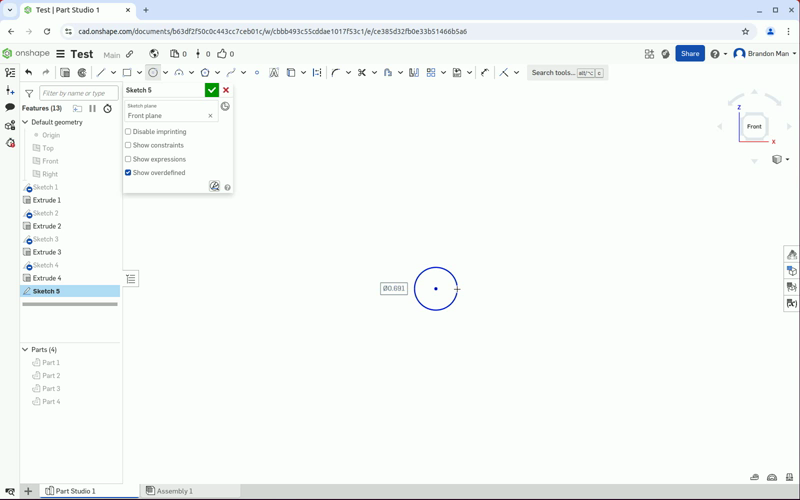
scroll(-6)
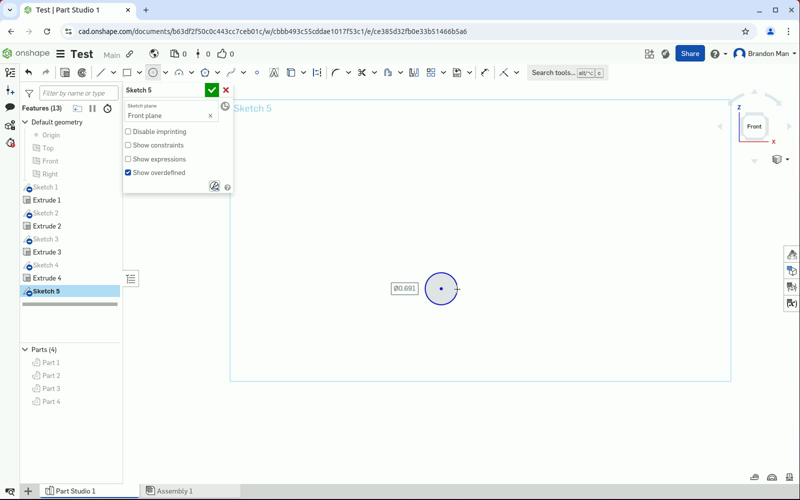
scroll(-6)
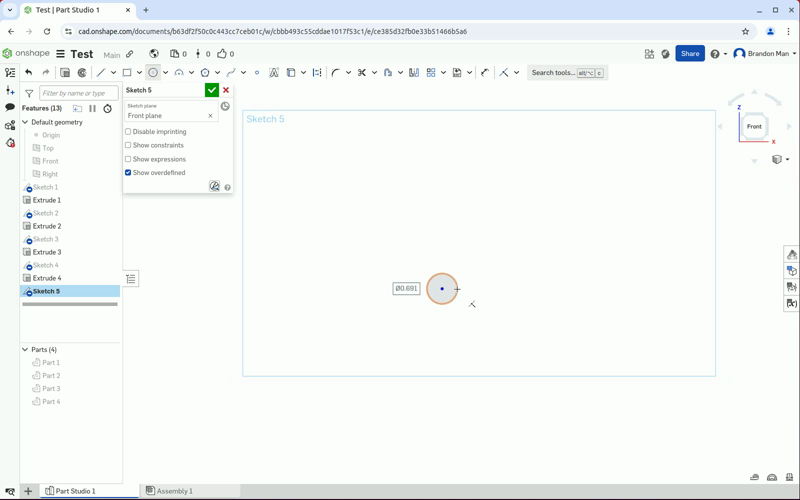
scroll(-6)
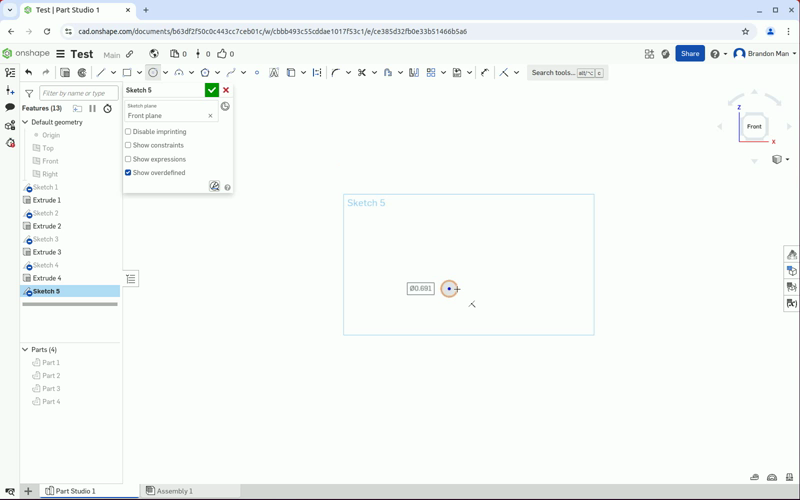
scroll(-6)
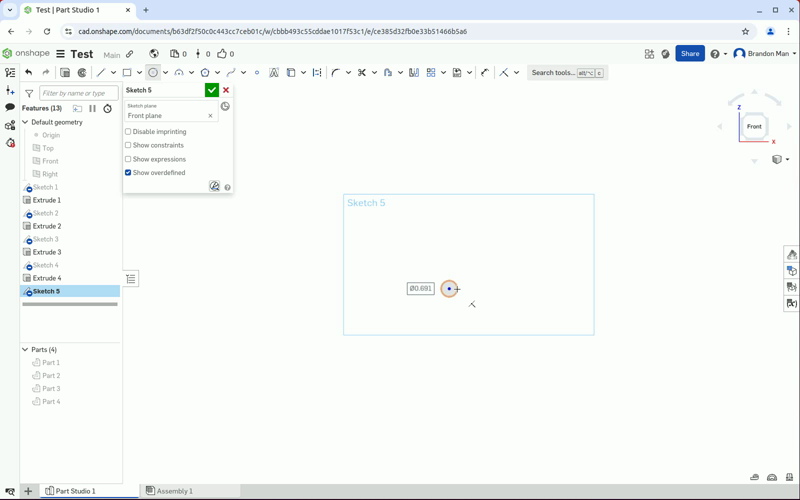
scroll(-6)
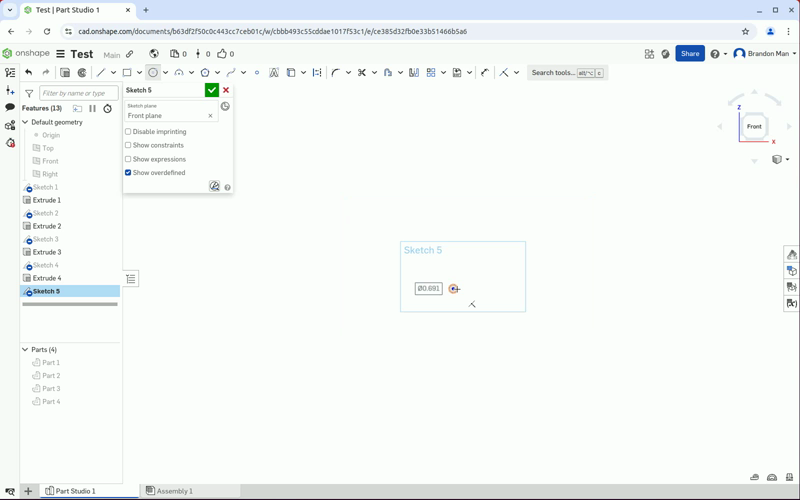
scroll(-6)
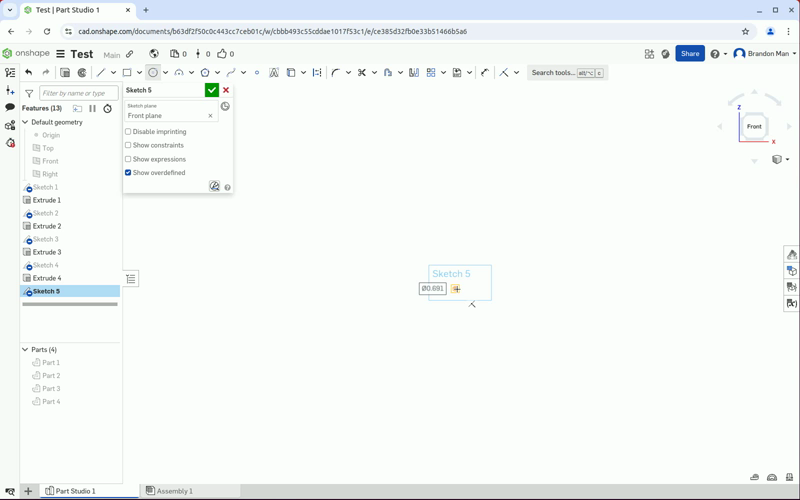
key(esc)
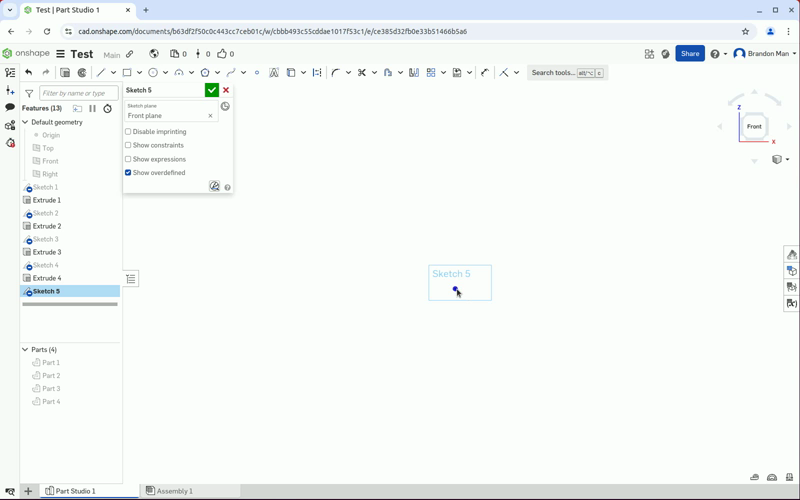
mouse_move(455, 287)
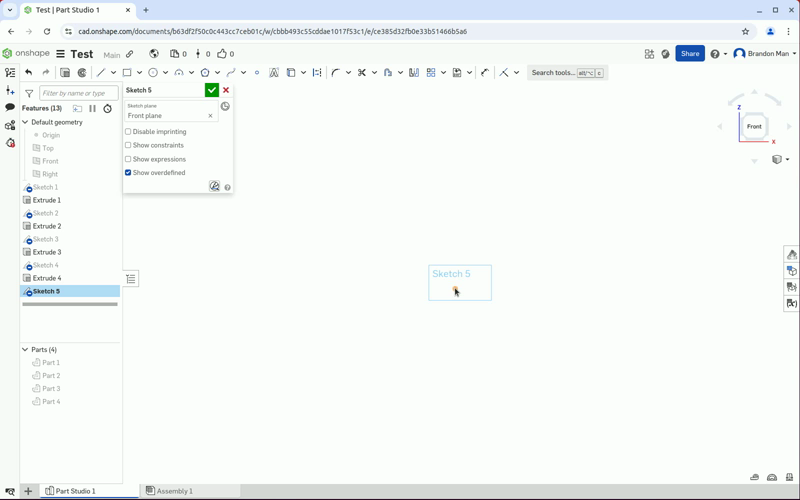
scroll(6)
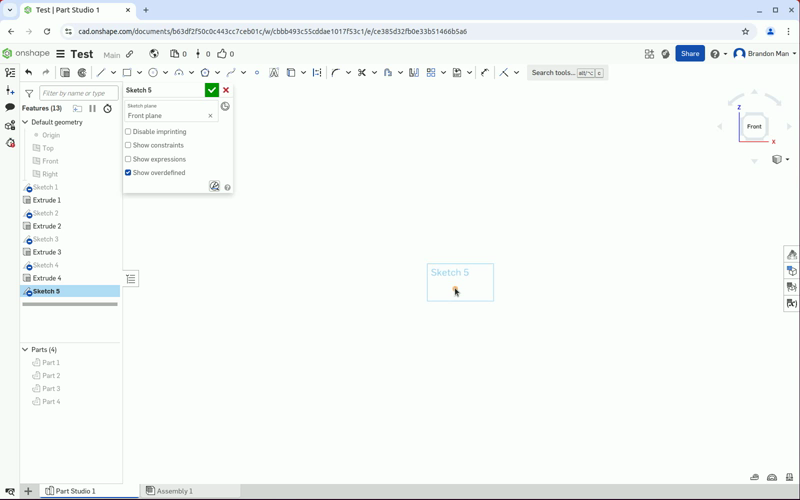
scroll(6)
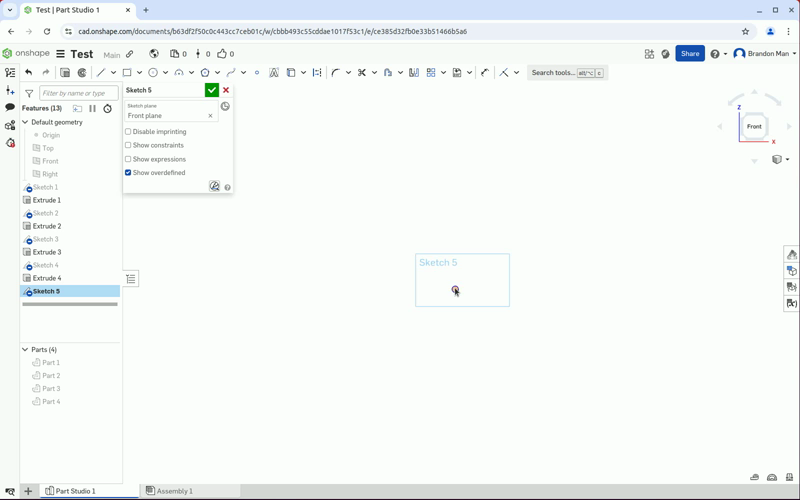
scroll(6)
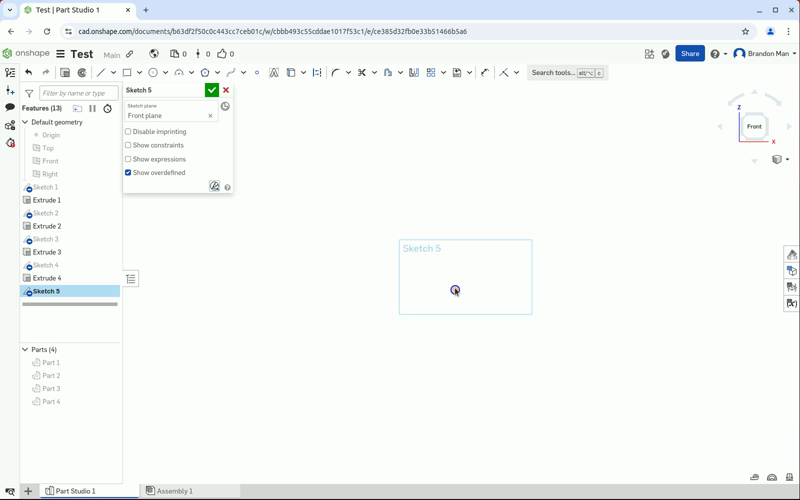
scroll(6)
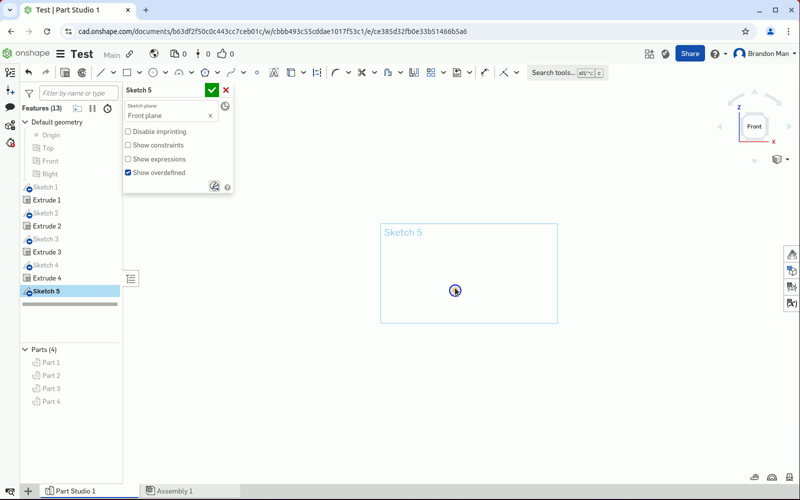
scroll(6)
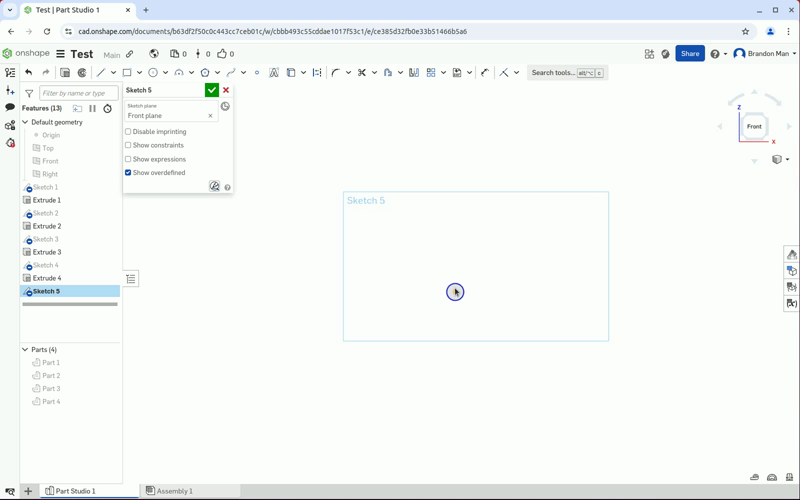
scroll(6)
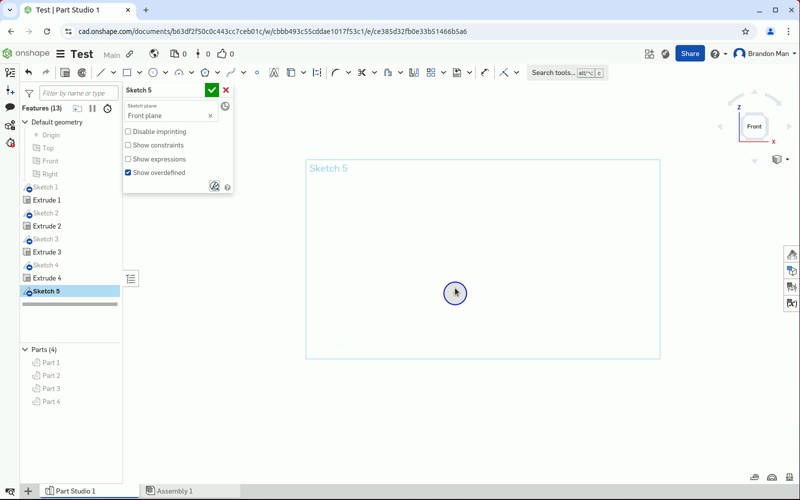
scroll(6)
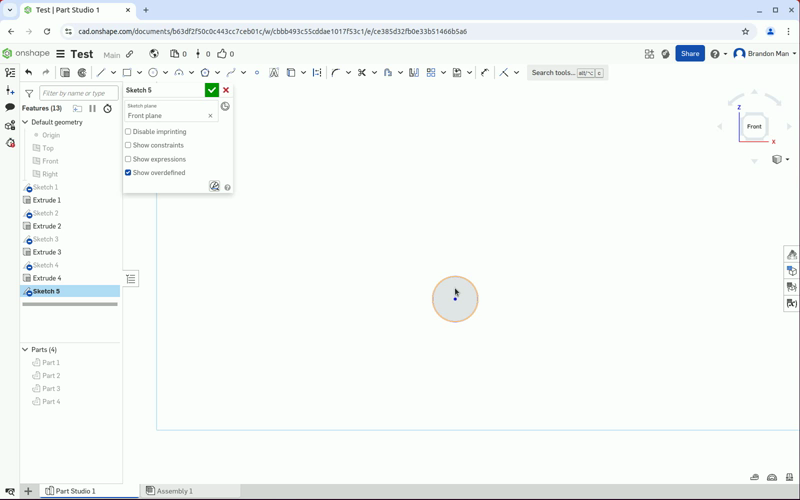
click(455, 287)
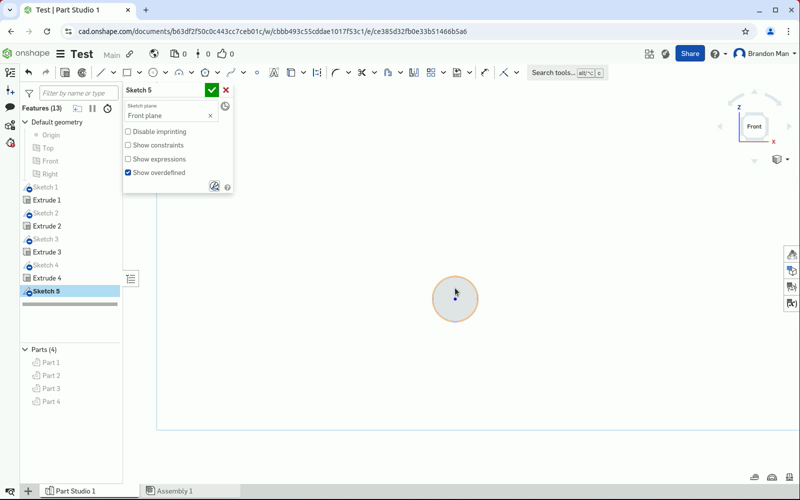
scroll(-6)
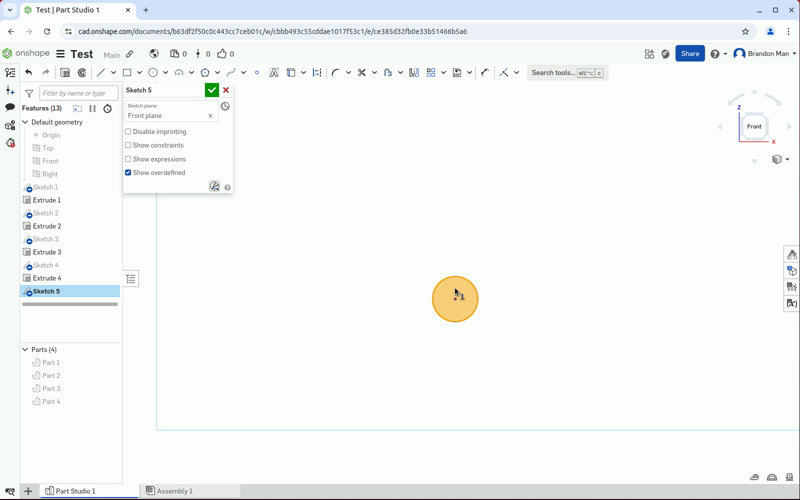
scroll(-6)
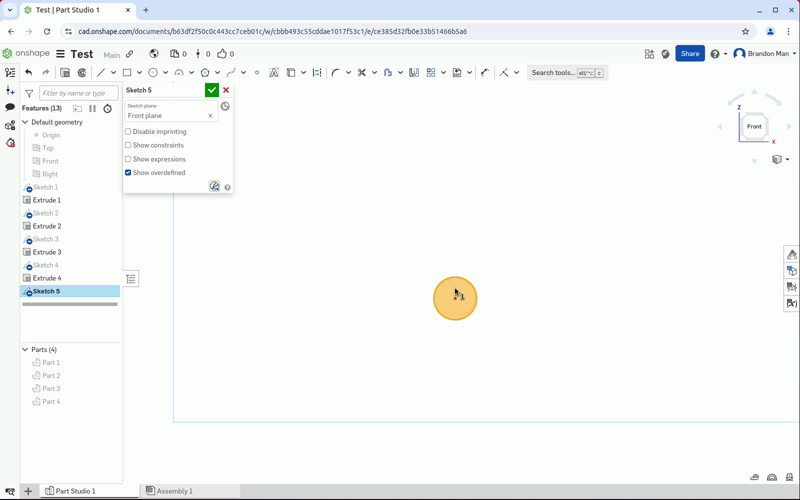
scroll(-6)
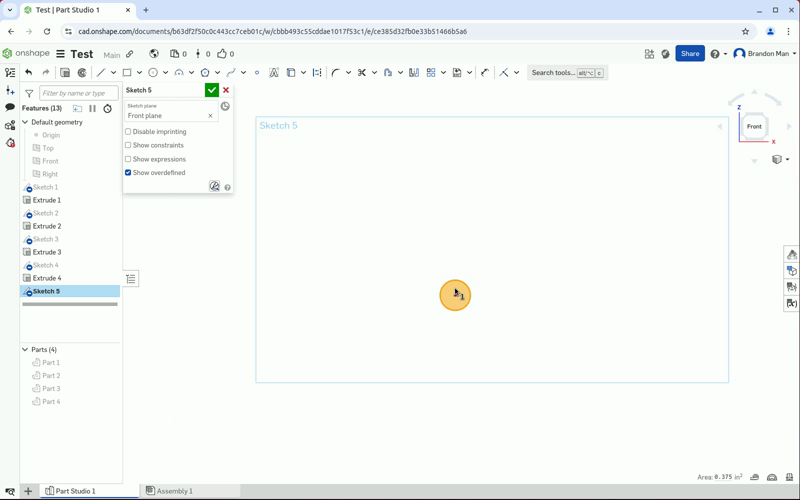
scroll(-6)
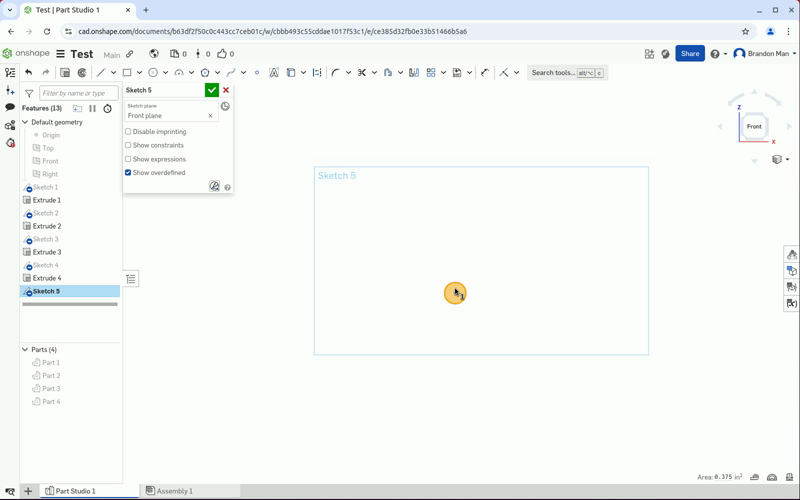
scroll(-6)
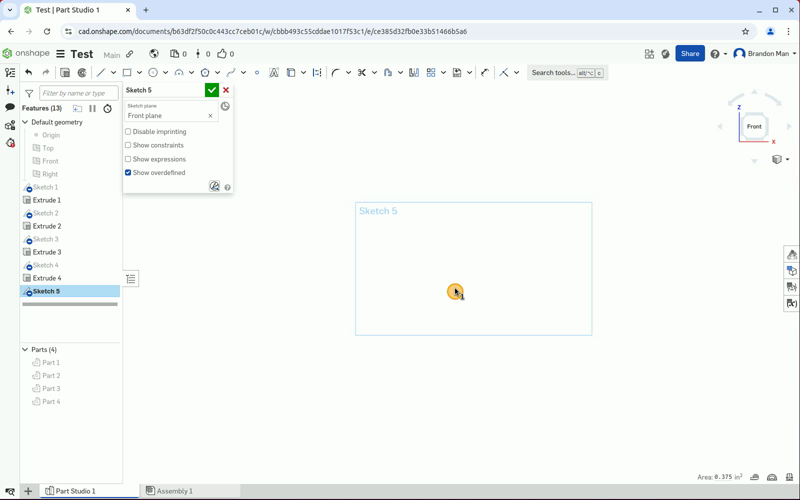
scroll(-6)
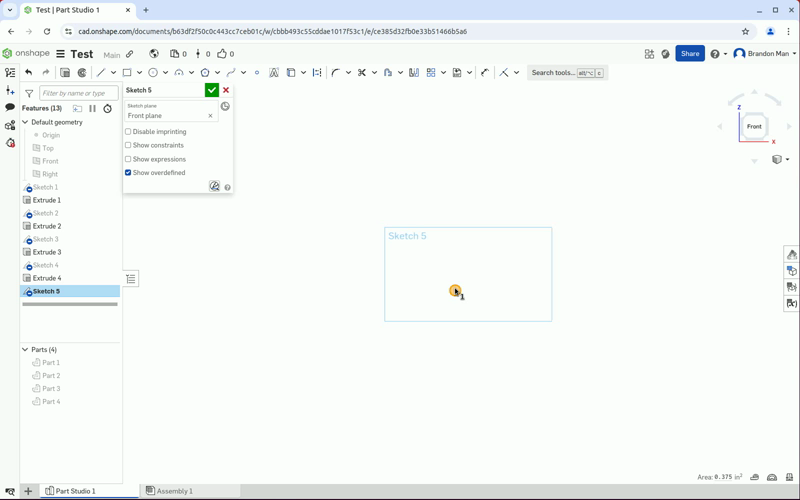
scroll(-6)
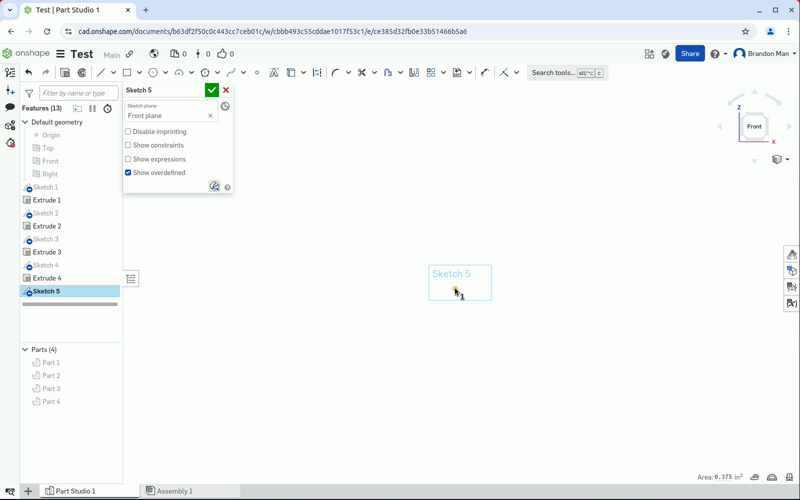
mouse_move(73, 352)
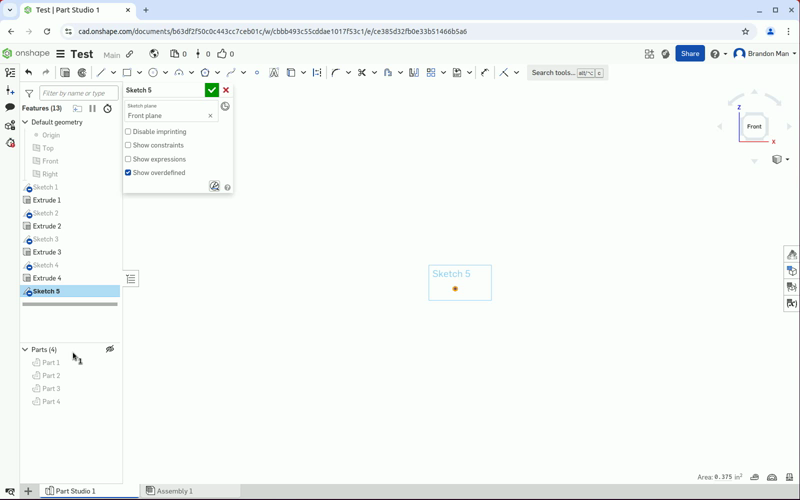
key(shift+y)
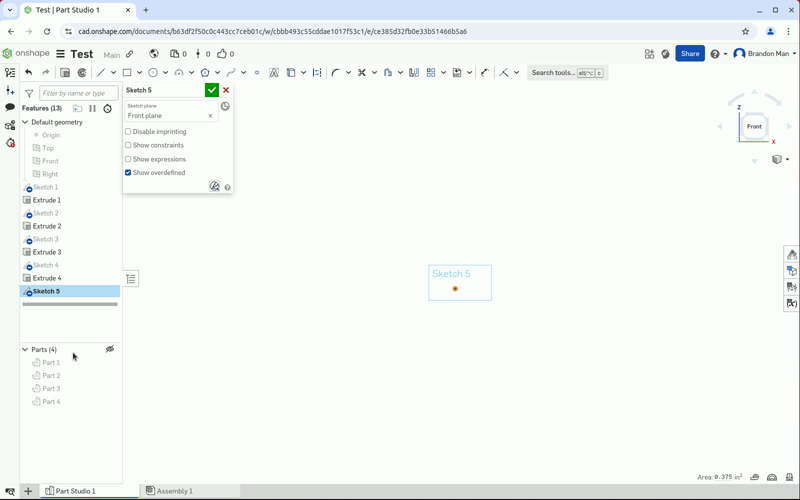
key(shift+e)
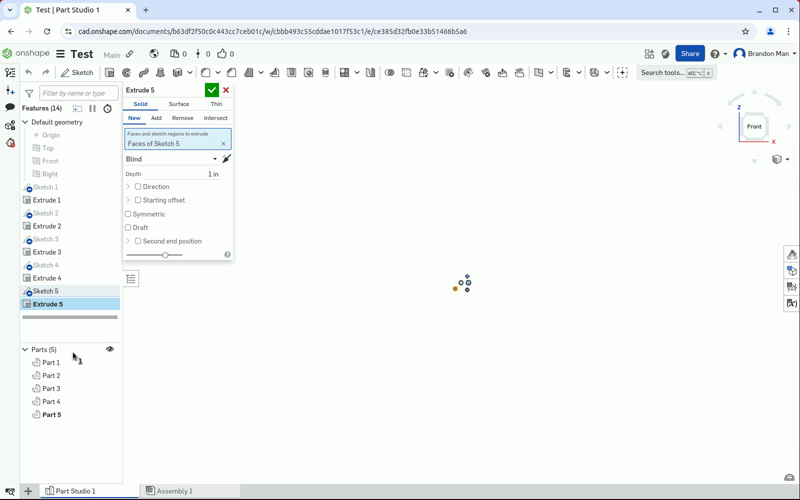
mouse_move(143, 106)
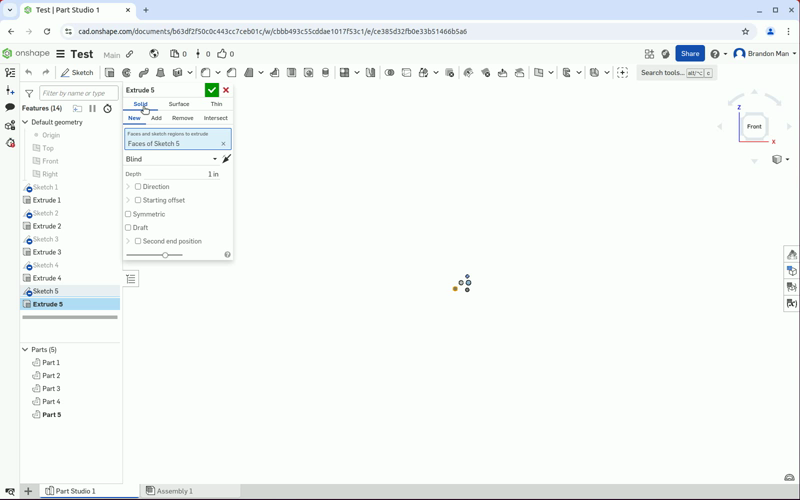
click(143, 106)
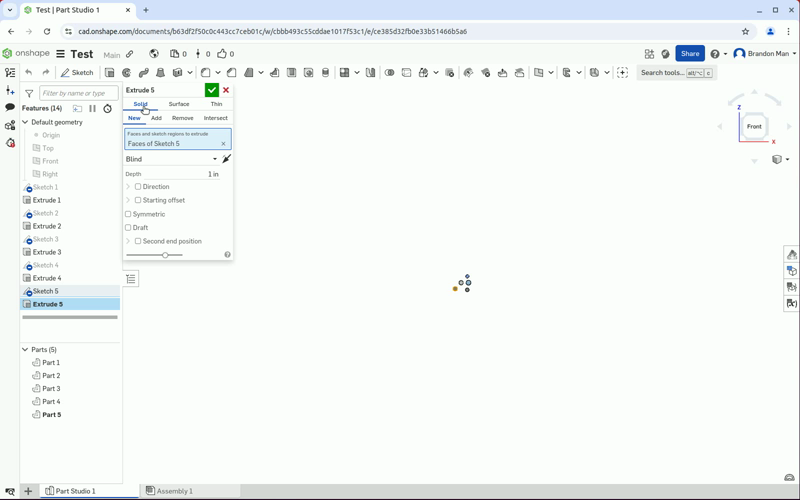
mouse_move(137, 120)
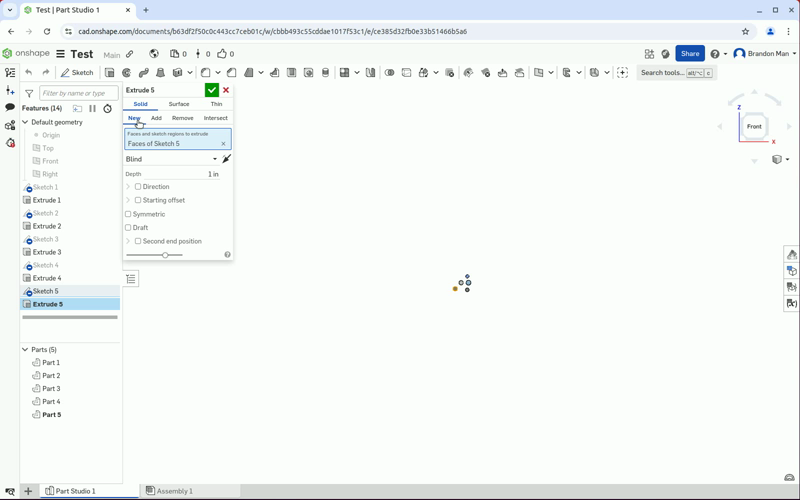
click(137, 120)
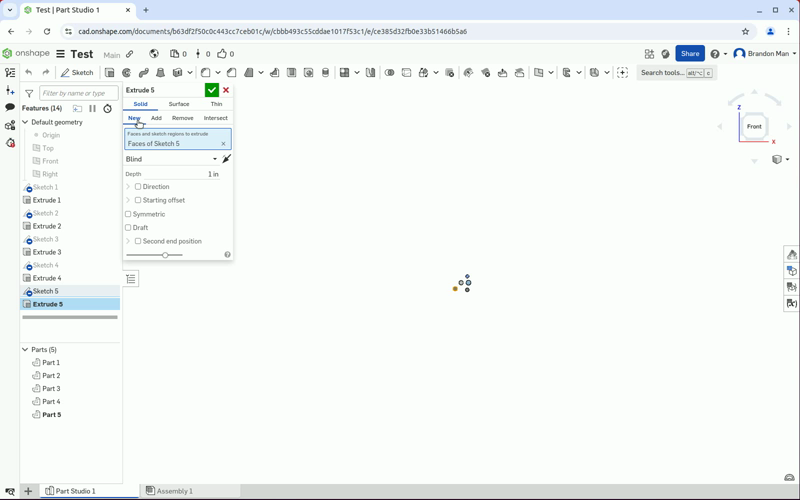
key(tab, 4)
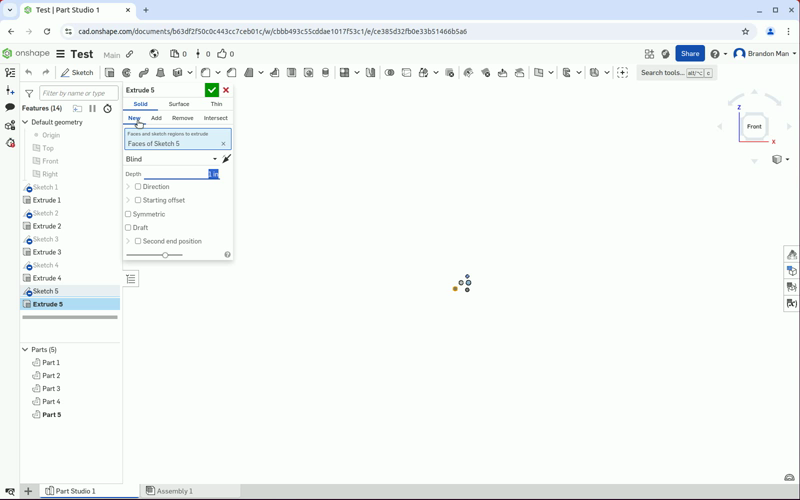
text(23.108)
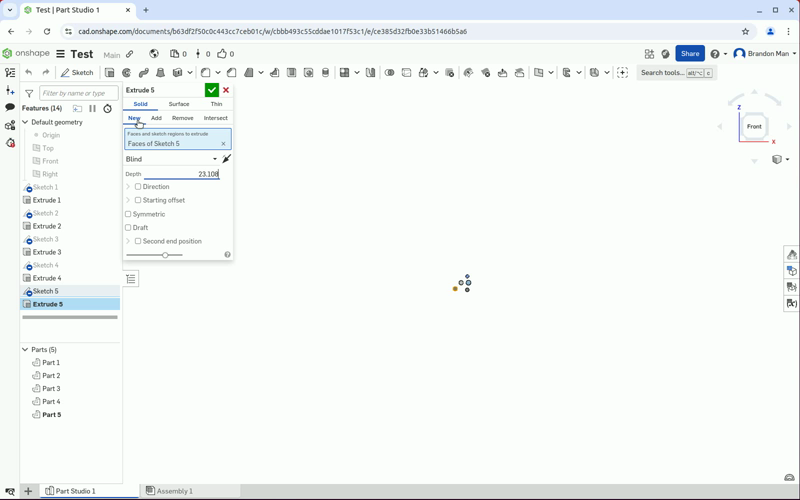
key(enter)
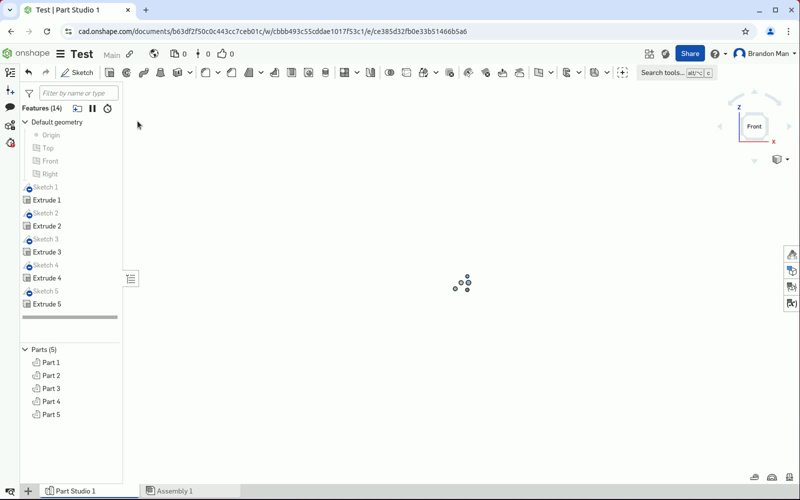
key(shift+h)
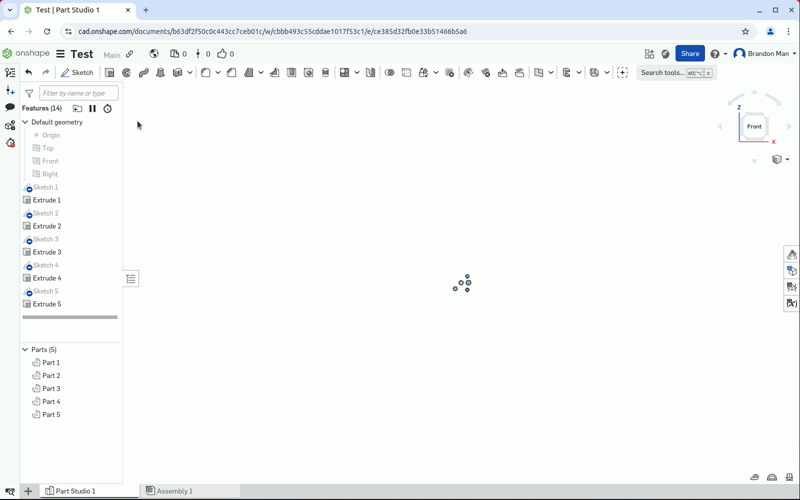
key(shift+h)
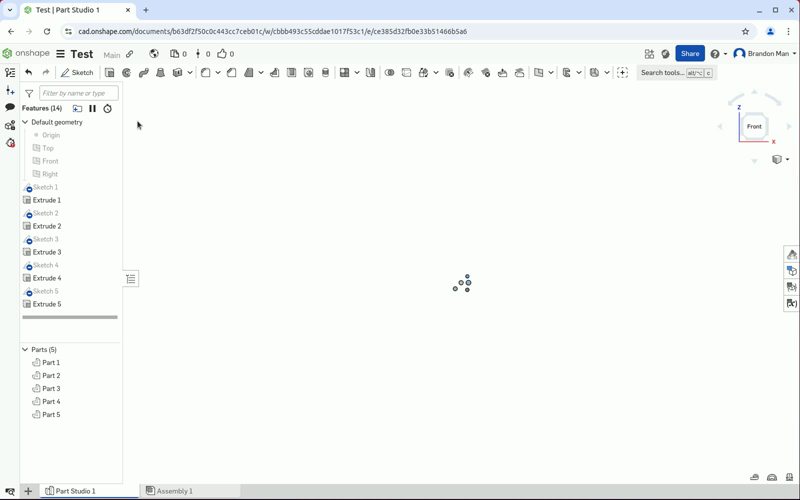
mouse_move(73, 189)
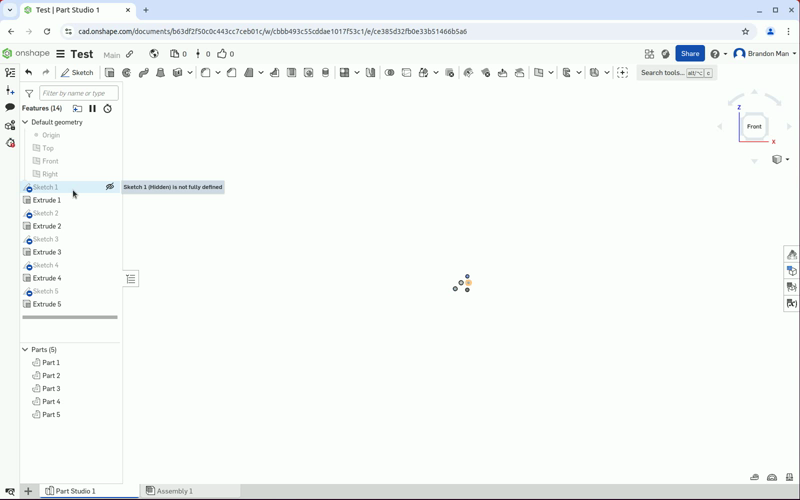
click(73, 189)
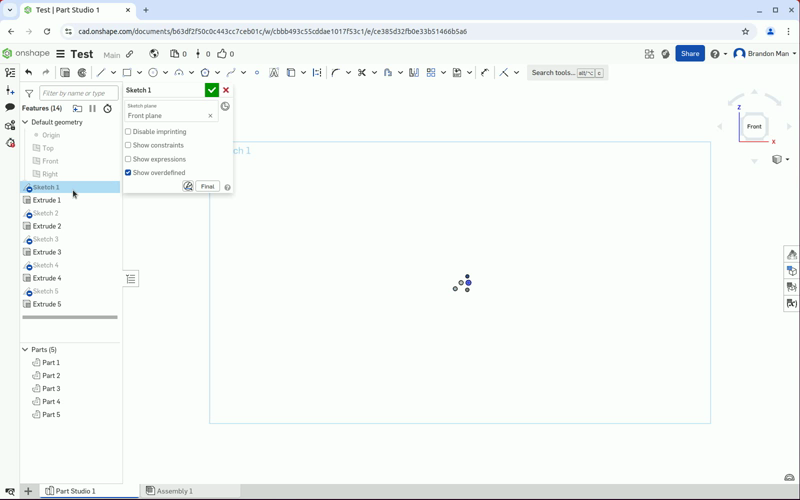
mouse_move(229, 92)
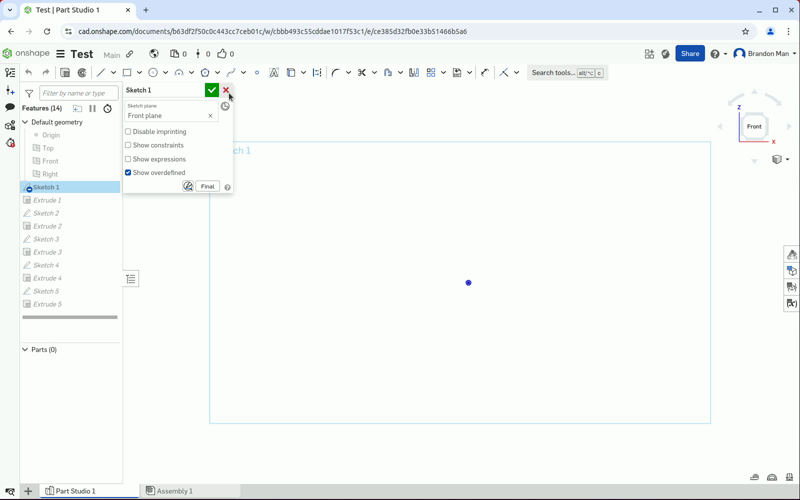
click(229, 92)
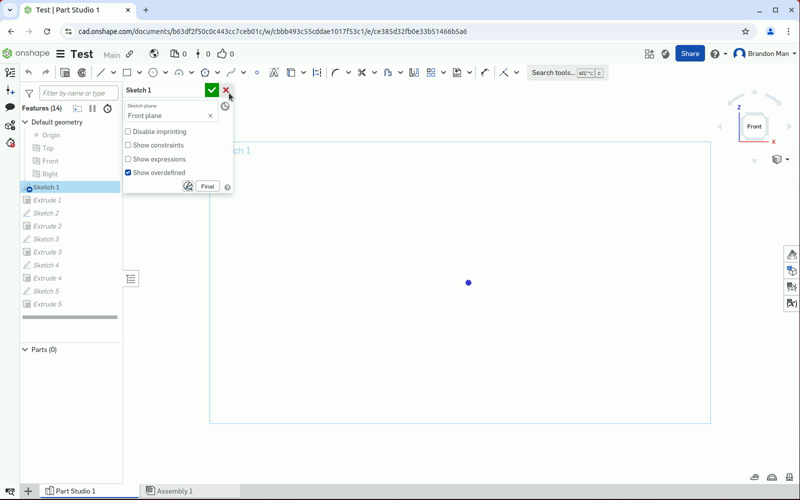
key(shift+s)
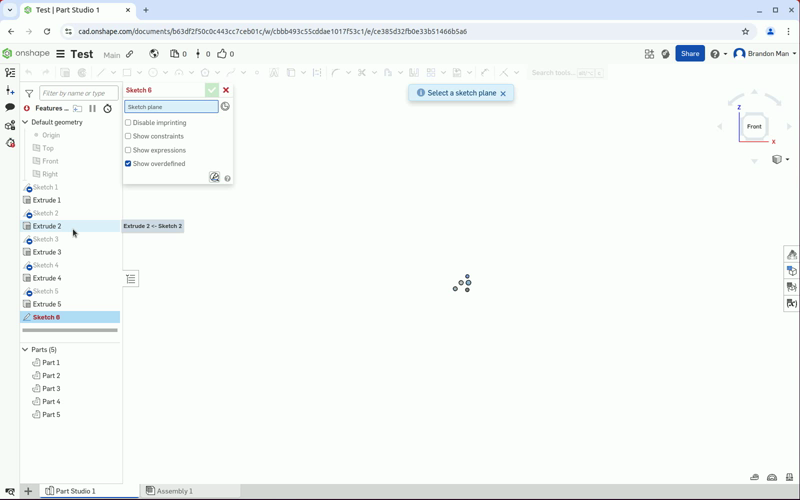
scroll(3)
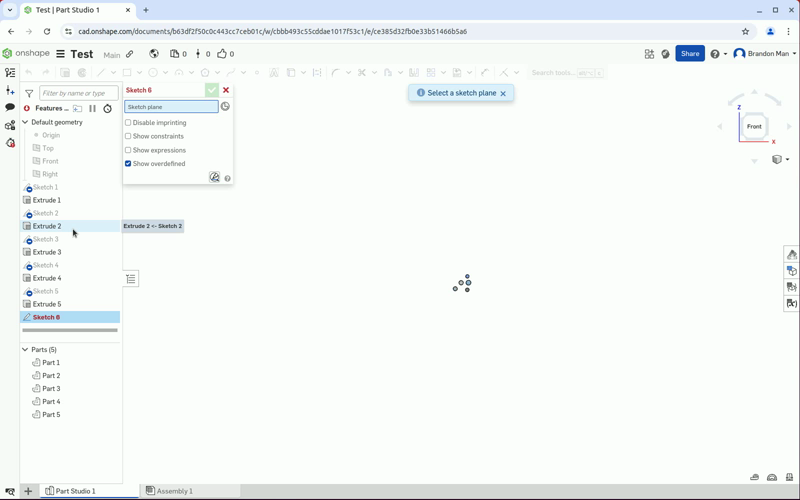
mouse_move(73, 163)
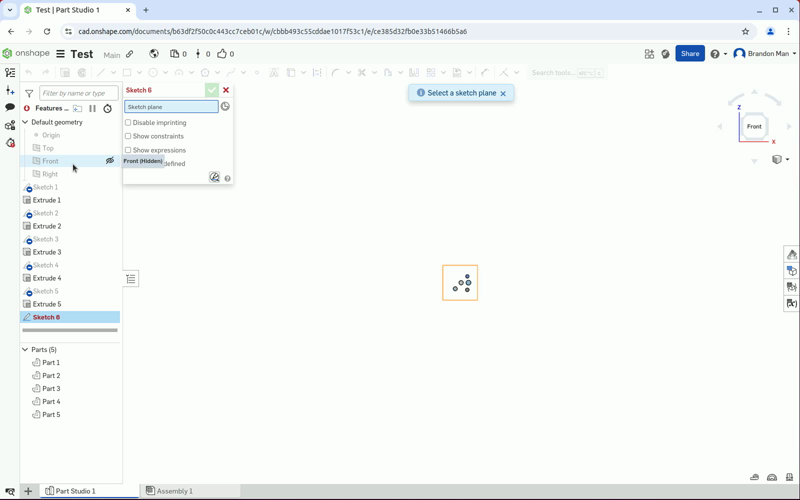
click(73, 163)
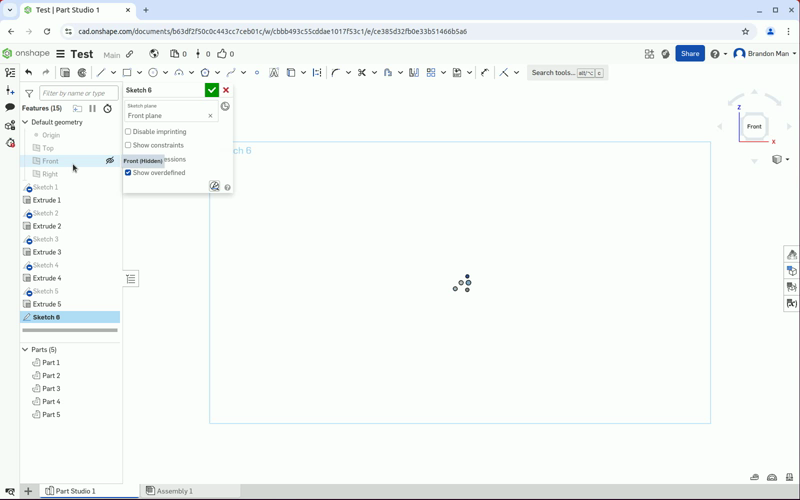
mouse_move(73, 352)
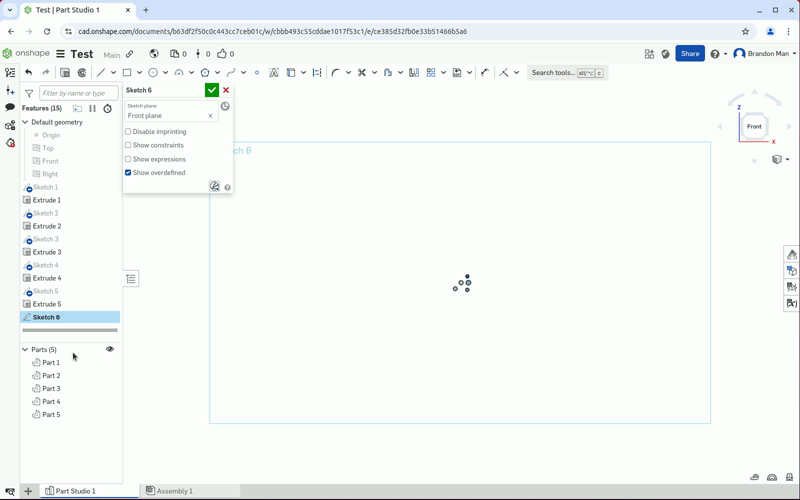
key(y)
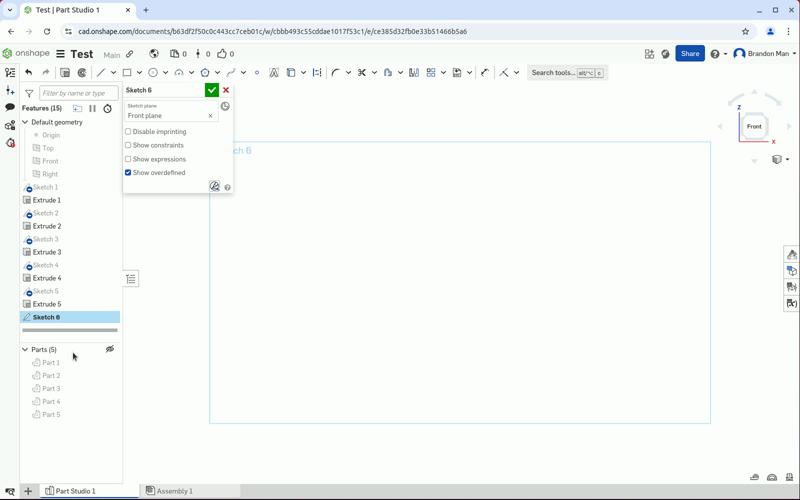
key(c)
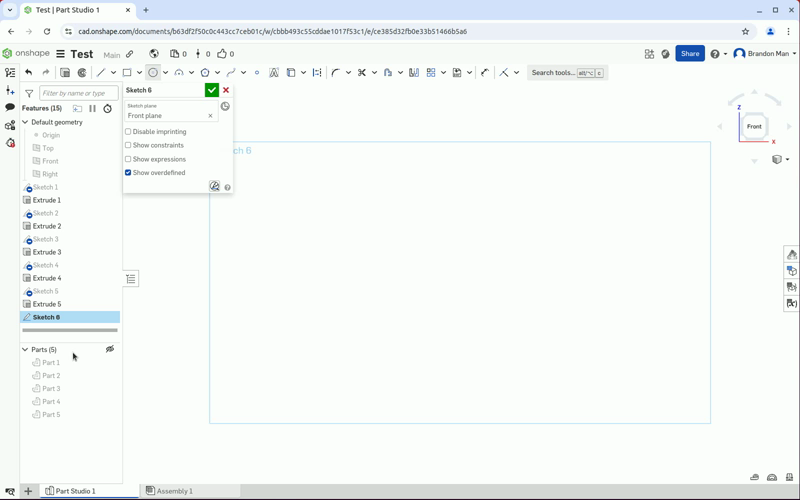
key_down(shift)
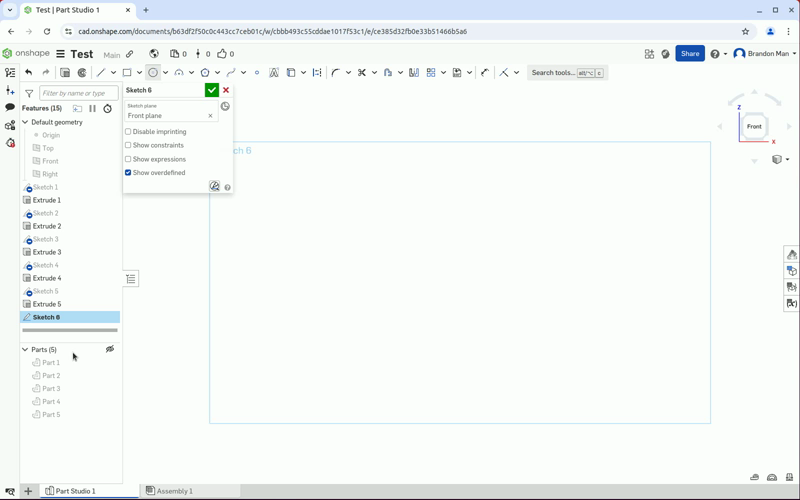
mouse_move(453, 282)
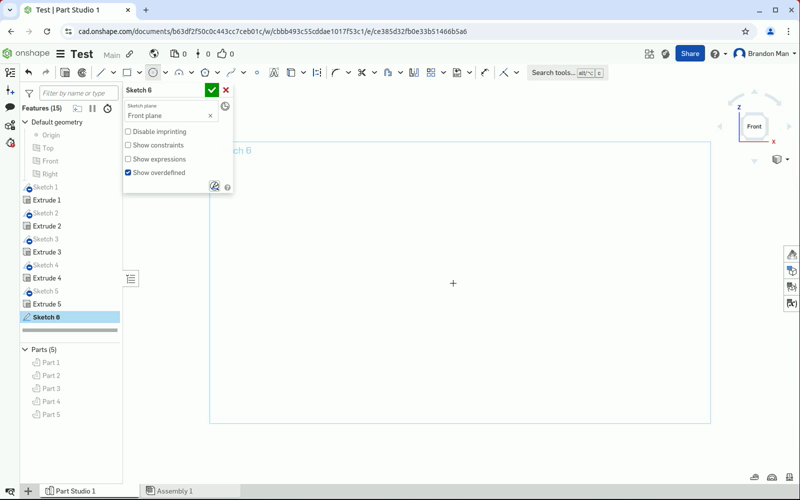
click(453, 282)
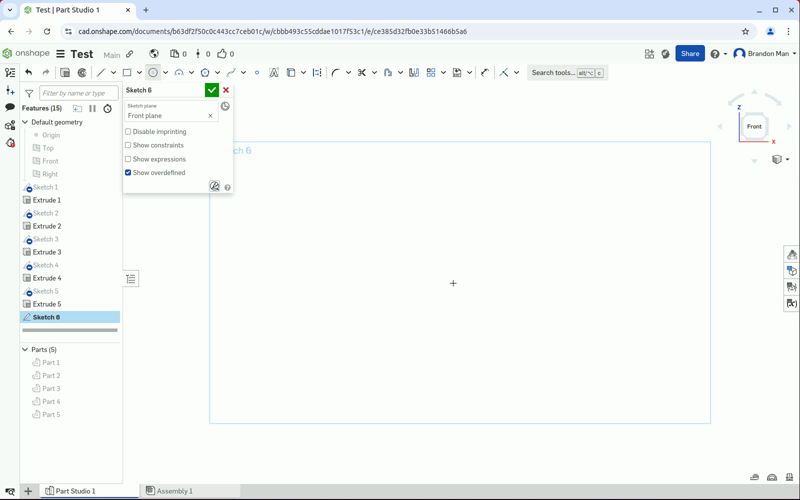
key_up(shift)
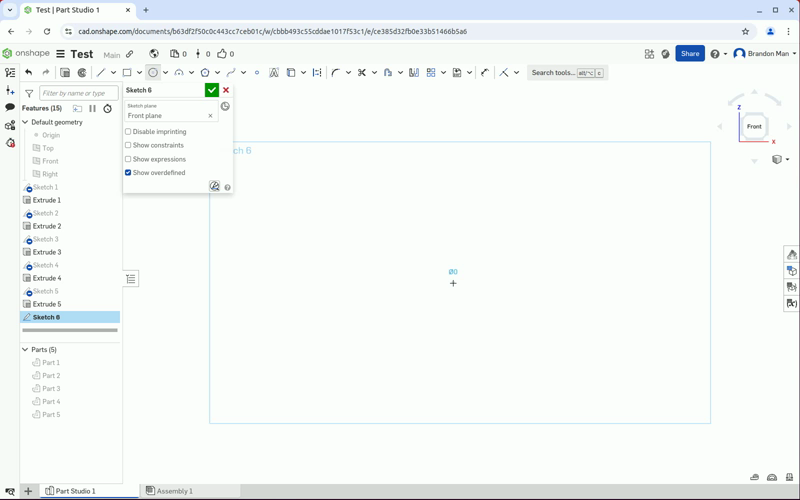
mouse_move(455, 282)
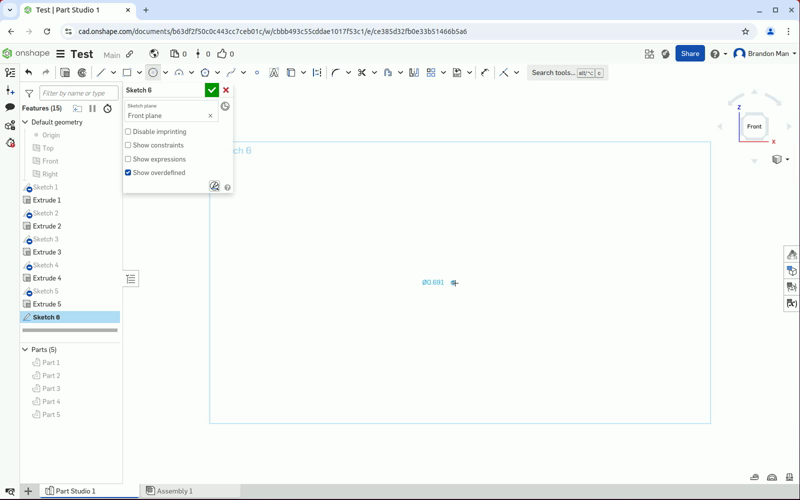
scroll(6)
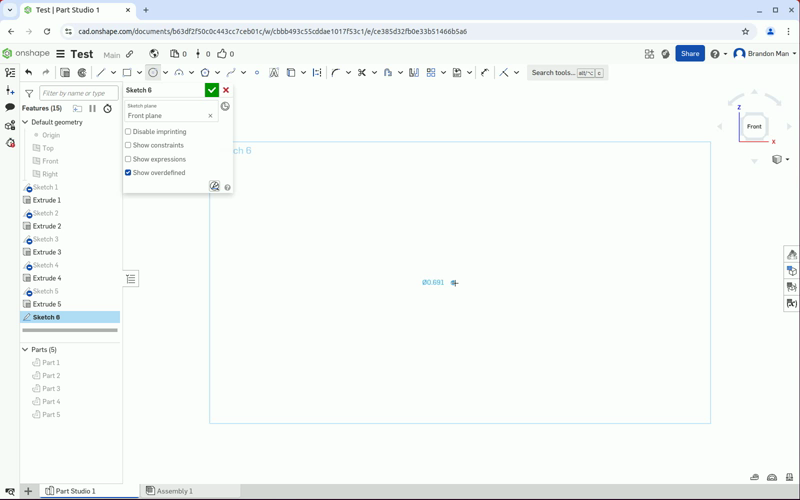
scroll(6)
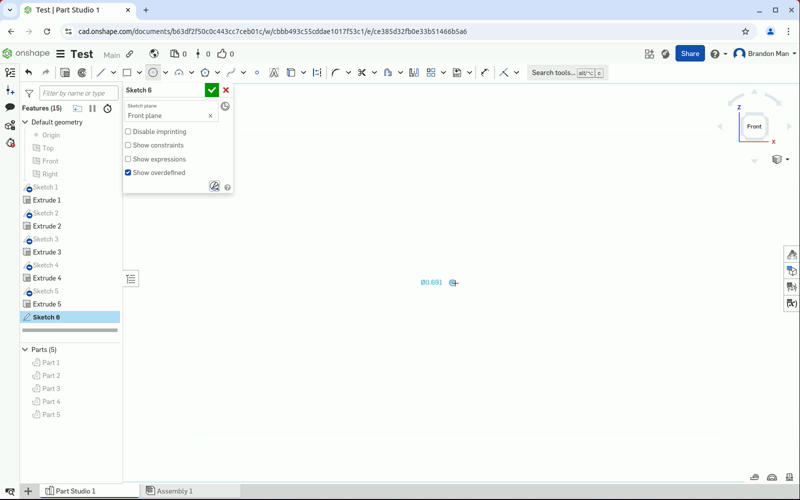
scroll(6)
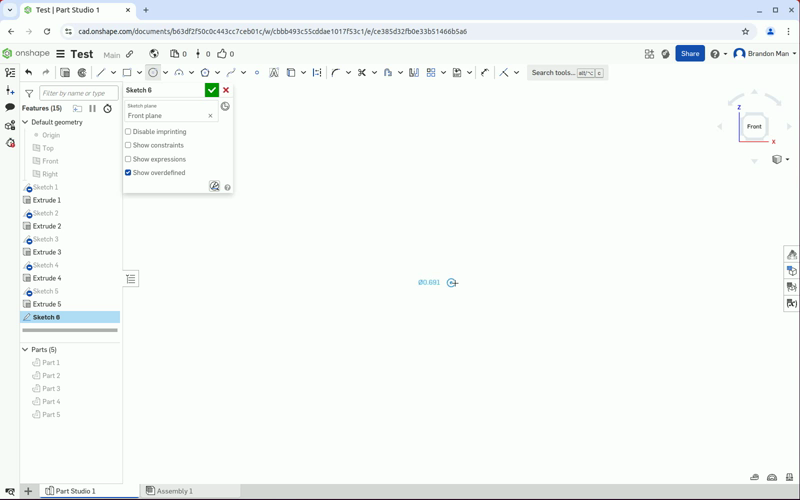
scroll(6)
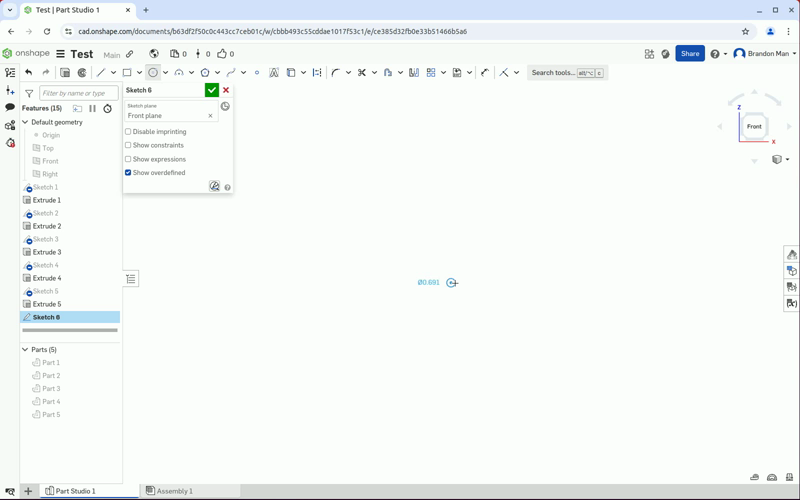
scroll(6)
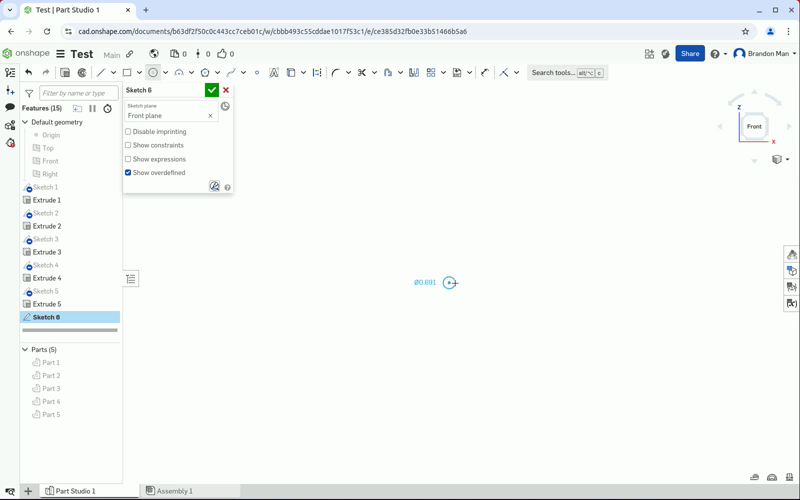
scroll(6)
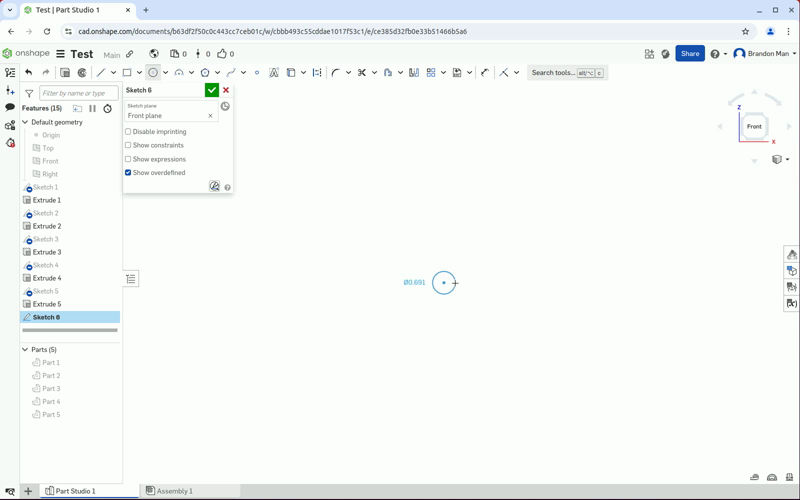
scroll(6)
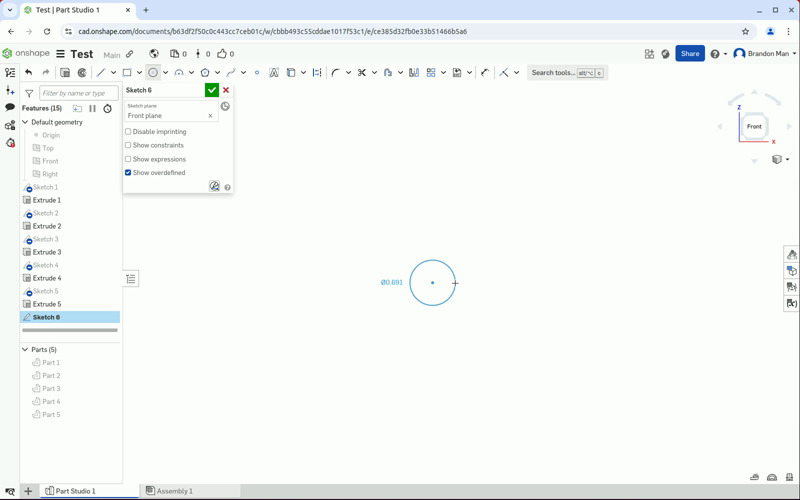
click(455, 282)
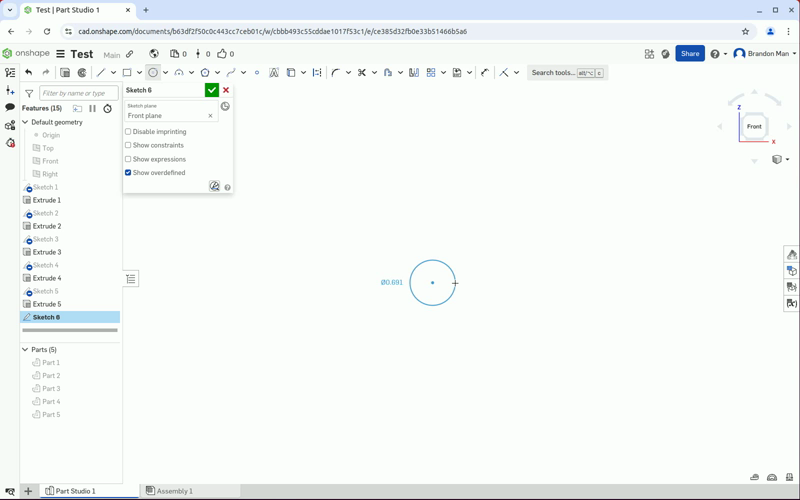
scroll(-6)
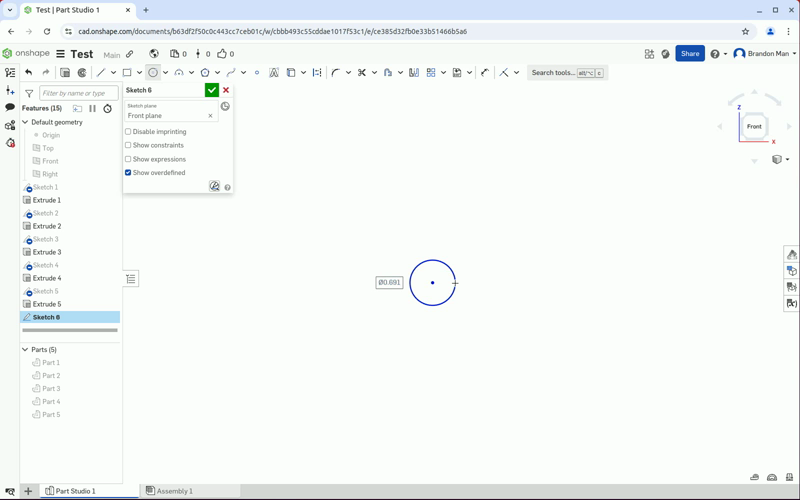
scroll(-6)
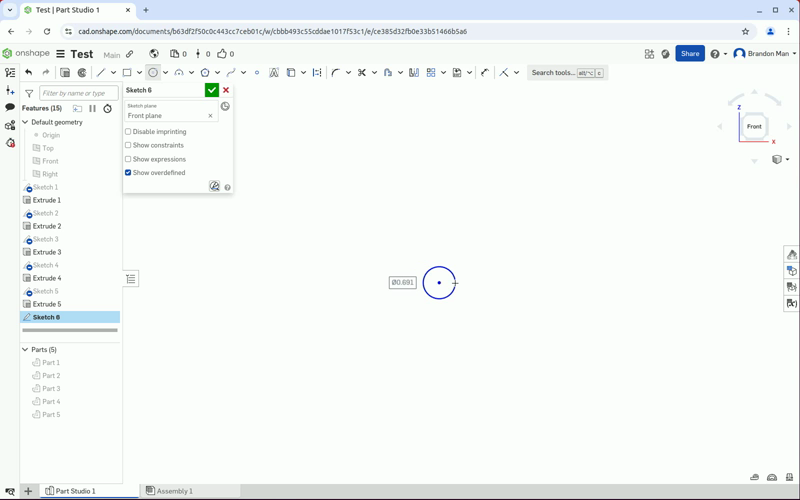
scroll(-6)
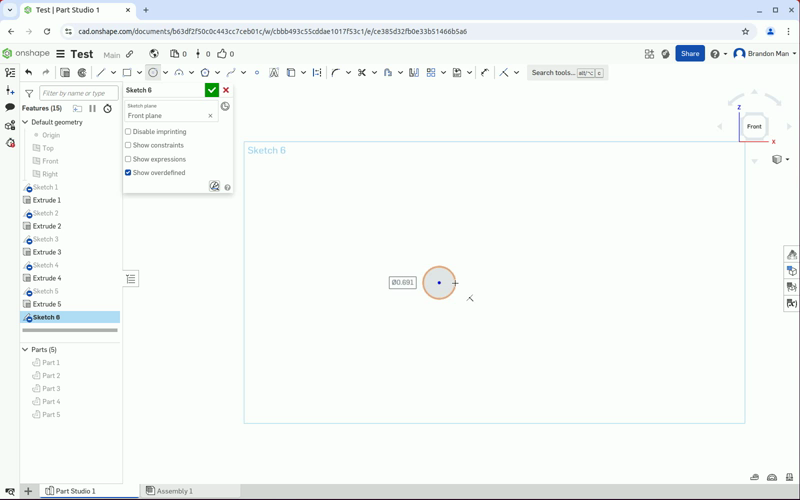
scroll(-6)
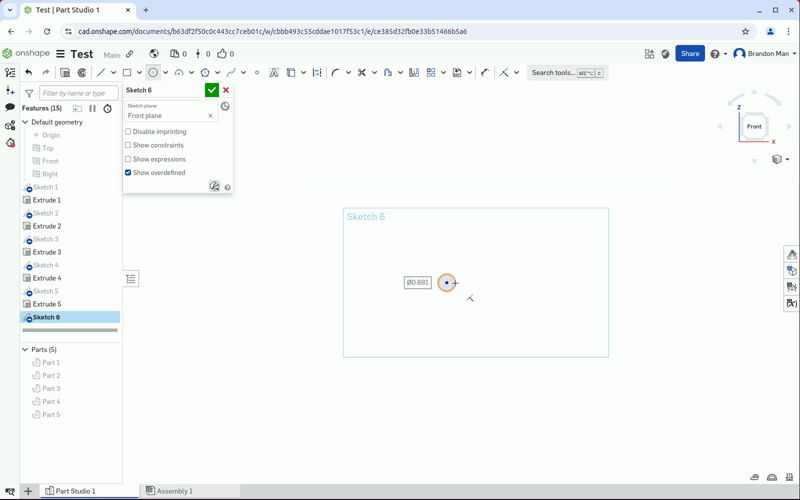
scroll(-6)
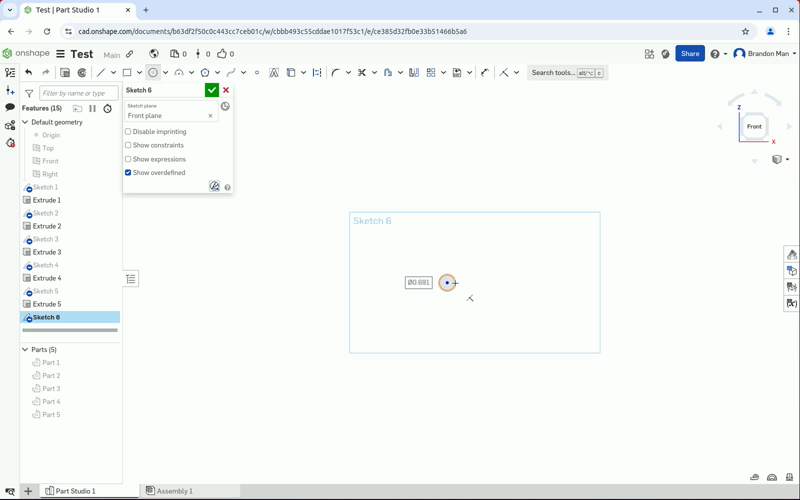
scroll(-6)
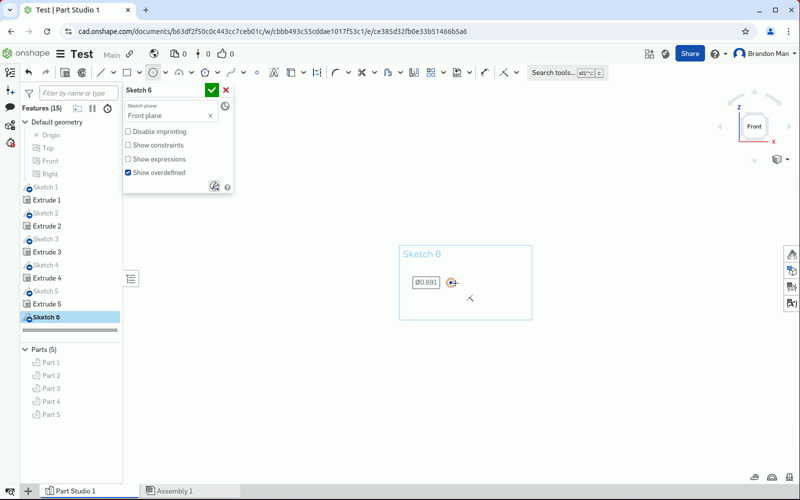
scroll(-6)
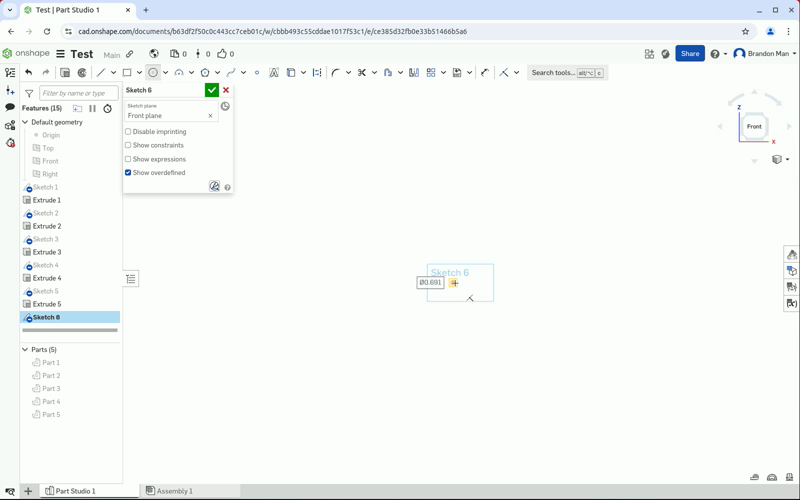
key(esc)
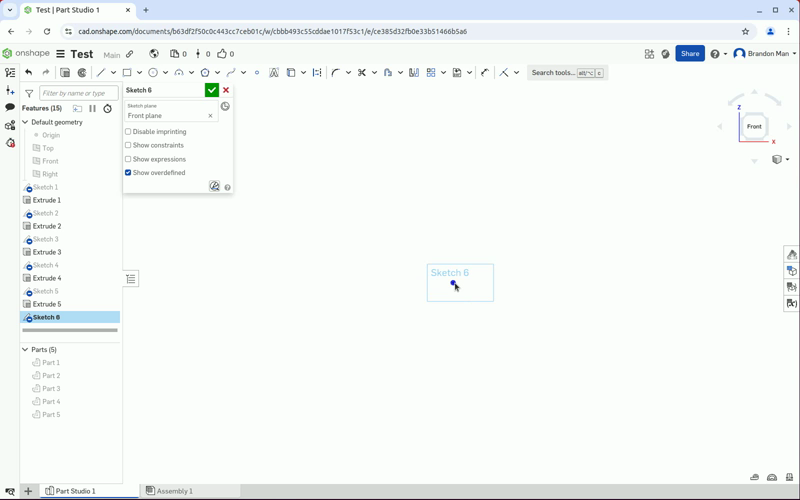
mouse_move(452, 281)
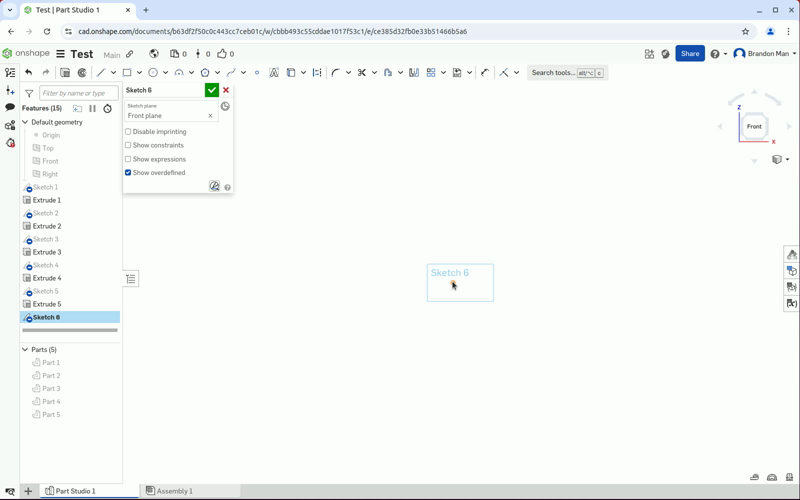
scroll(6)
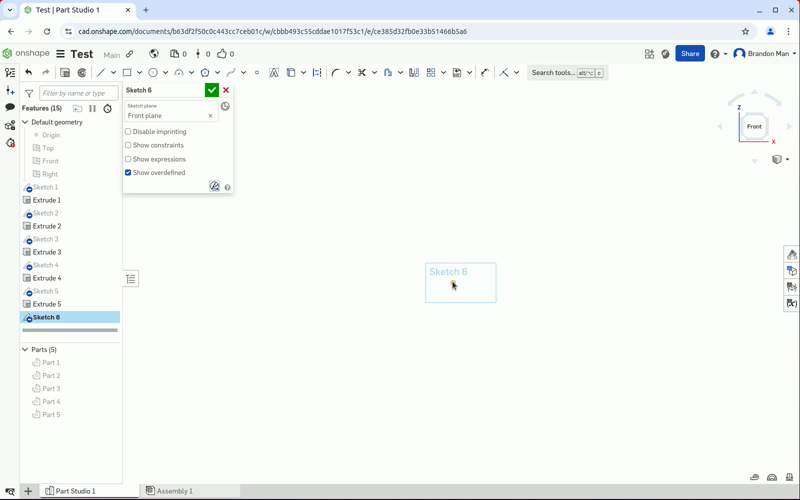
scroll(6)
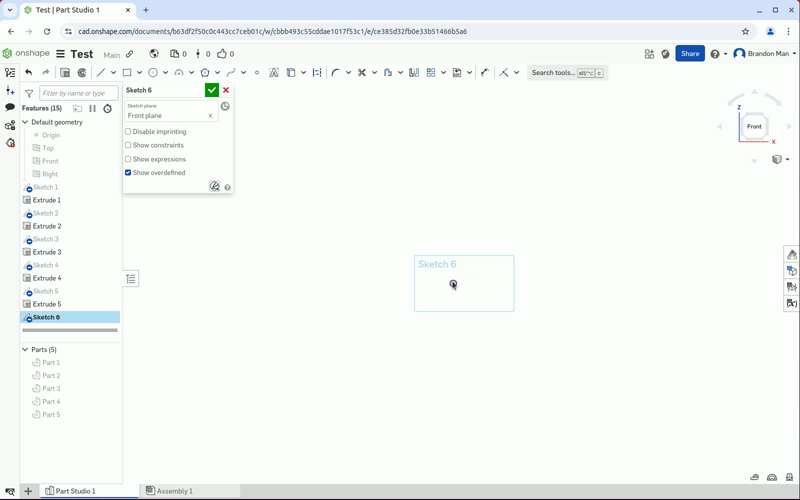
scroll(6)
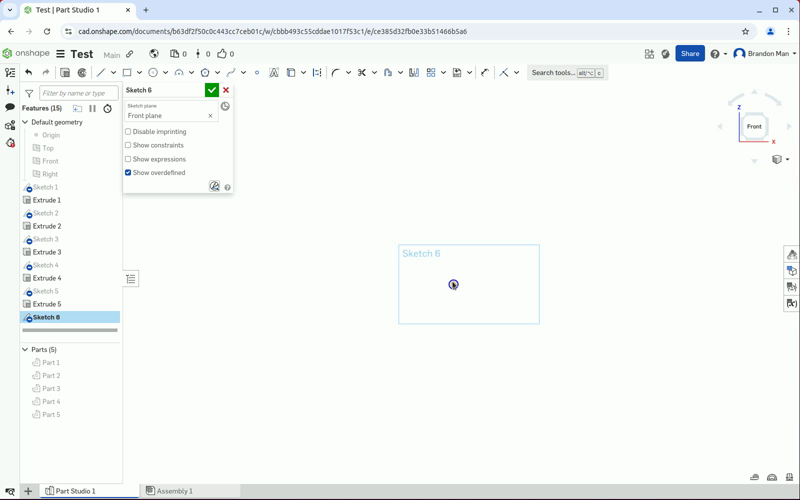
scroll(6)
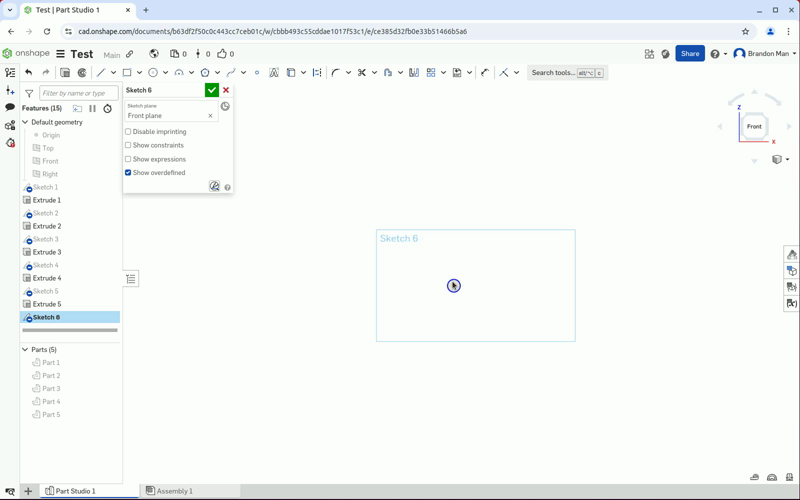
scroll(6)
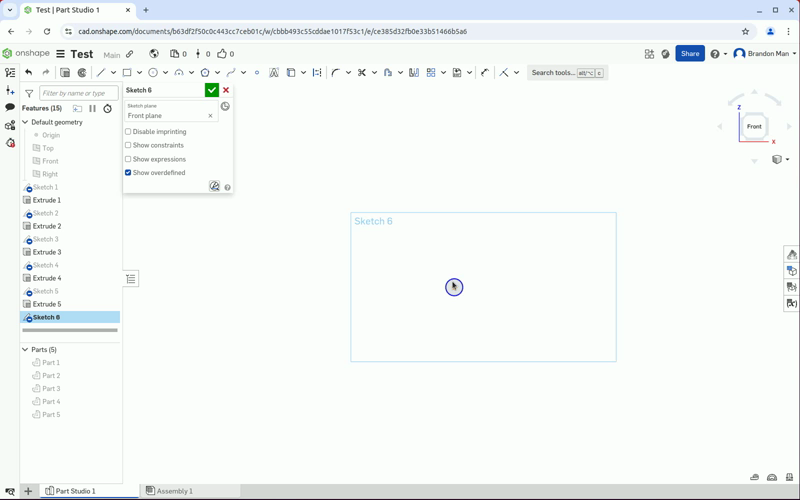
scroll(6)
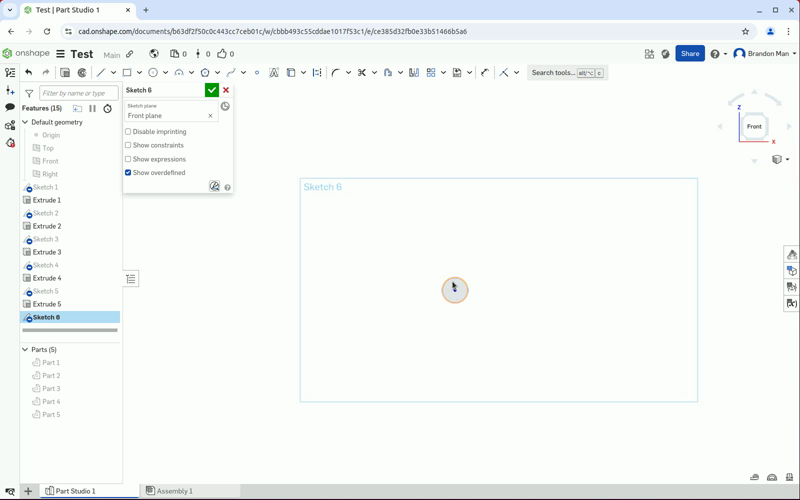
scroll(6)
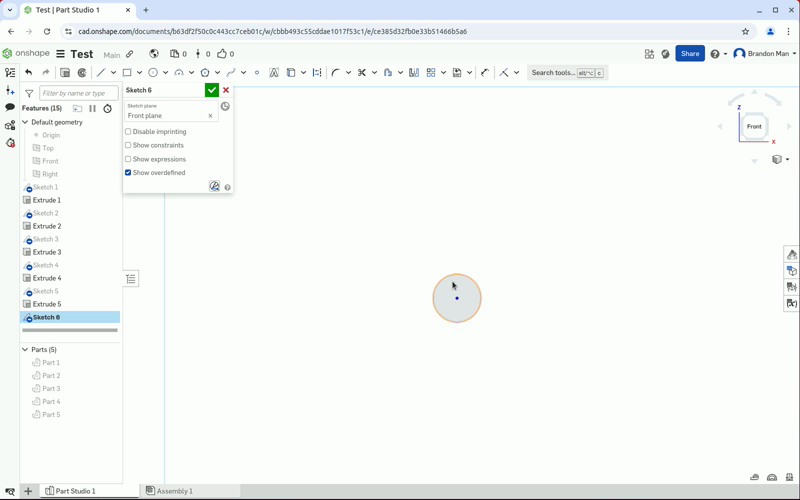
click(452, 281)
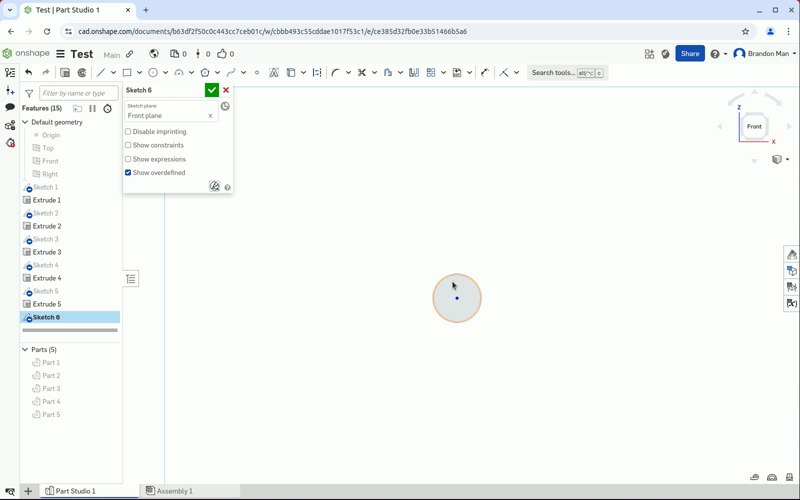
scroll(-6)
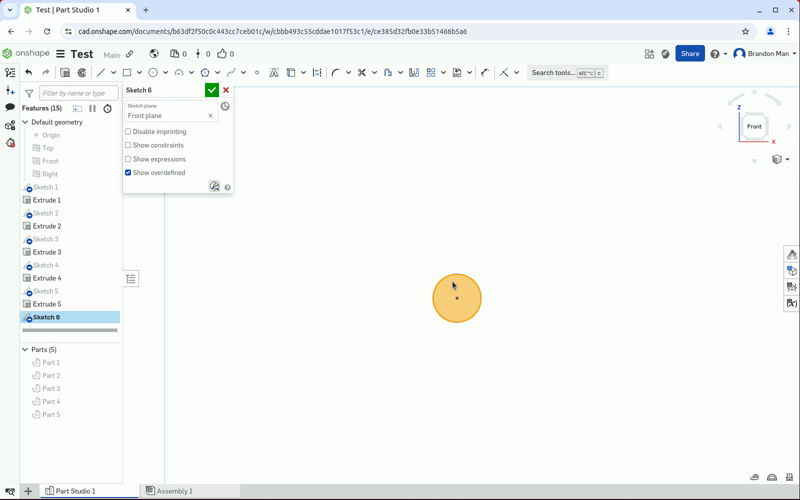
scroll(-6)
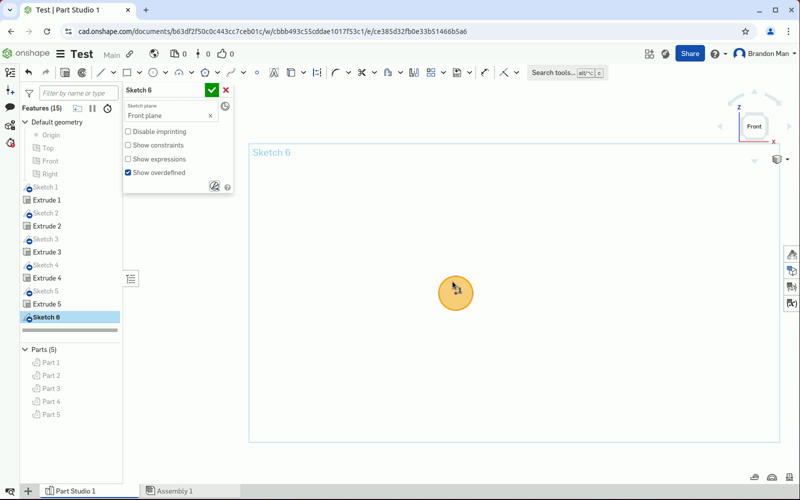
scroll(-6)
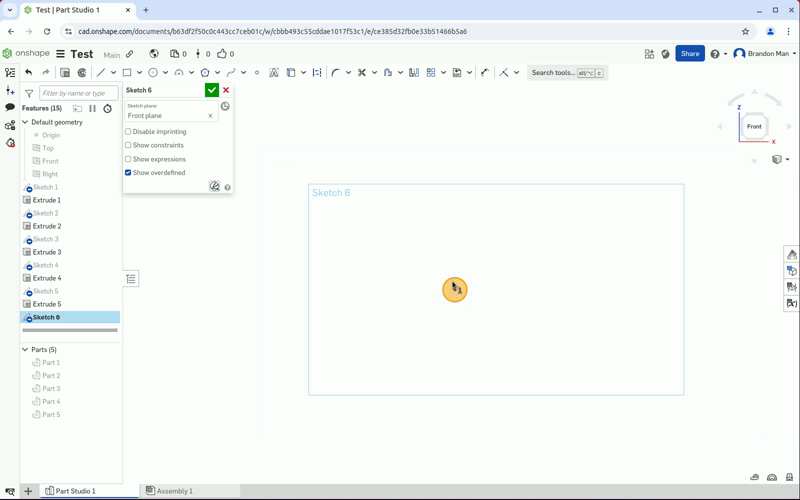
scroll(-6)
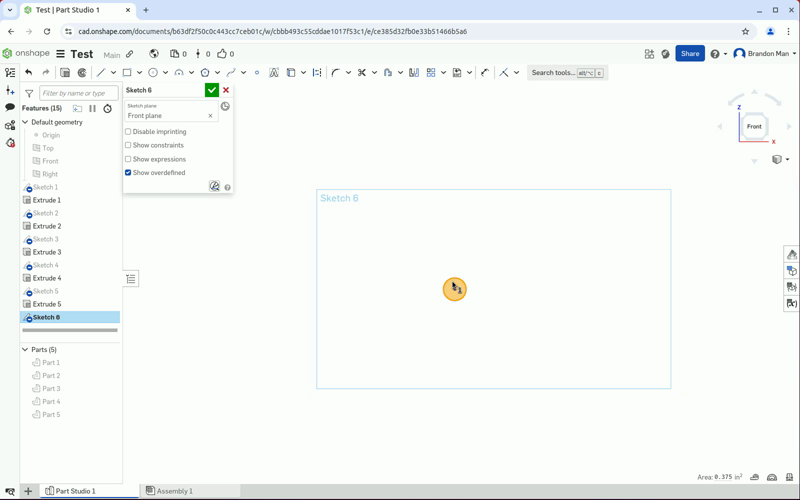
scroll(-6)
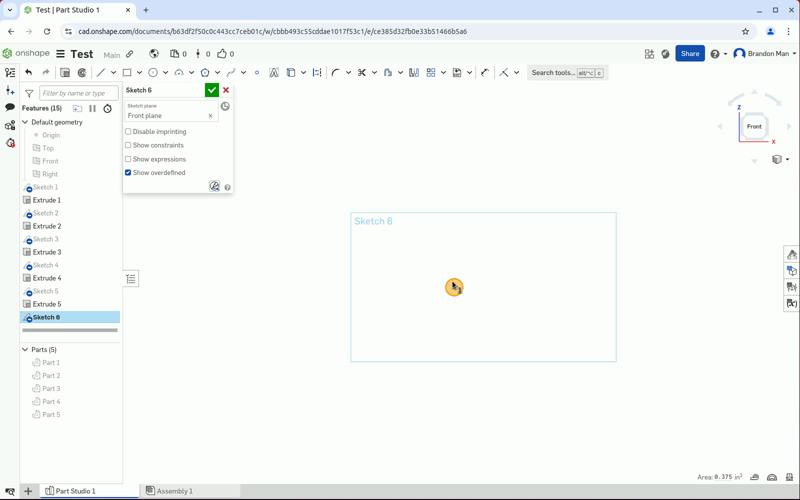
scroll(-6)
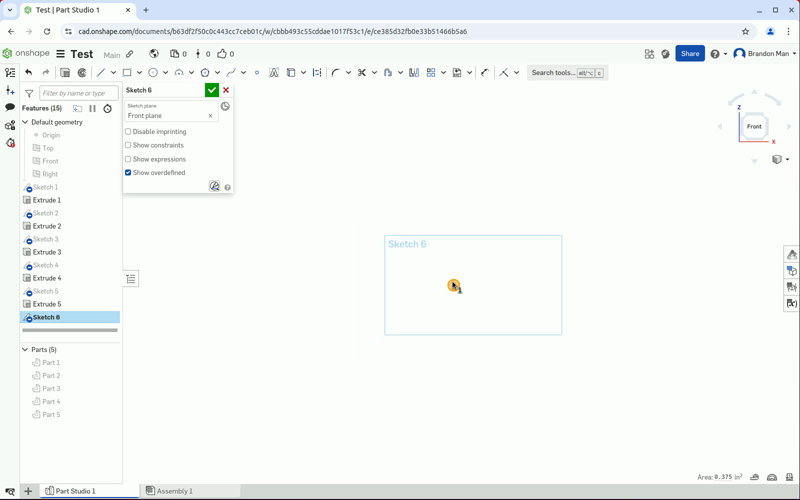
scroll(-6)
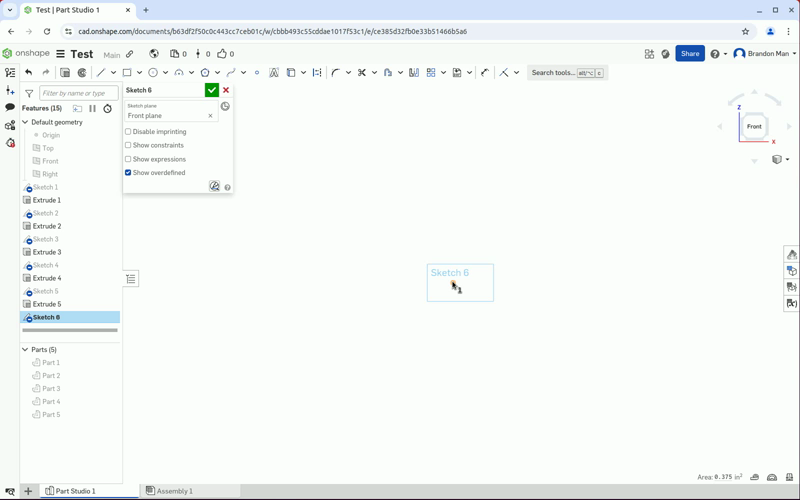
mouse_move(73, 352)
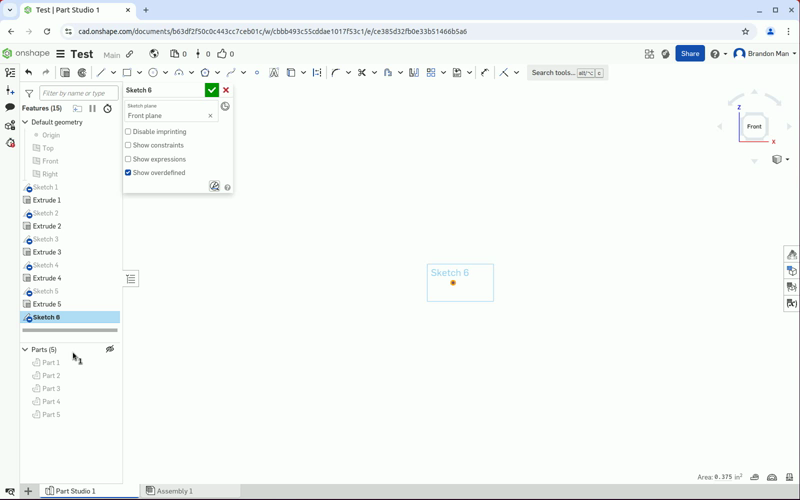
key(shift+y)
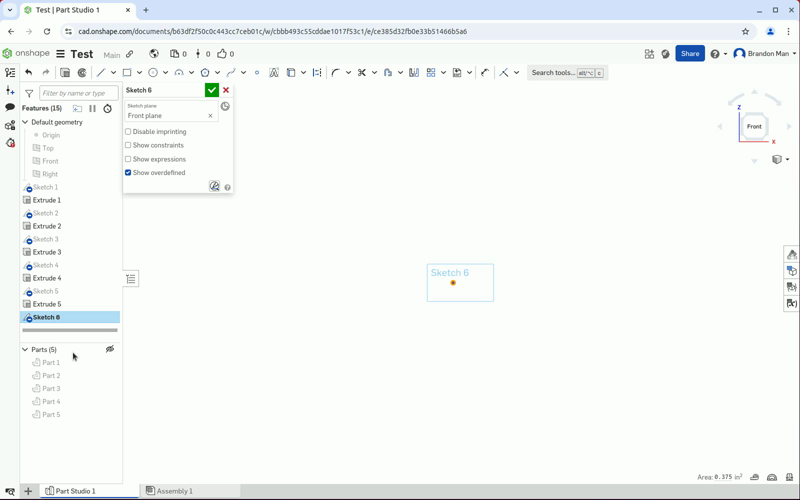
key(shift+e)
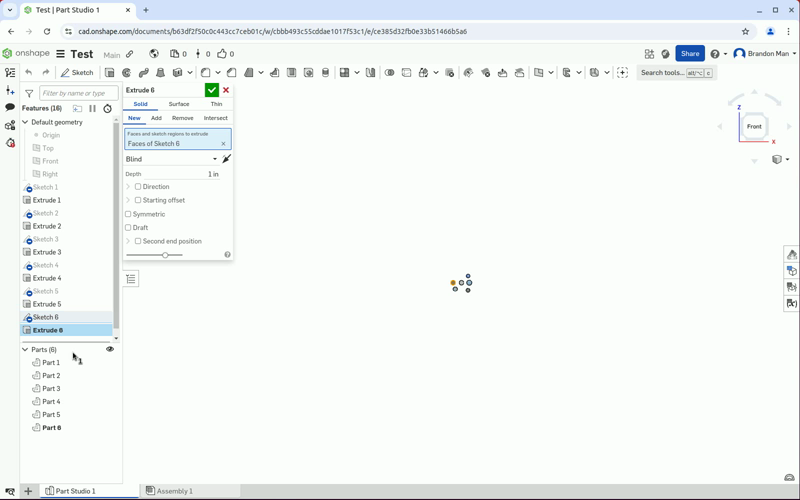
mouse_move(143, 106)
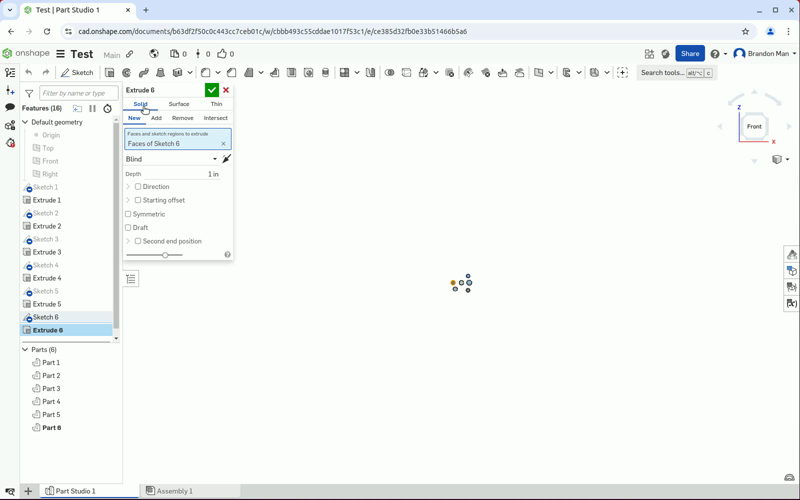
click(143, 106)
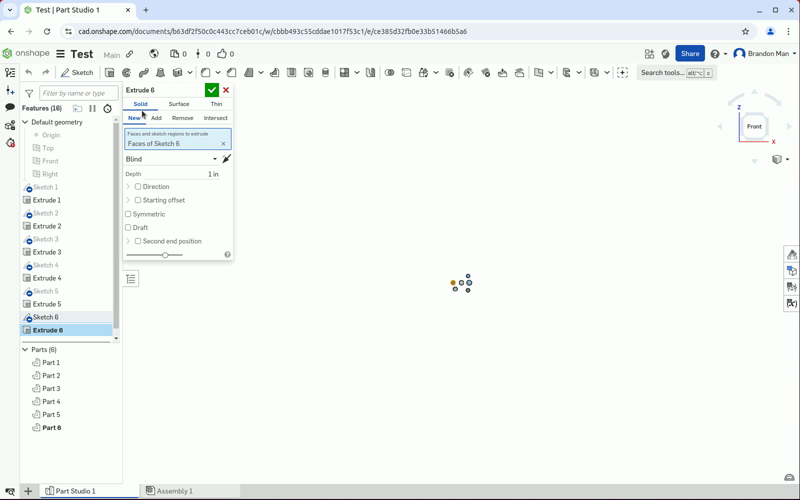
mouse_move(137, 120)
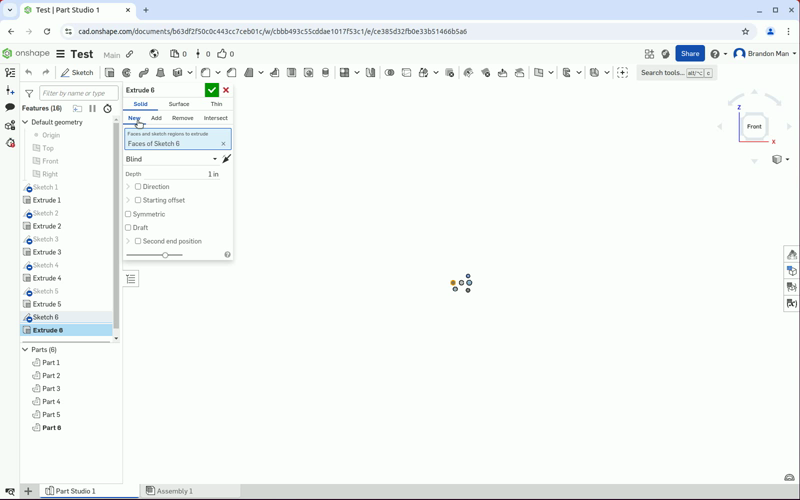
click(137, 120)
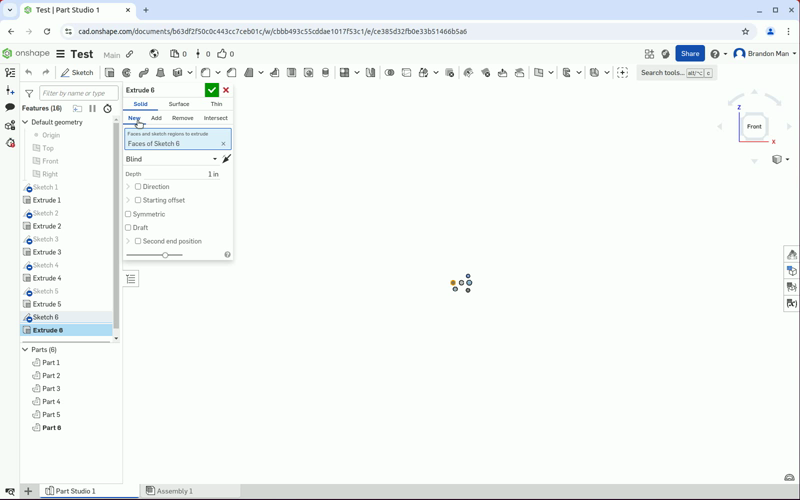
key(tab, 4)
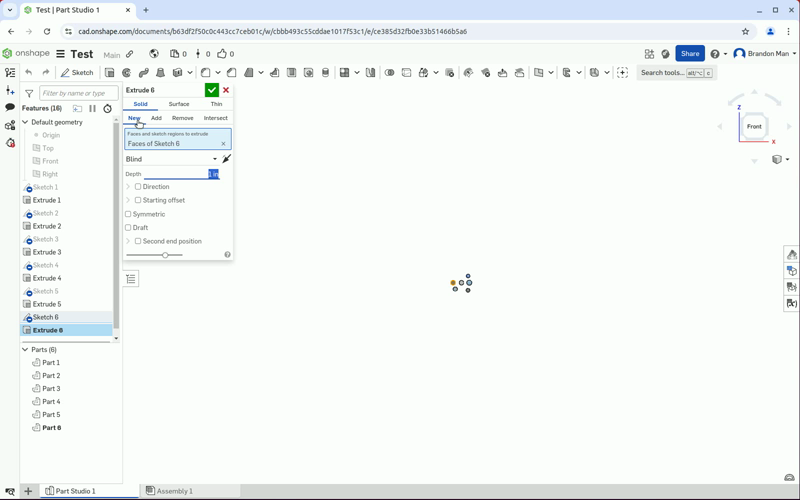
text(23.108)
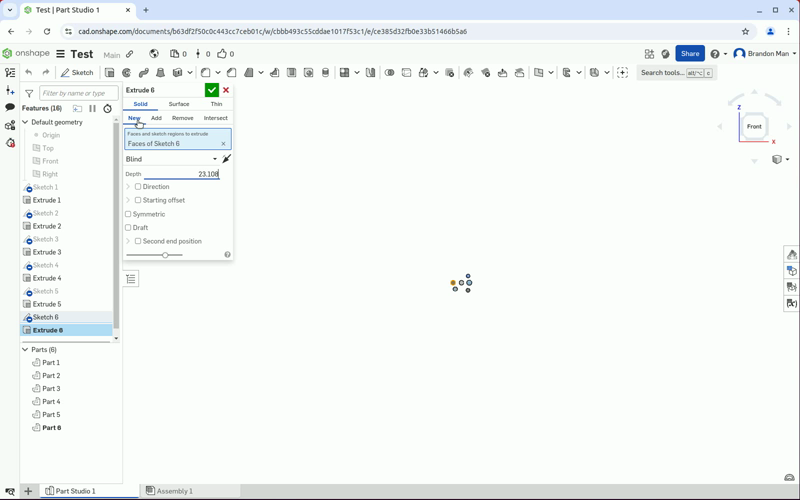
key(enter)
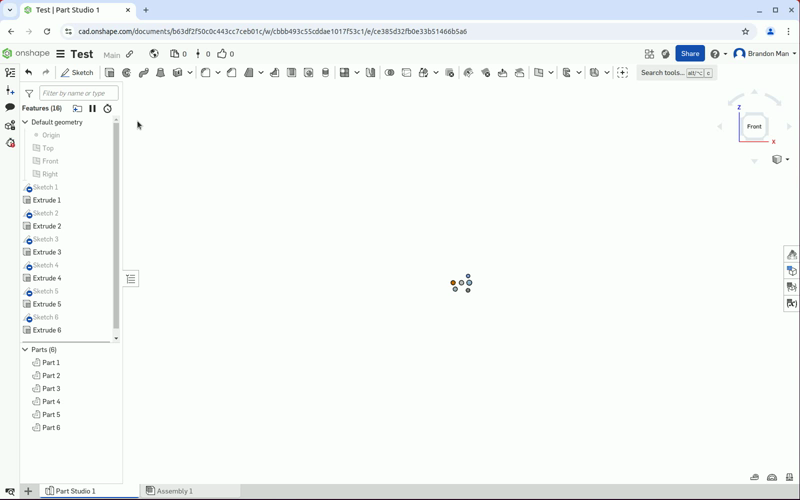
key(shift+h)
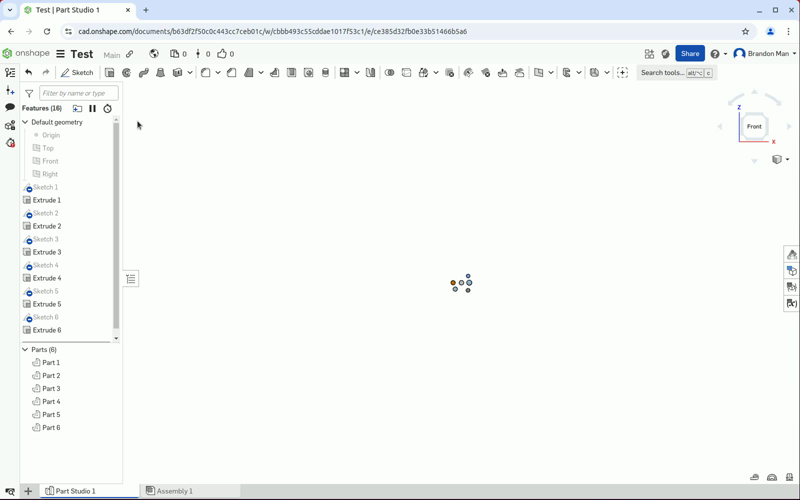
key(shift+h)
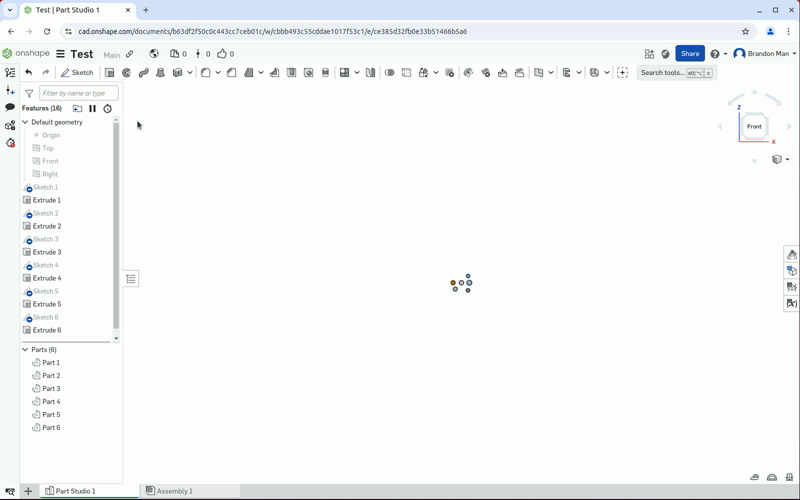
mouse_move(69, 189)
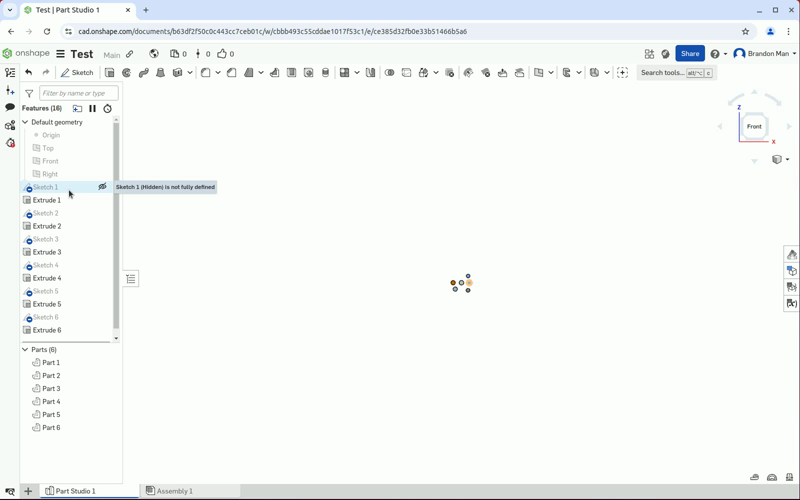
click(69, 189)
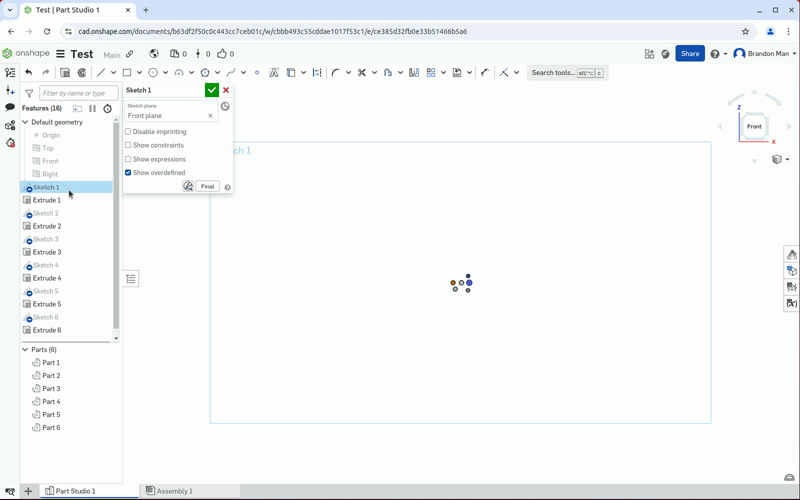
mouse_move(229, 92)
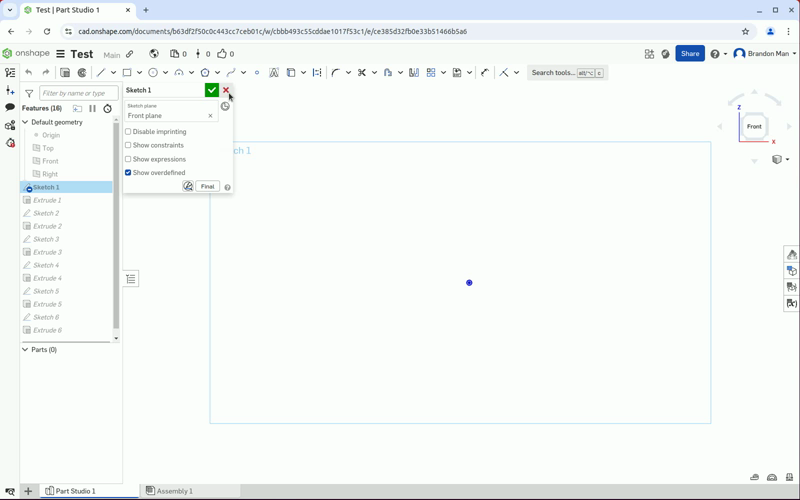
click(229, 92)
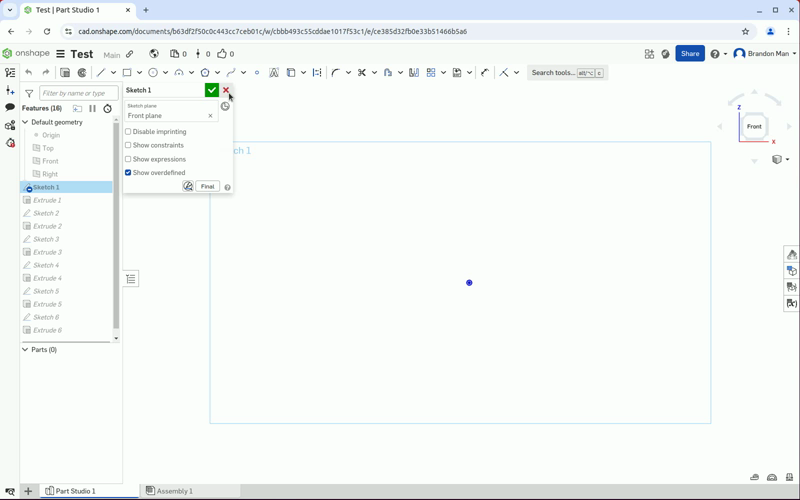
key(shift+s)
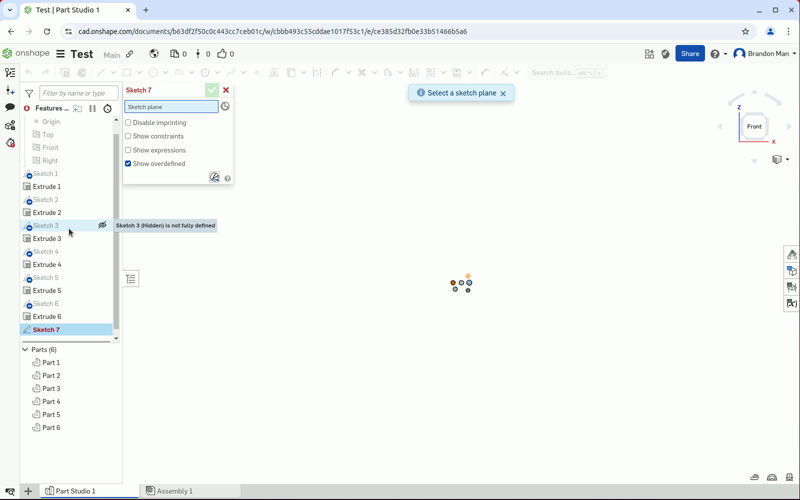
scroll(3)
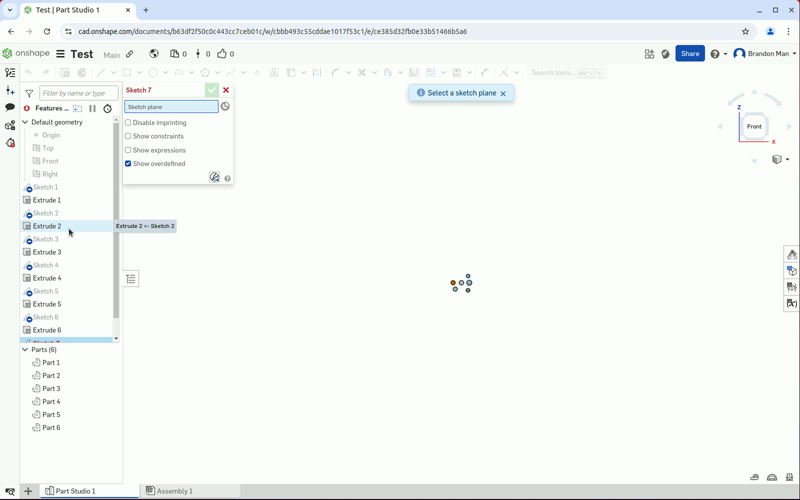
mouse_move(69, 163)
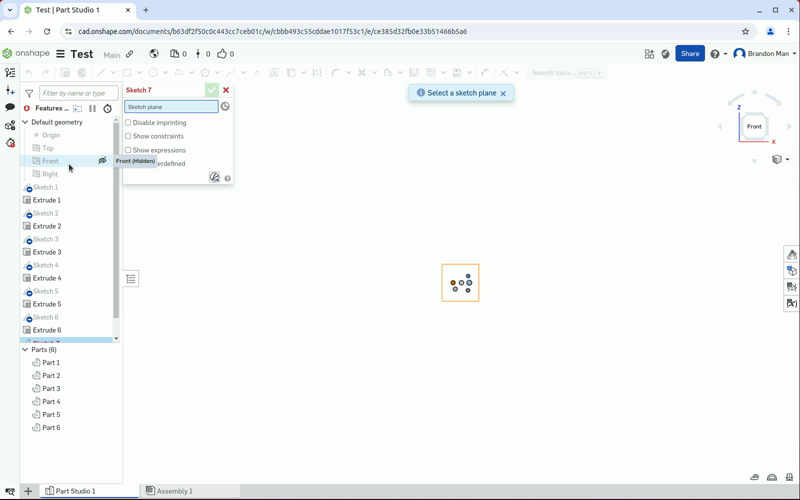
click(69, 163)
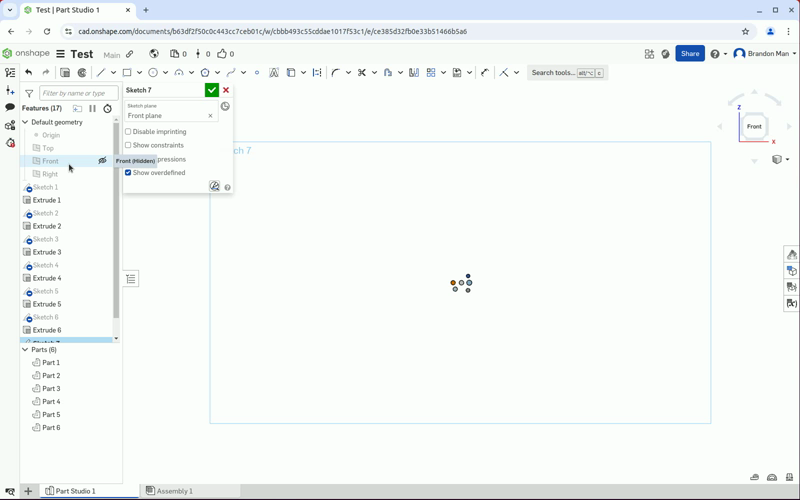
mouse_move(73, 352)
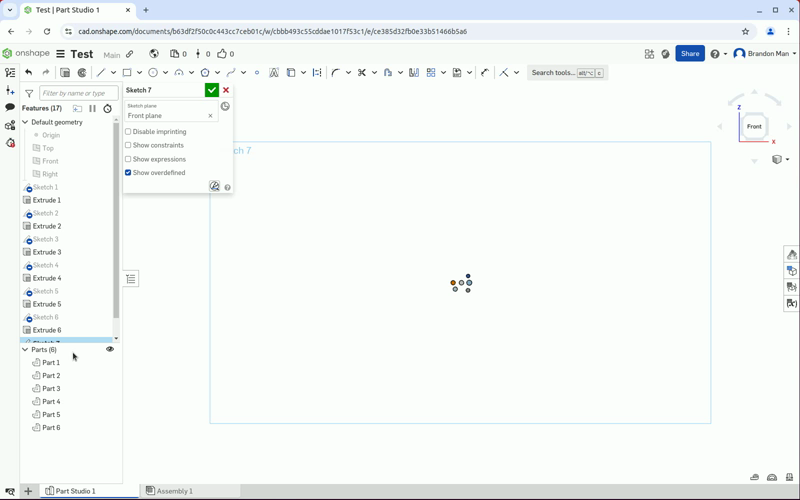
key(y)
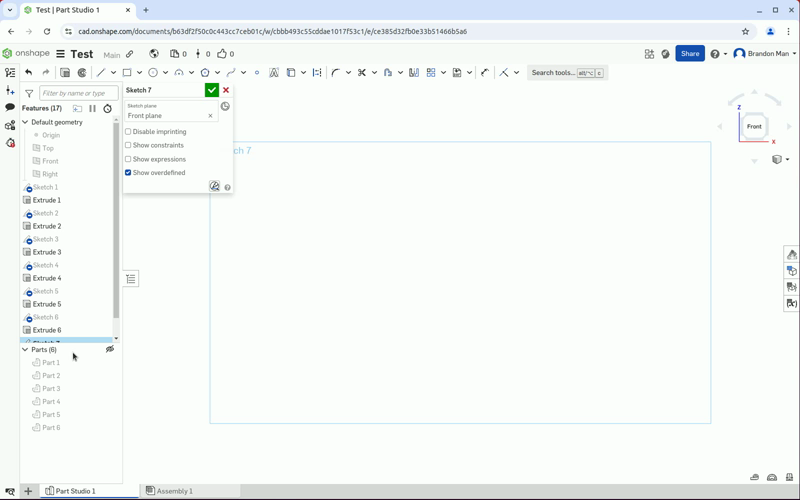
key(c)
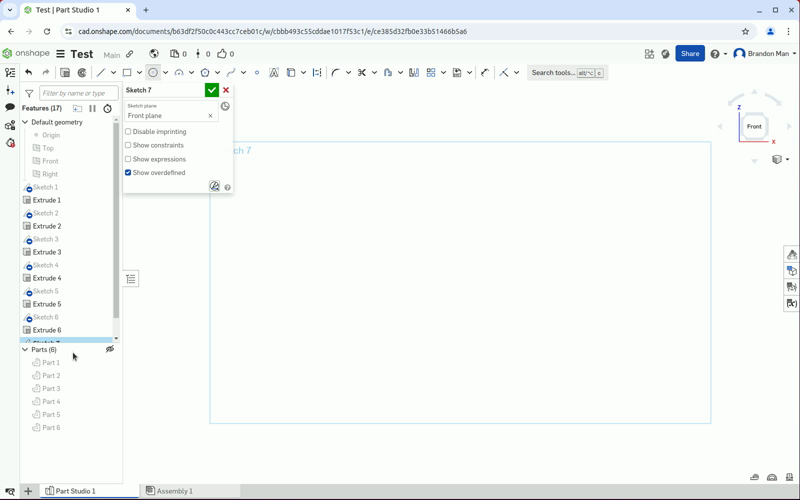
key_down(shift)
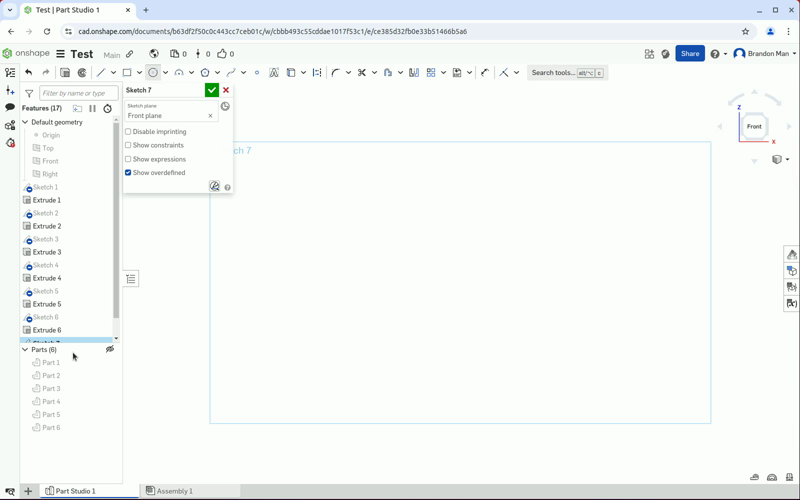
mouse_move(455, 276)
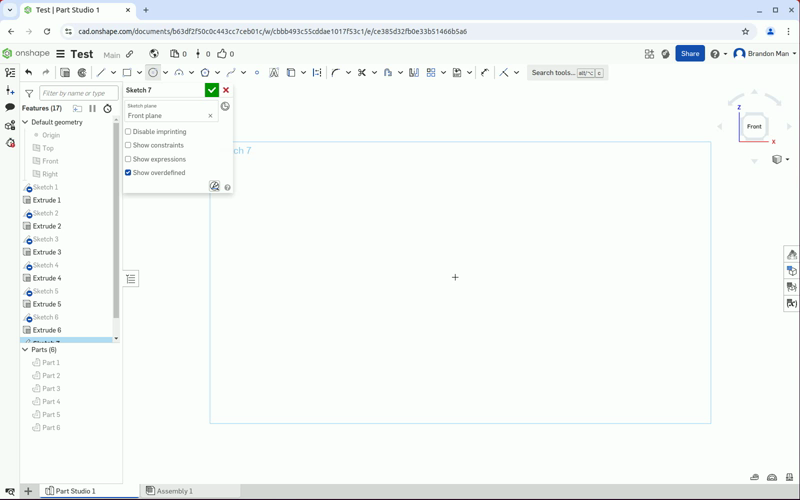
click(455, 276)
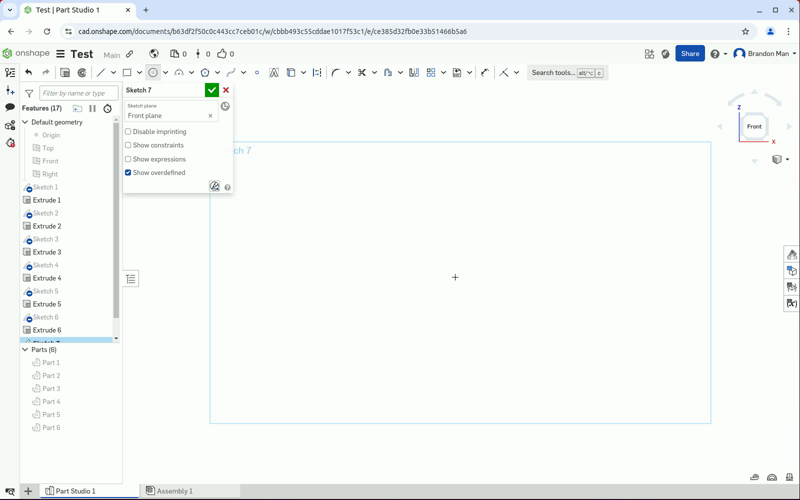
key_up(shift)
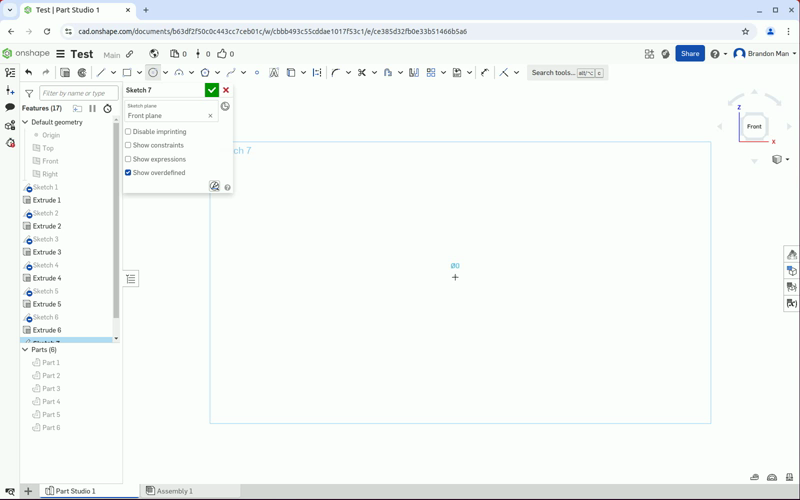
mouse_move(457, 276)
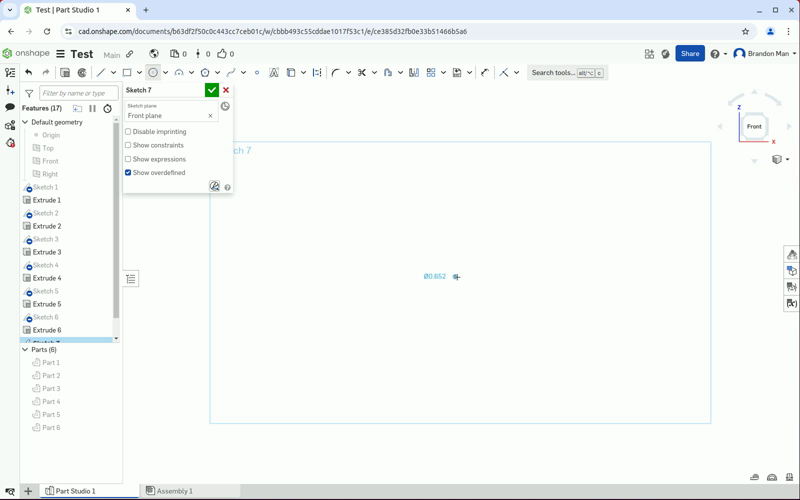
scroll(6)
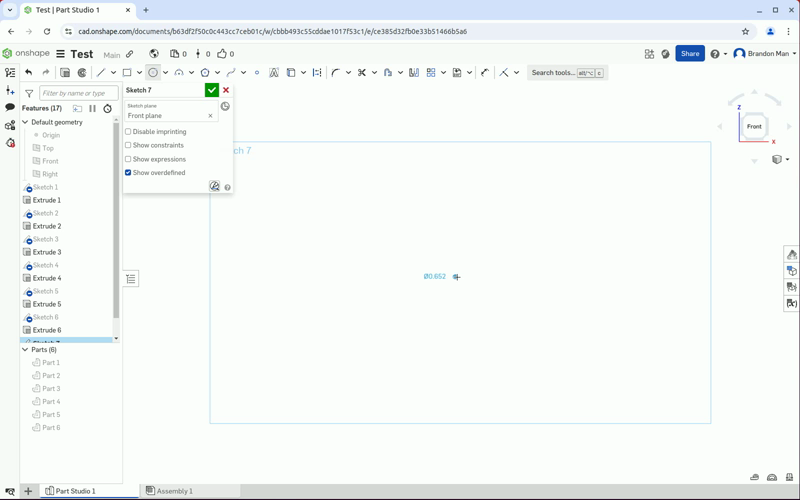
scroll(6)
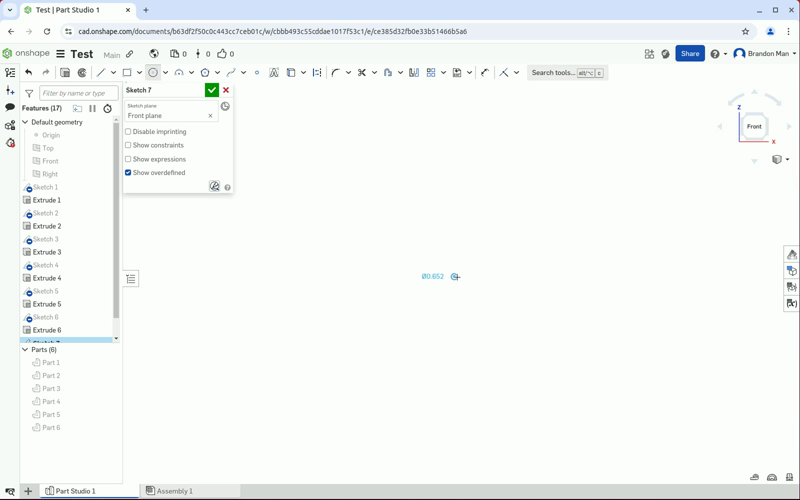
scroll(6)
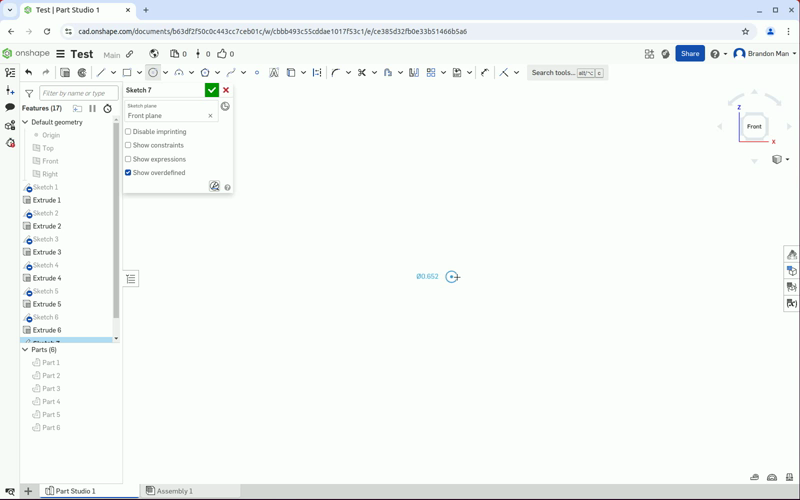
scroll(6)
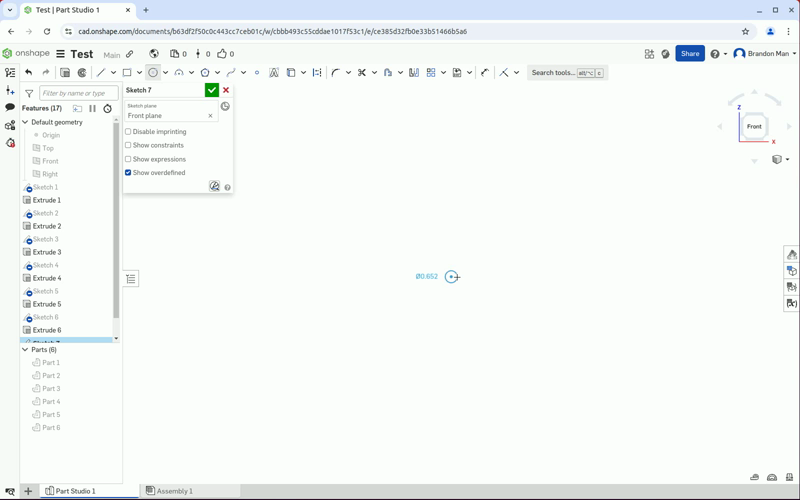
scroll(6)
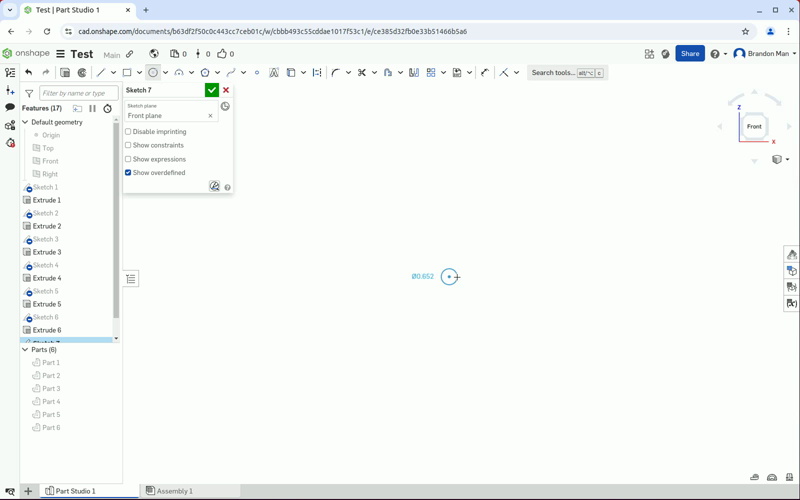
scroll(6)
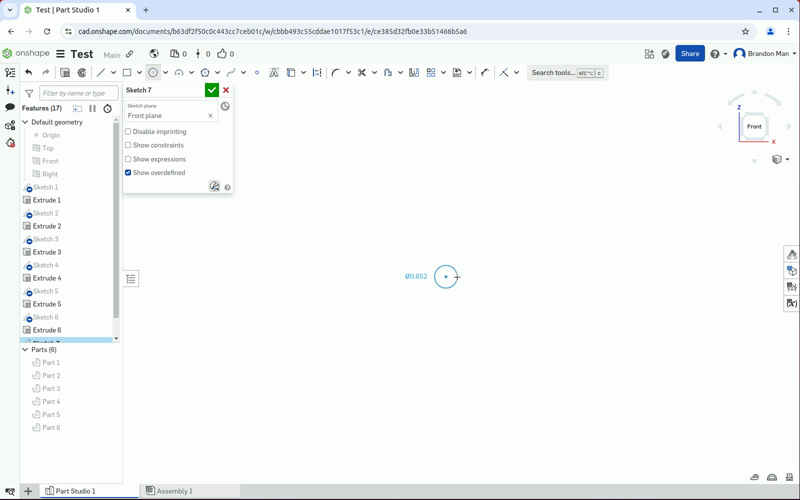
scroll(6)
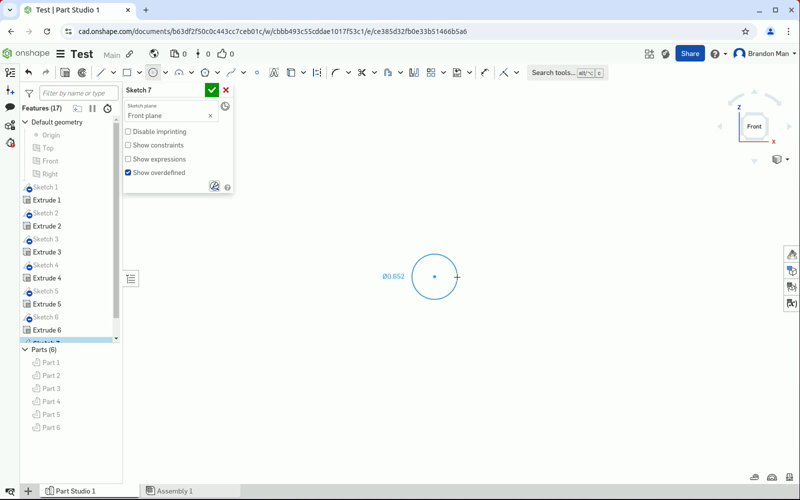
click(457, 276)
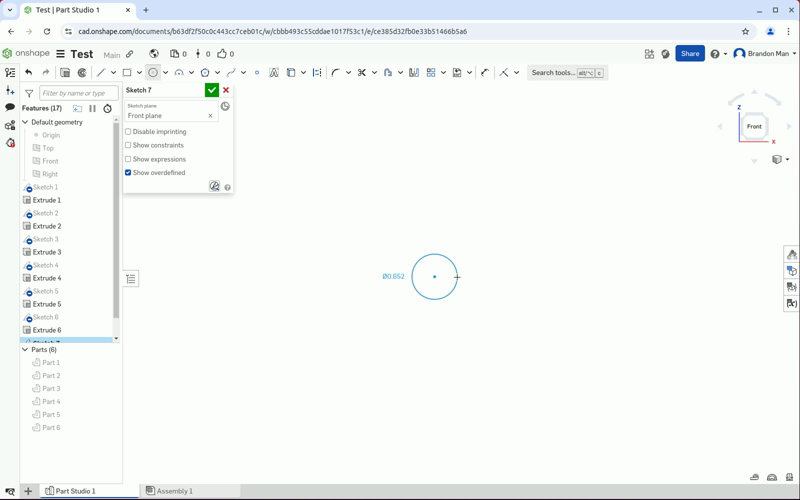
scroll(-6)
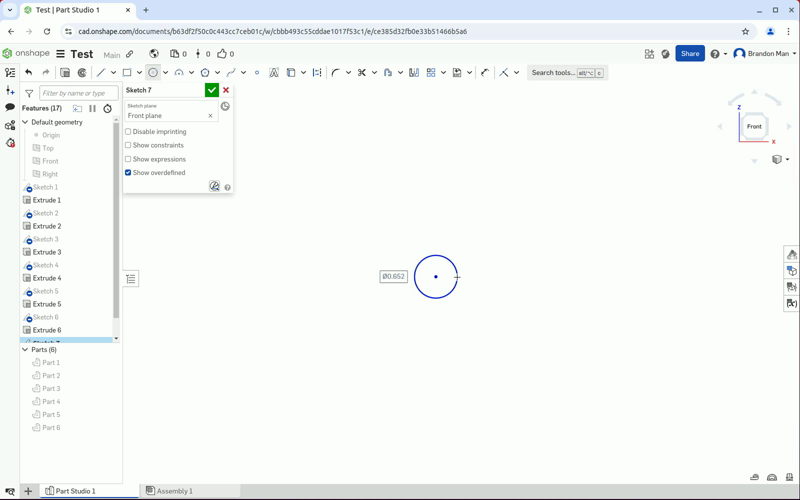
scroll(-6)
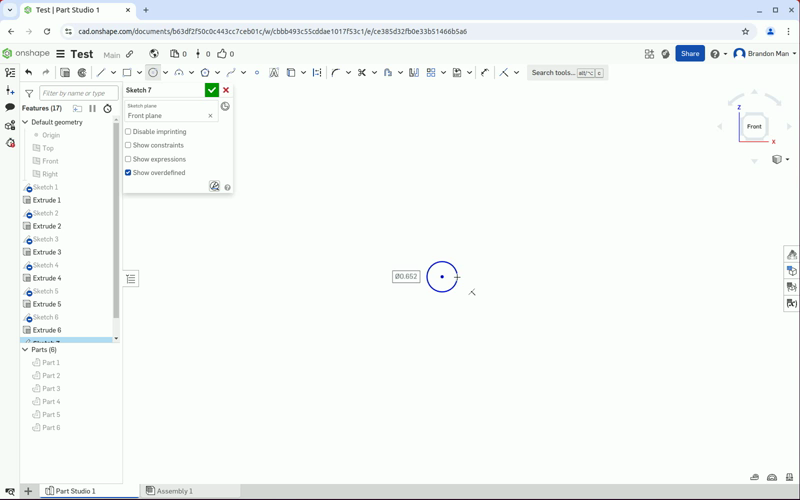
scroll(-6)
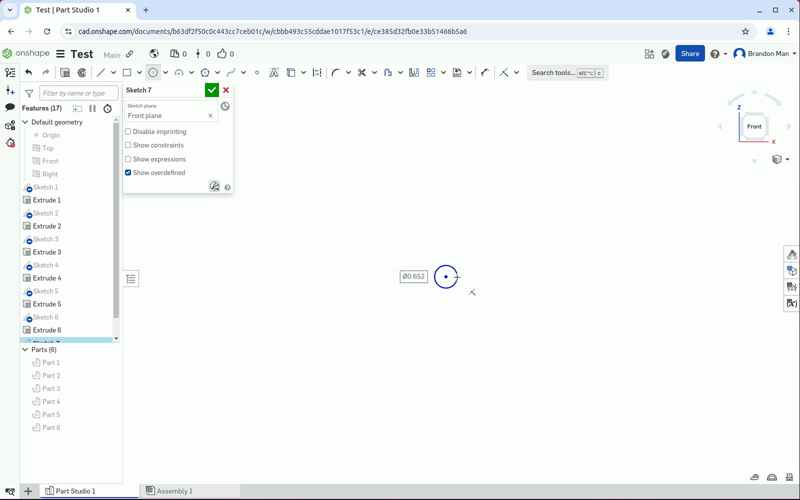
scroll(-6)
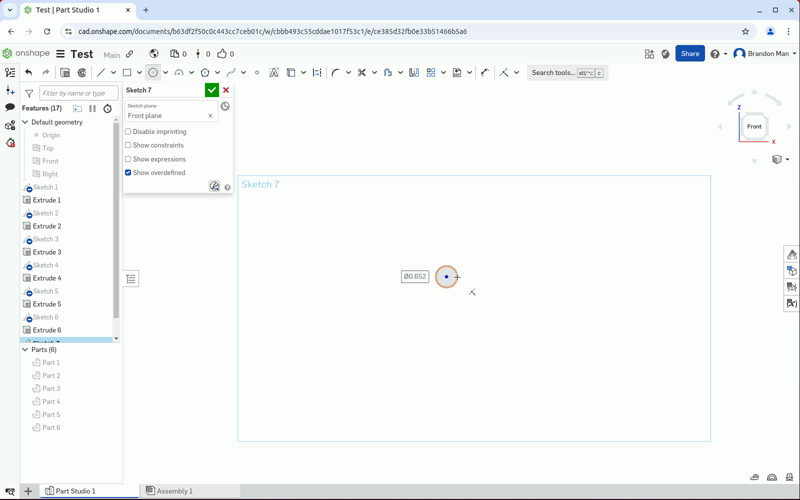
scroll(-6)
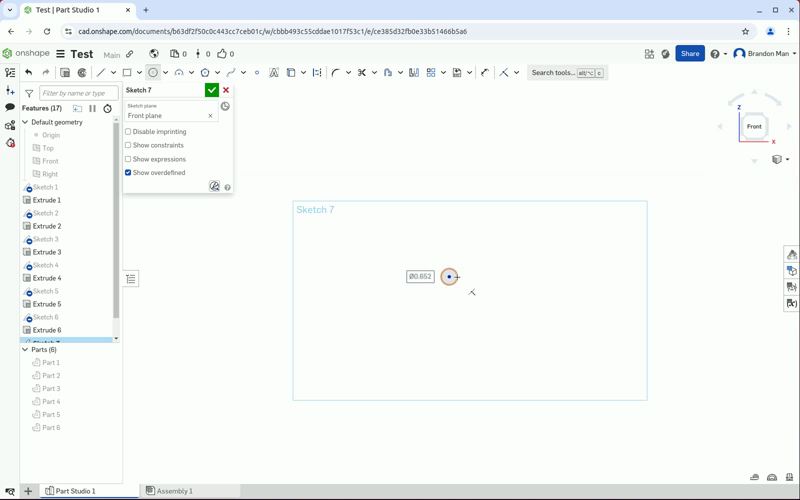
scroll(-6)
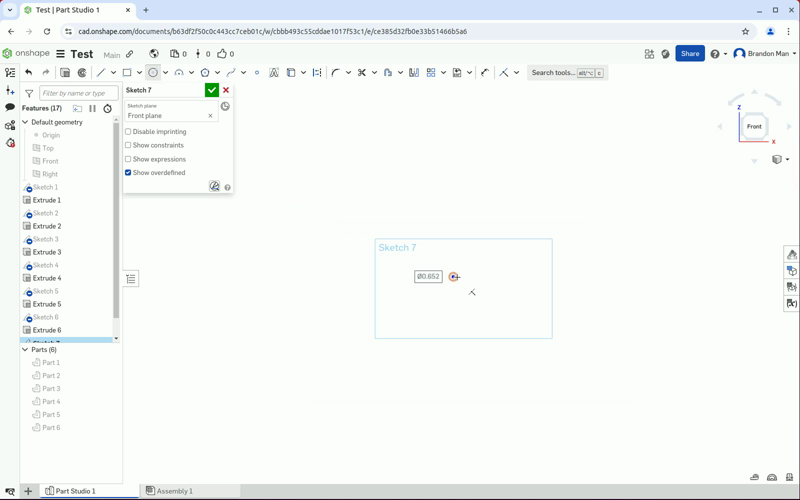
scroll(-6)
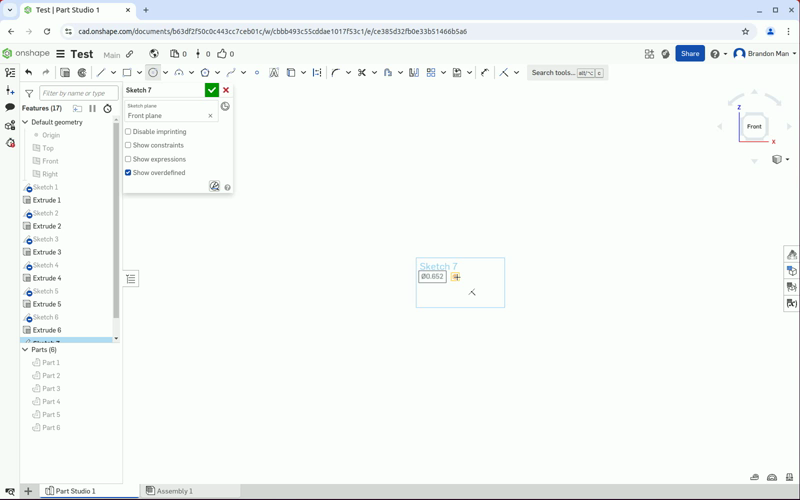
key(esc)
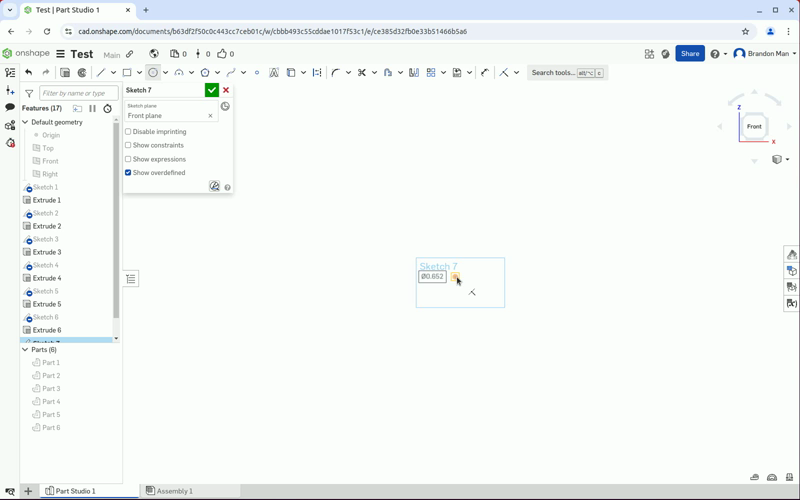
mouse_move(455, 278)
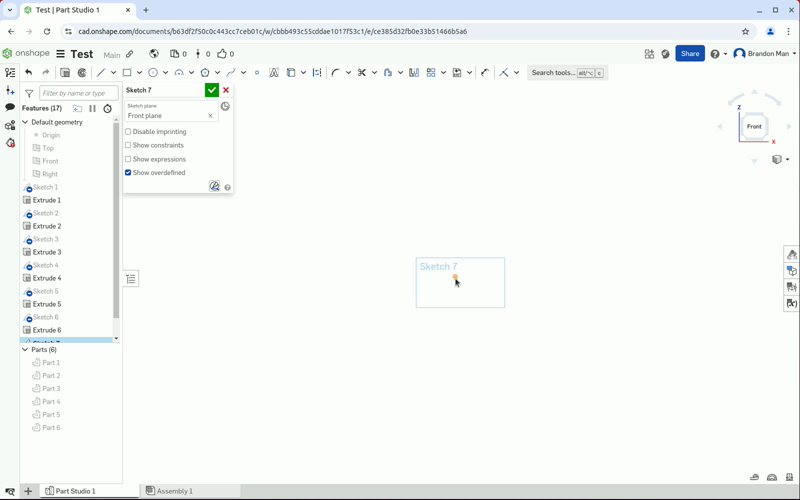
scroll(6)
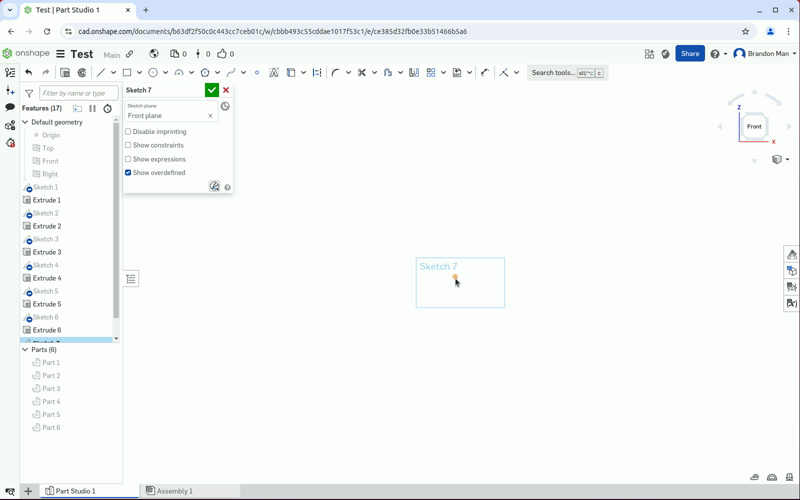
scroll(6)
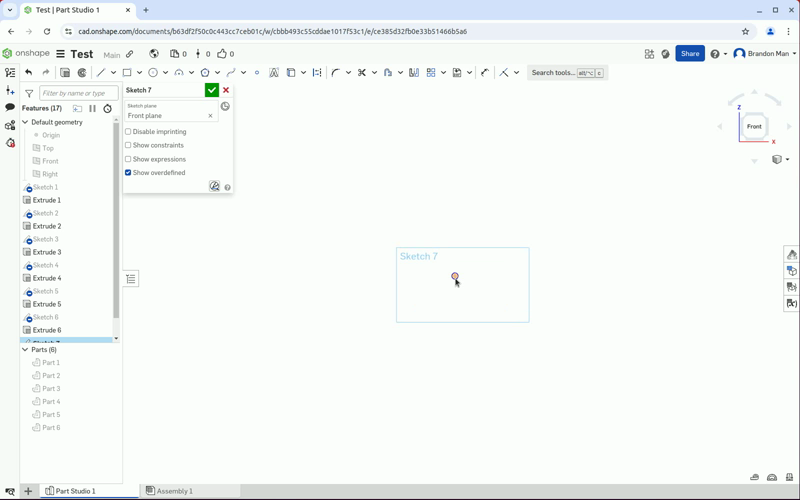
scroll(6)
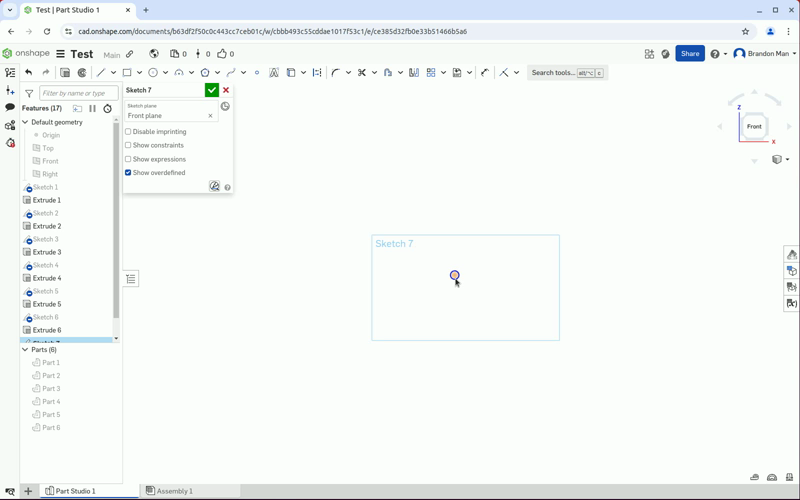
scroll(6)
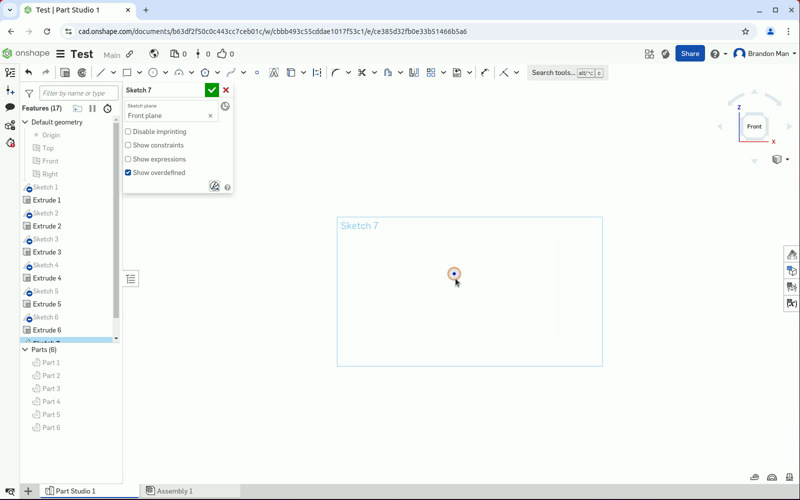
scroll(6)
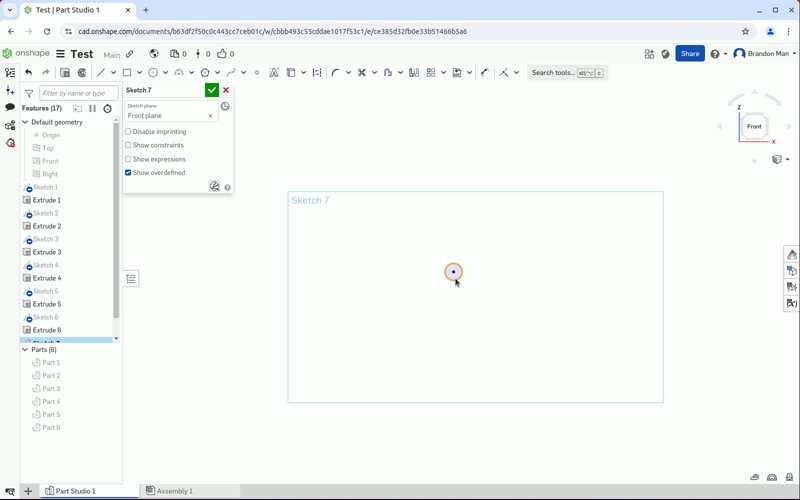
scroll(6)
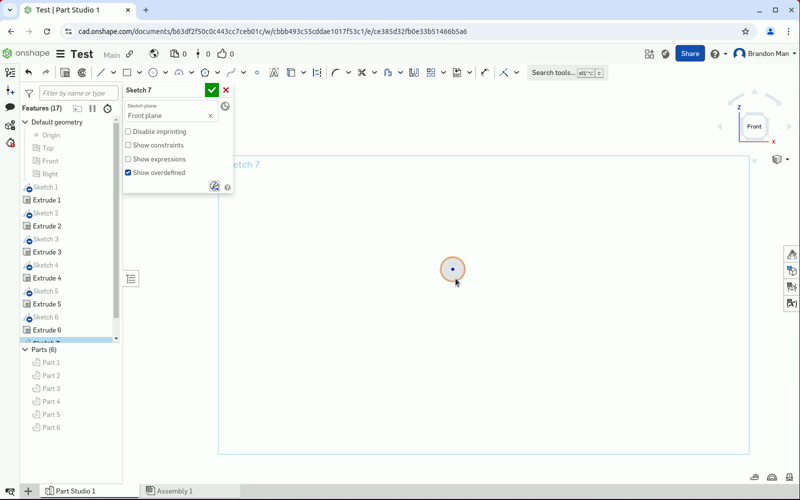
scroll(6)
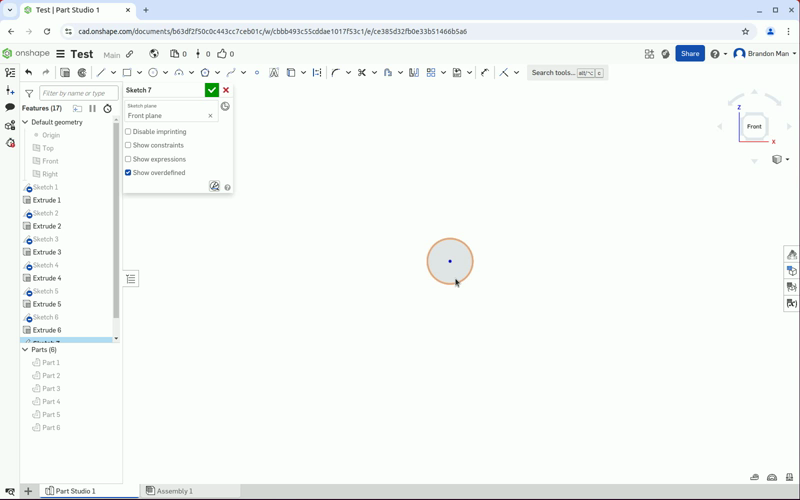
click(455, 278)
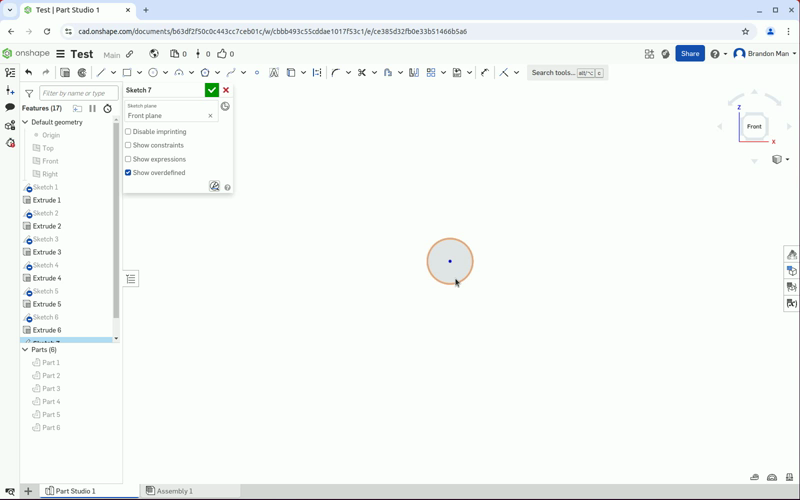
scroll(-6)
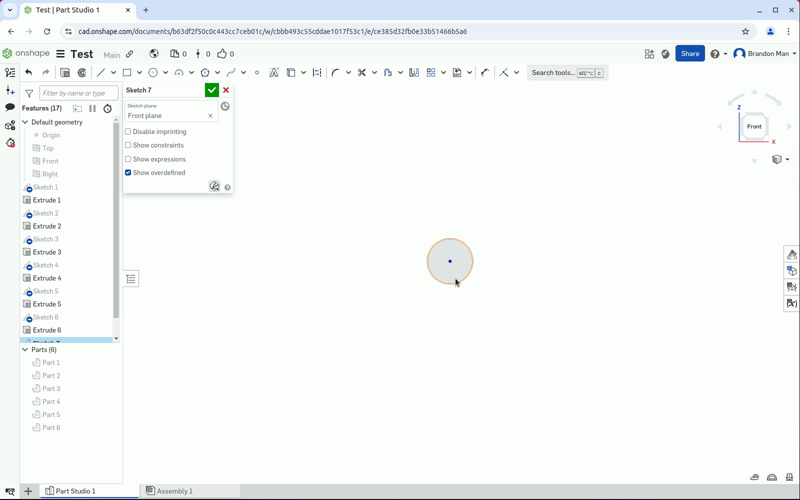
scroll(-6)
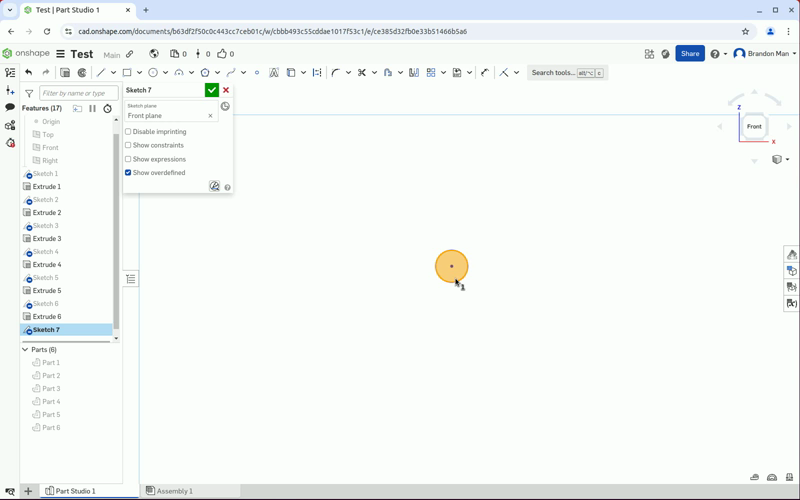
scroll(-6)
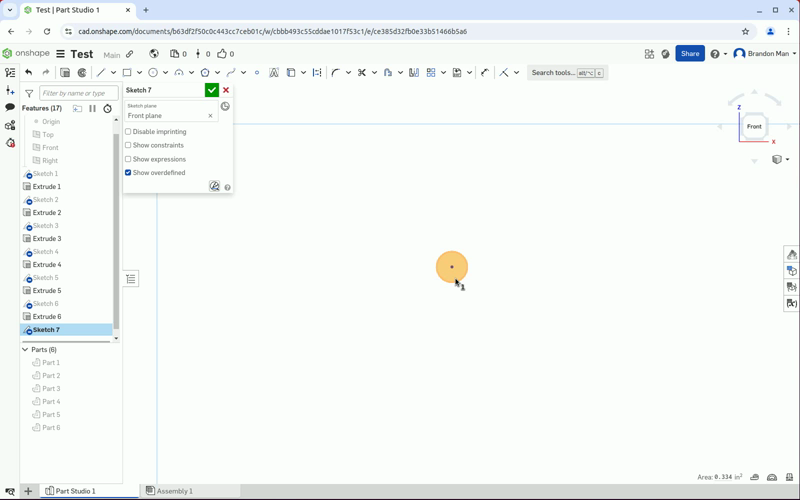
scroll(-6)
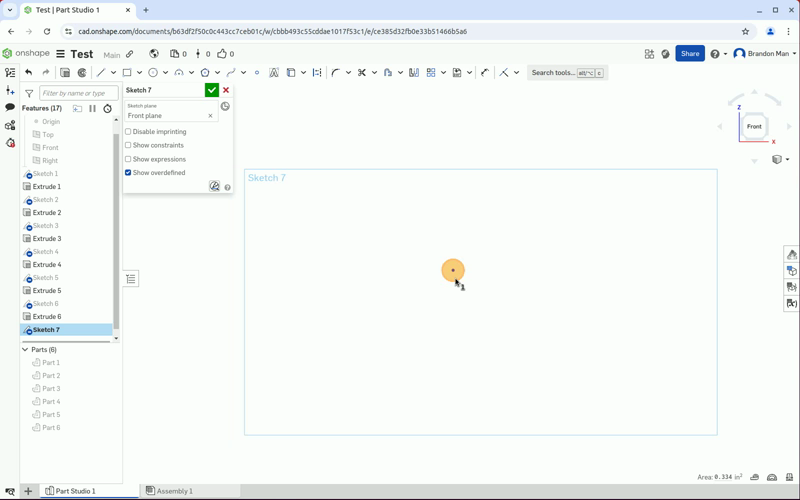
scroll(-6)
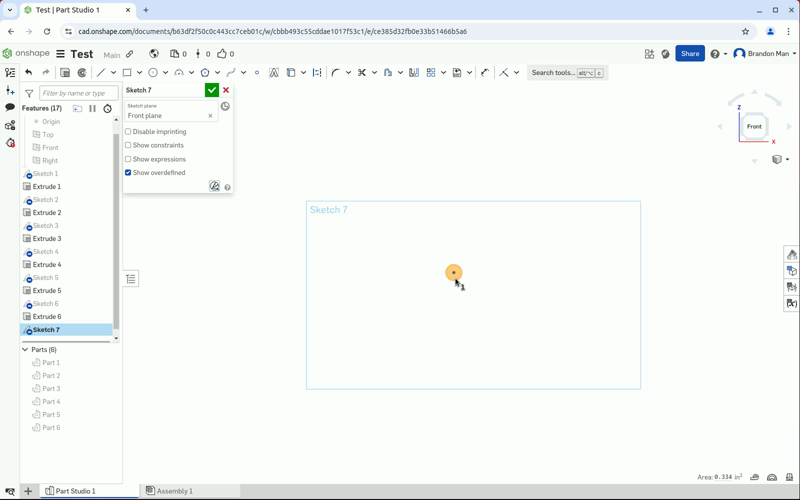
scroll(-6)
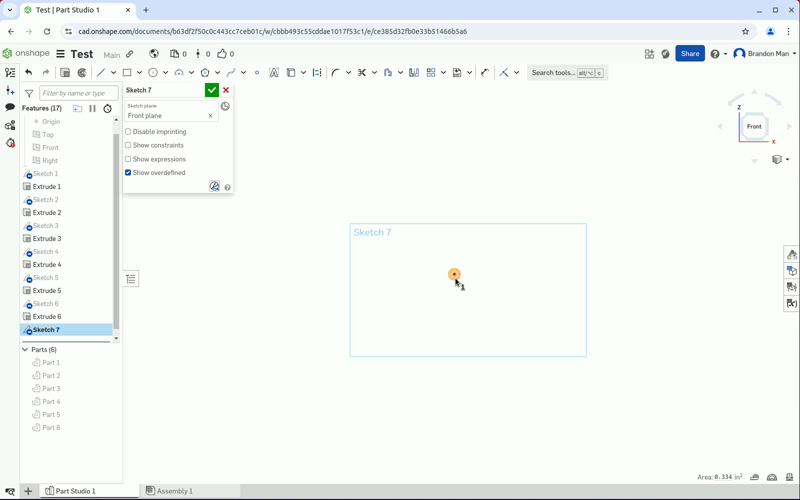
scroll(-6)
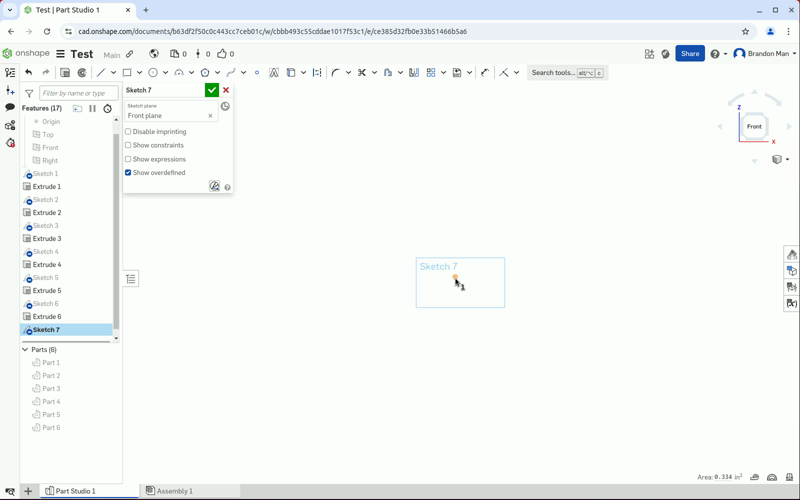
mouse_move(73, 352)
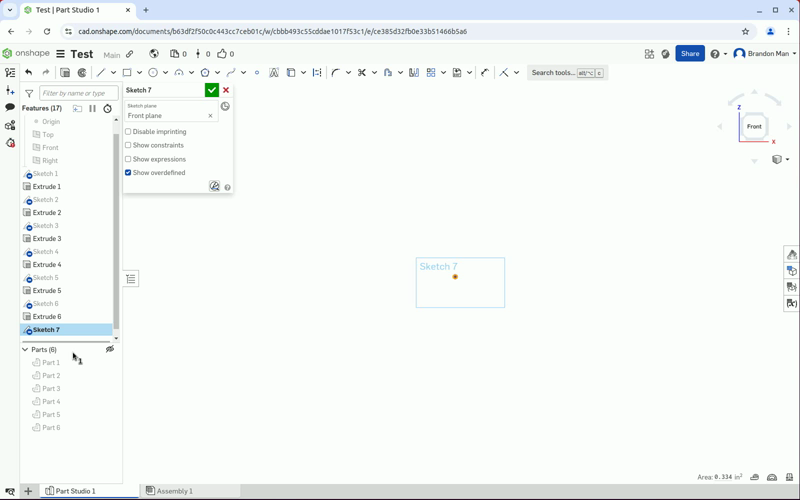
key(shift+y)
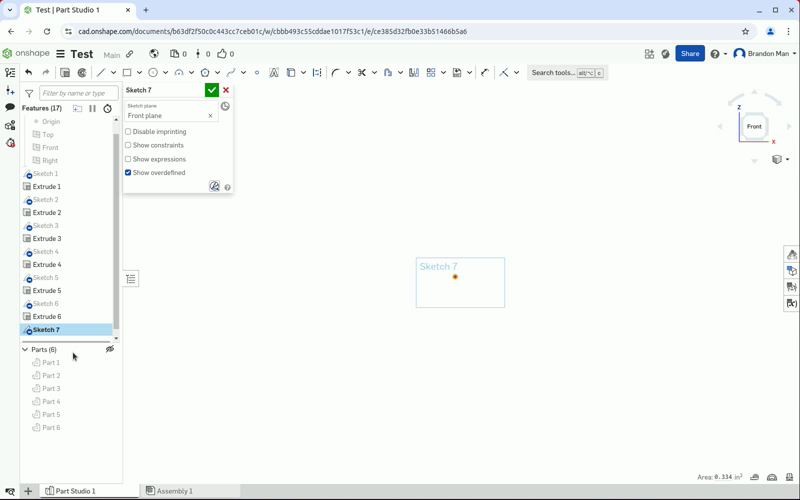
key(shift+e)
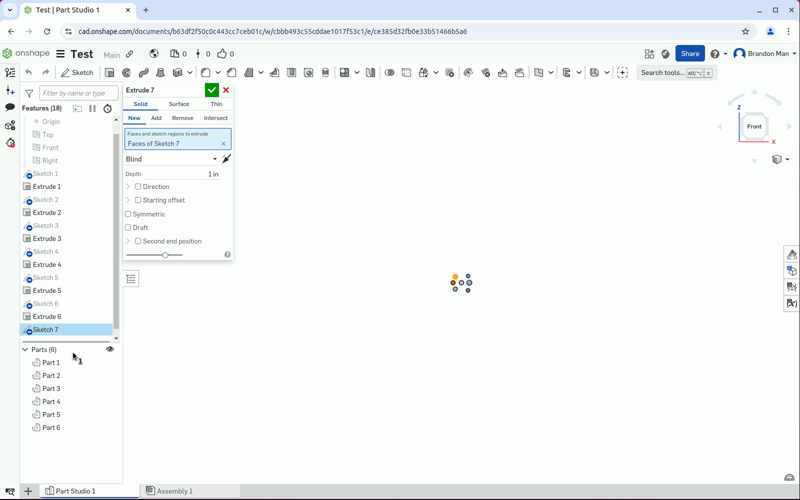
mouse_move(143, 106)
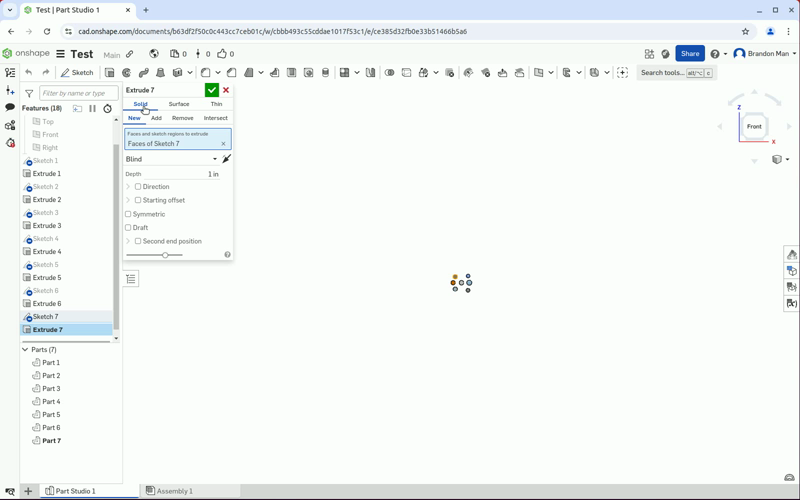
click(143, 106)
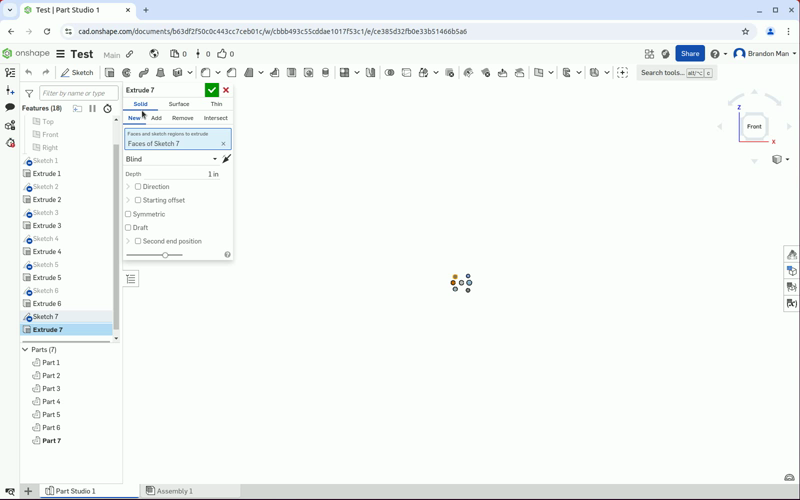
mouse_move(137, 120)
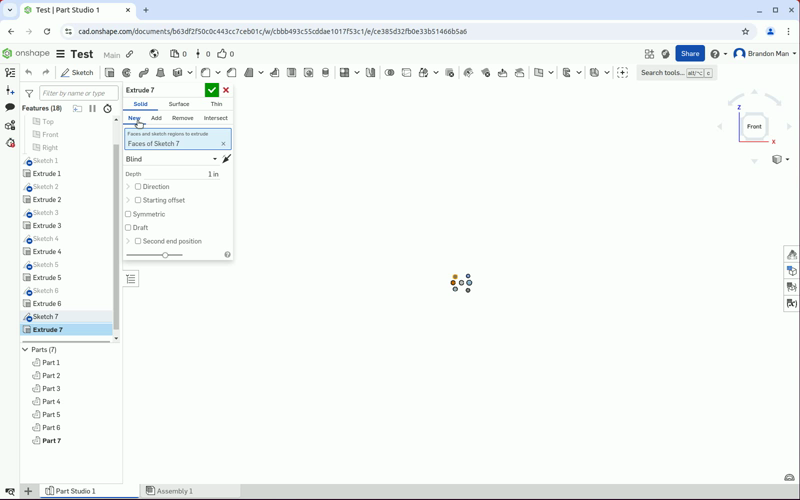
click(137, 120)
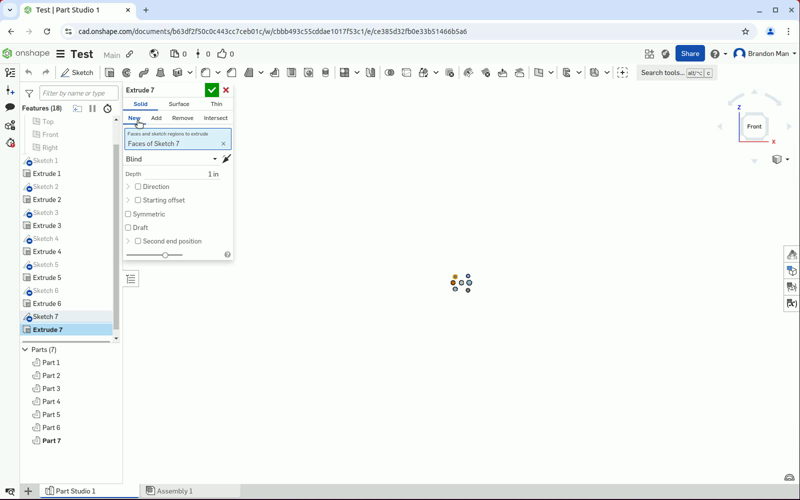
key(tab, 4)
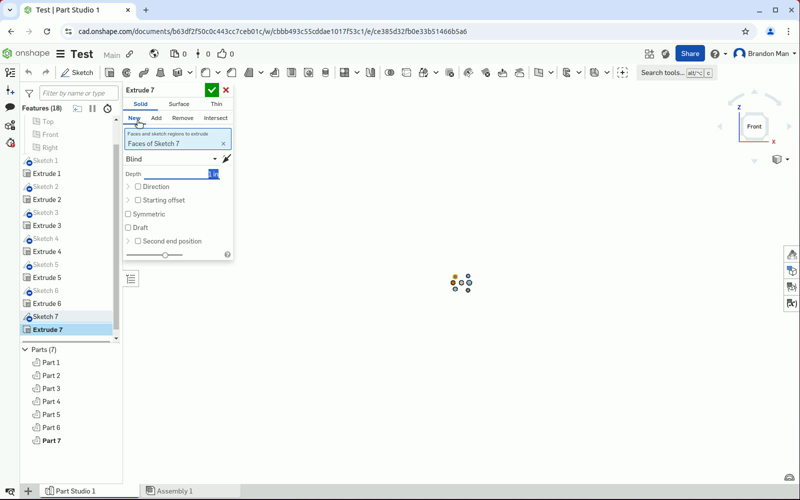
text(23.108)
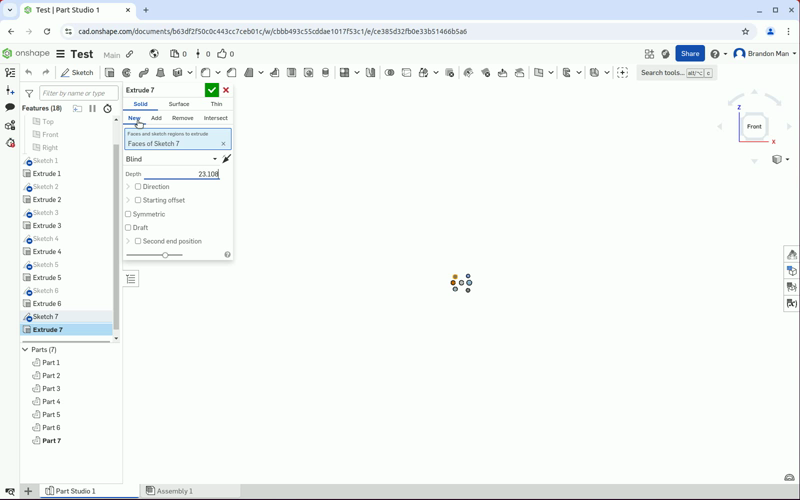
key(enter)
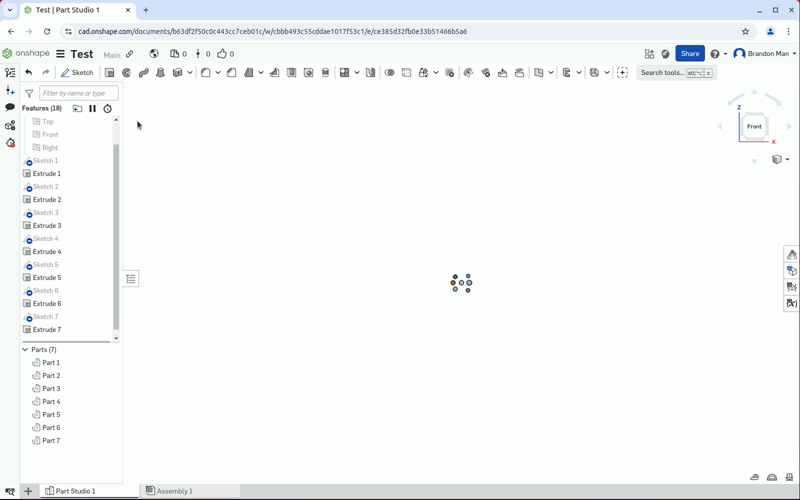
key(shift+h)
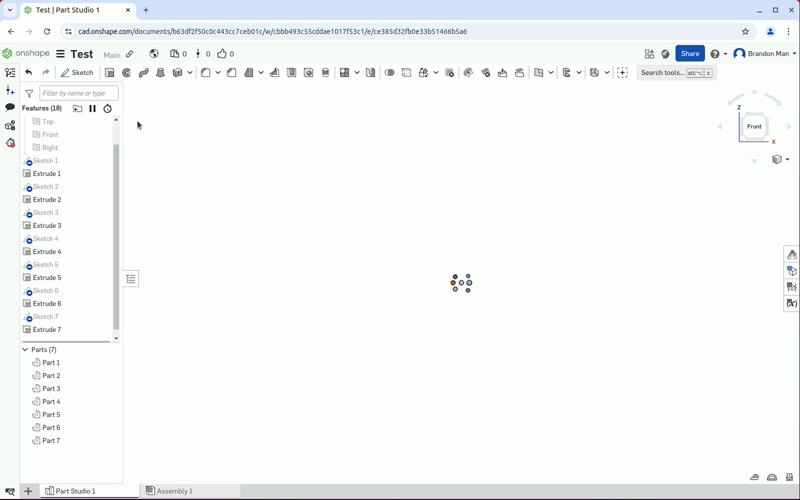
key(shift+h)
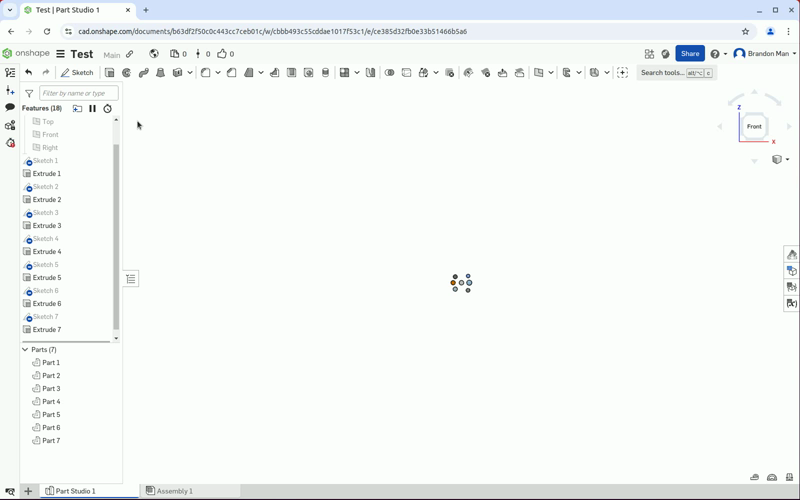
mouse_move(69, 163)
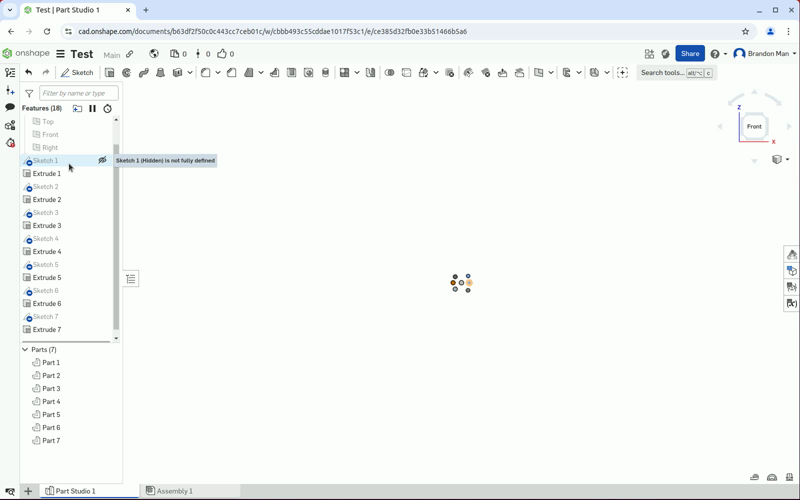
click(69, 163)
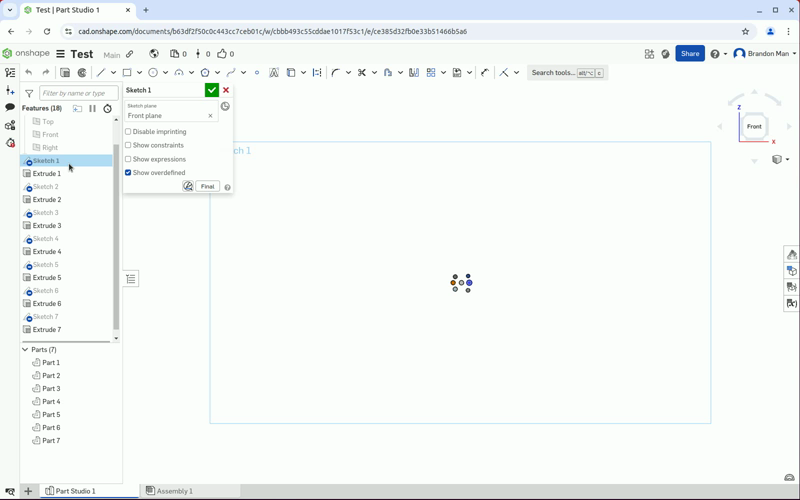
mouse_move(229, 92)
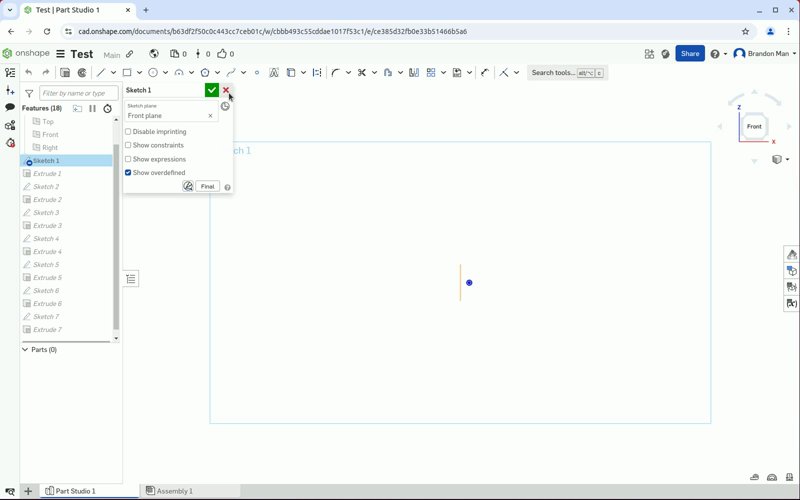
click(229, 92)
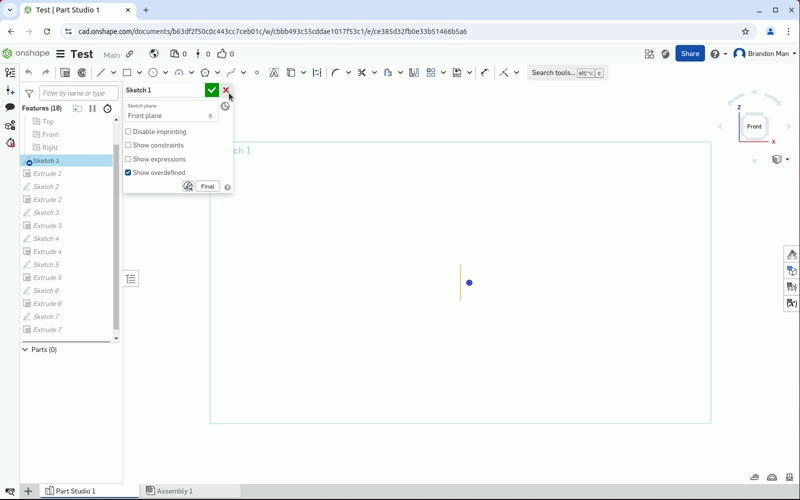
key(shift+s)
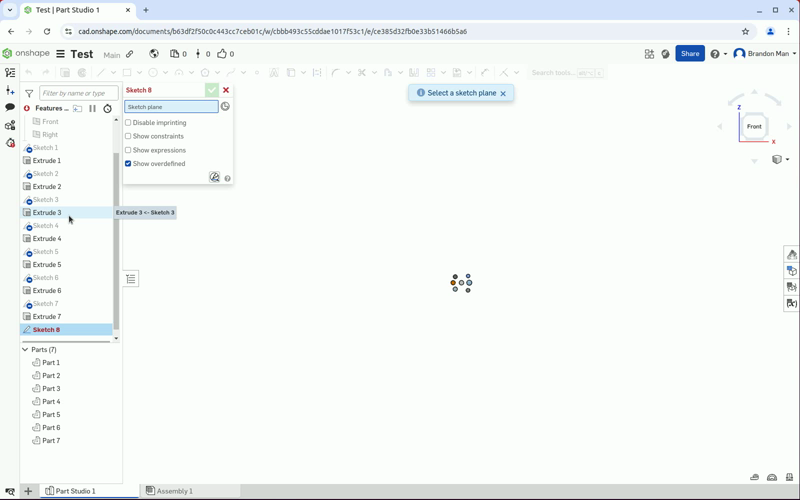
scroll(3)
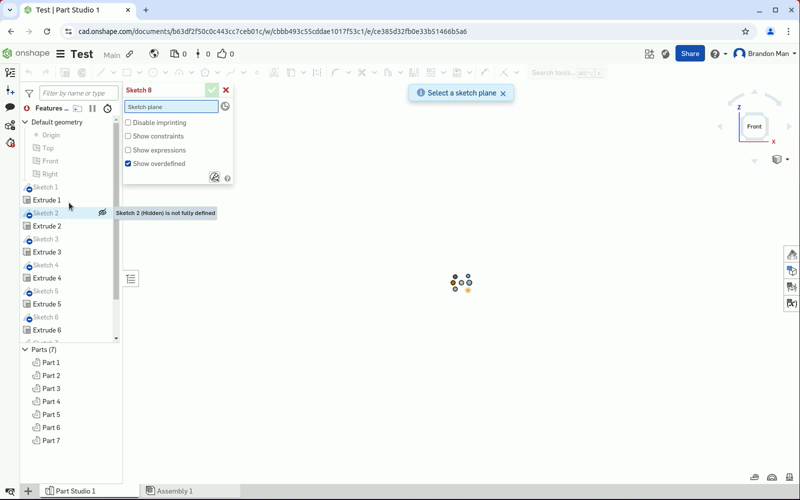
mouse_move(69, 163)
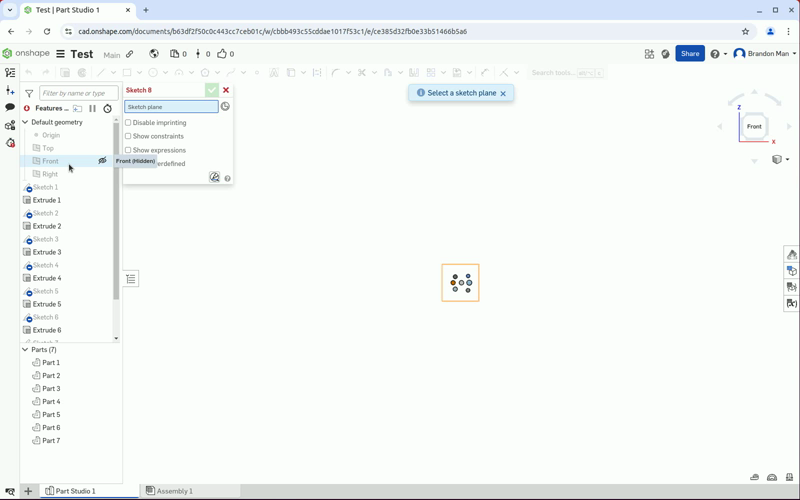
click(69, 163)
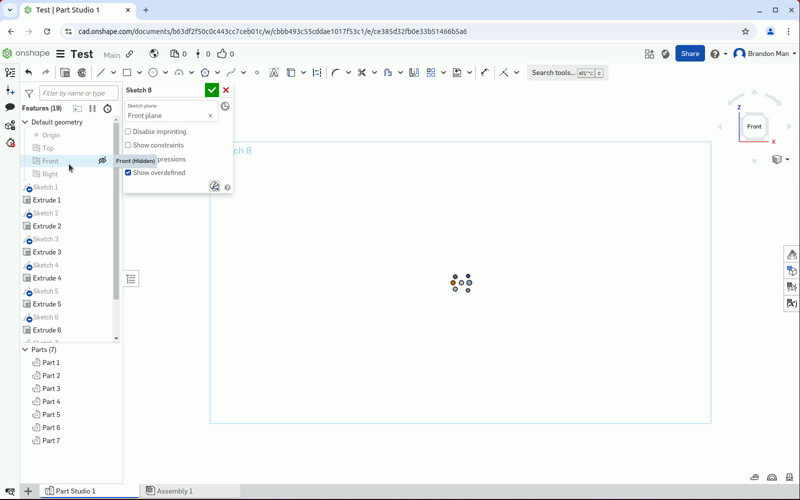
mouse_move(73, 352)
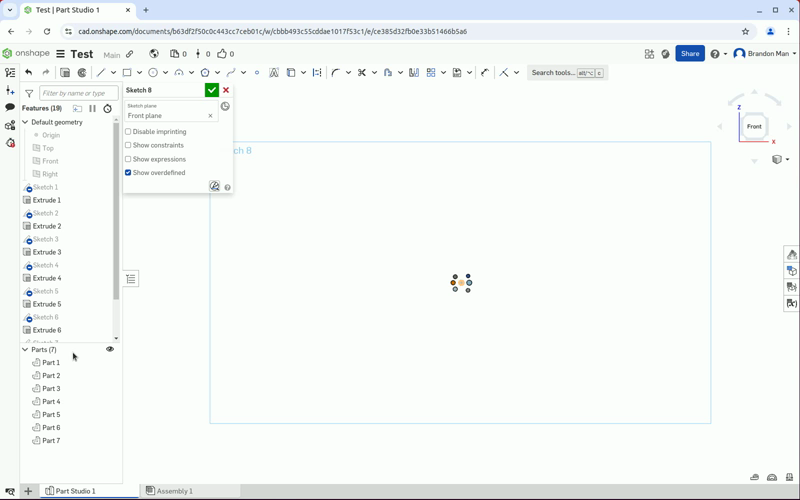
key(y)
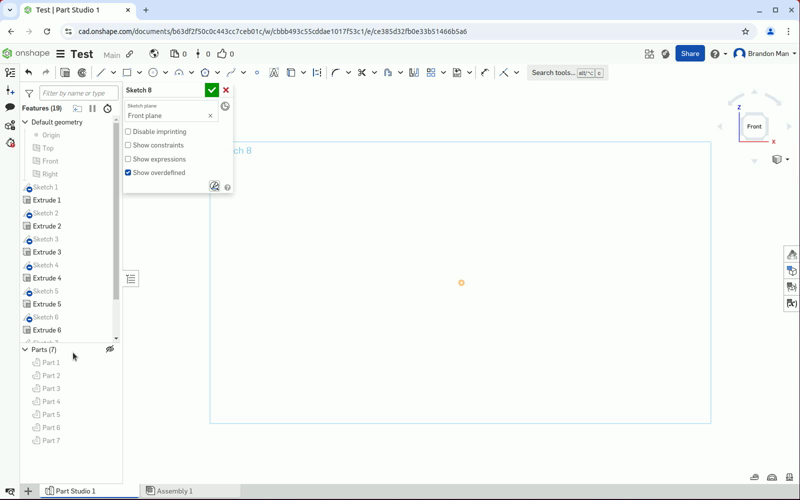
key(c)
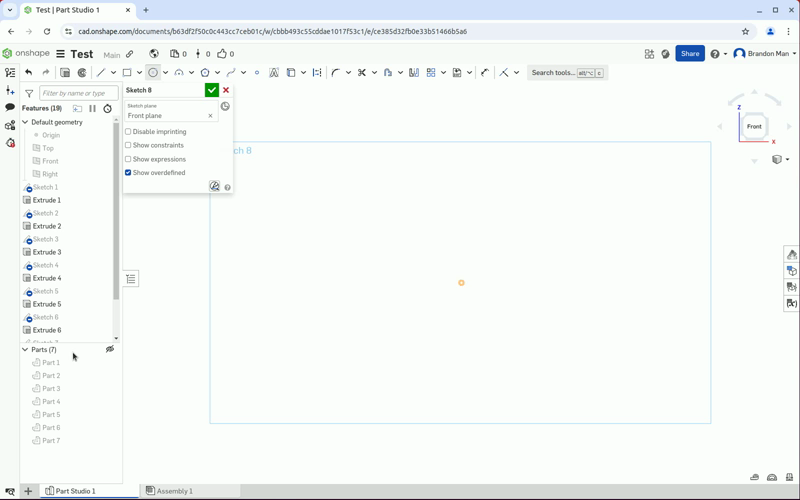
key_down(shift)
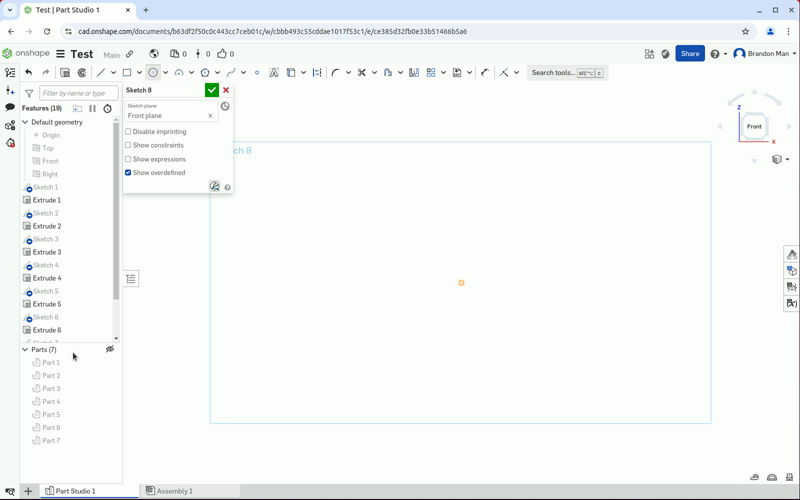
mouse_move(461, 274)
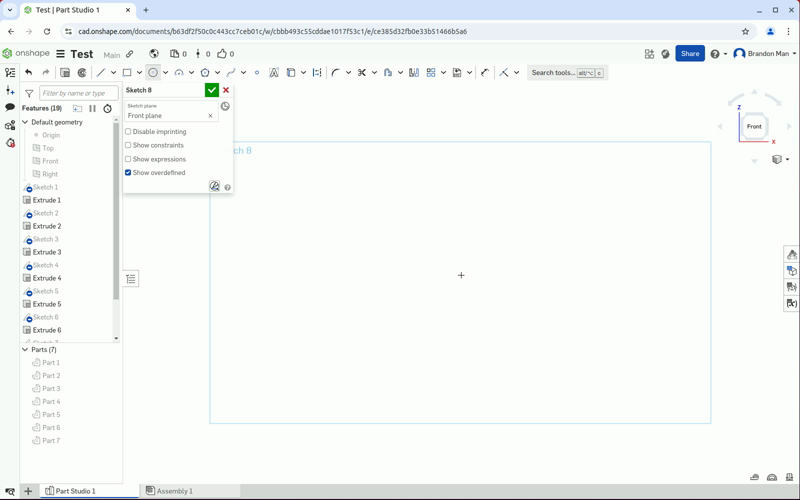
click(461, 274)
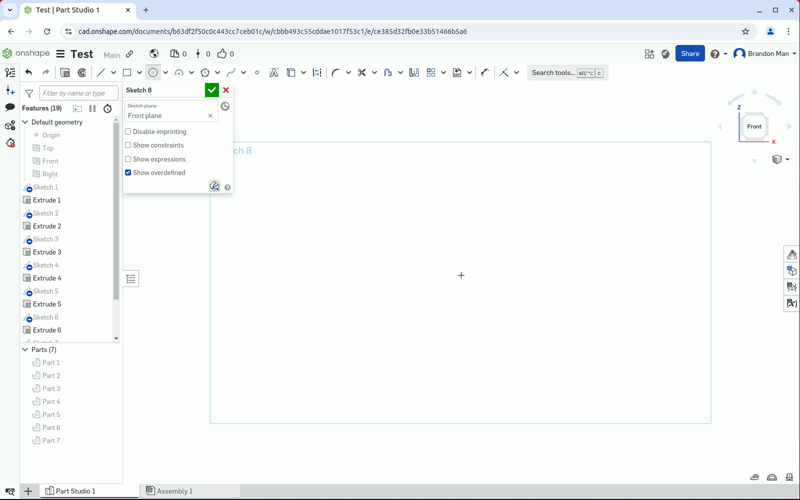
key_up(shift)
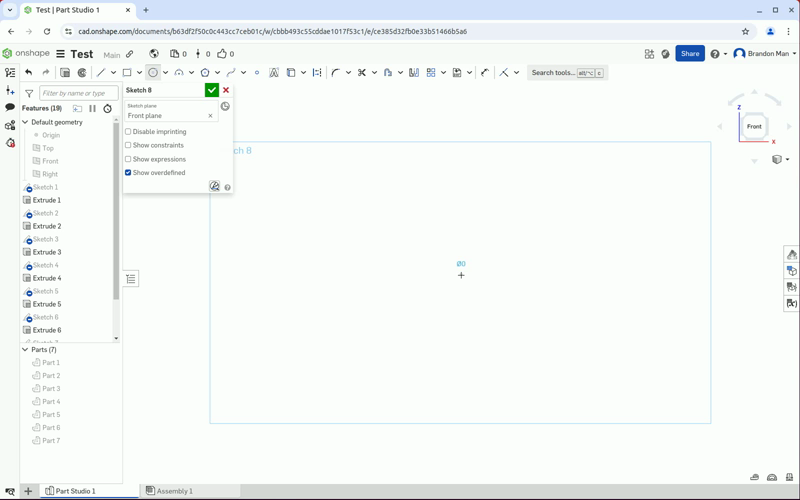
mouse_move(463, 274)
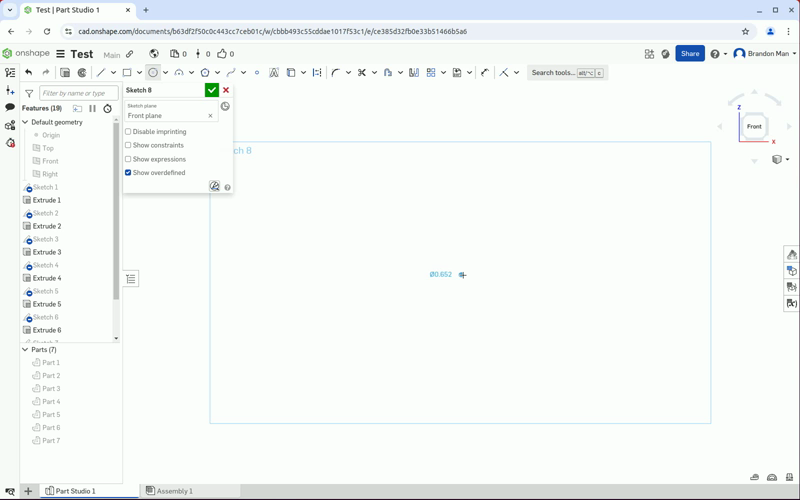
scroll(6)
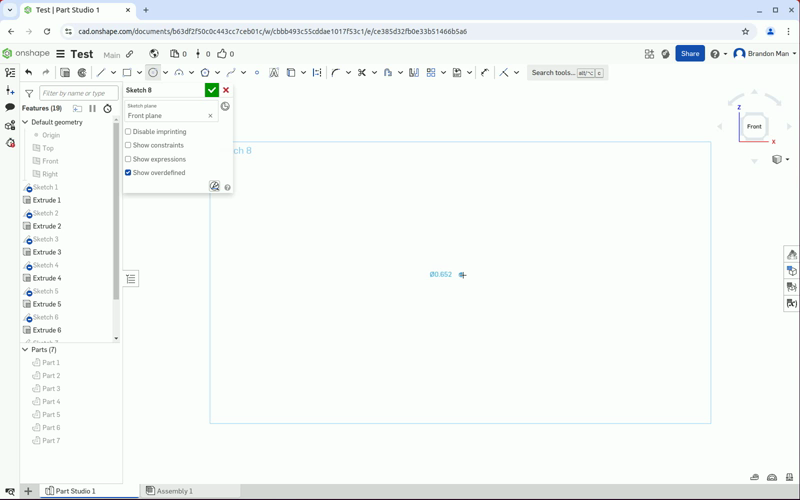
scroll(6)
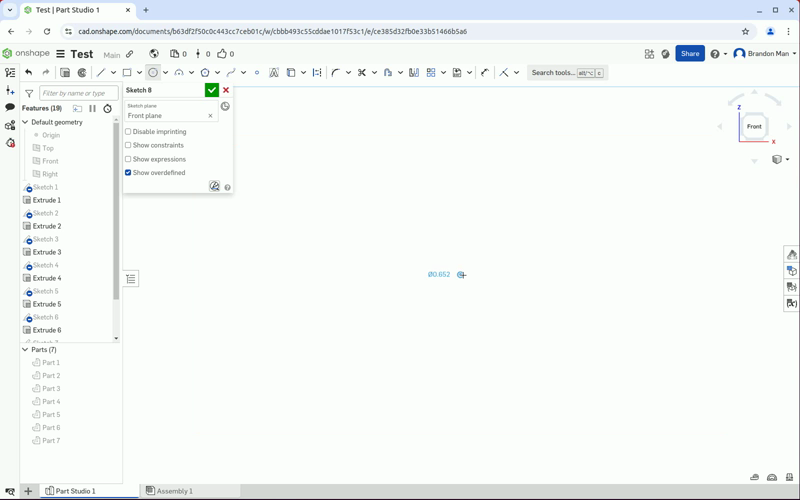
scroll(6)
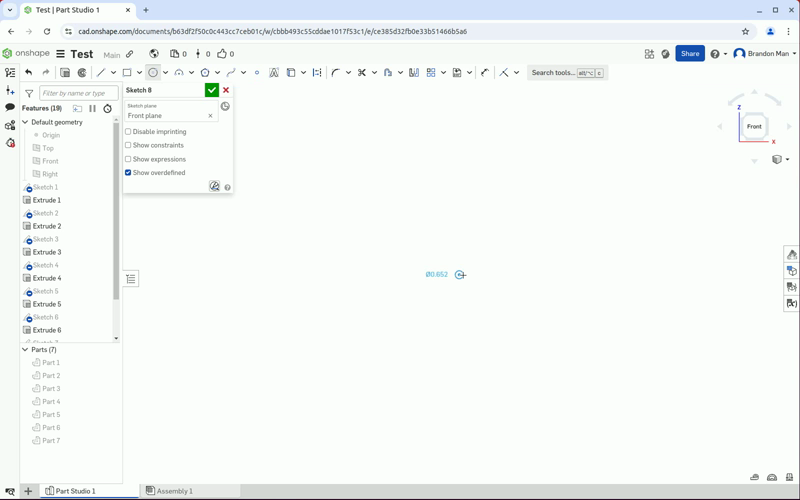
scroll(6)
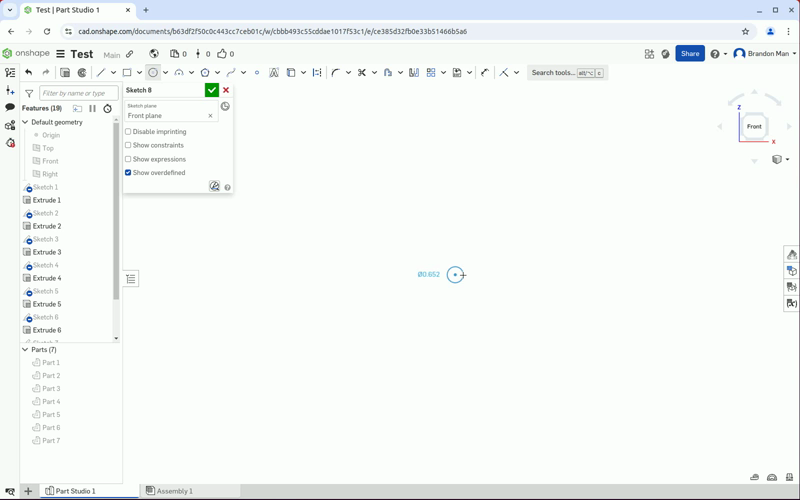
scroll(6)
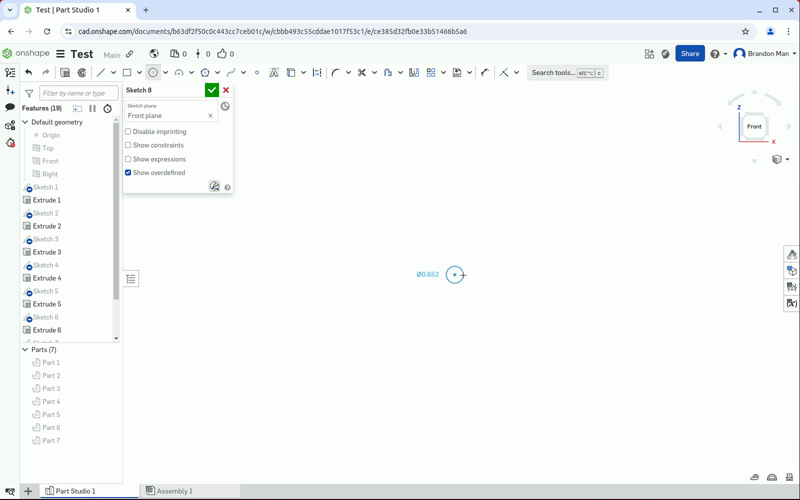
scroll(6)
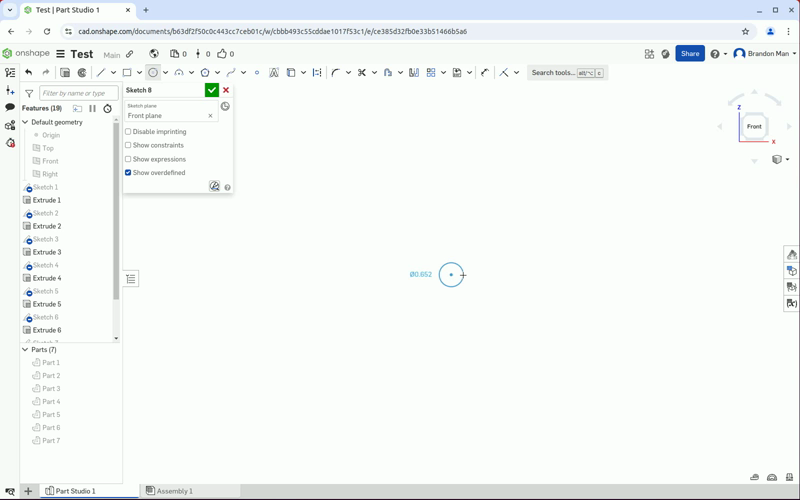
scroll(6)
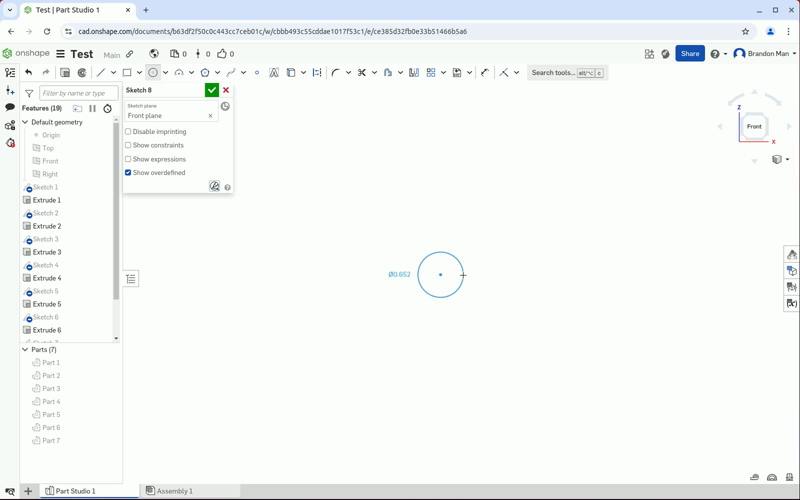
click(463, 274)
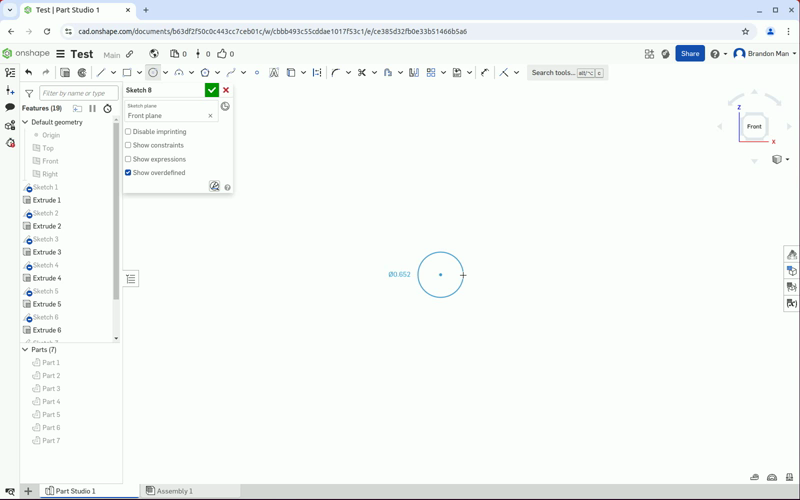
scroll(-6)
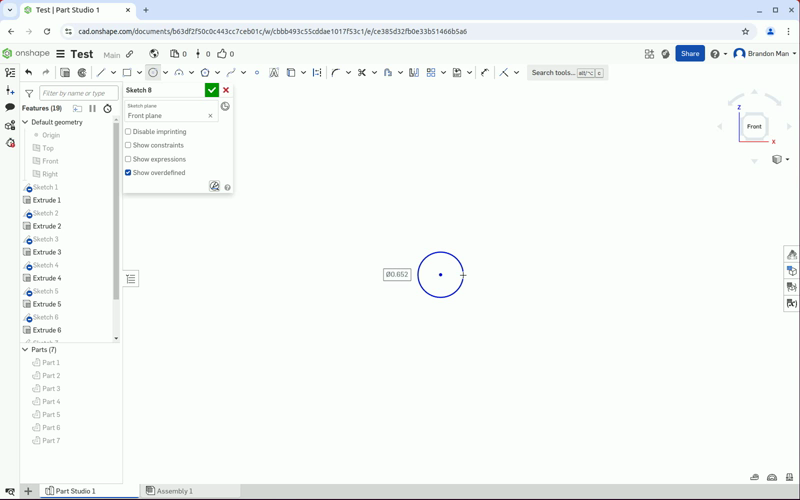
scroll(-6)
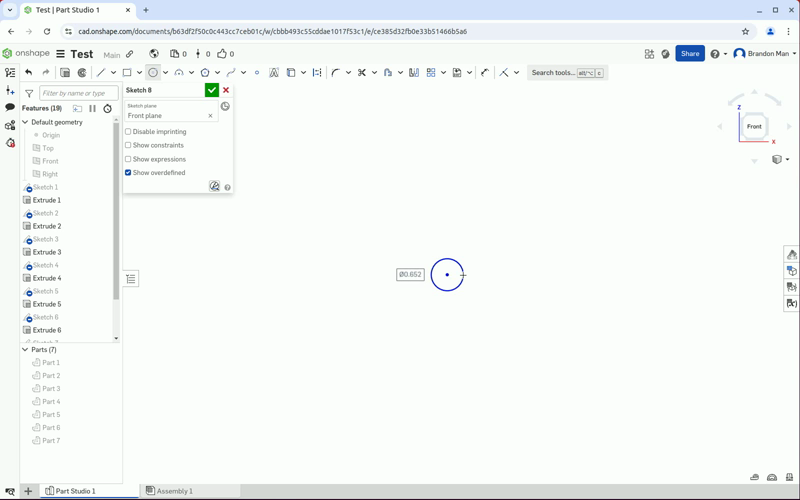
scroll(-6)
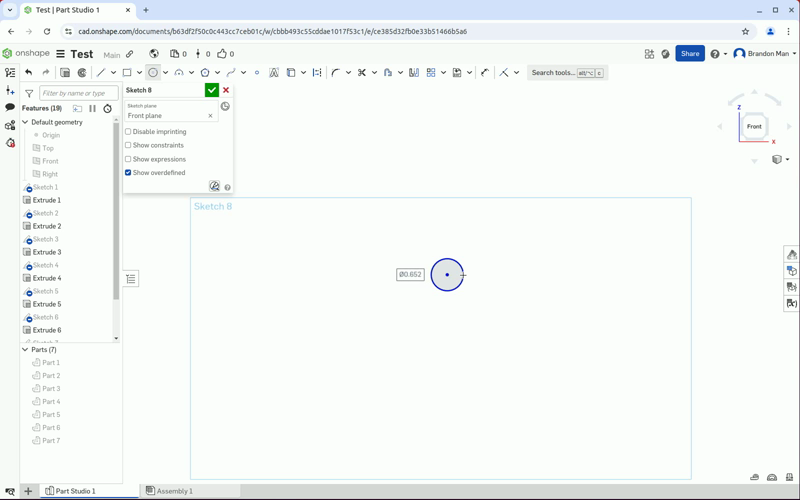
scroll(-6)
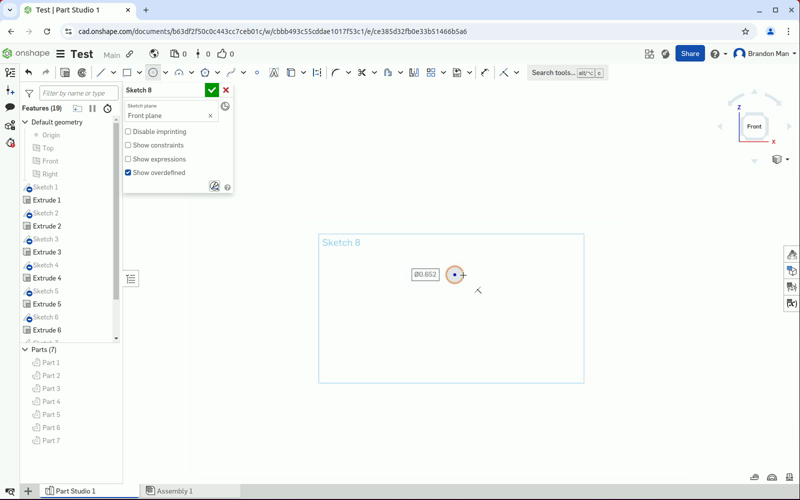
scroll(-6)
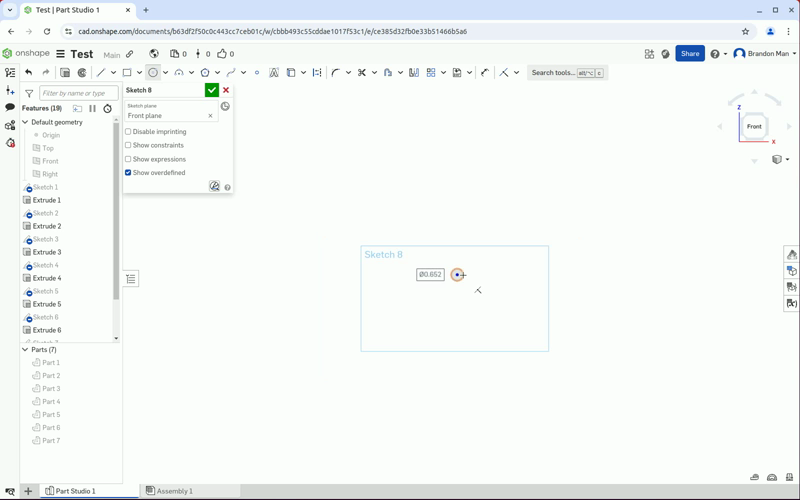
scroll(-6)
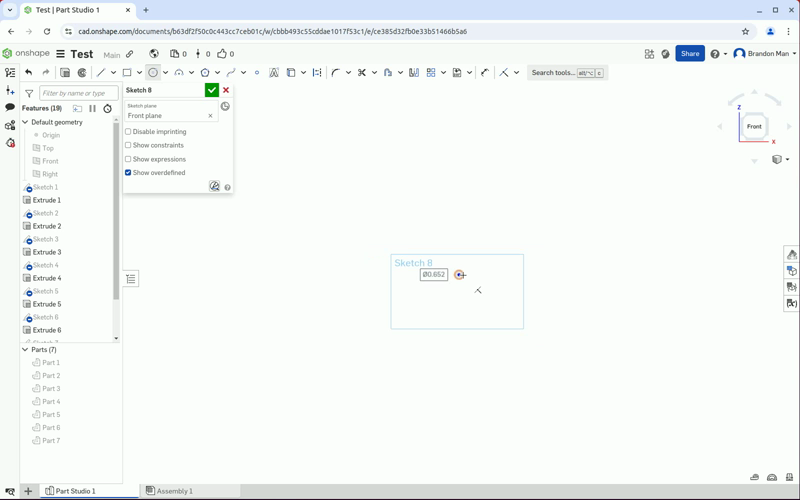
scroll(-6)
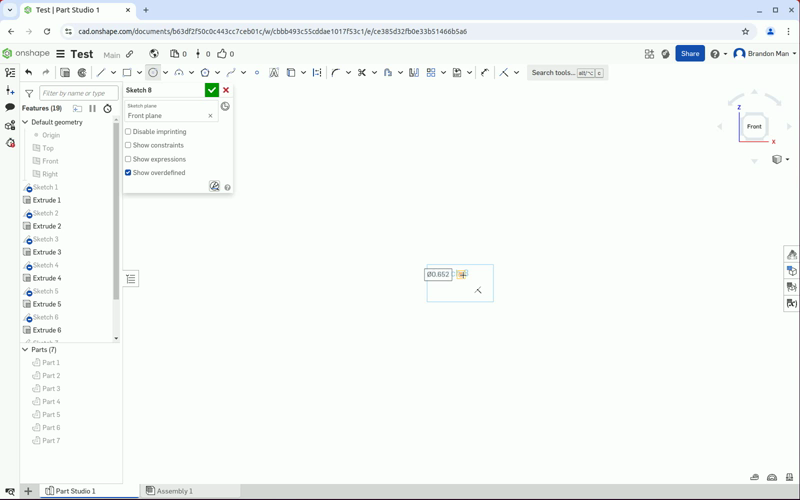
key(esc)
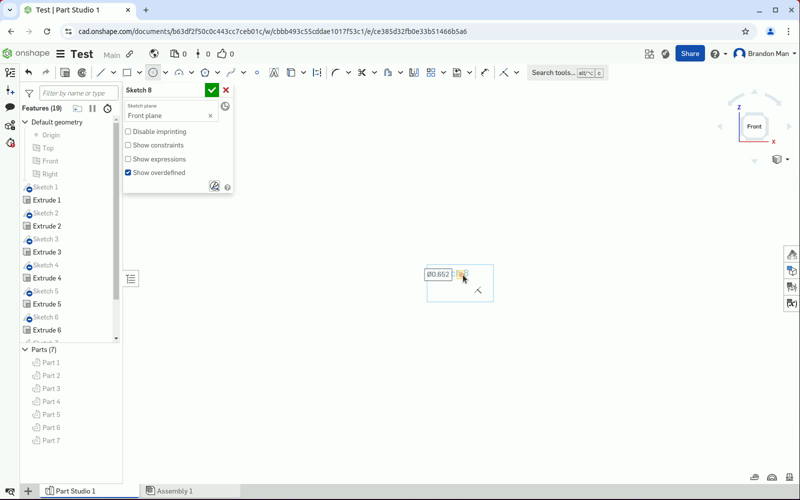
mouse_move(462, 274)
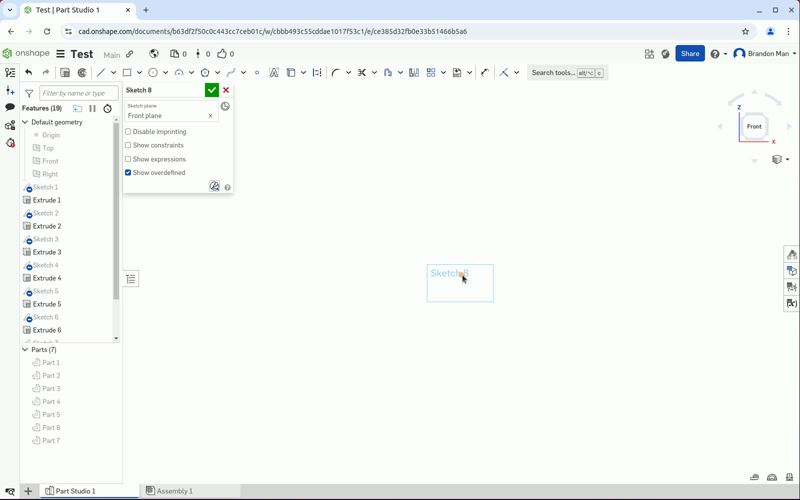
scroll(6)
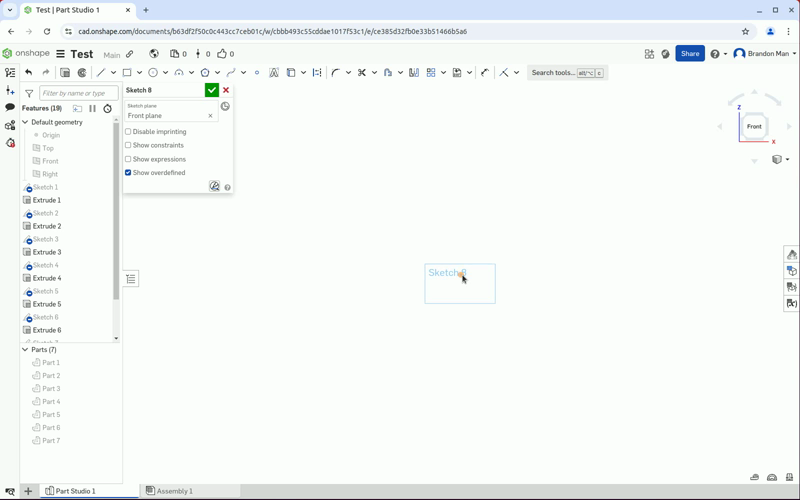
scroll(6)
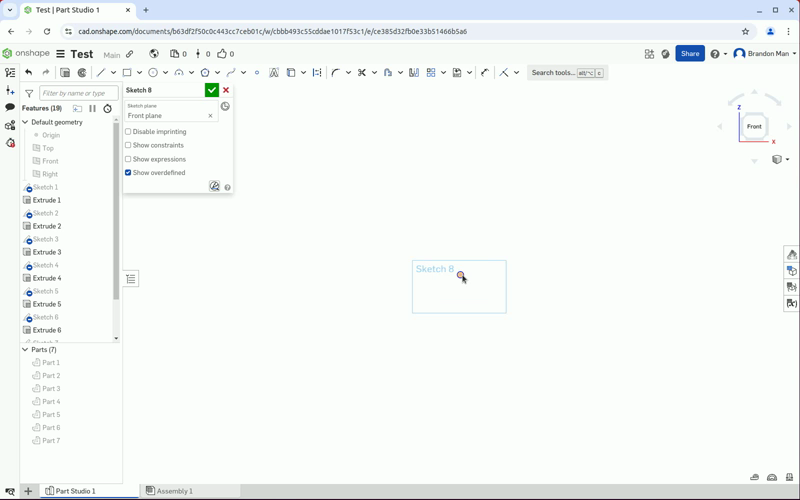
scroll(6)
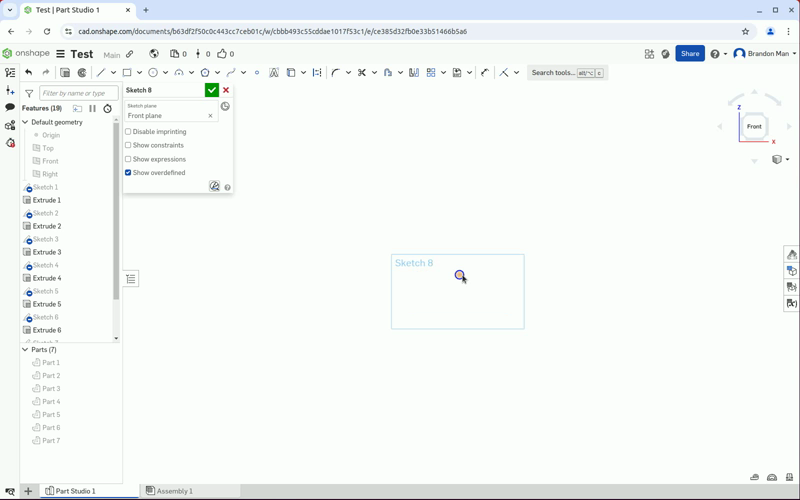
scroll(6)
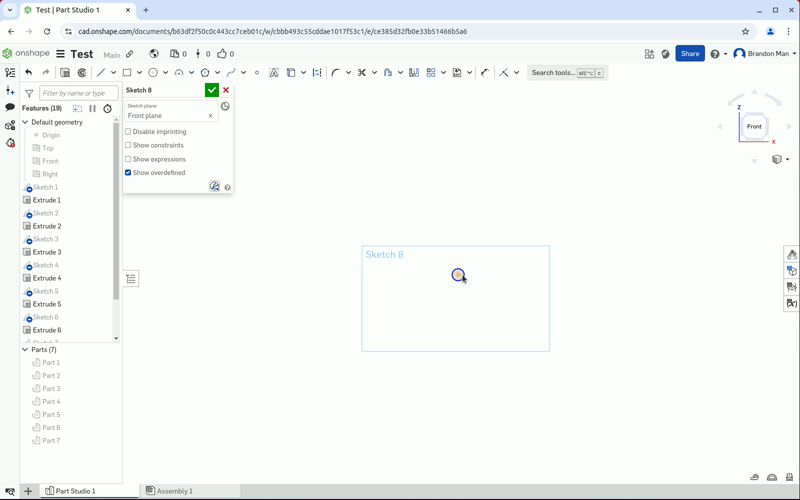
scroll(6)
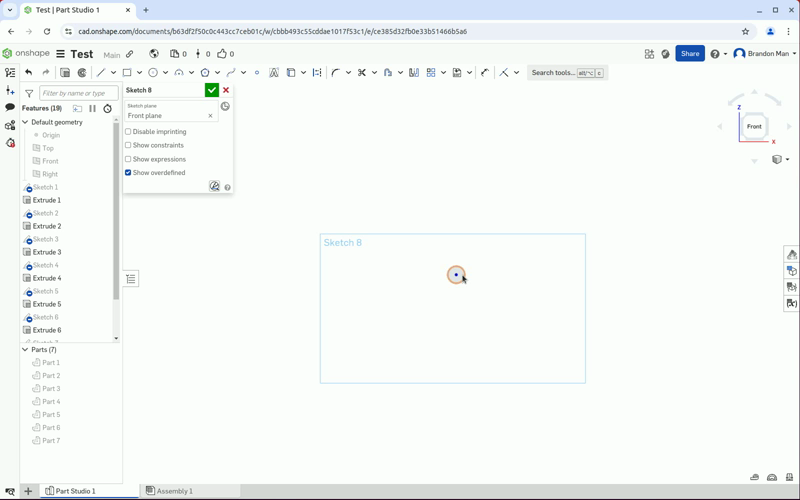
scroll(6)
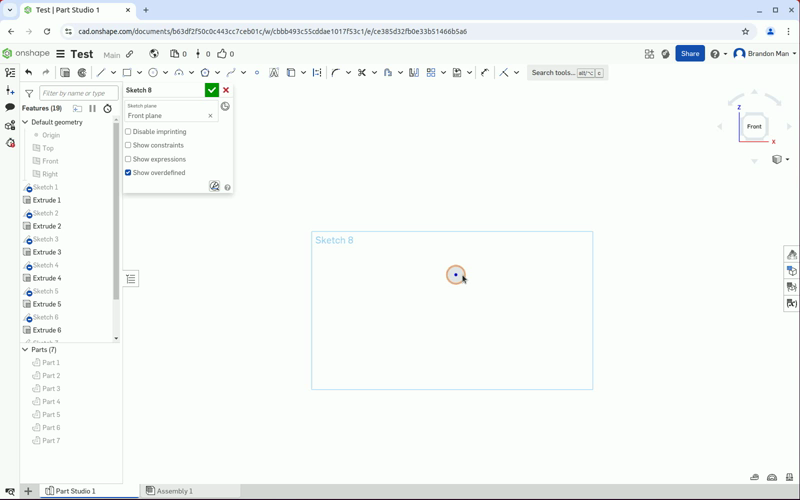
scroll(6)
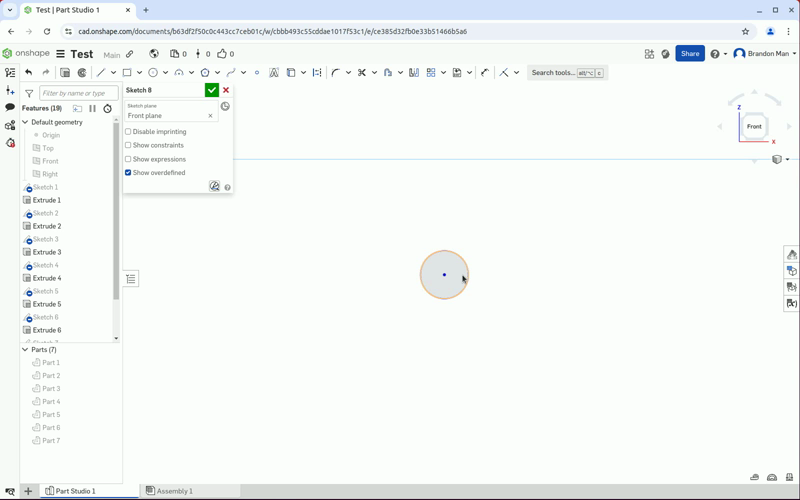
click(462, 274)
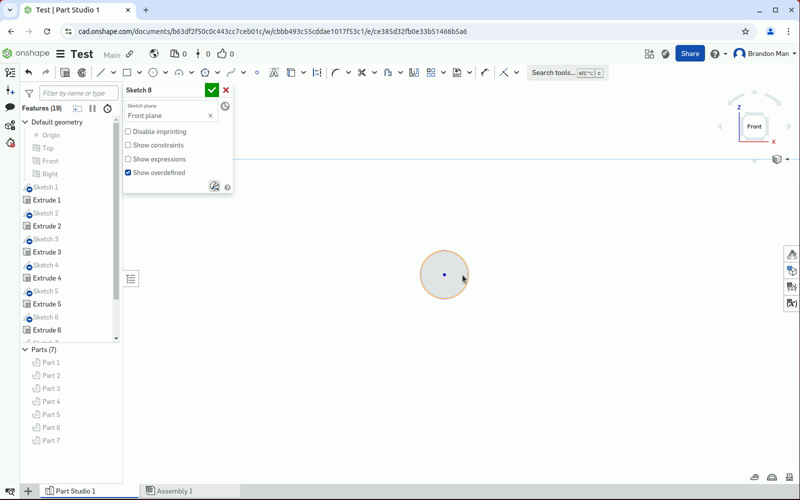
scroll(-6)
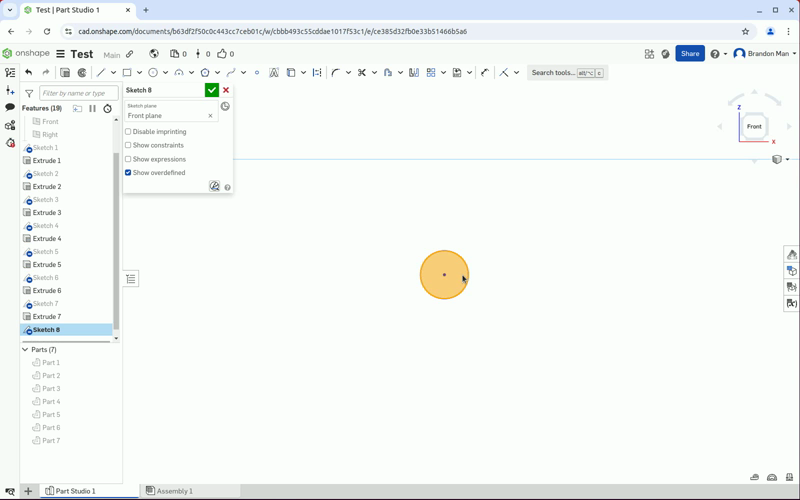
scroll(-6)
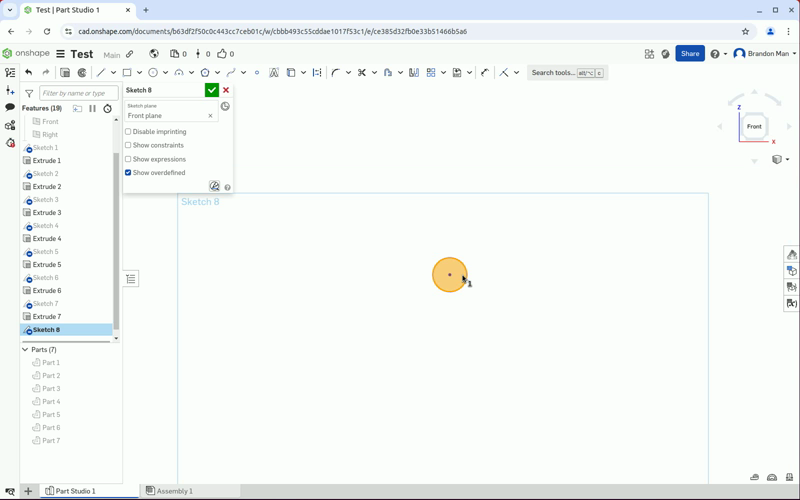
scroll(-6)
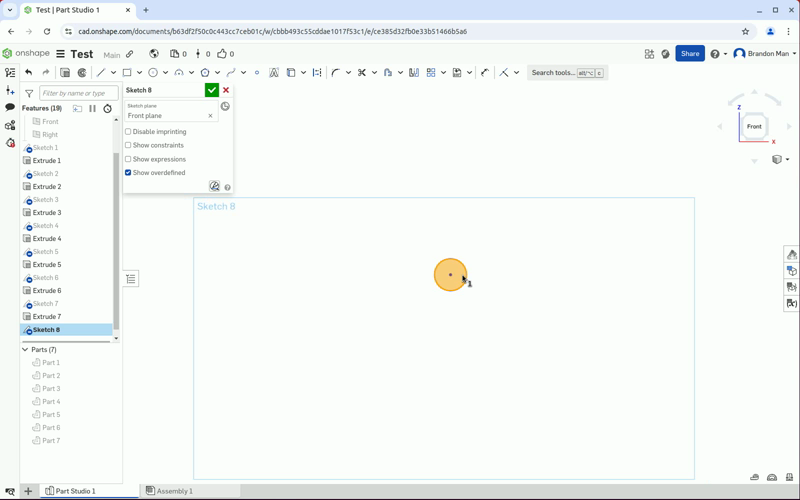
scroll(-6)
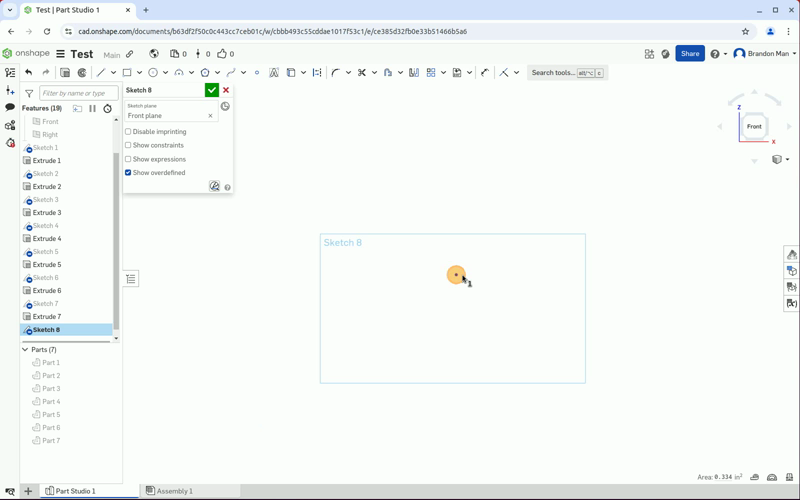
scroll(-6)
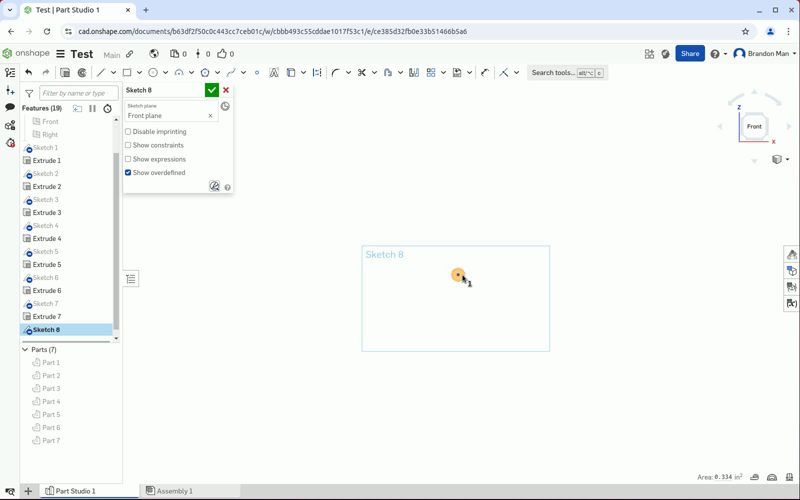
scroll(-6)
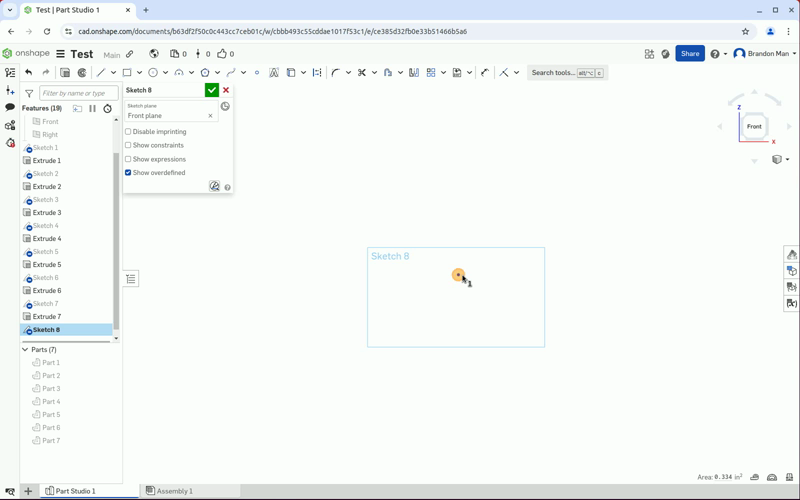
scroll(-6)
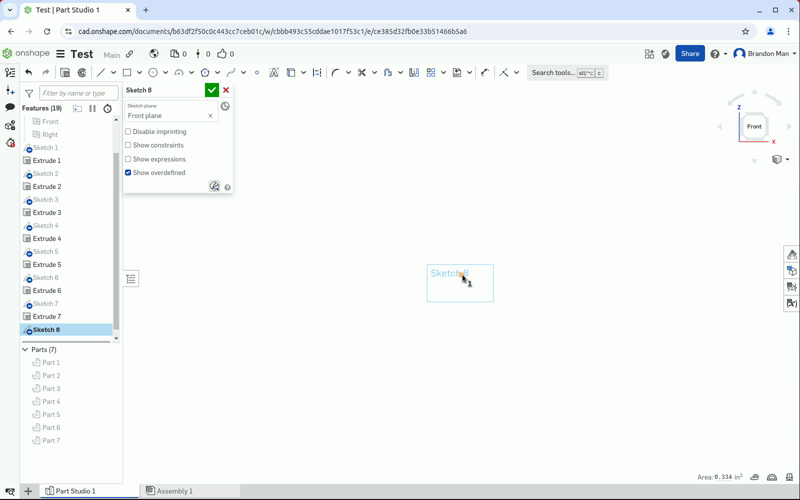
mouse_move(73, 352)
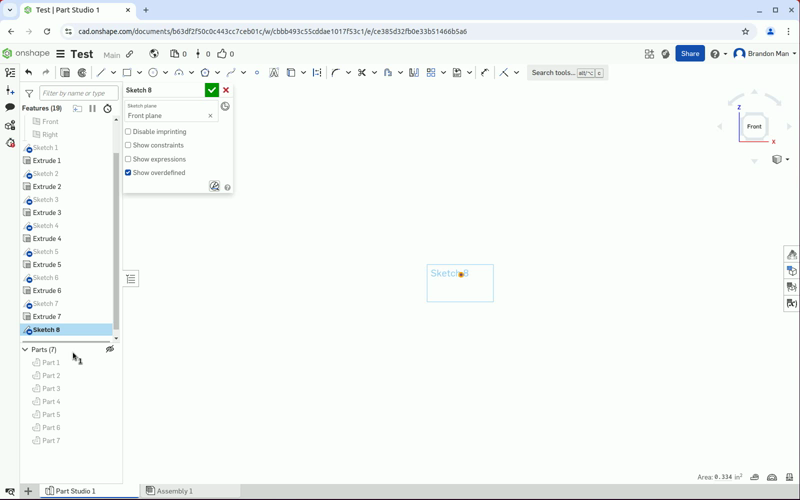
key(shift+y)
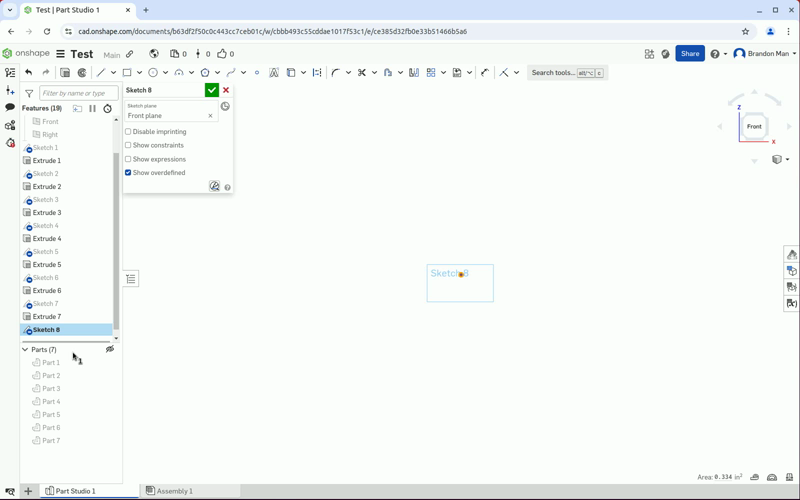
key(shift+e)
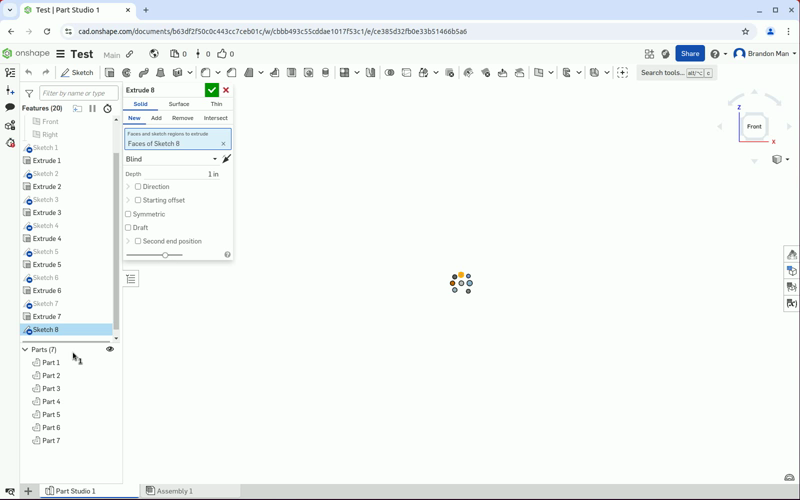
mouse_move(143, 106)
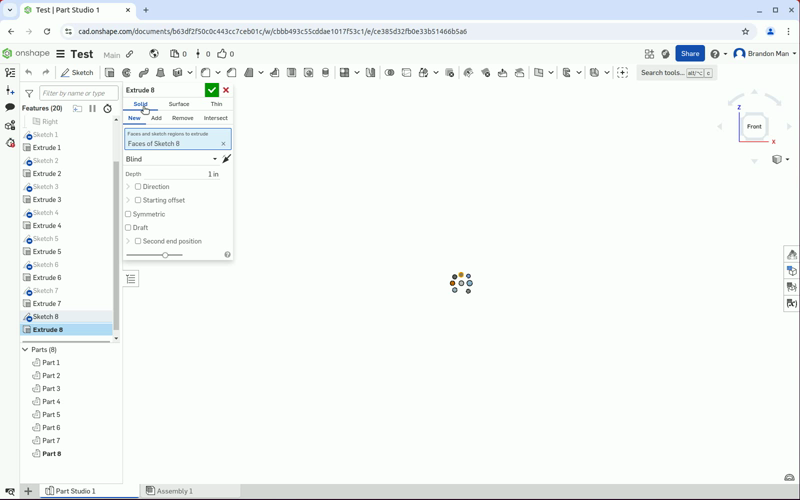
click(143, 106)
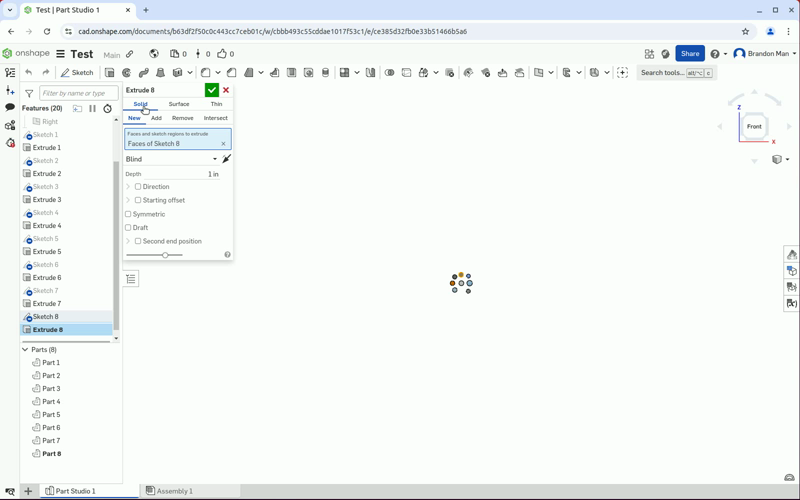
mouse_move(137, 120)
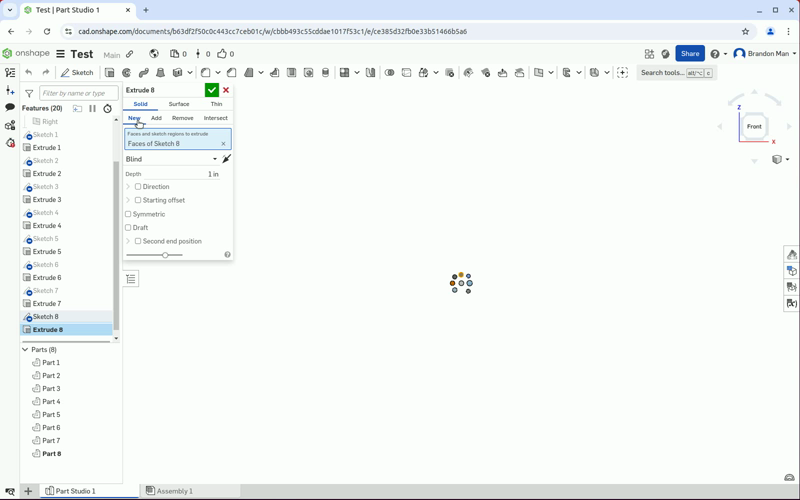
click(137, 120)
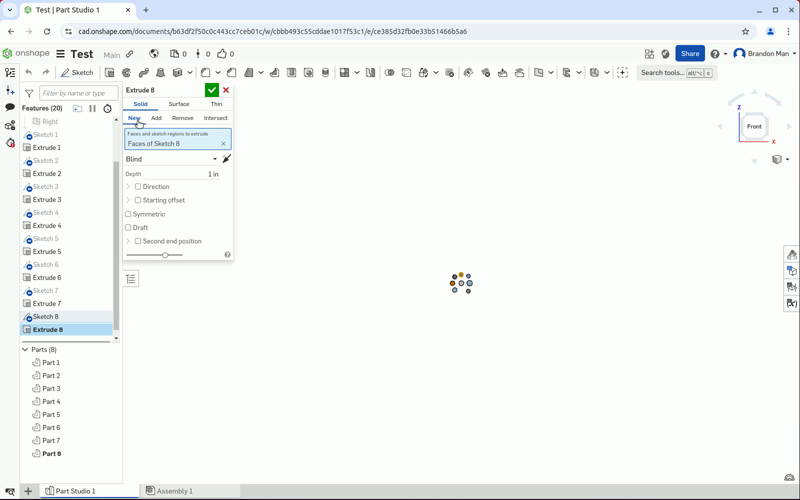
key(tab, 4)
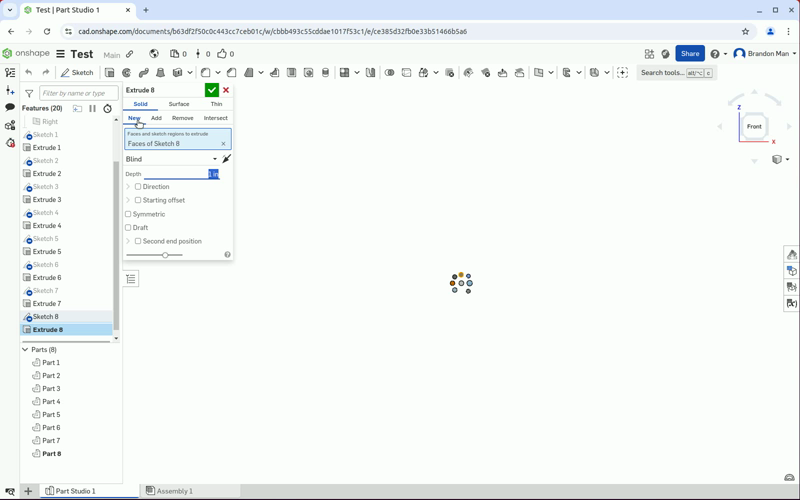
text(23.108)
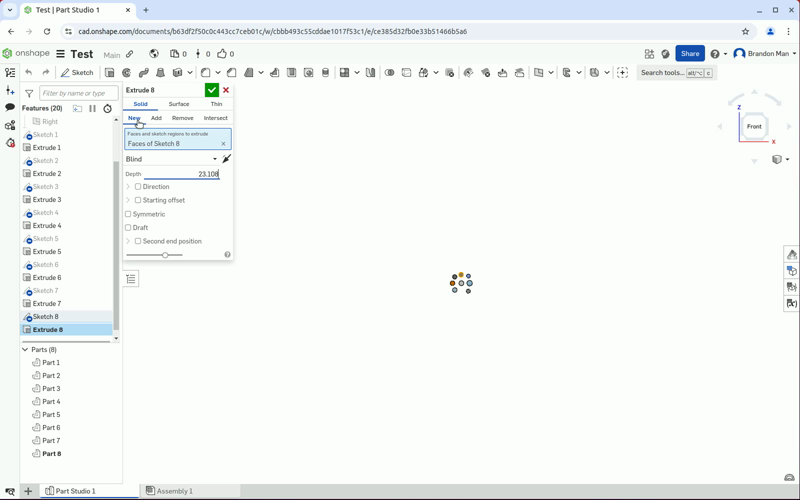
key(enter)
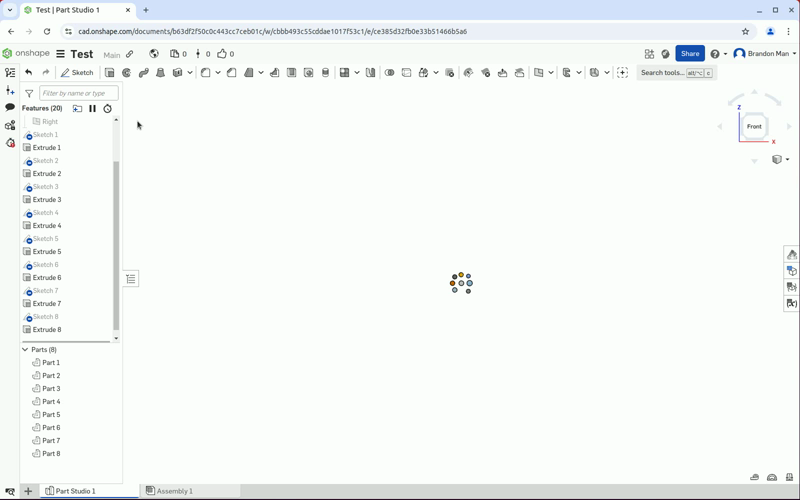
key(shift+h)
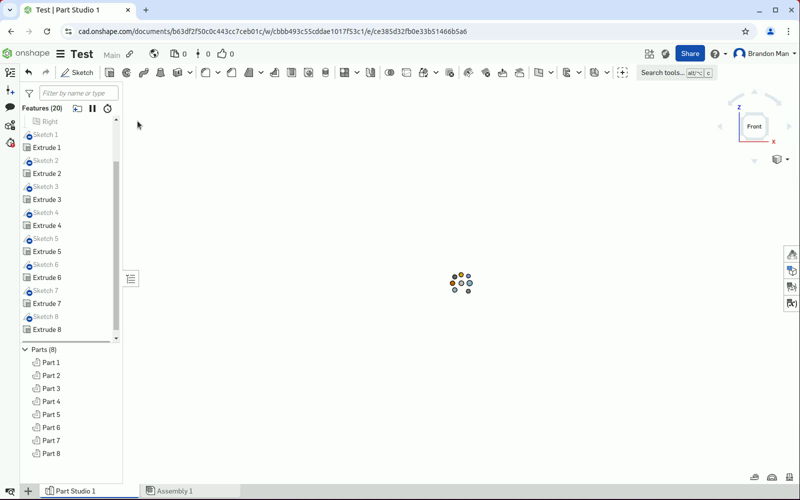
key(shift+h)
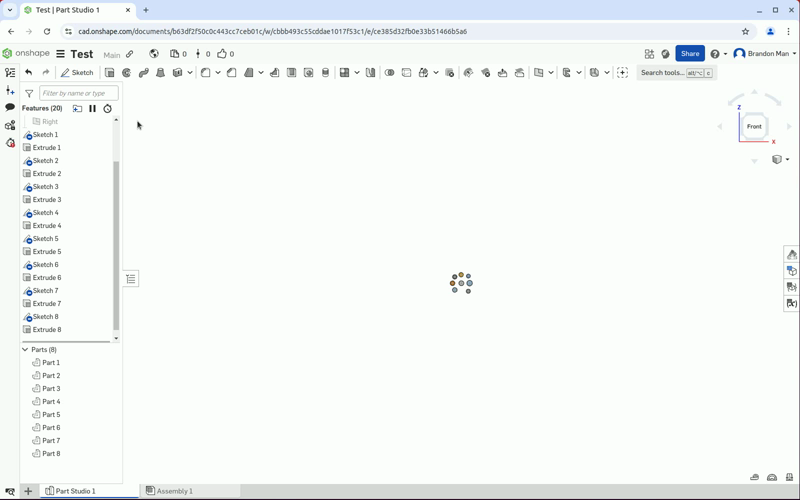
key(shift+7)
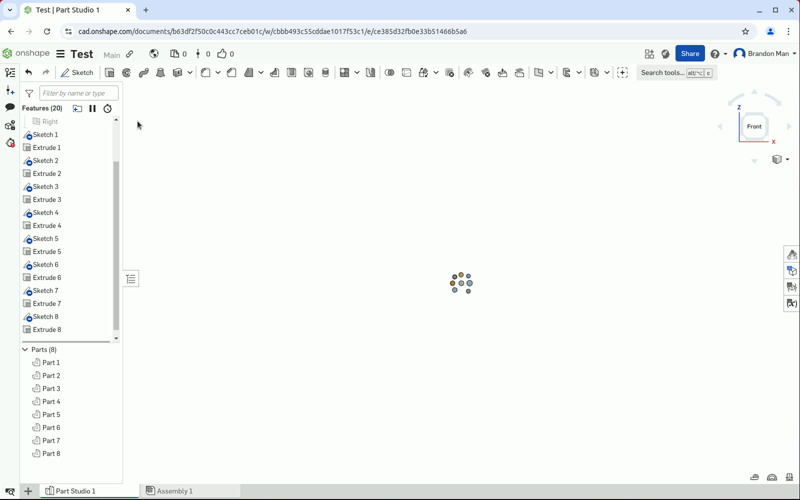
key(left, 2)
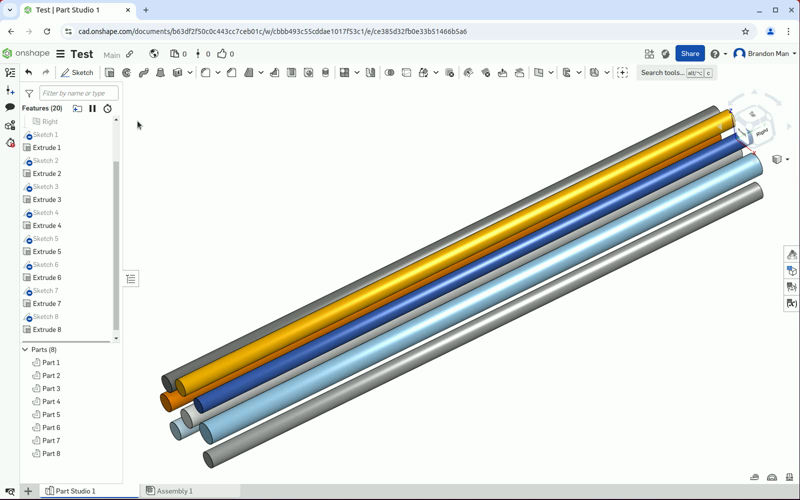
key(down, 2)
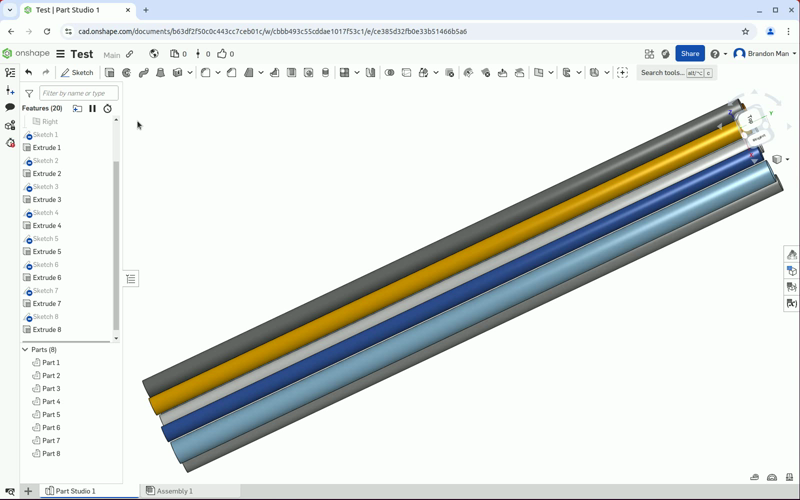
key(up, 2)
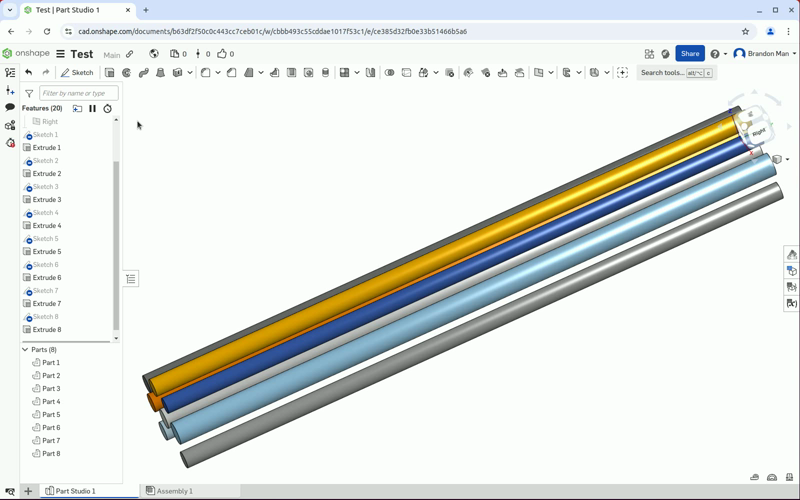
key(right, 2)
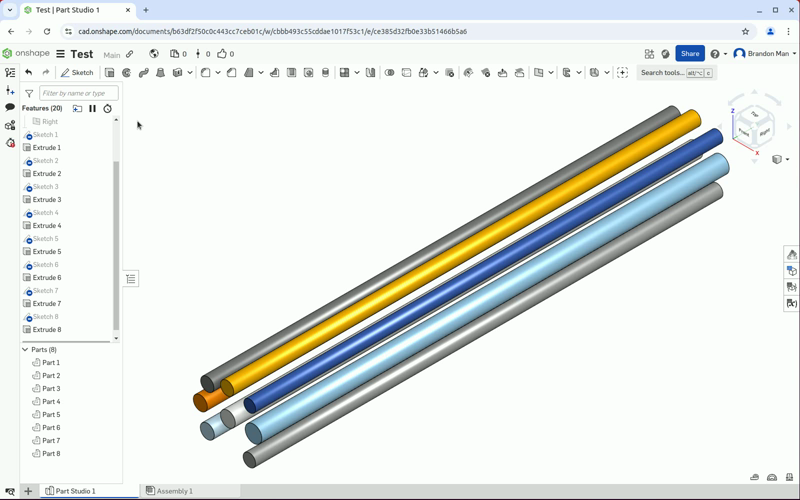
mouse_move(69, 137)
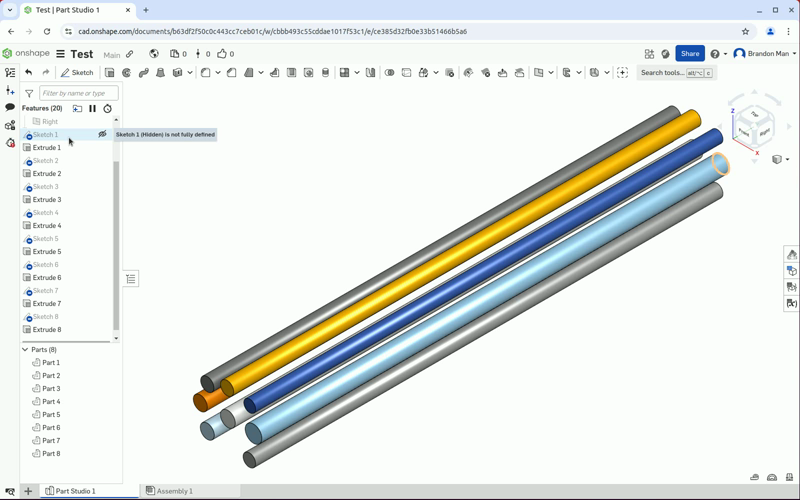
click(69, 137)